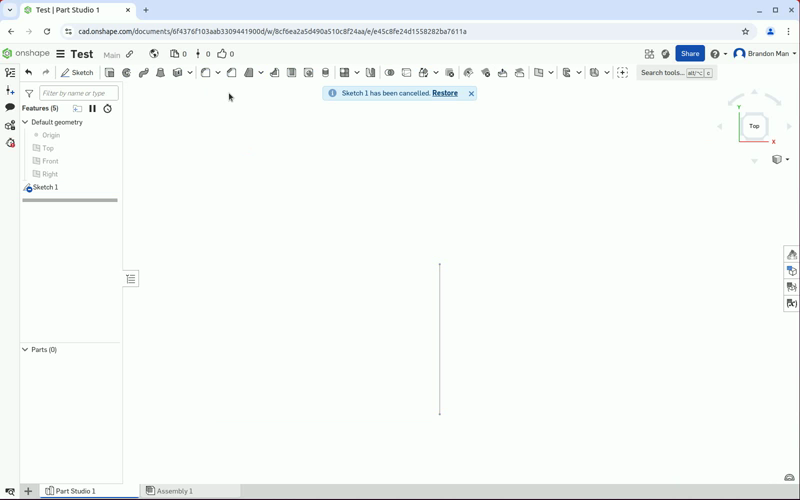
key(shift+h)
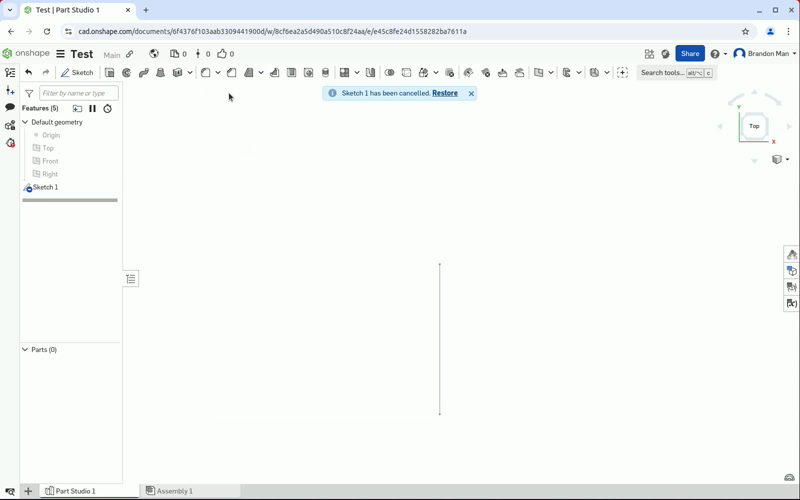
key(shift+s)
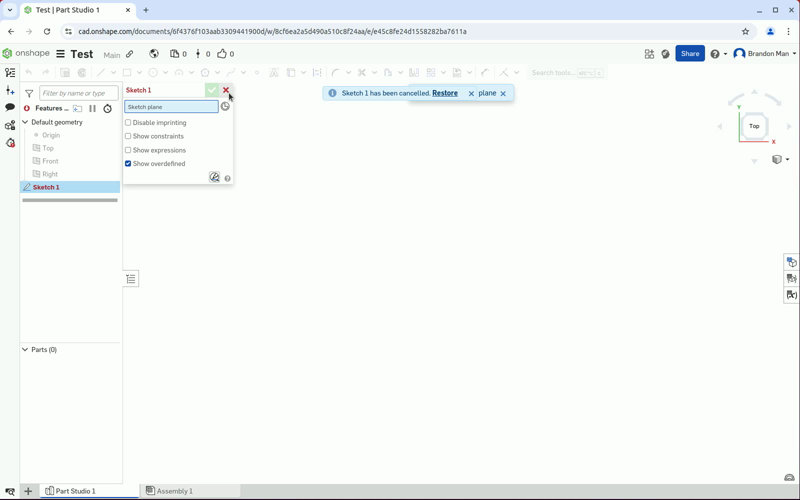
mouse_move(73, 150)
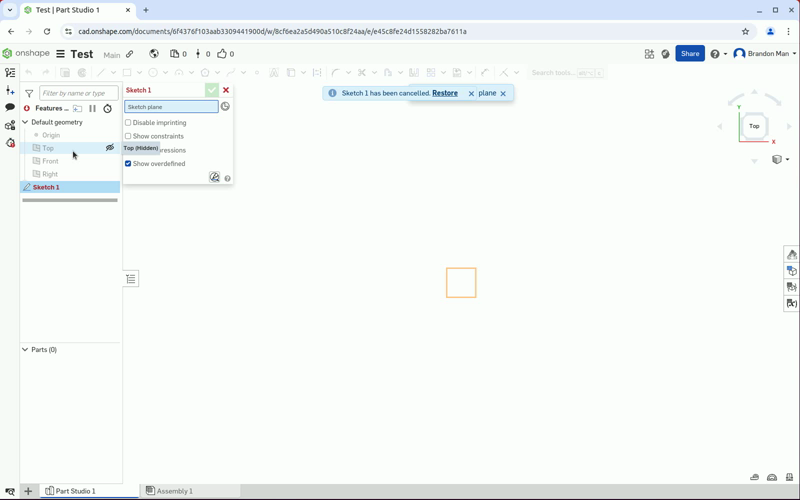
click(73, 150)
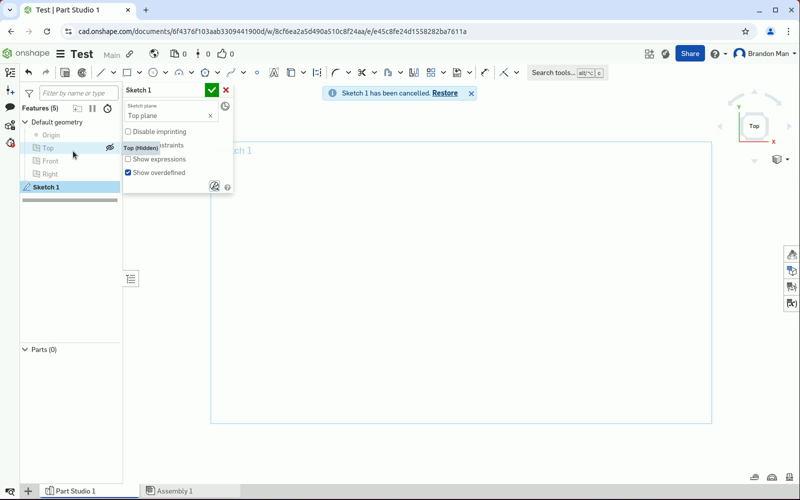
mouse_move(73, 352)
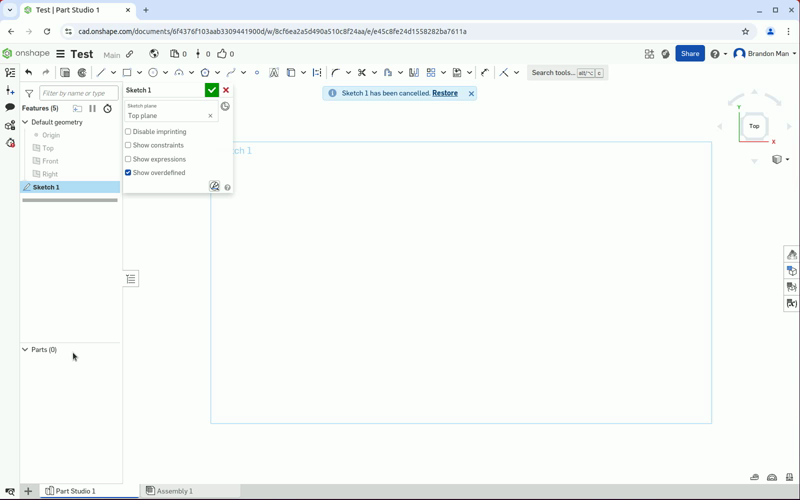
key(y)
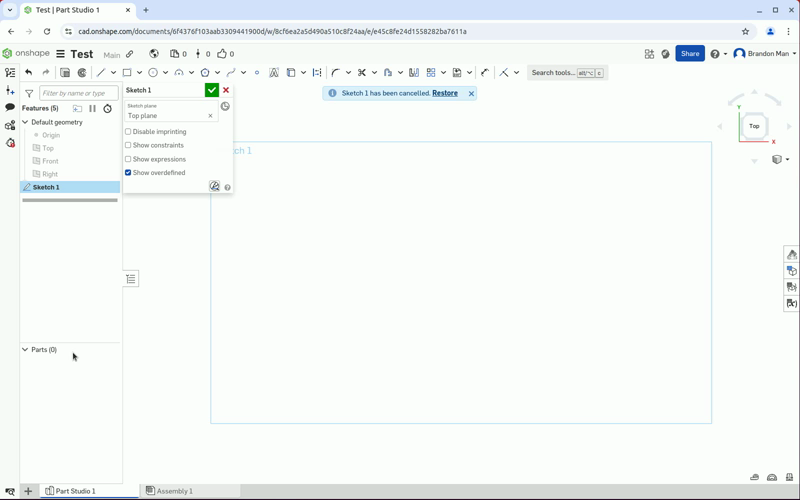
key(l)
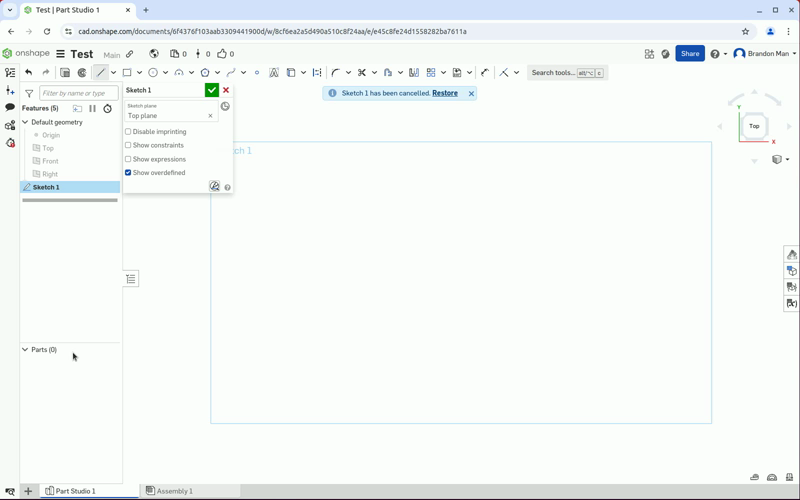
key_down(shift)
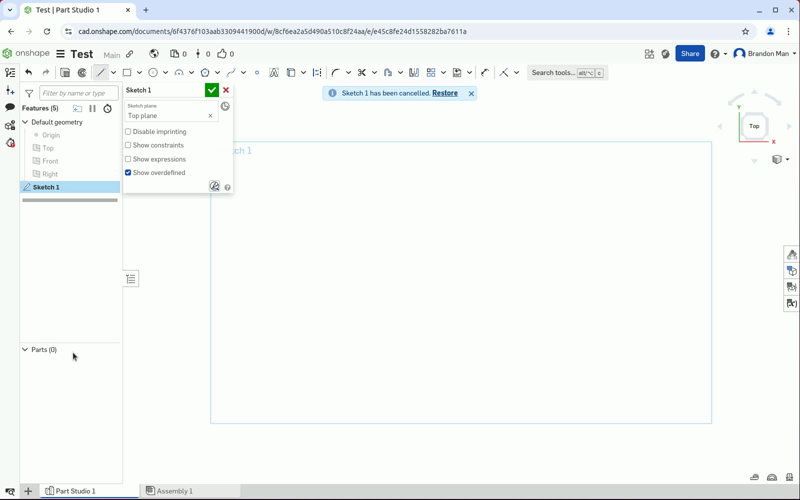
mouse_move(460, 282)
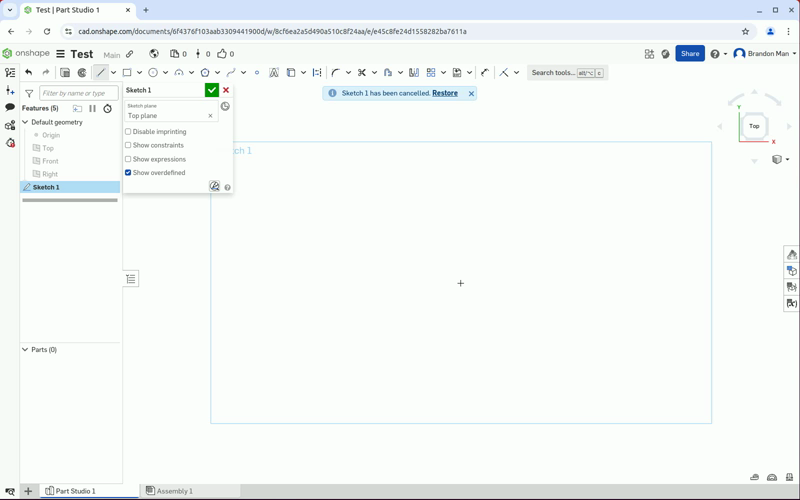
click(460, 282)
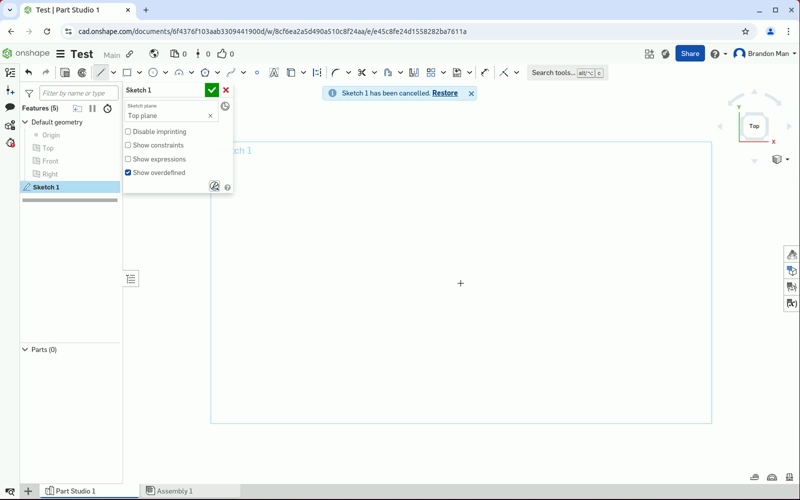
key_up(shift)
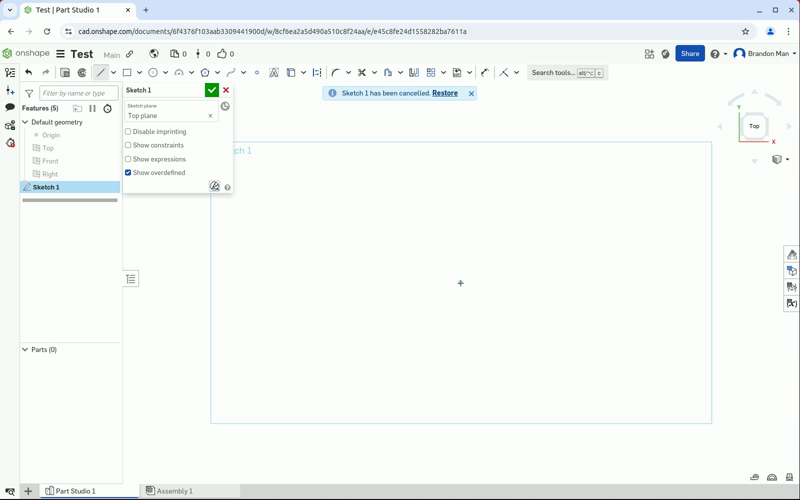
key_down(shift)
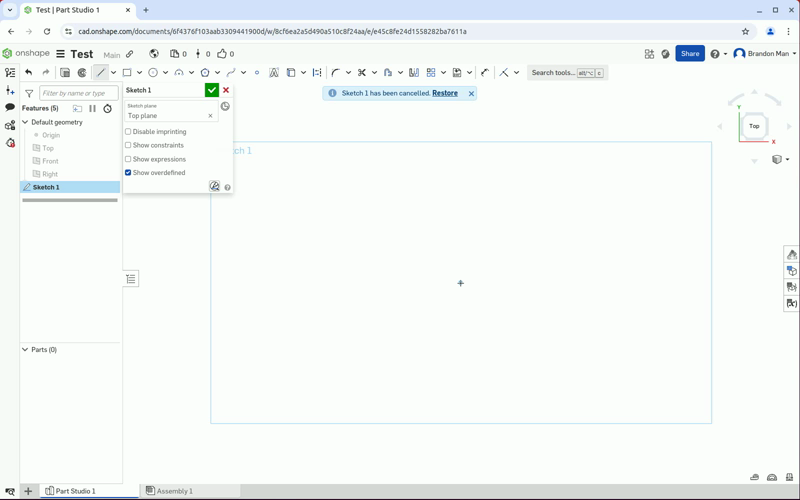
mouse_move(490, 282)
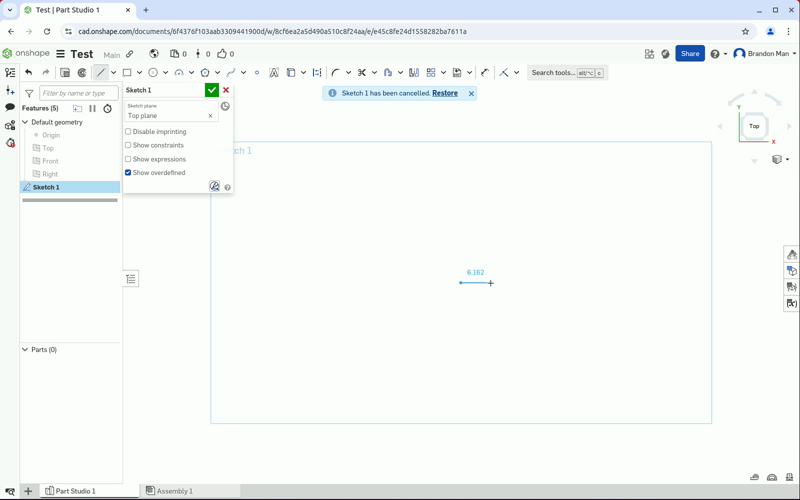
mouse_move(512, 282)
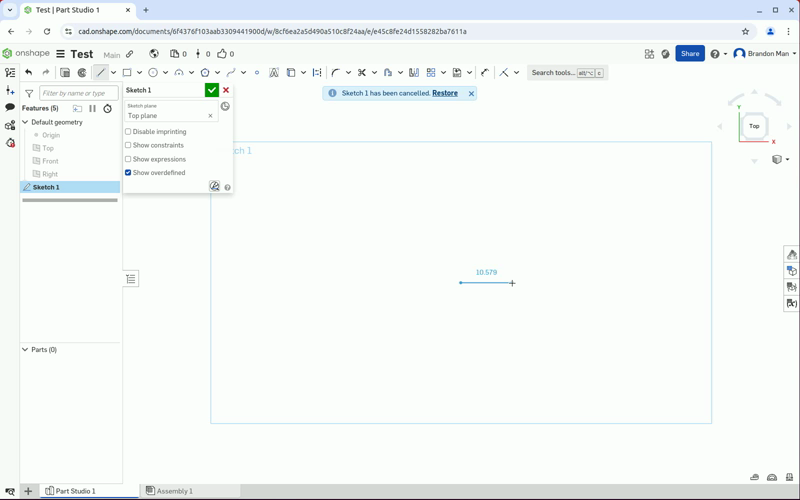
click(512, 282)
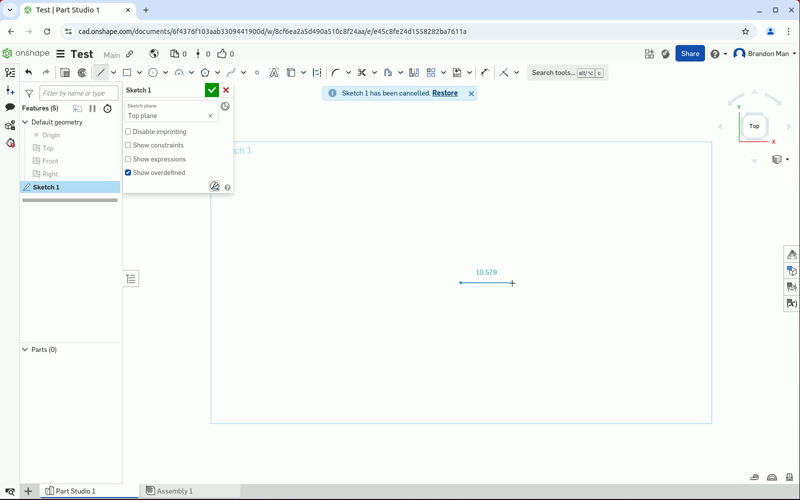
key_up(shift)
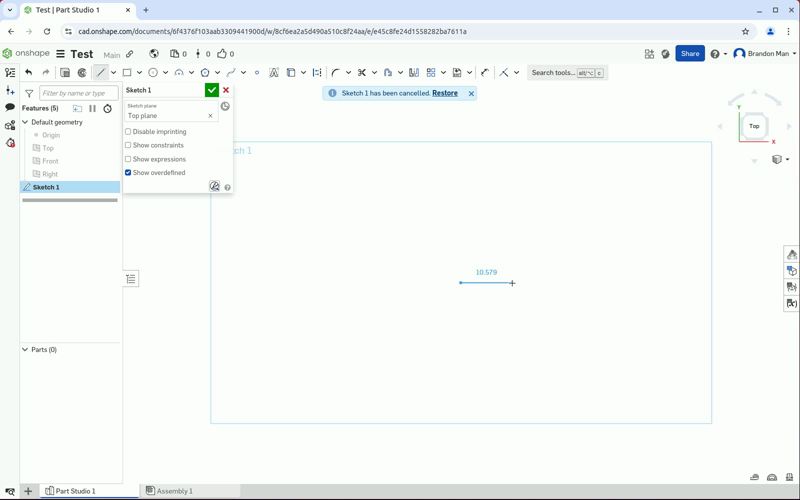
key(esc)
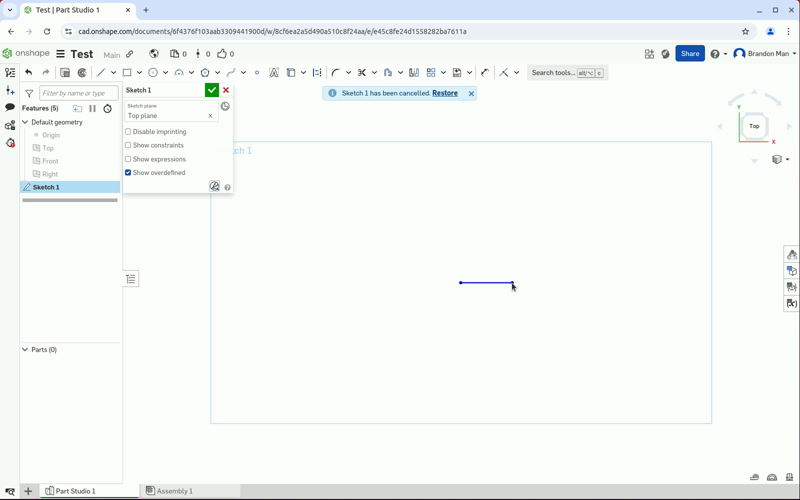
key(a)
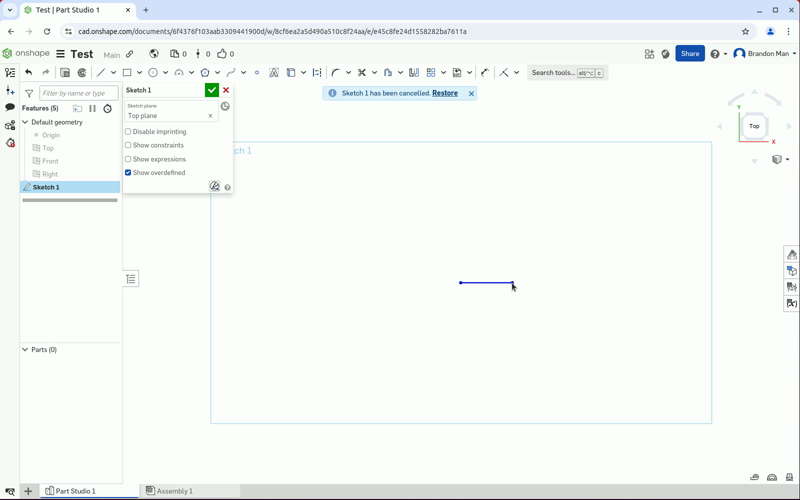
mouse_move(512, 282)
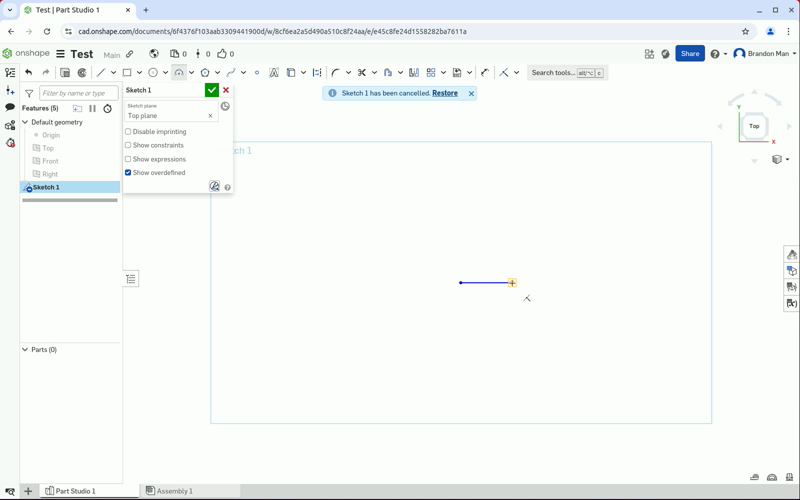
click(512, 282)
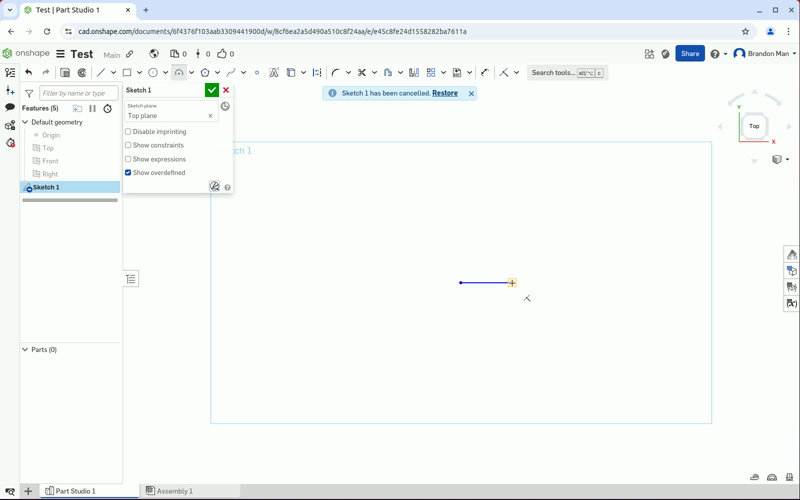
key_down(shift)
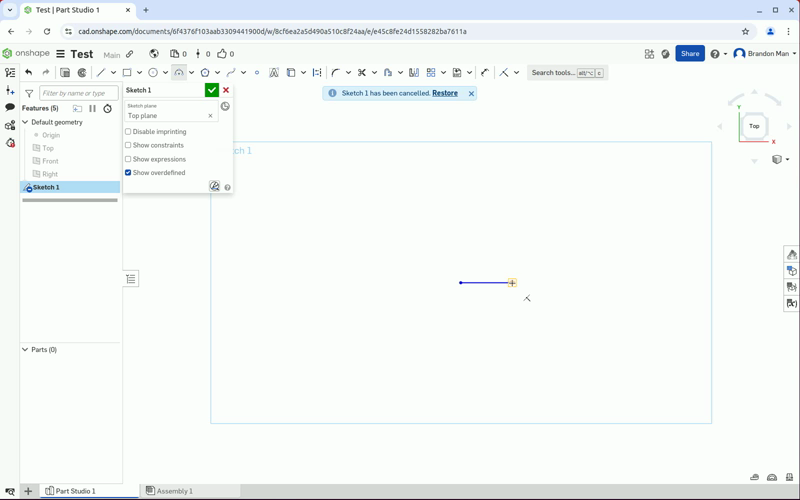
mouse_move(534, 260)
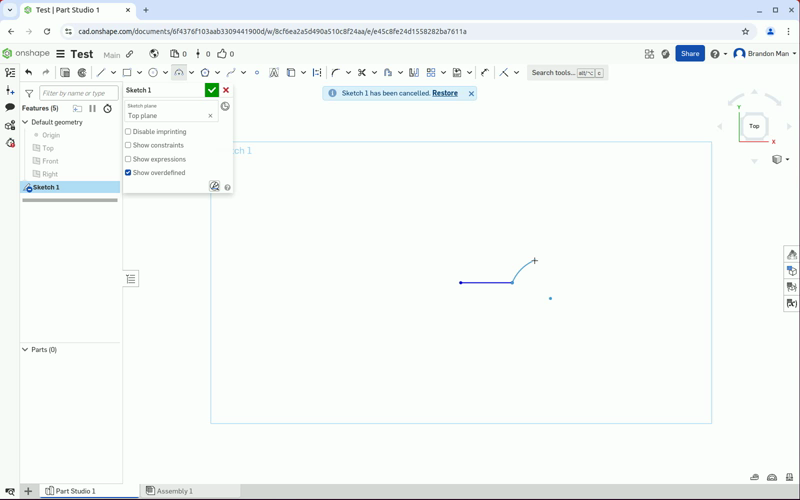
click(534, 260)
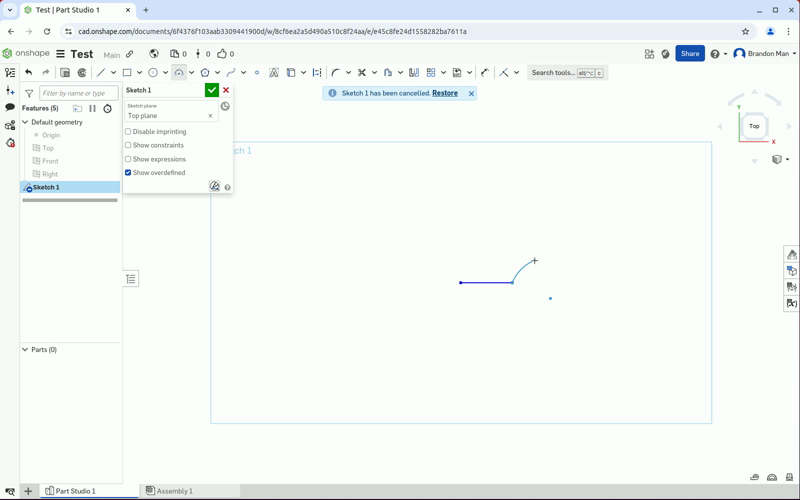
mouse_move(528, 276)
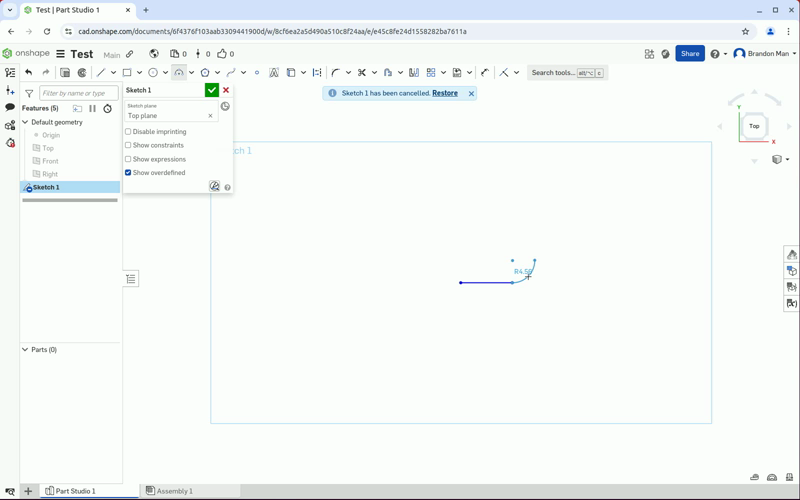
click(528, 276)
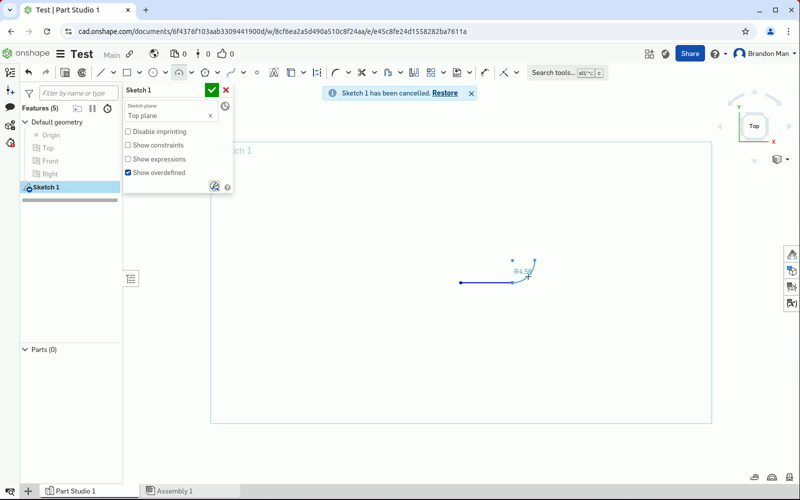
key_up(shift)
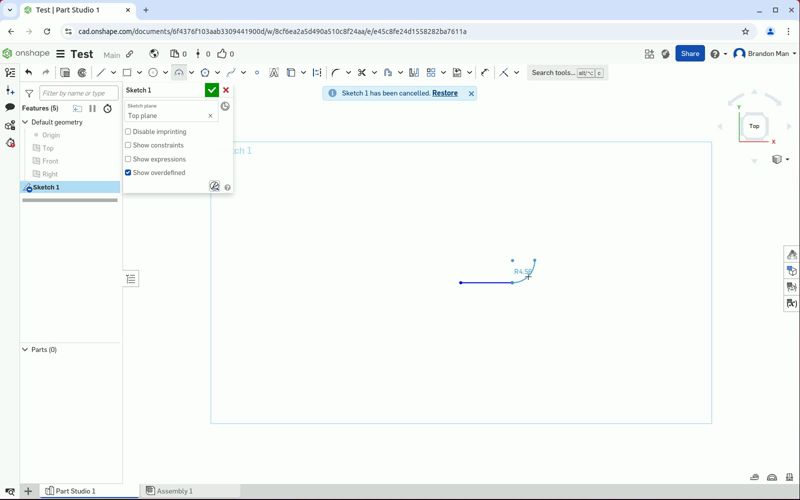
key(esc)
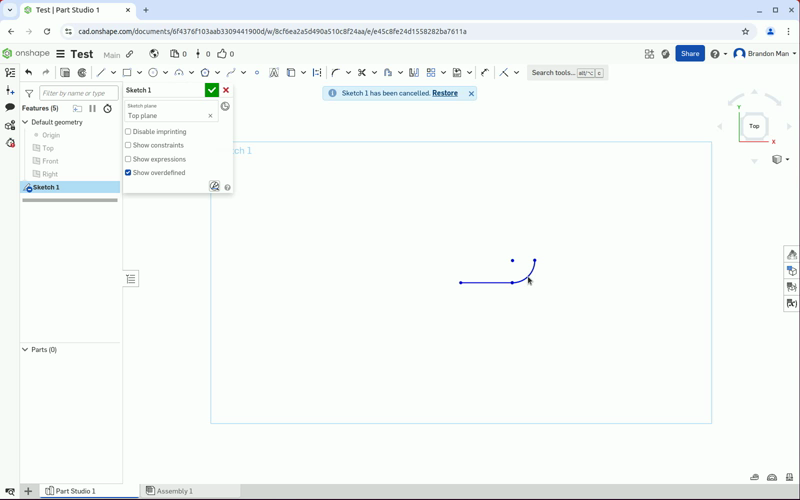
key(l)
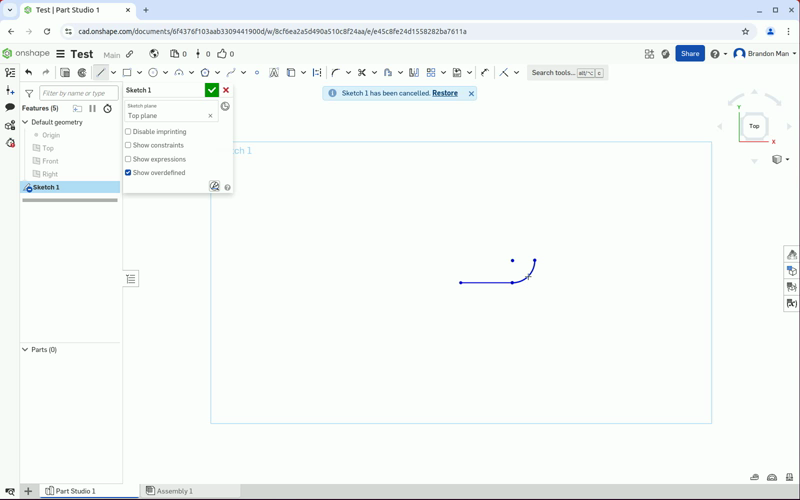
mouse_move(534, 260)
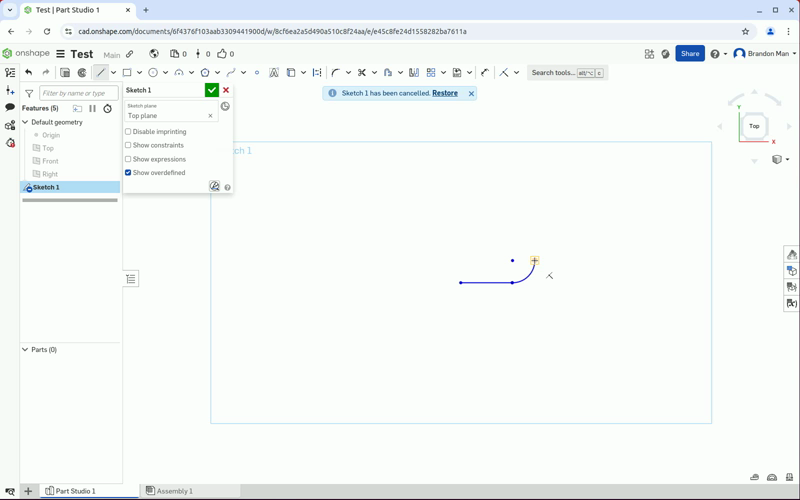
click(534, 260)
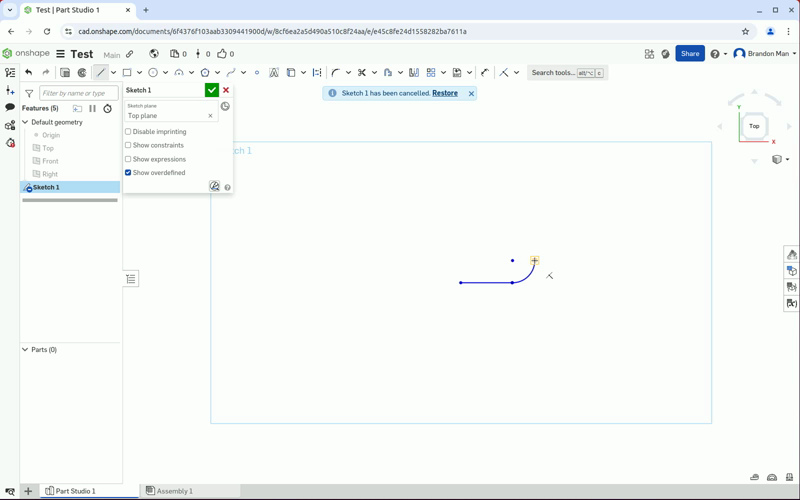
key_down(shift)
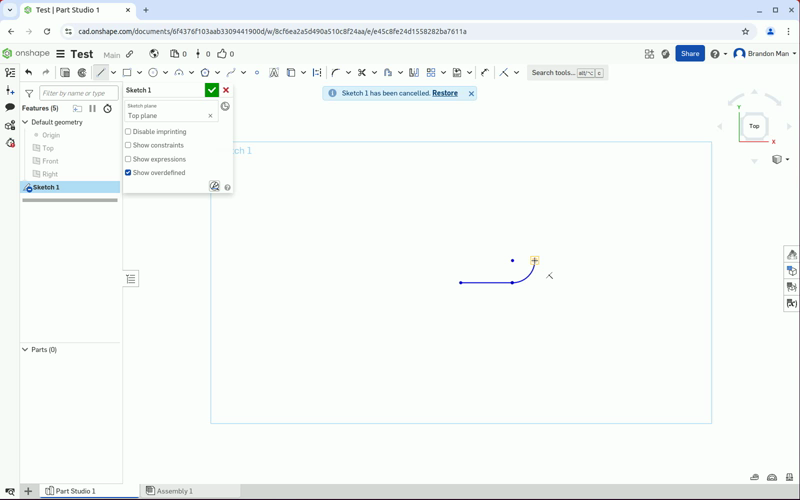
mouse_move(564, 260)
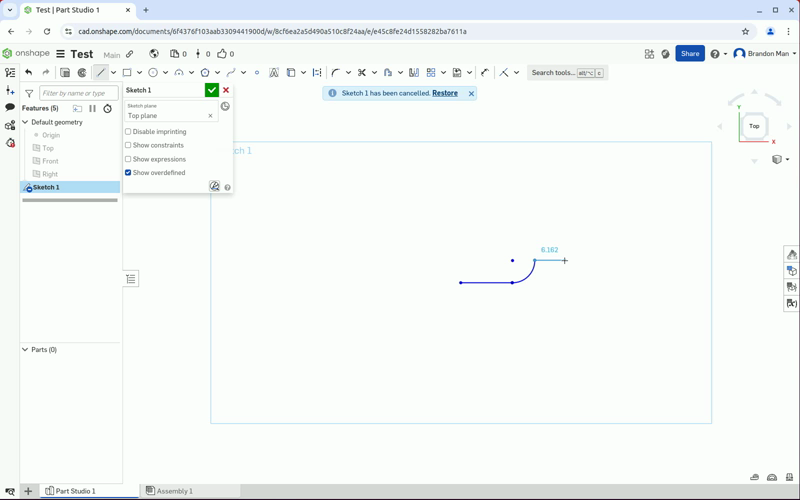
mouse_move(528, 260)
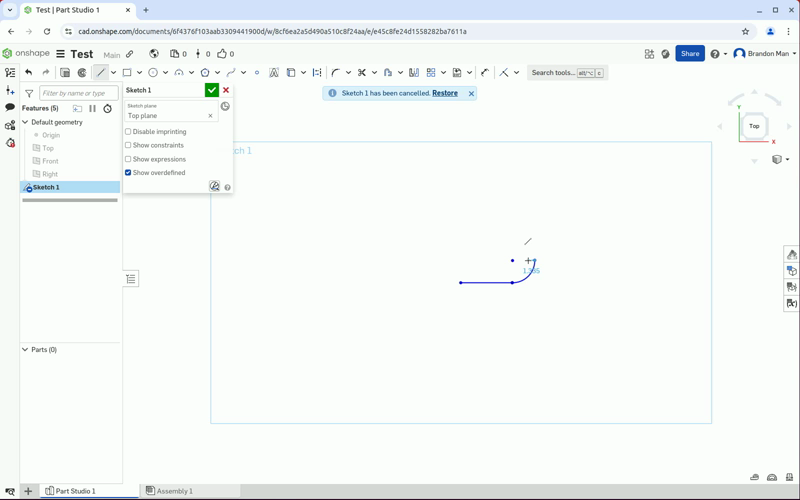
scroll(6)
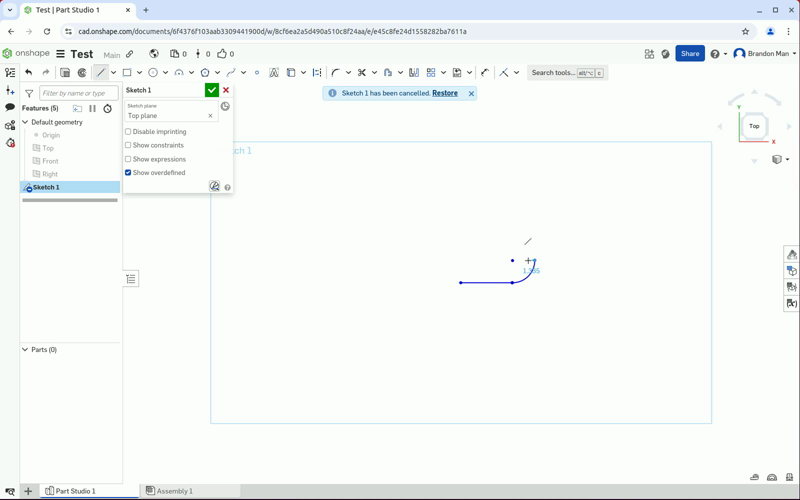
scroll(6)
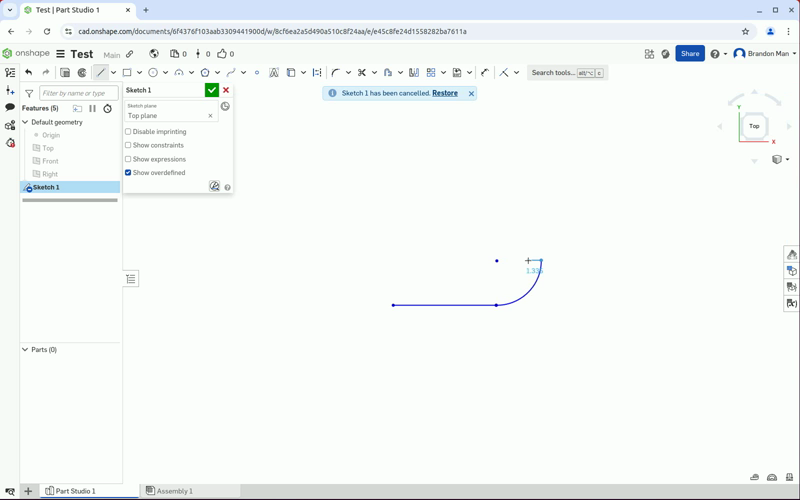
scroll(6)
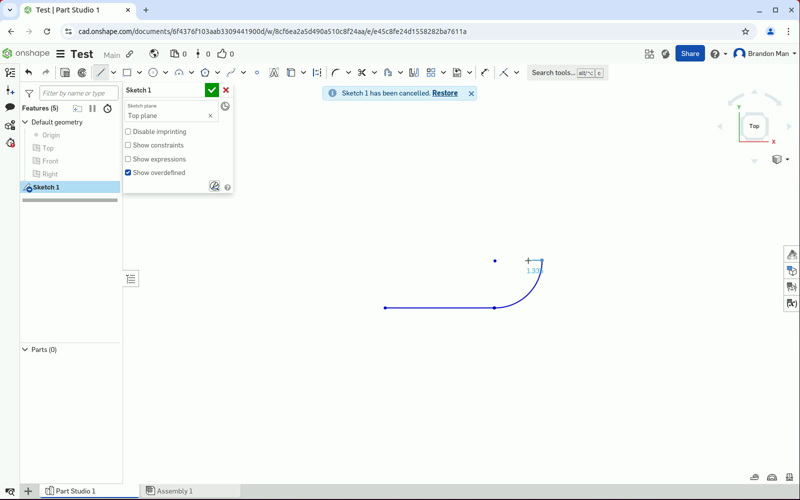
scroll(6)
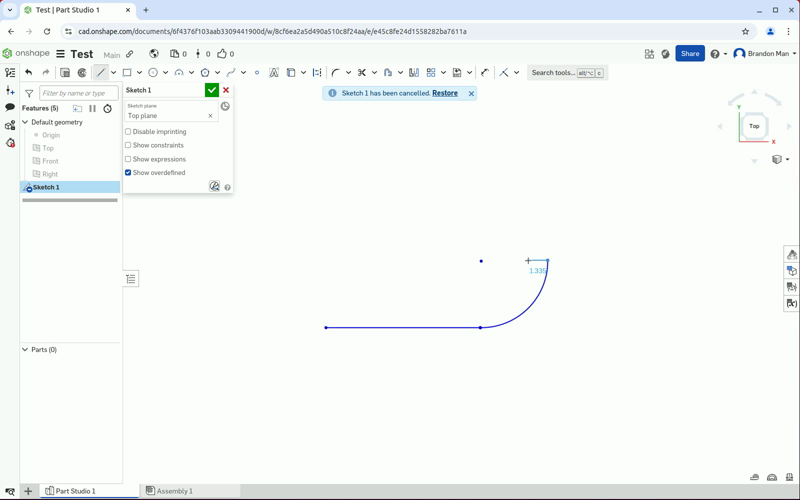
scroll(6)
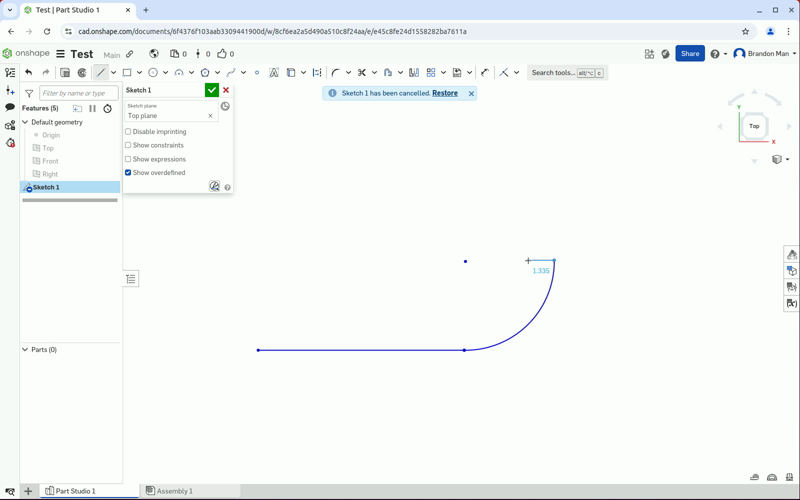
scroll(6)
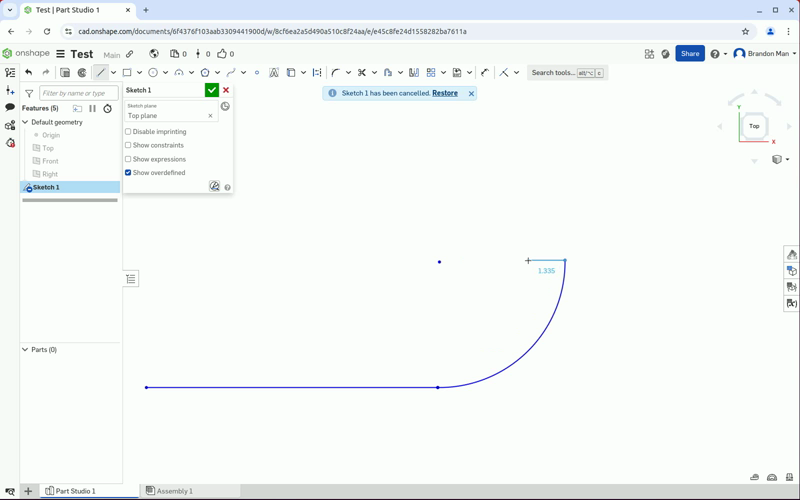
scroll(6)
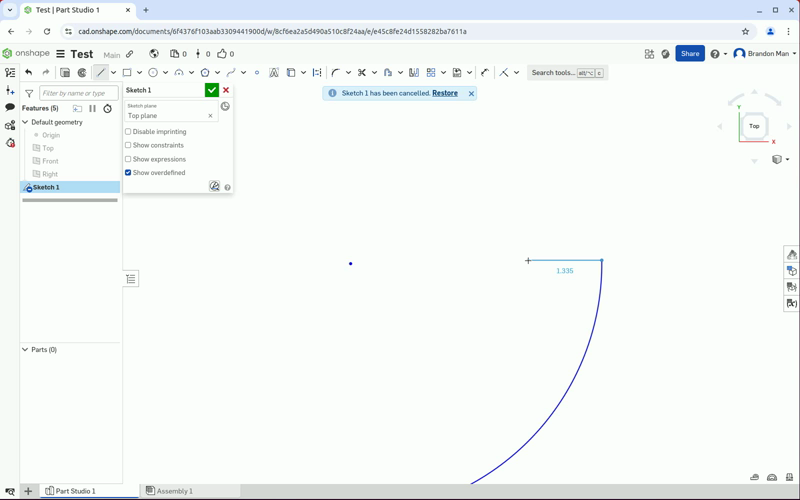
click(528, 260)
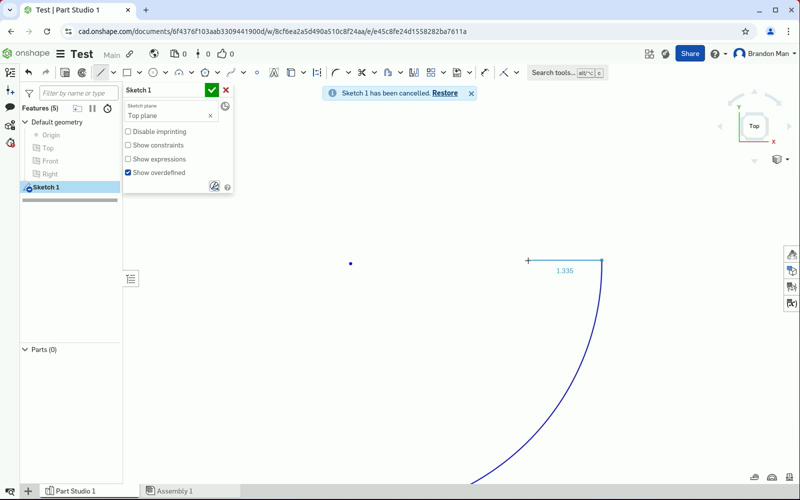
scroll(-6)
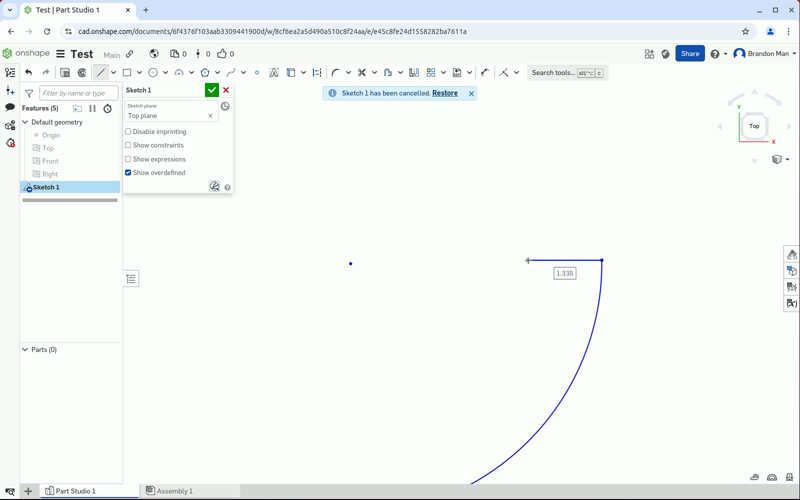
scroll(-6)
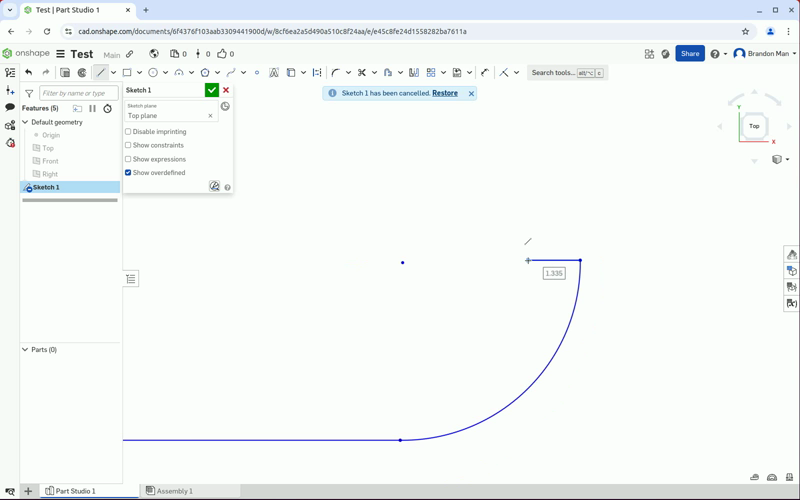
scroll(-6)
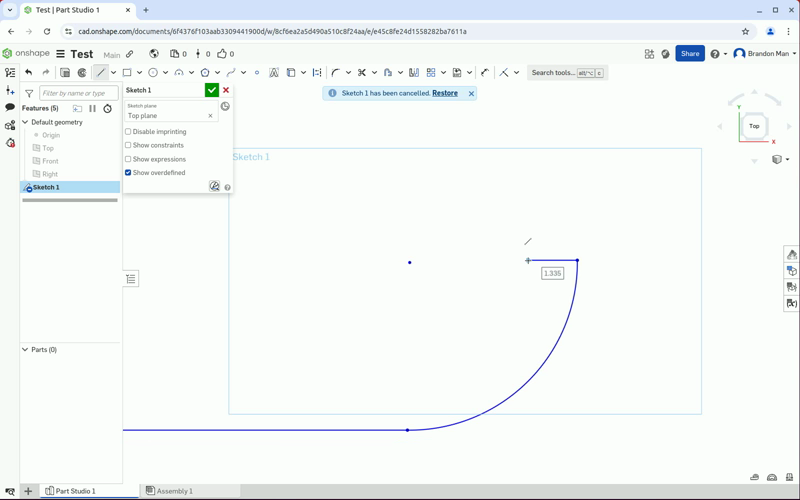
scroll(-6)
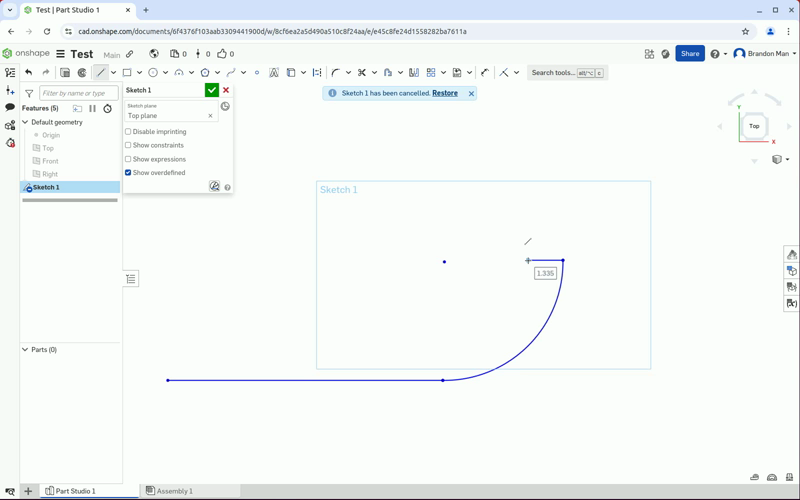
scroll(-6)
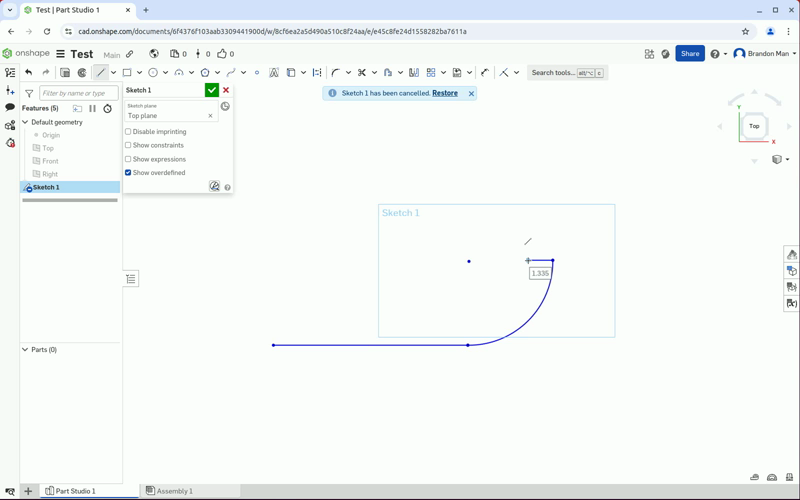
scroll(-6)
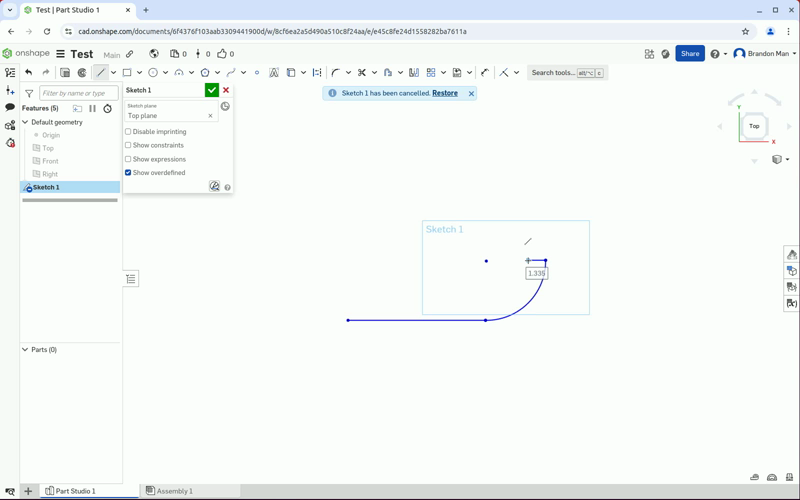
scroll(-6)
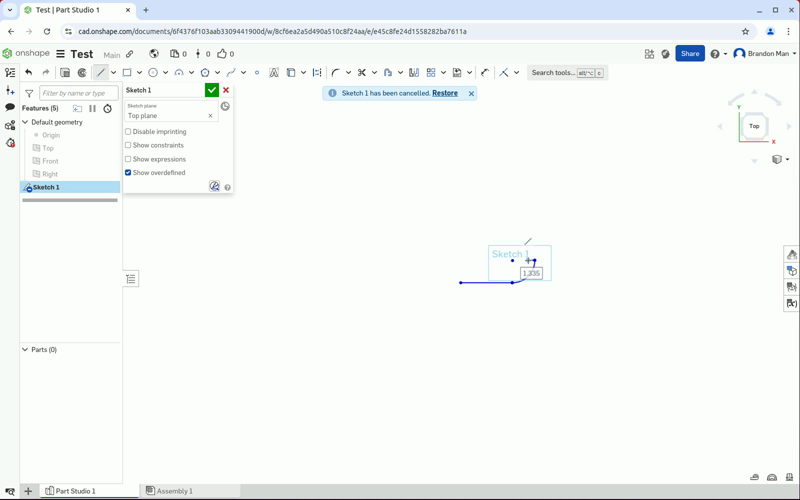
key_up(shift)
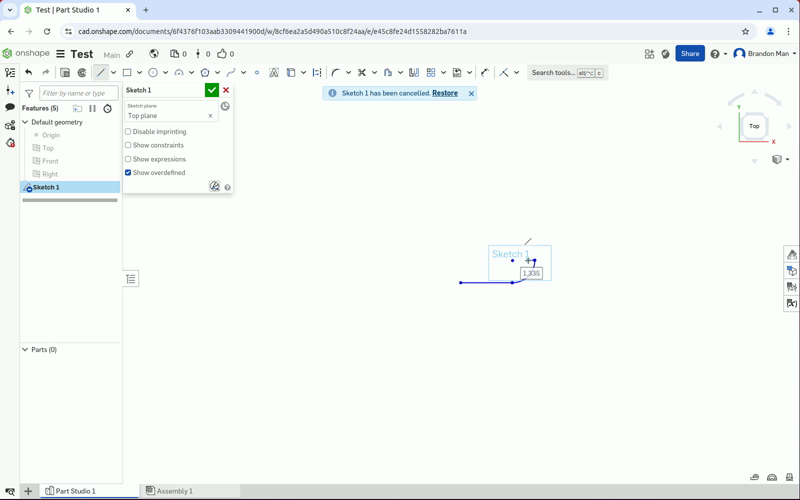
key_down(shift)
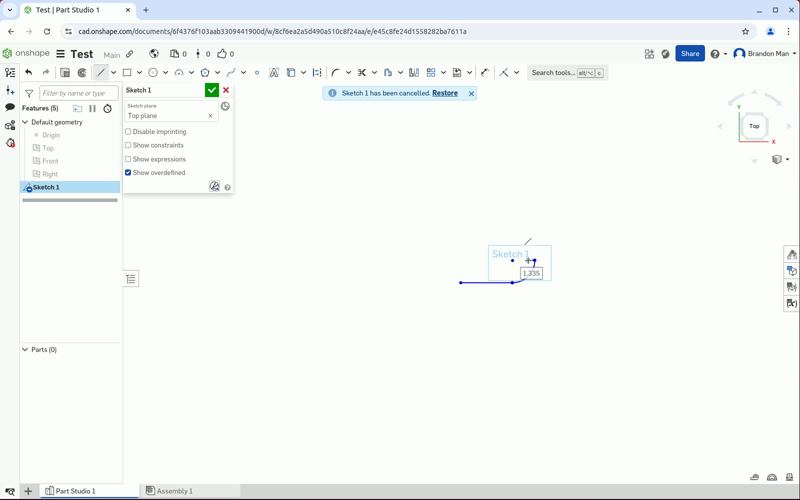
mouse_move(558, 260)
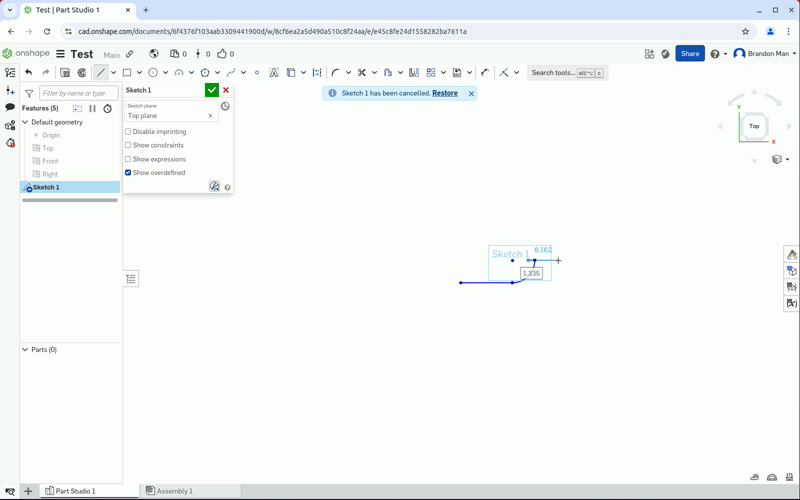
mouse_move(521, 260)
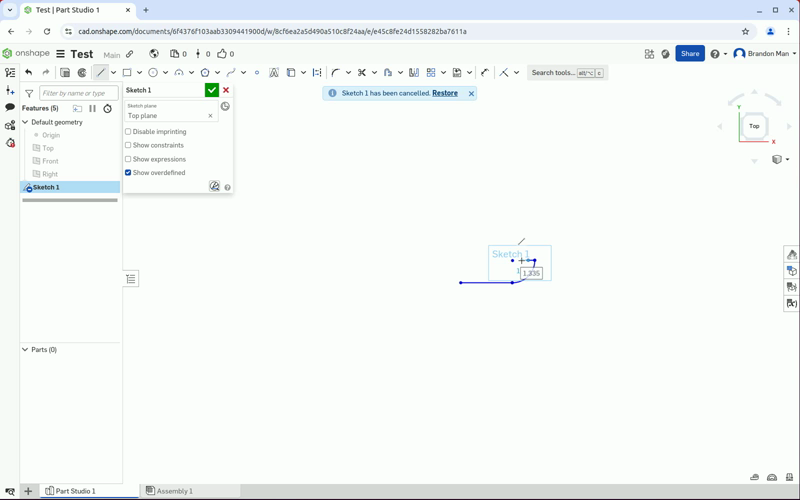
scroll(6)
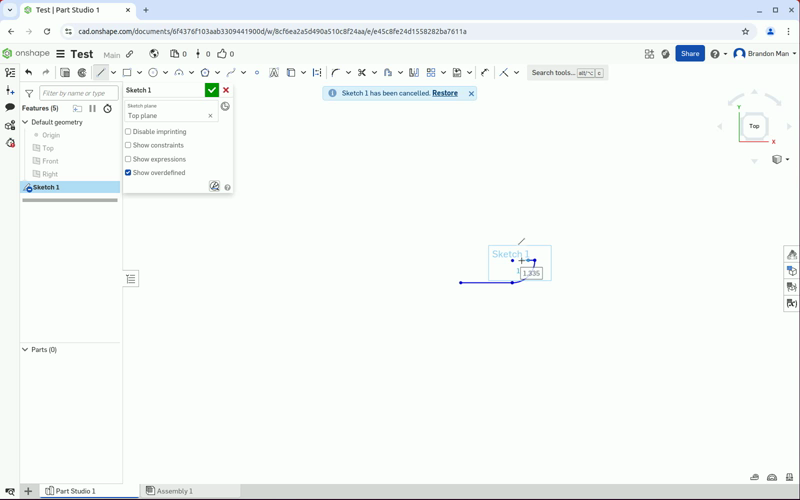
scroll(6)
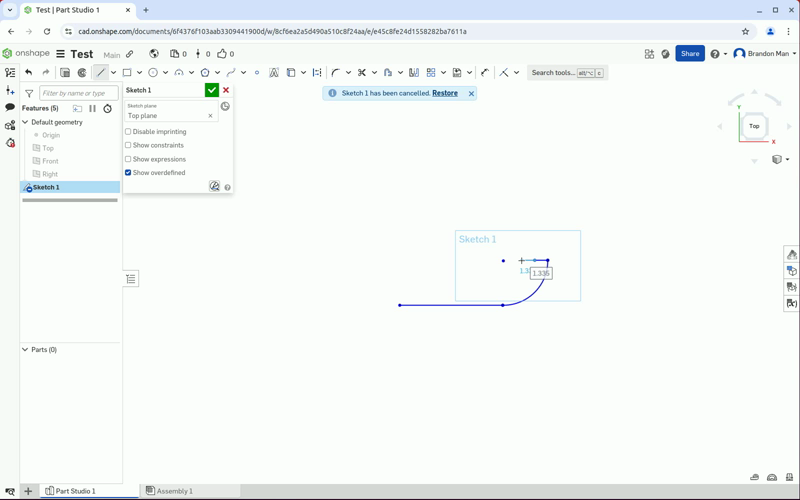
scroll(6)
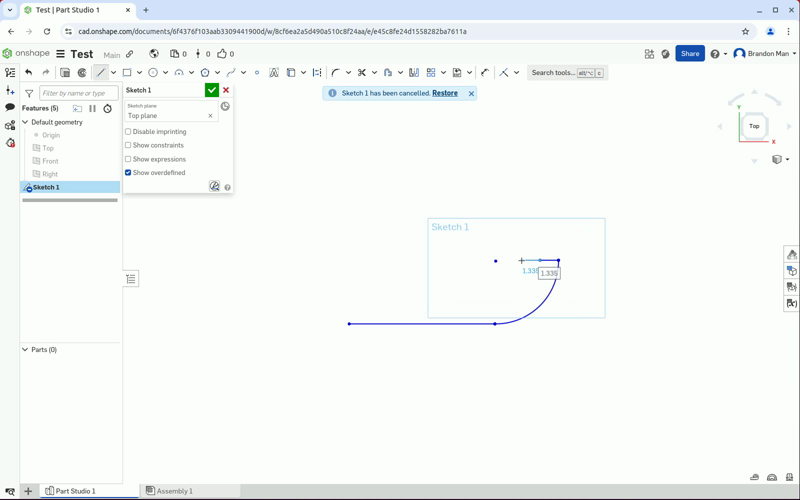
scroll(6)
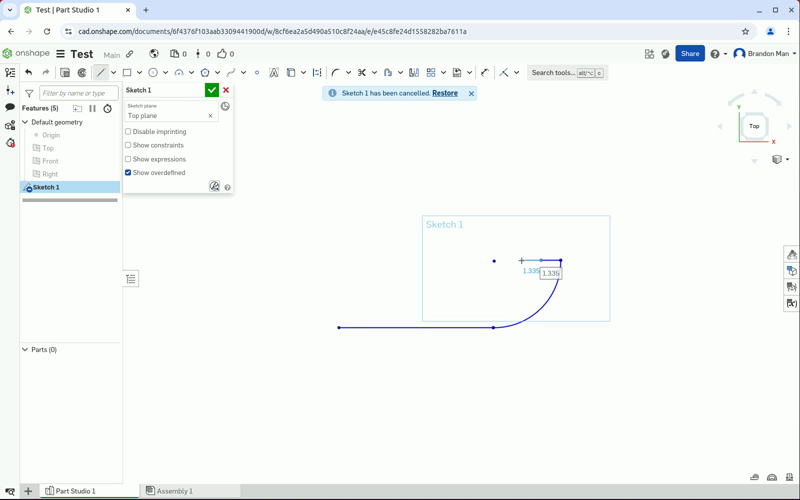
scroll(6)
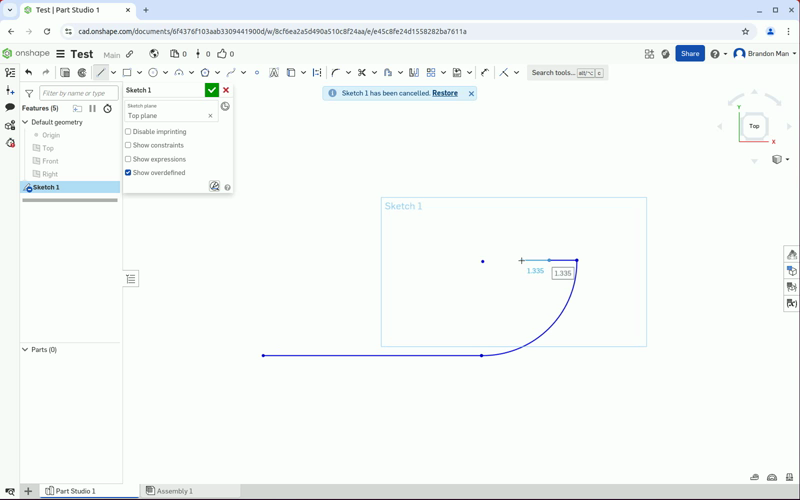
scroll(6)
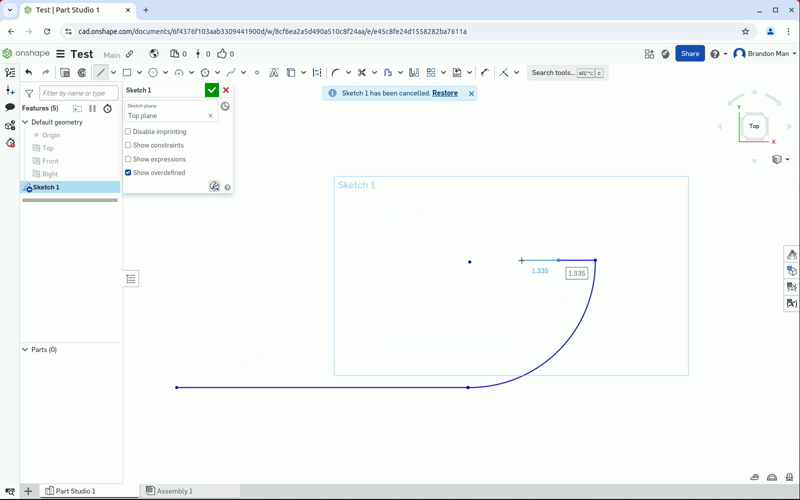
scroll(6)
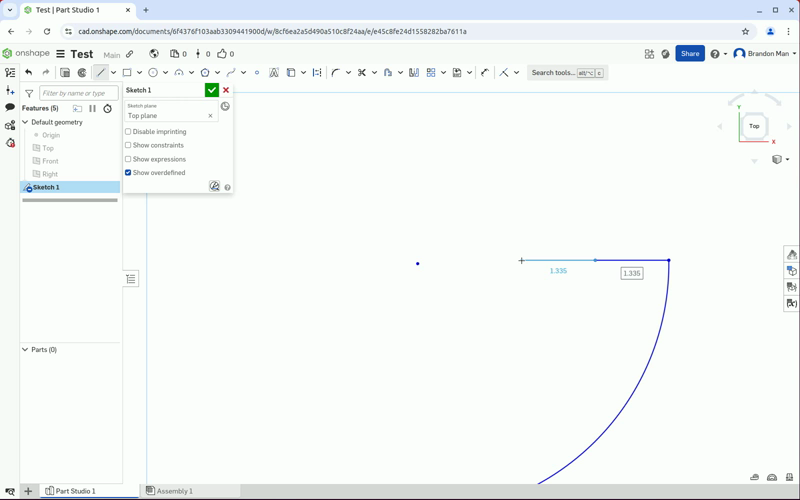
click(521, 260)
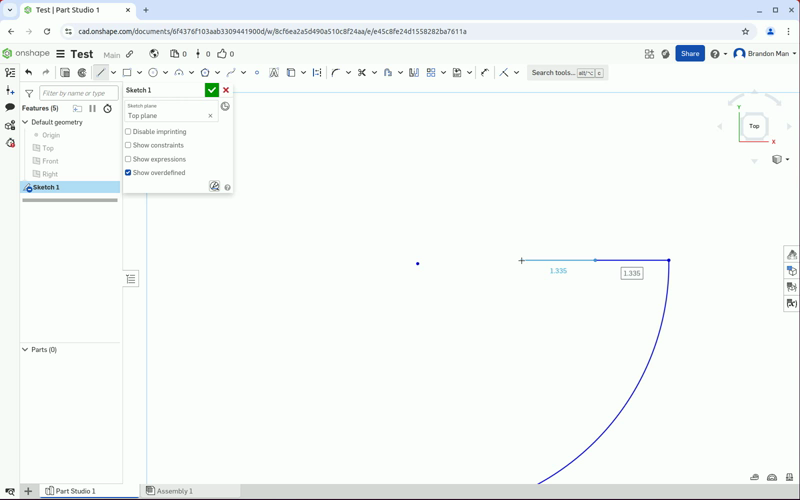
scroll(-6)
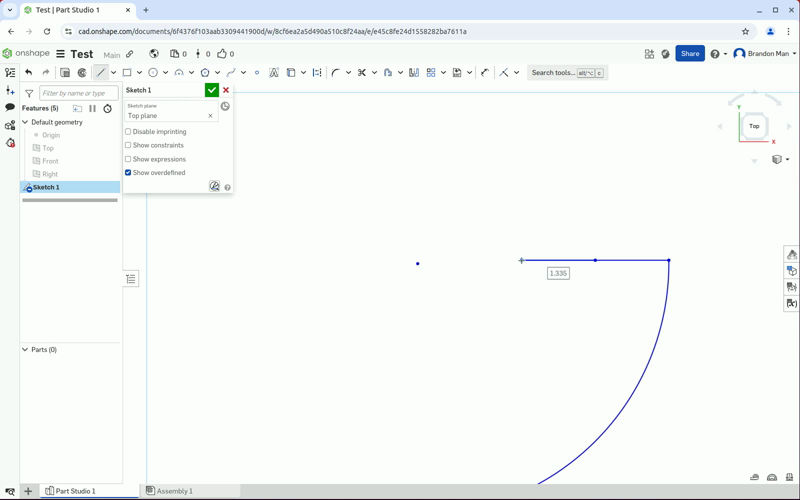
scroll(-6)
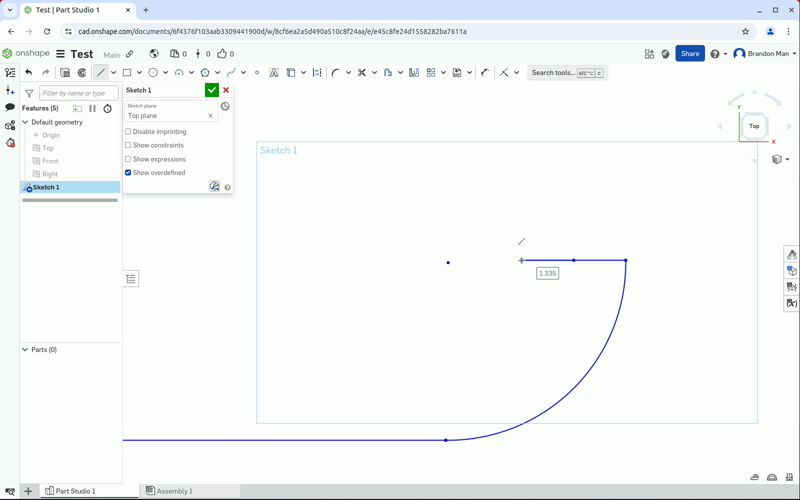
scroll(-6)
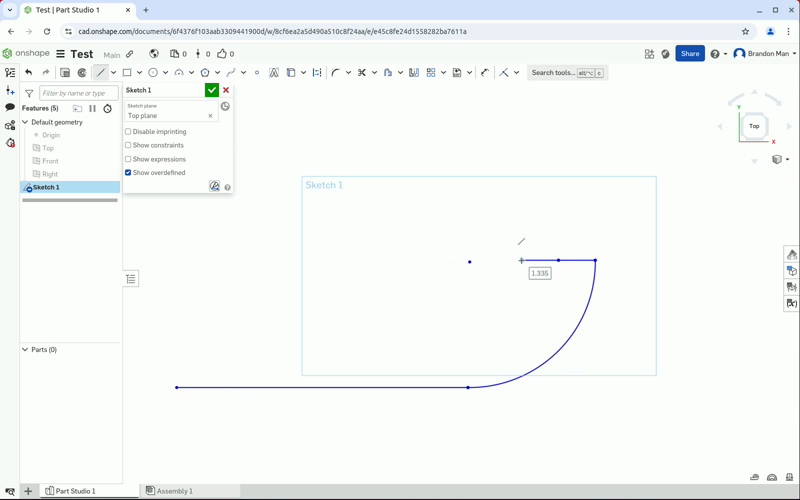
scroll(-6)
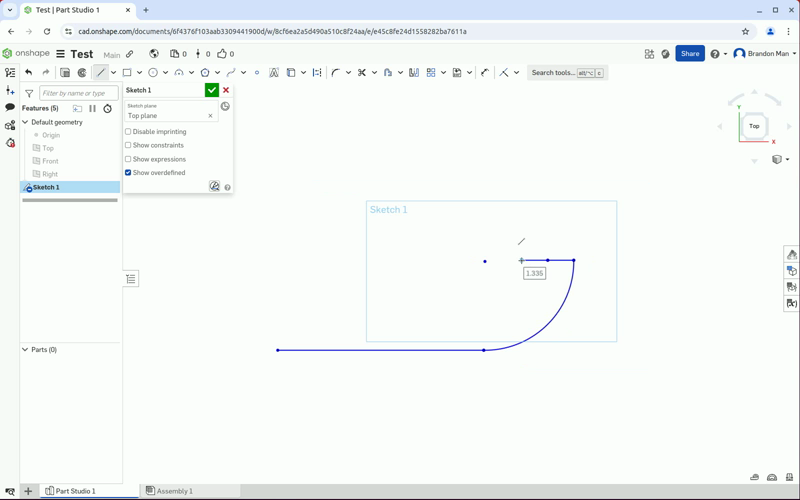
scroll(-6)
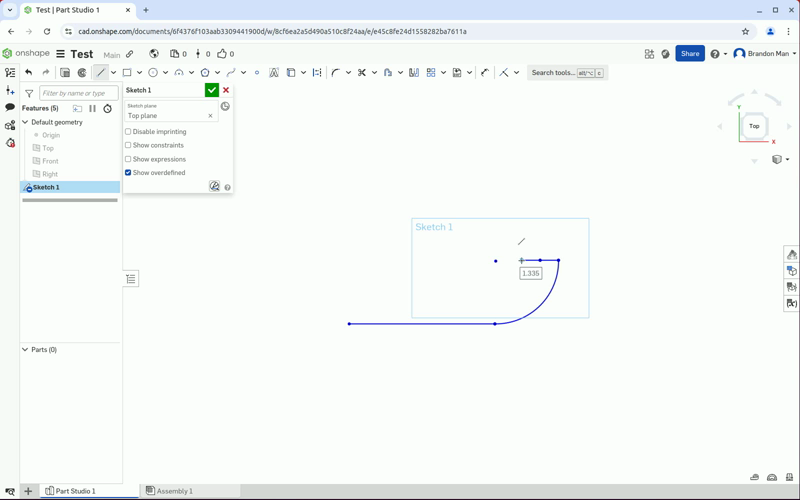
scroll(-6)
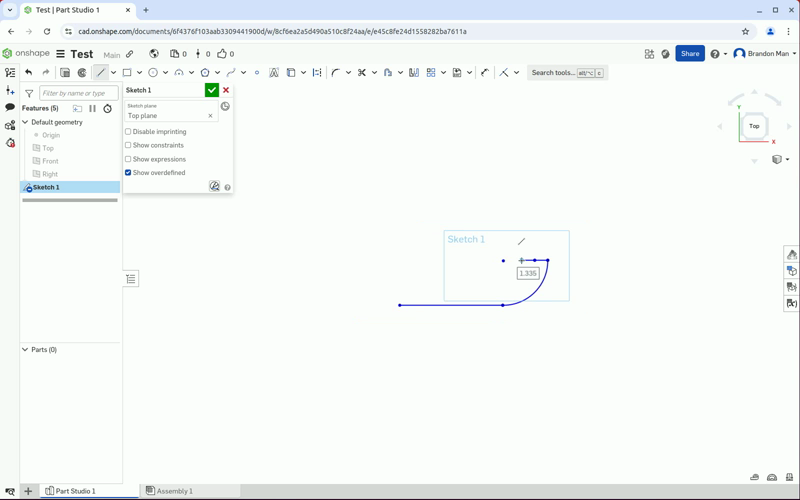
scroll(-6)
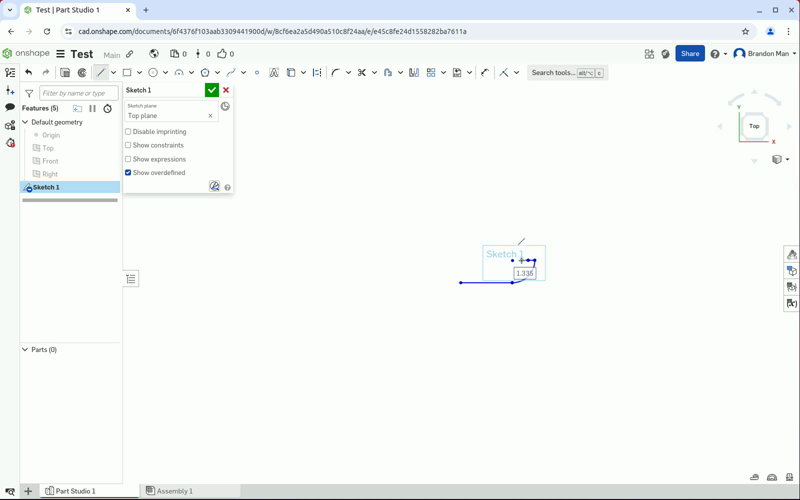
key_up(shift)
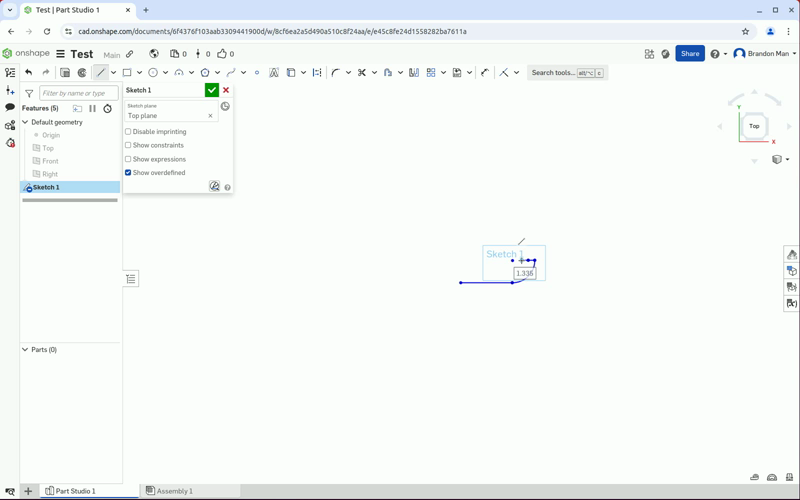
key_down(shift)
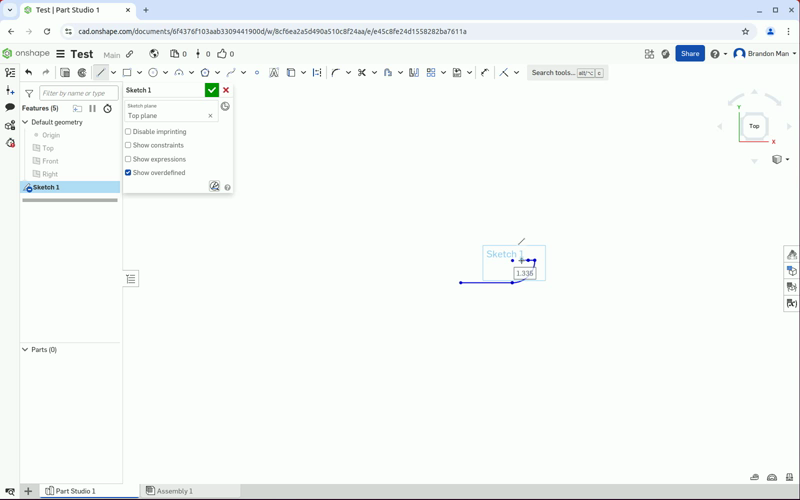
mouse_move(551, 260)
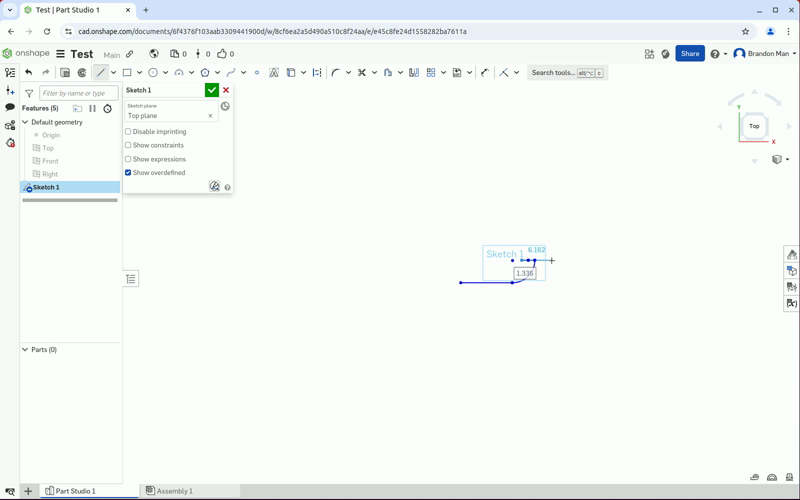
mouse_move(521, 267)
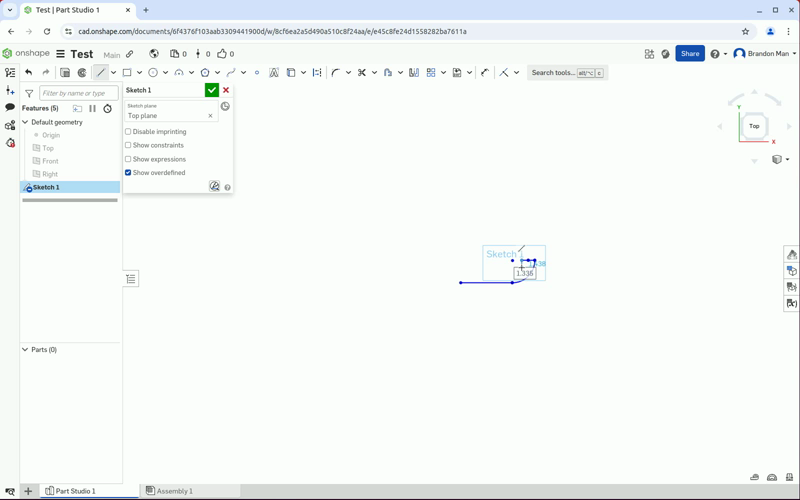
scroll(6)
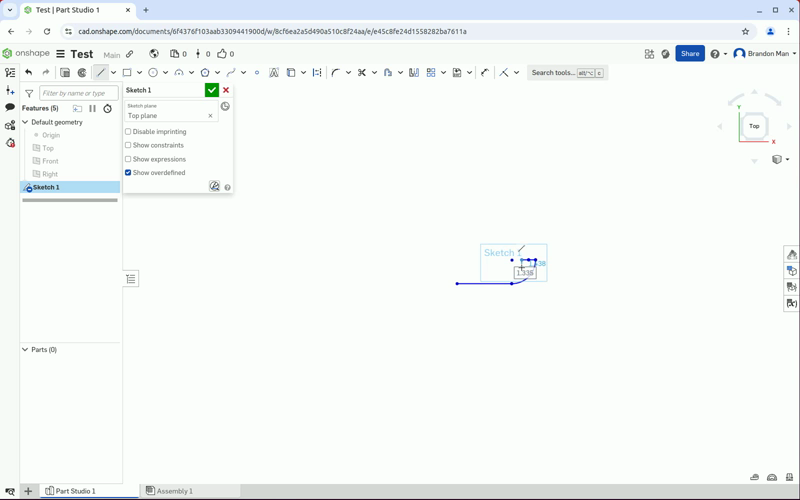
scroll(6)
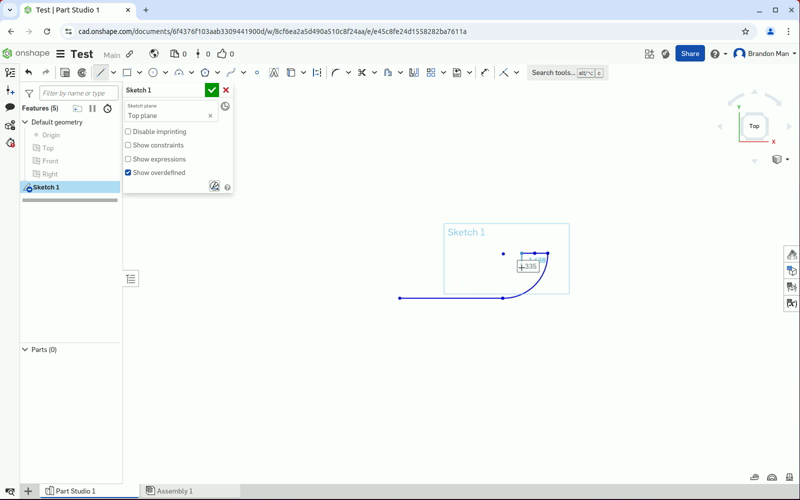
scroll(6)
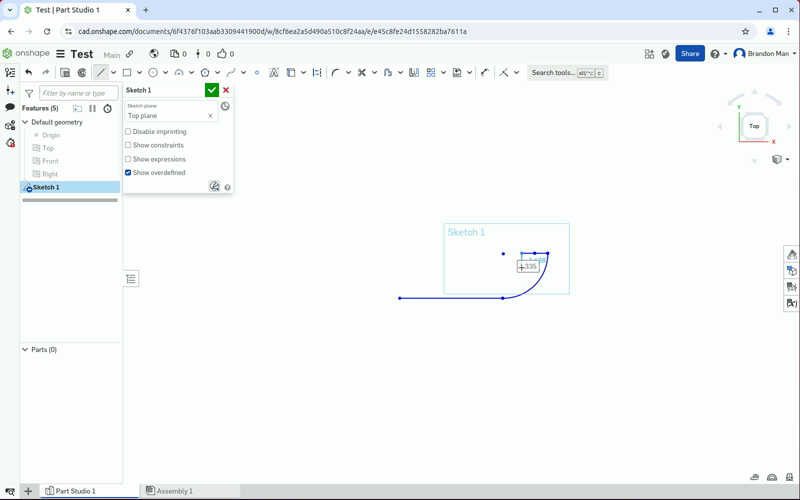
scroll(6)
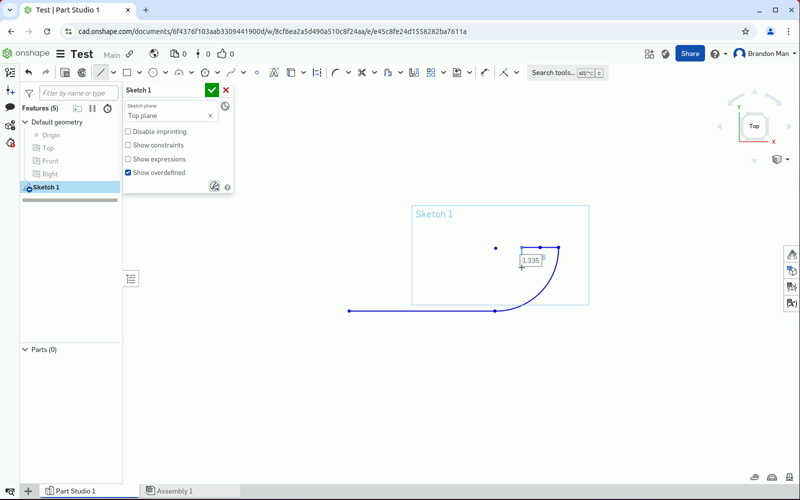
scroll(6)
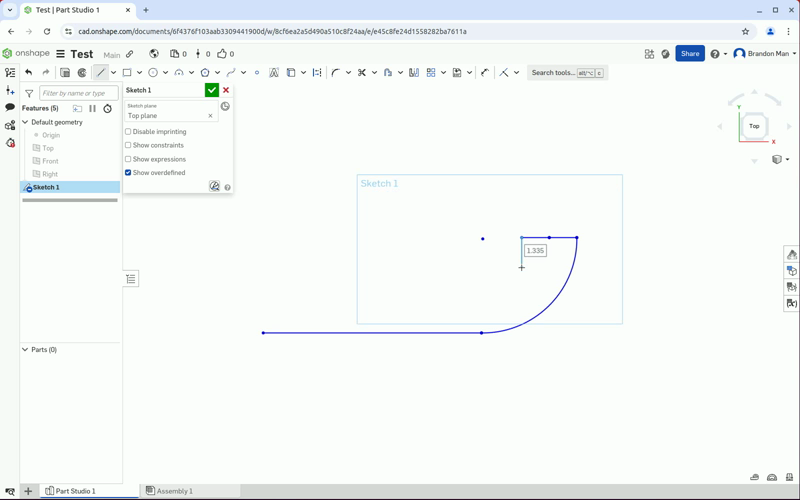
scroll(6)
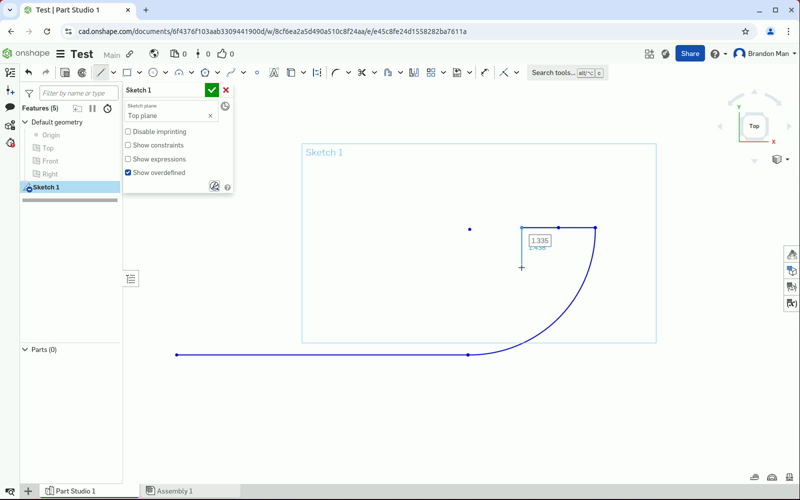
scroll(6)
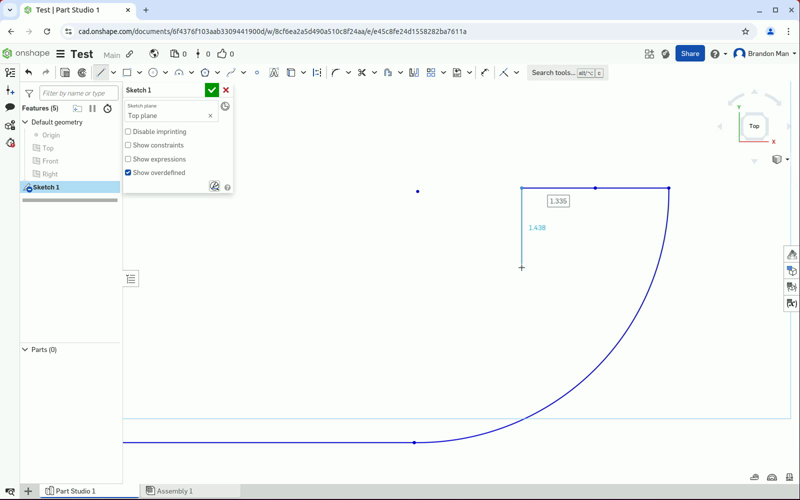
click(521, 267)
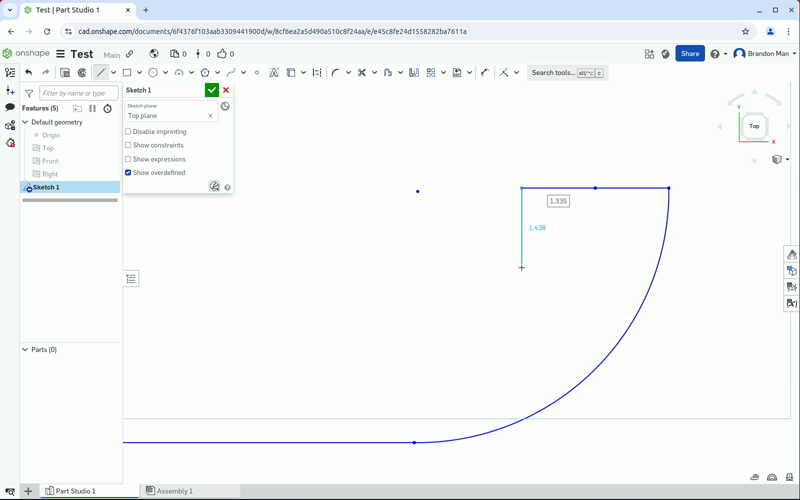
scroll(-6)
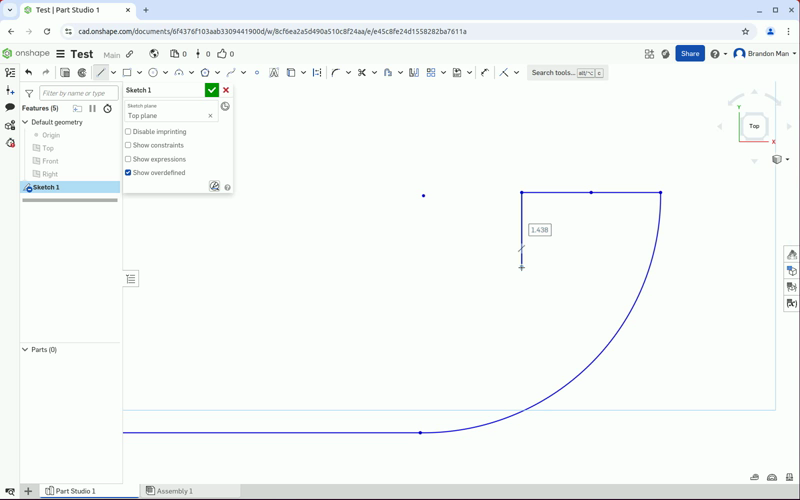
scroll(-6)
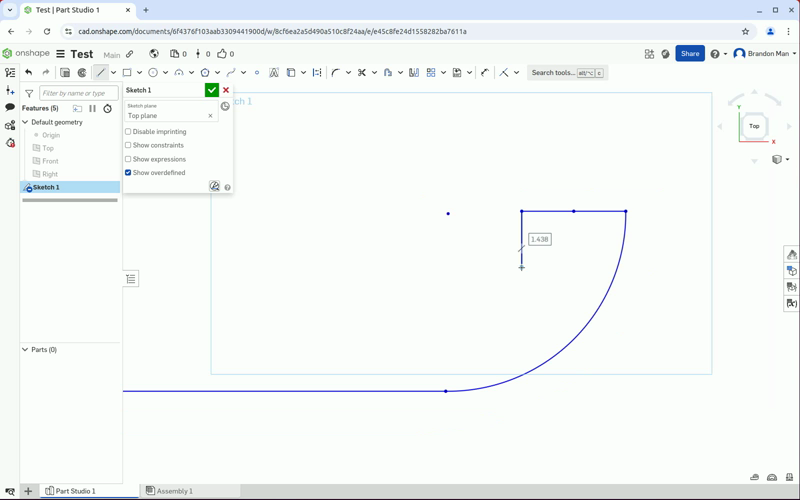
scroll(-6)
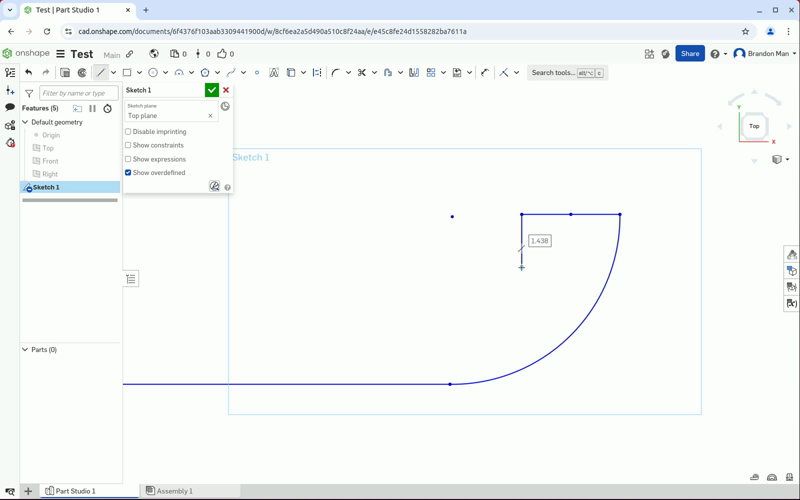
scroll(-6)
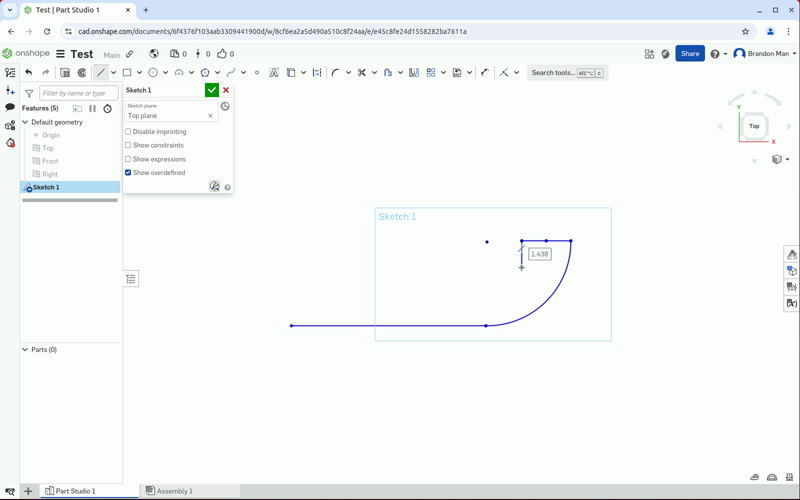
scroll(-6)
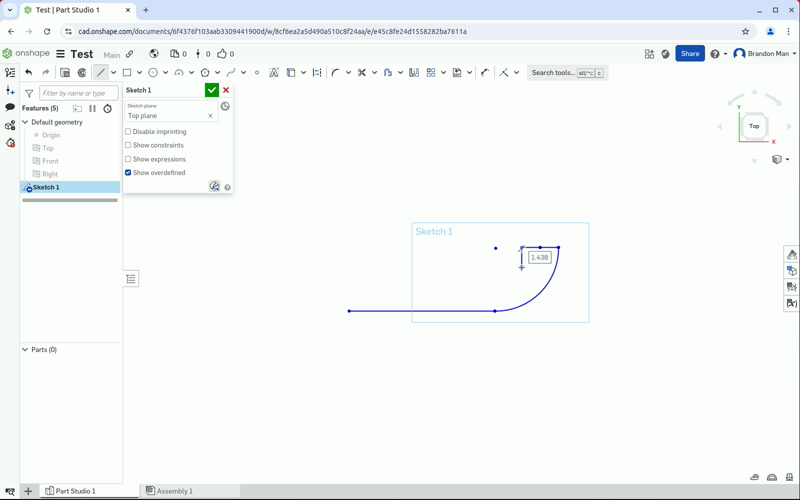
scroll(-6)
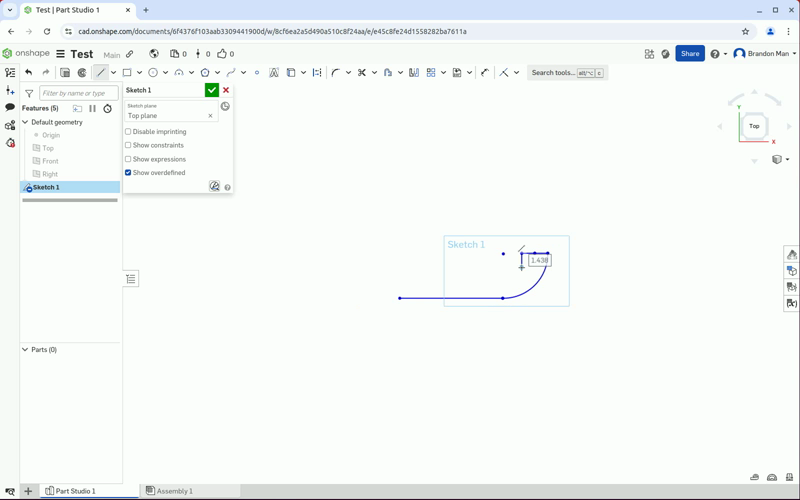
scroll(-6)
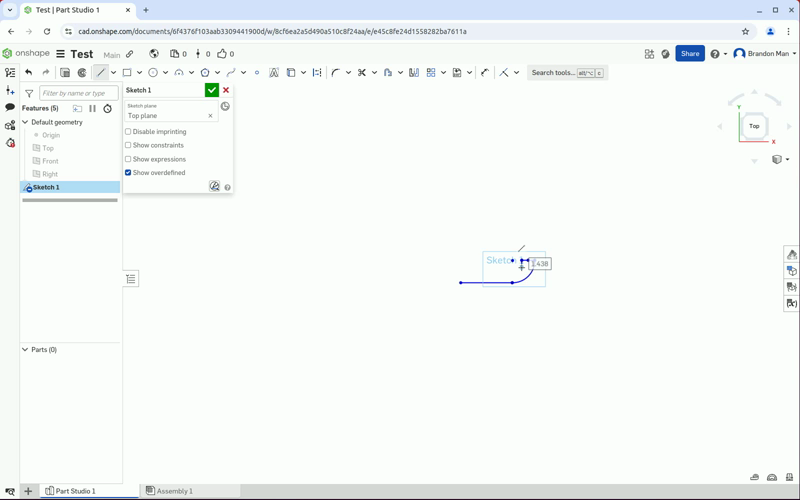
key_up(shift)
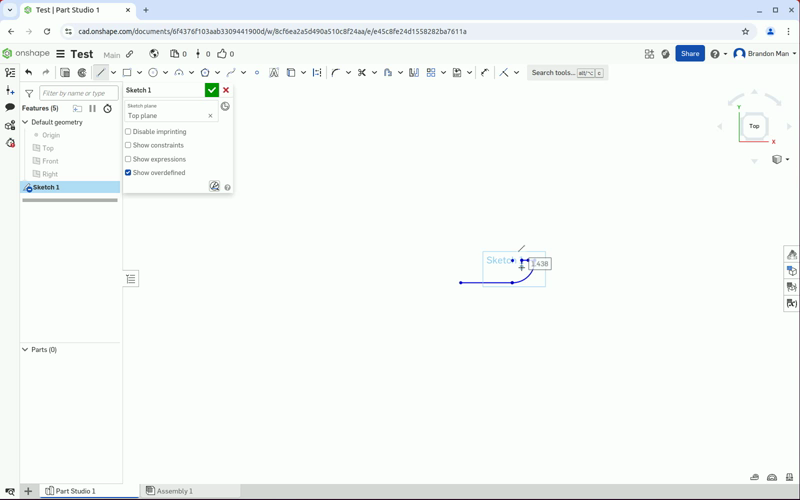
key(esc)
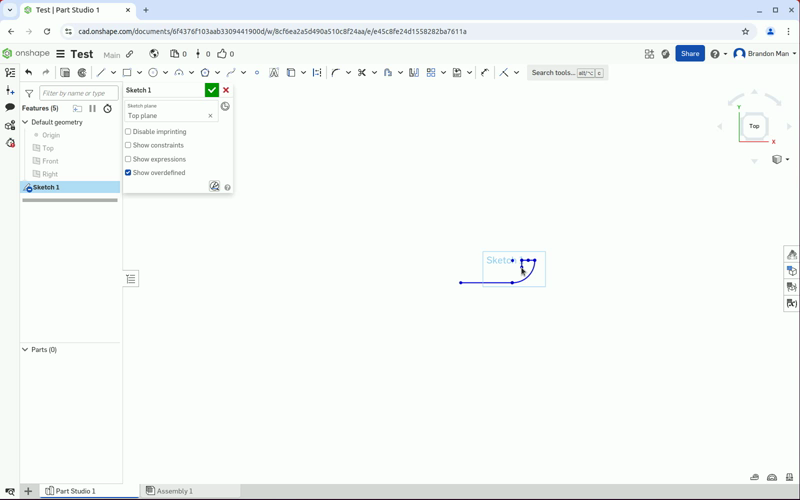
key(a)
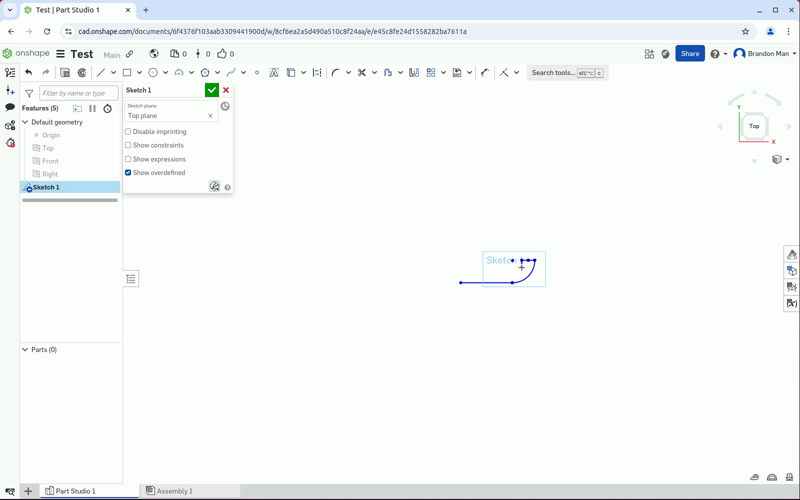
mouse_move(521, 267)
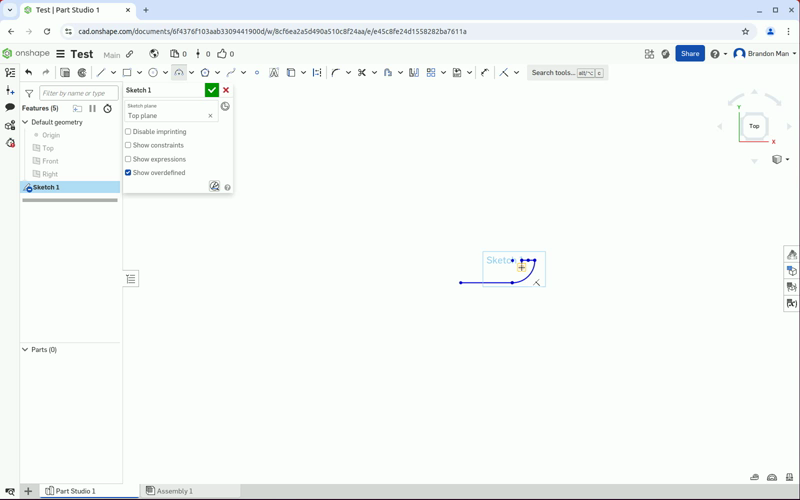
click(521, 267)
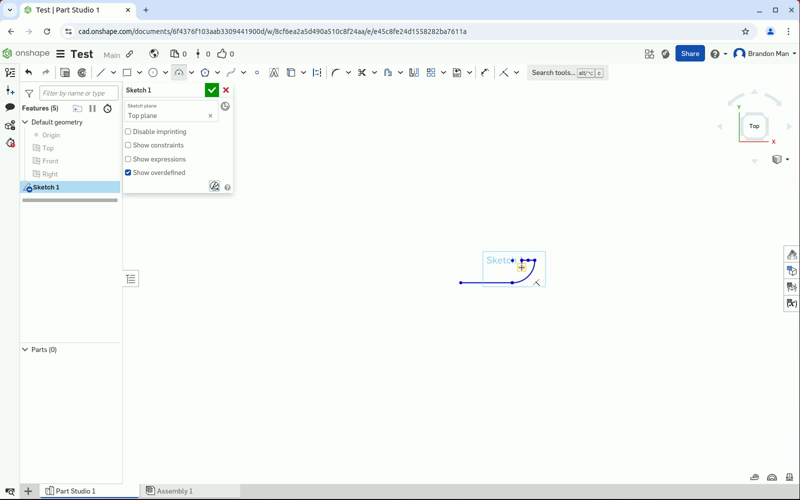
key_down(shift)
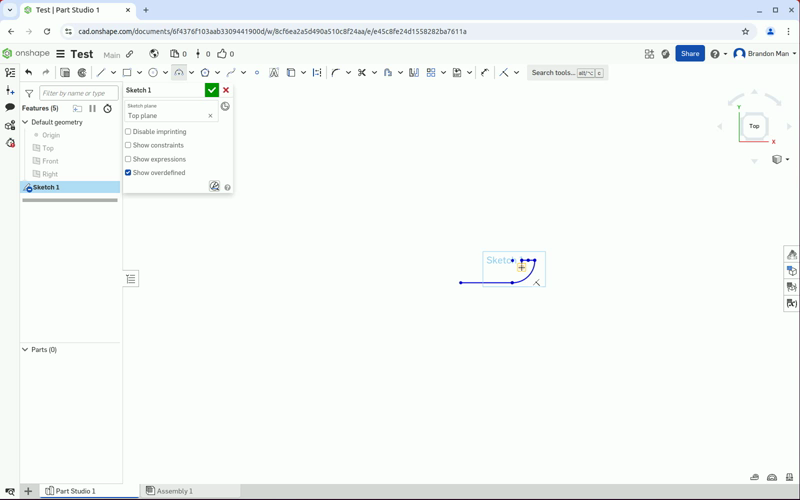
mouse_move(512, 276)
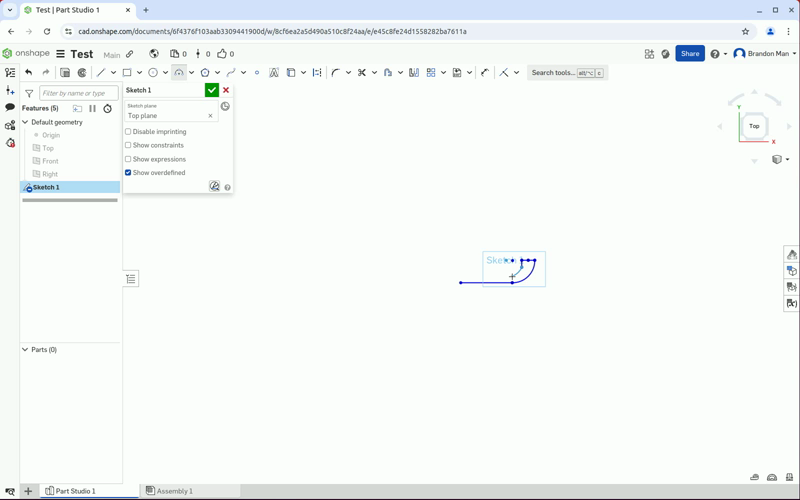
click(512, 276)
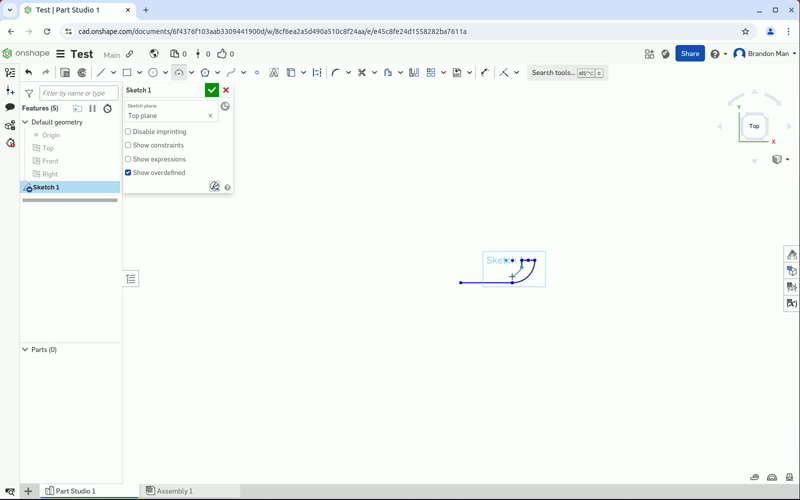
mouse_move(518, 273)
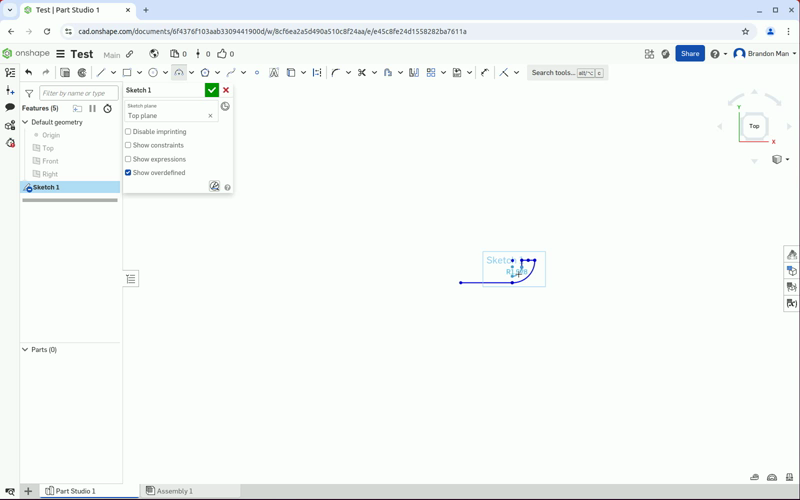
click(518, 273)
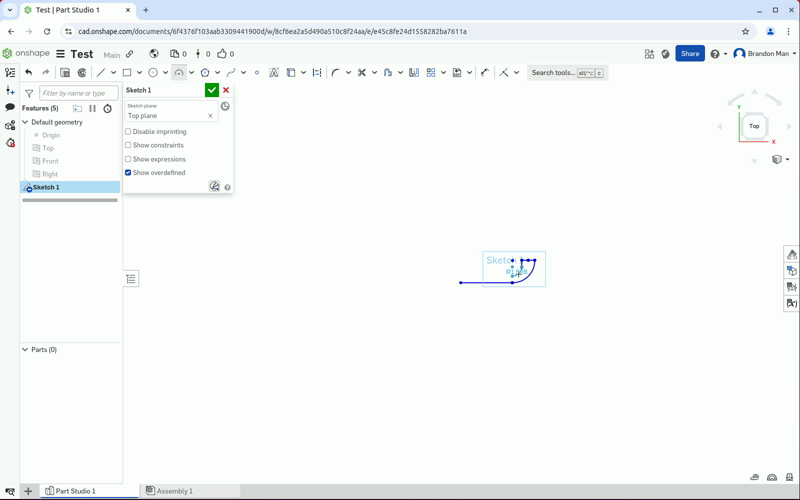
key_up(shift)
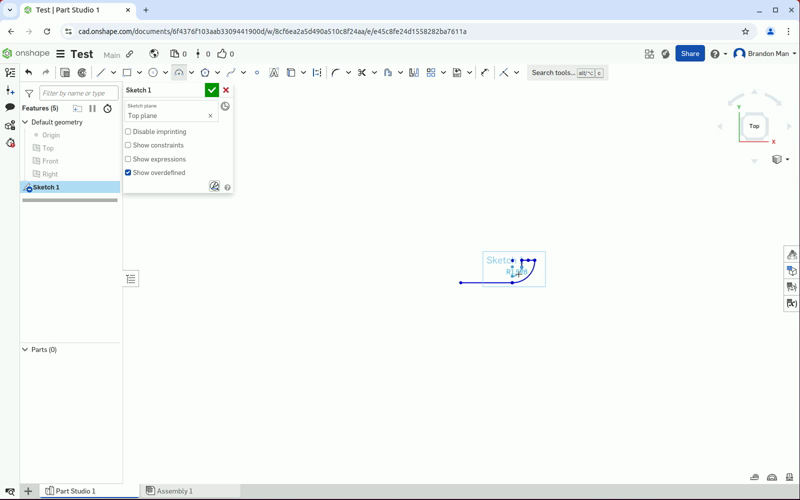
key(esc)
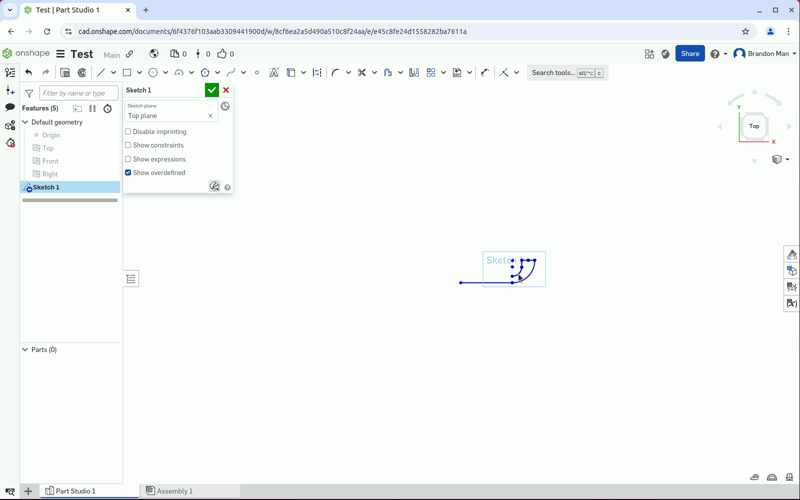
key(l)
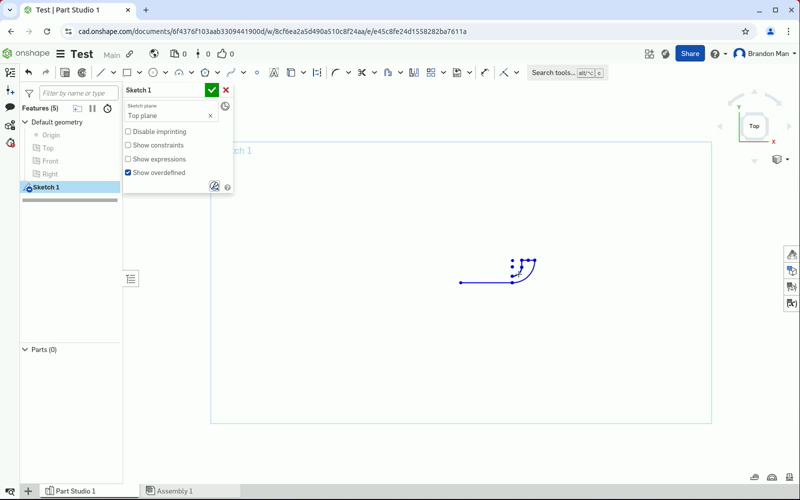
mouse_move(512, 276)
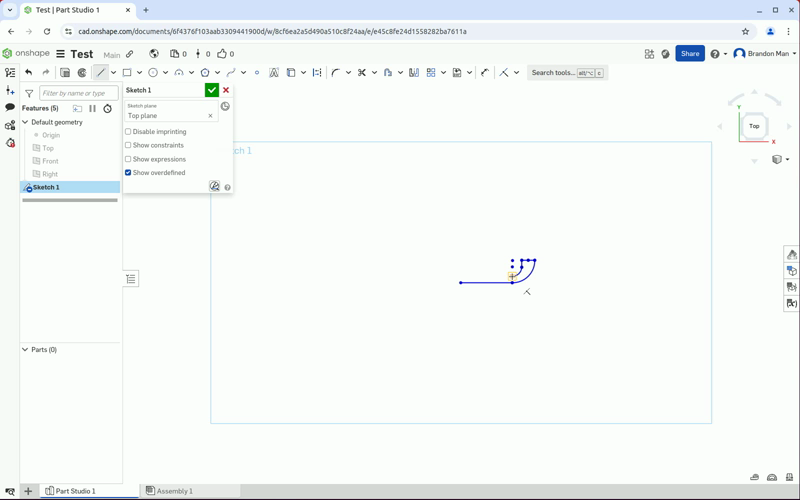
click(512, 276)
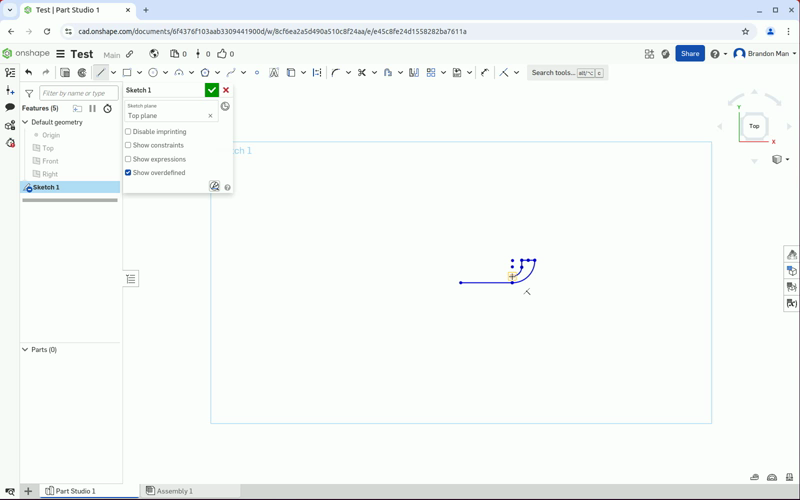
key_down(shift)
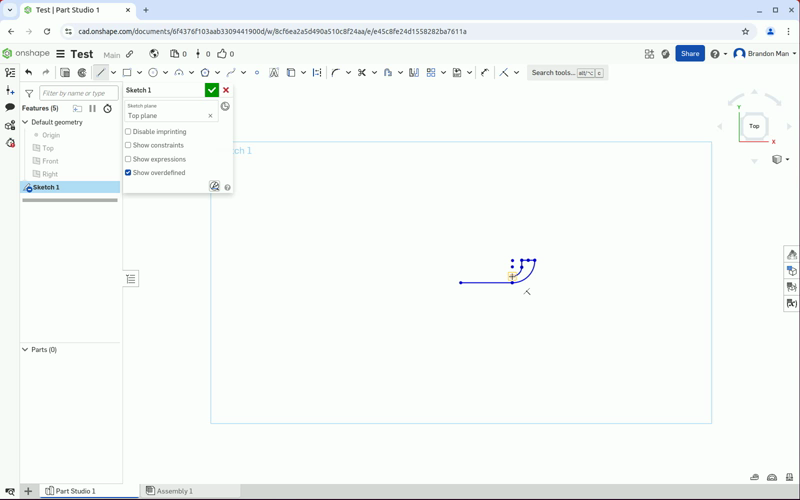
mouse_move(542, 276)
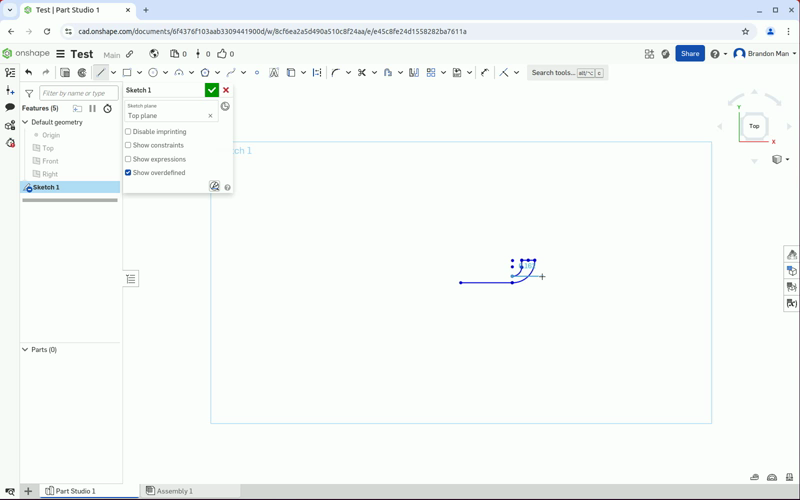
mouse_move(506, 276)
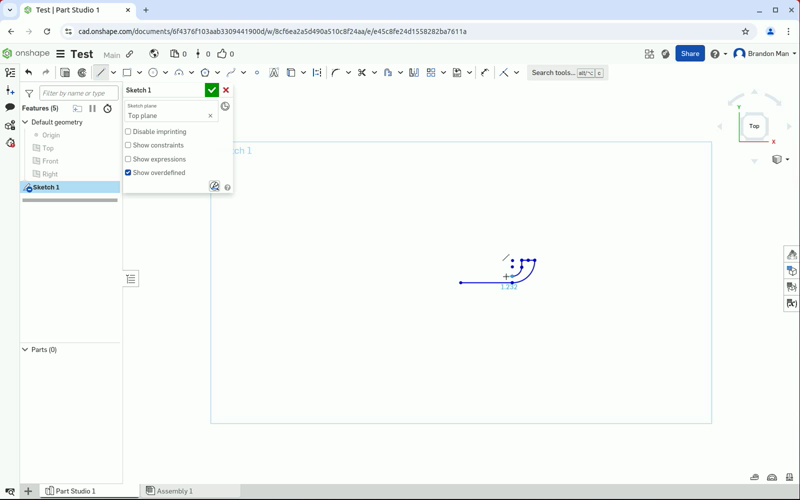
scroll(6)
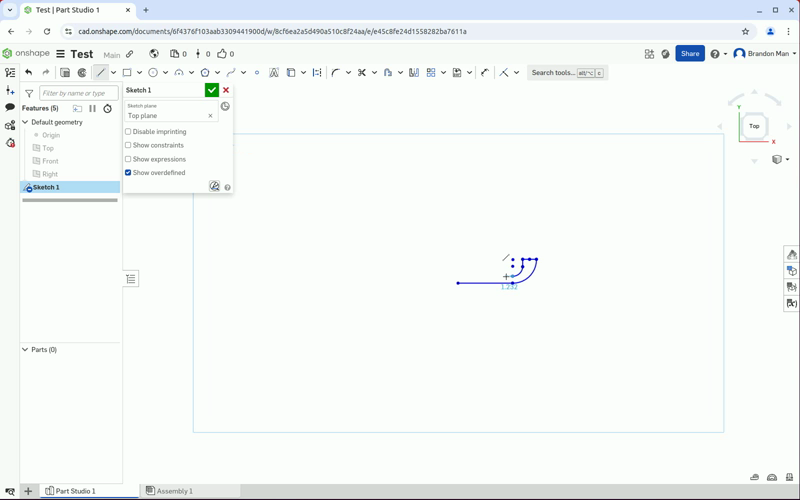
scroll(6)
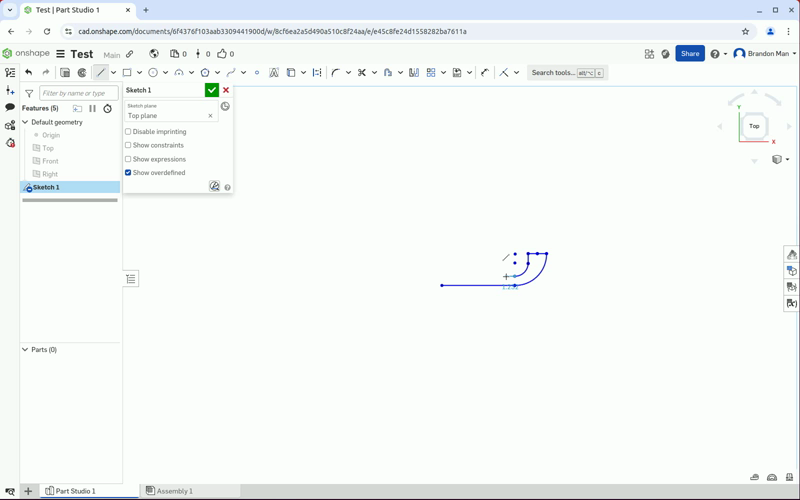
scroll(6)
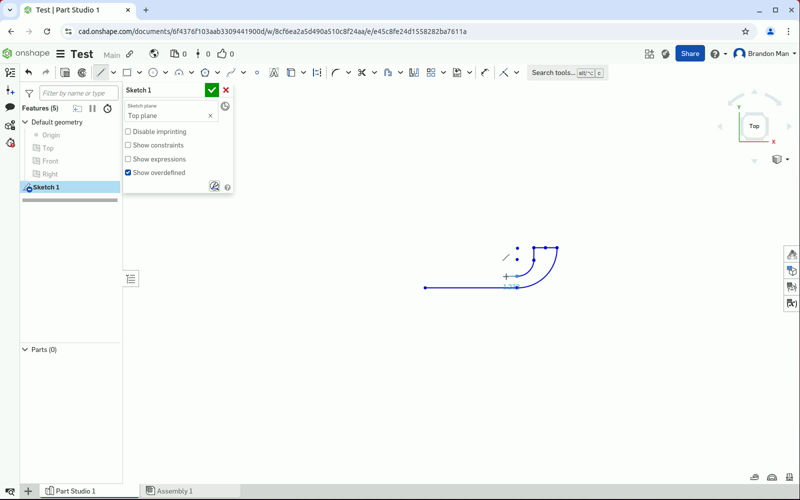
scroll(6)
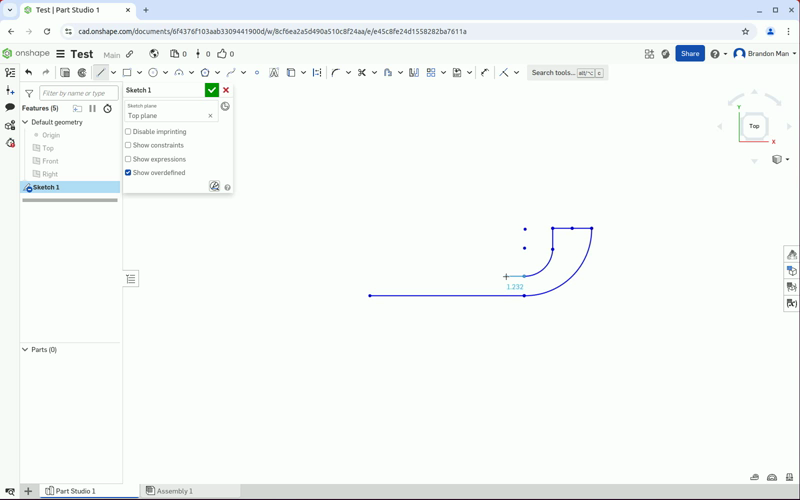
scroll(6)
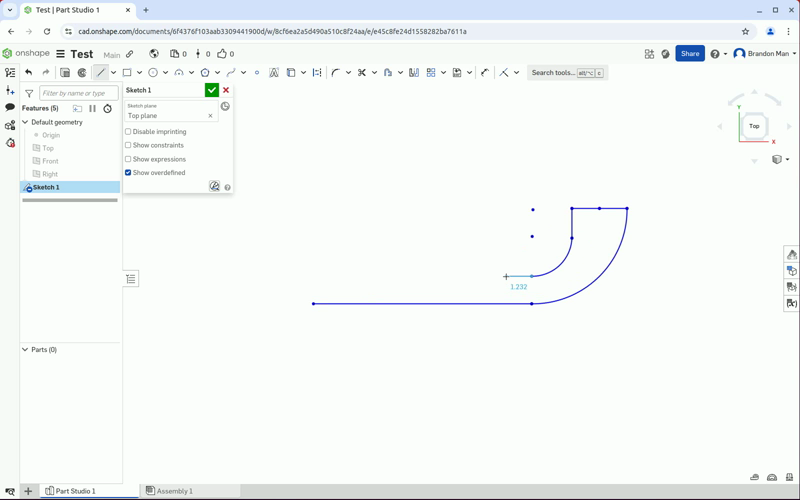
scroll(6)
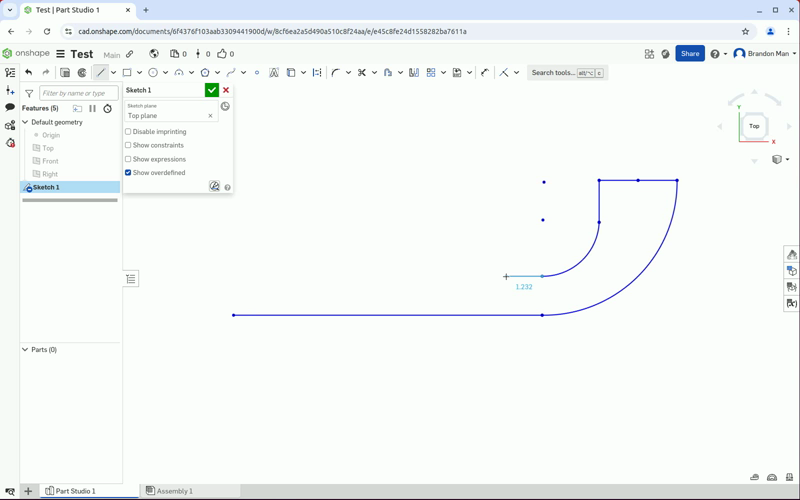
scroll(6)
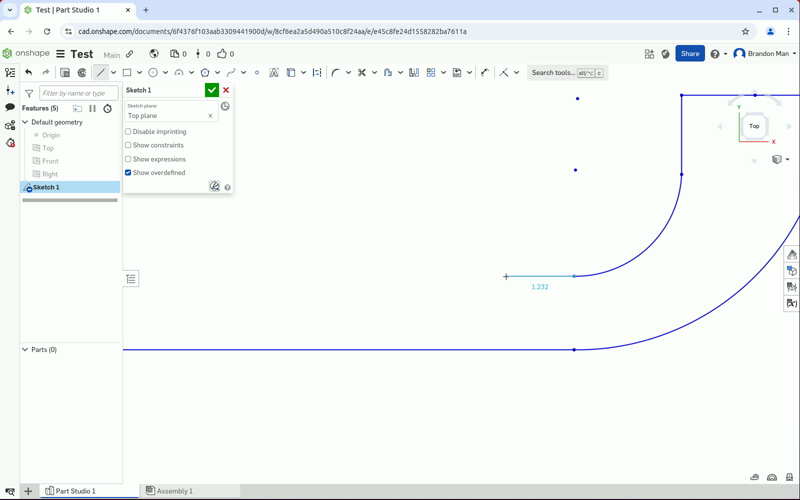
click(506, 276)
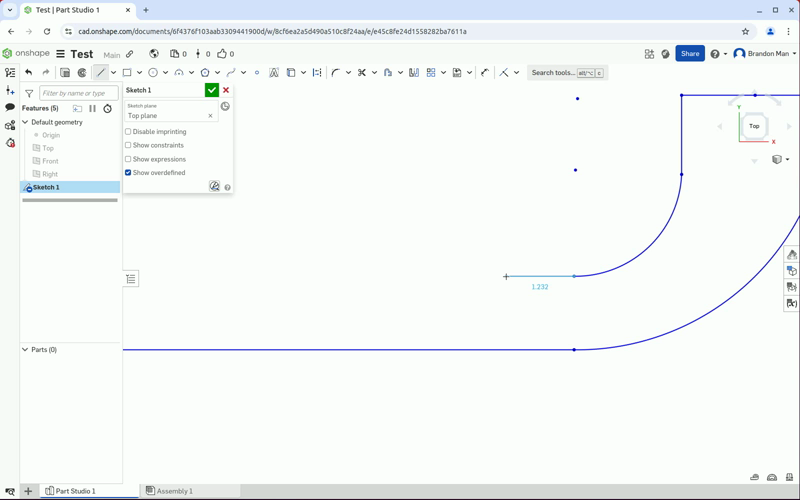
scroll(-6)
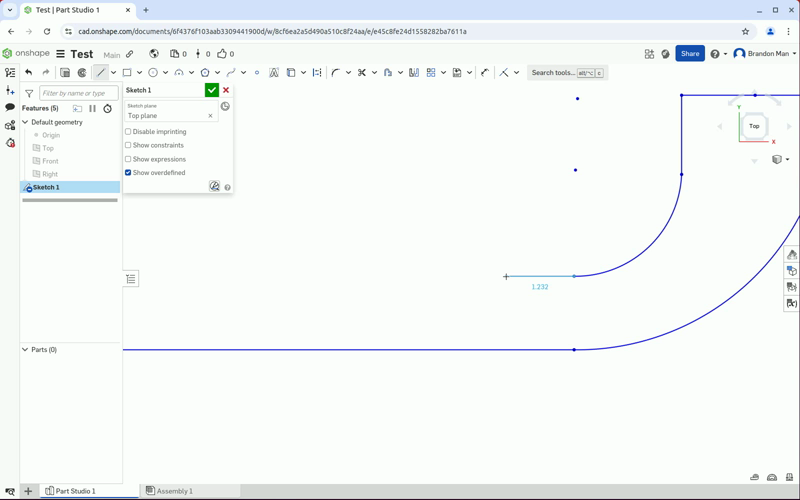
scroll(-6)
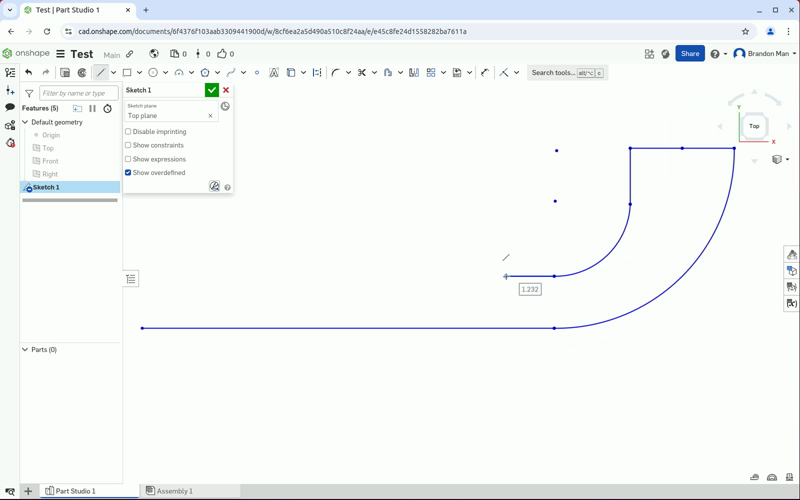
scroll(-6)
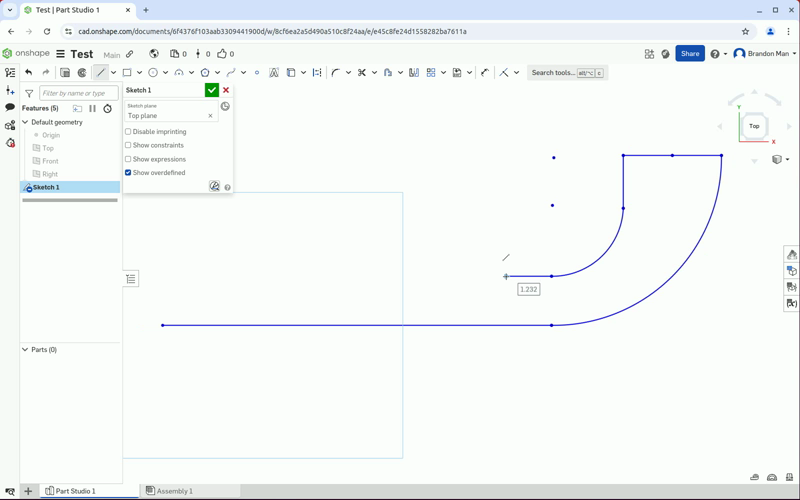
scroll(-6)
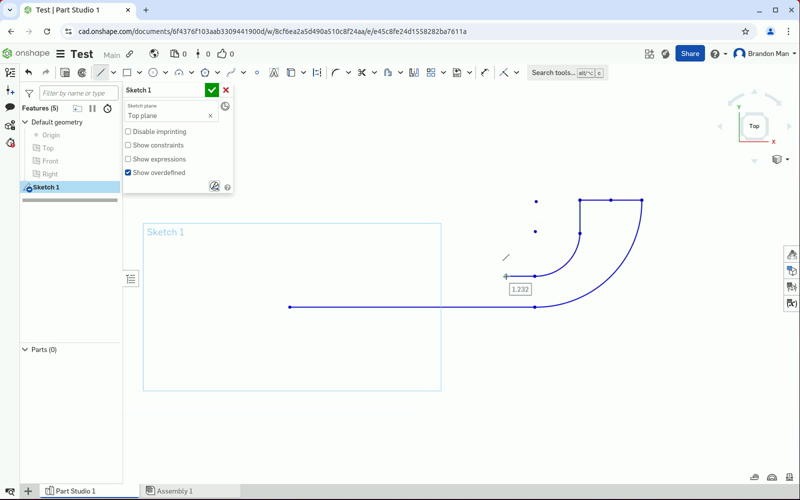
scroll(-6)
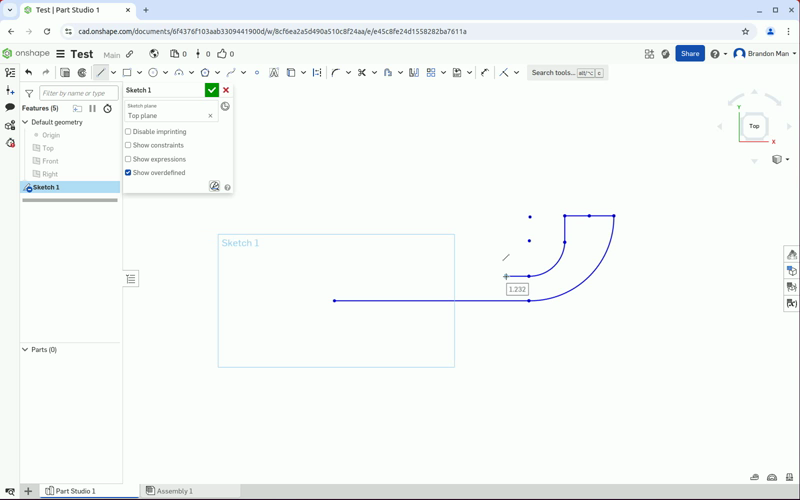
scroll(-6)
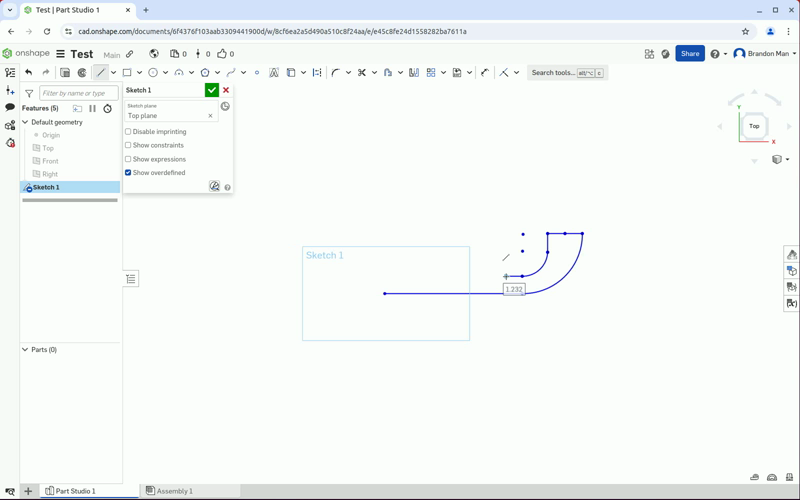
scroll(-6)
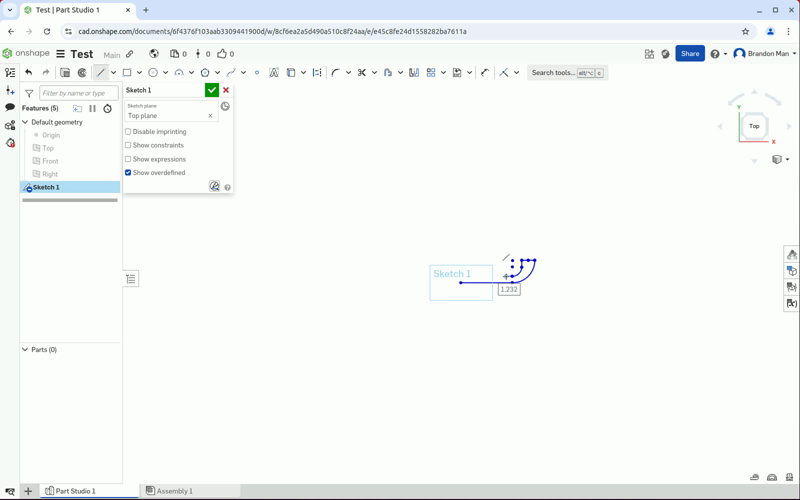
key_up(shift)
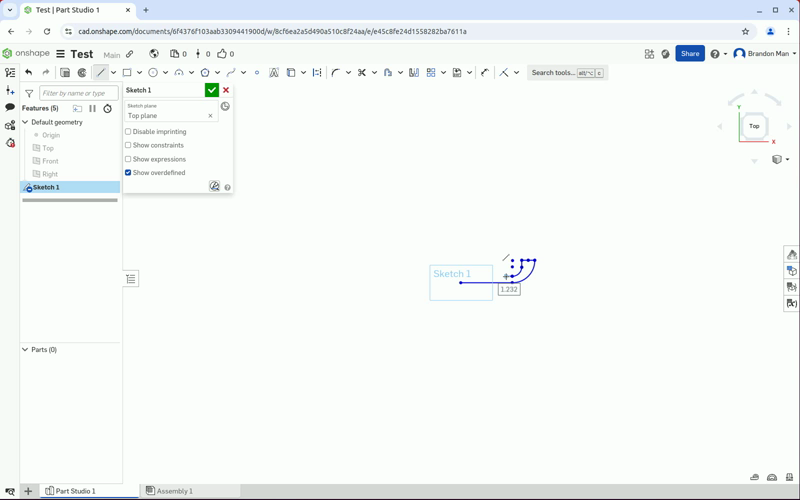
key_down(shift)
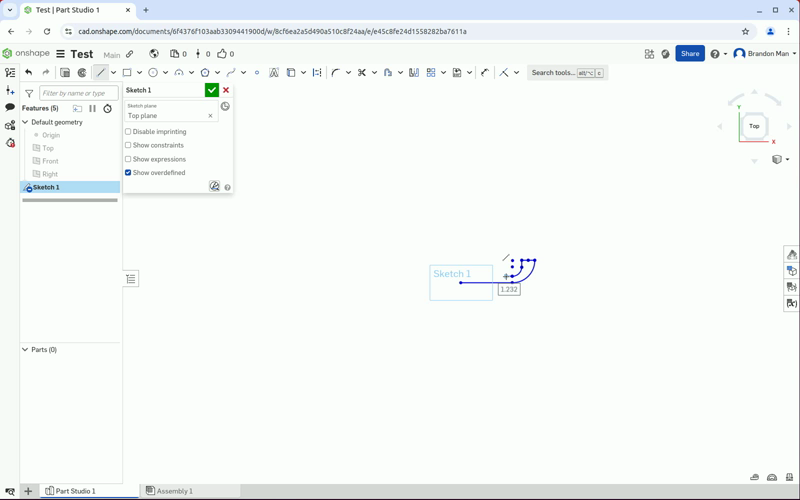
mouse_move(536, 276)
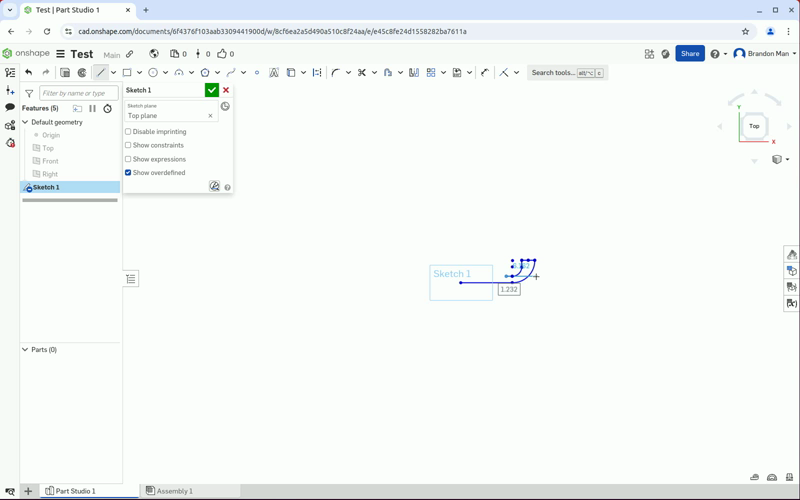
mouse_move(477, 276)
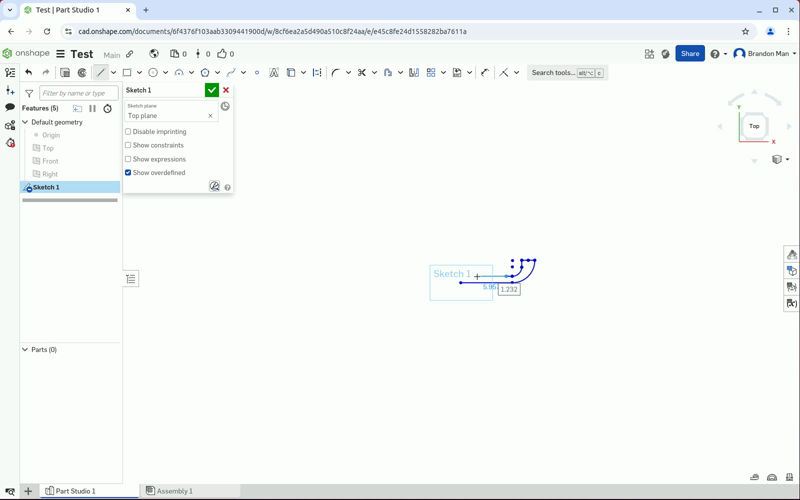
click(477, 276)
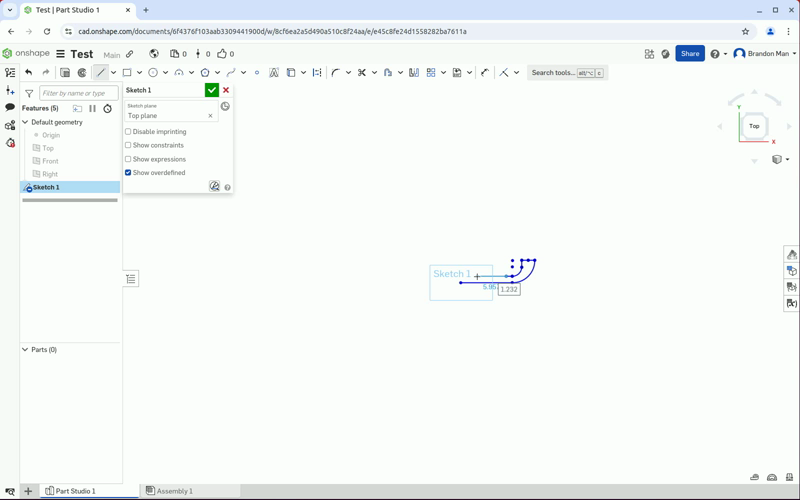
key_up(shift)
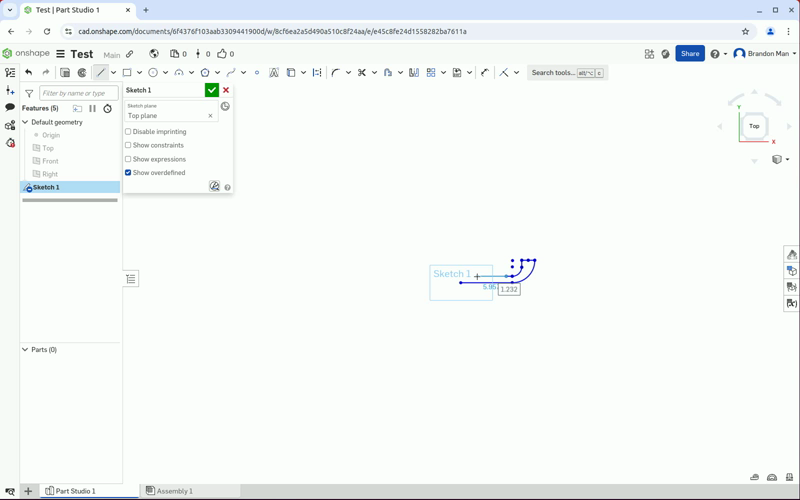
key(esc)
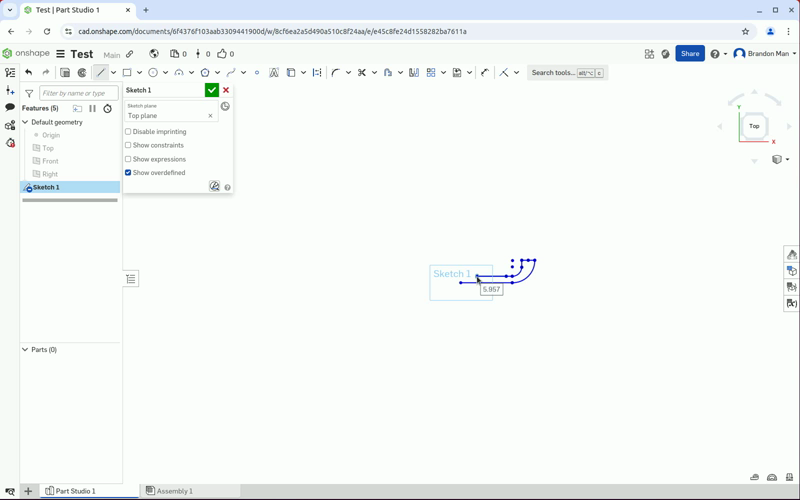
key(a)
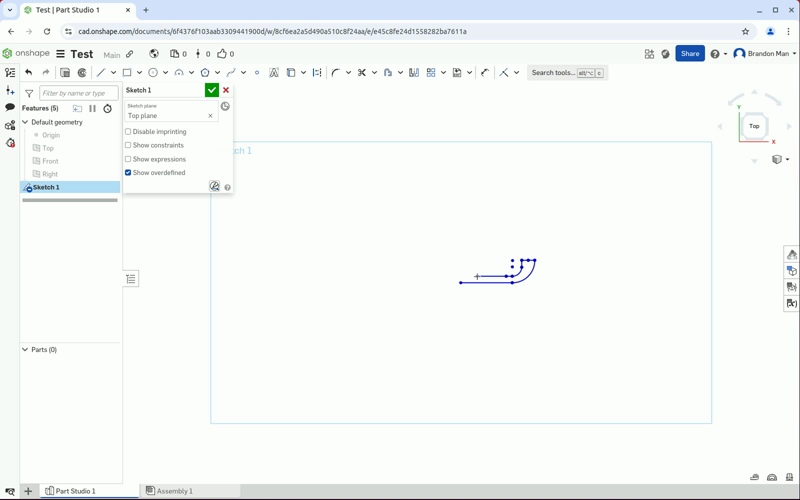
mouse_move(477, 276)
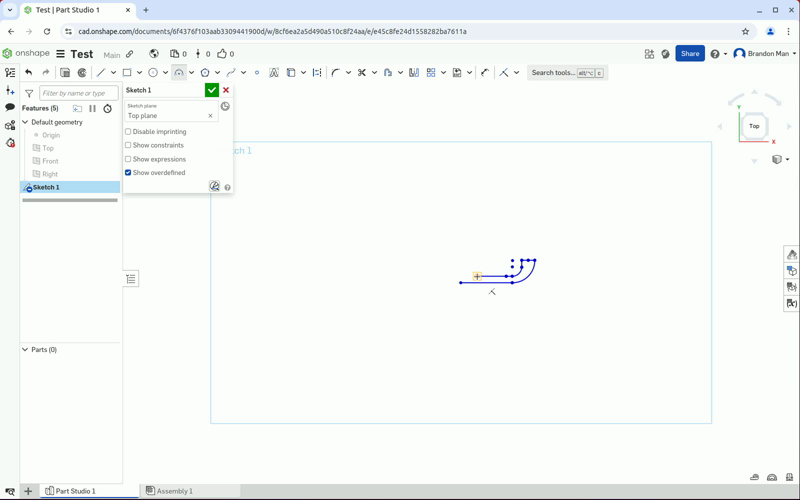
click(477, 276)
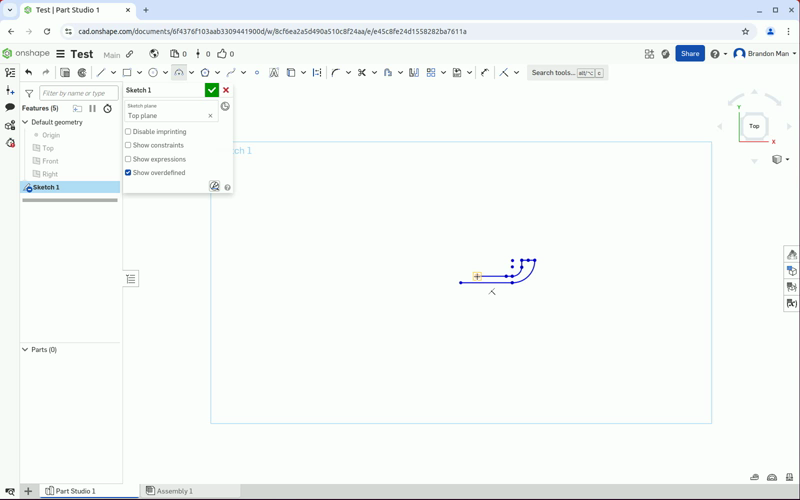
mouse_move(460, 282)
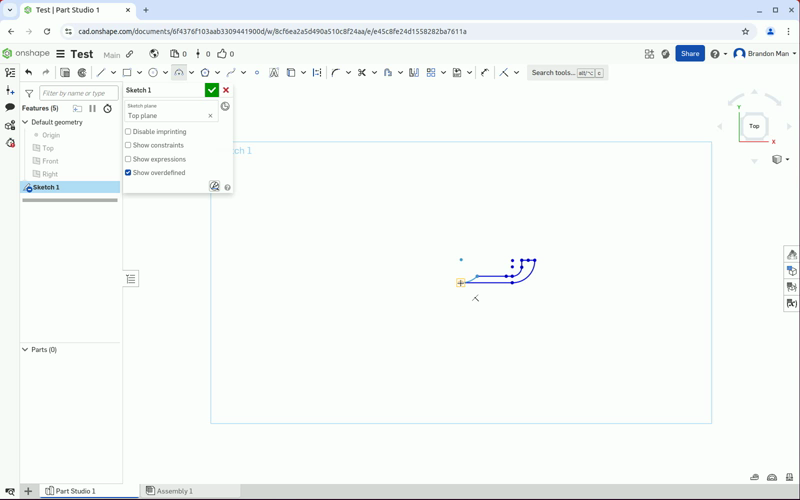
click(460, 282)
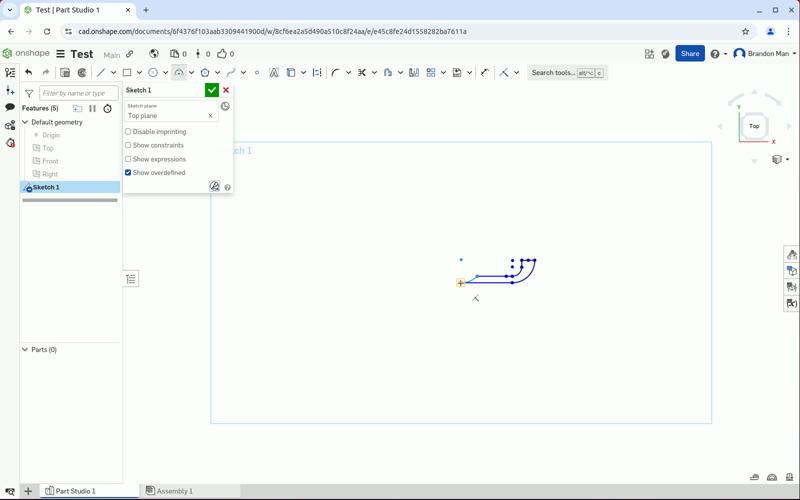
key_down(shift)
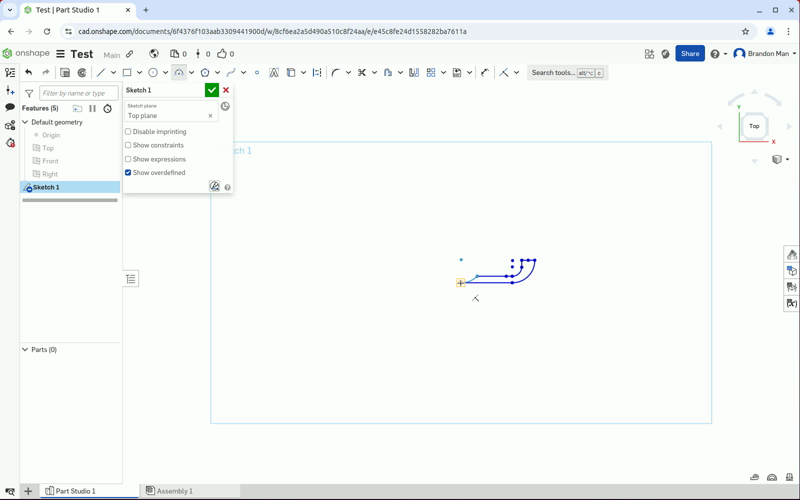
mouse_move(469, 281)
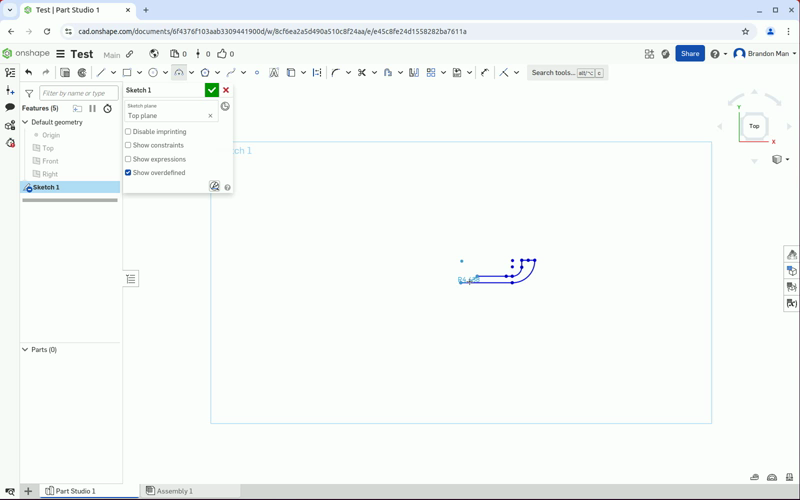
click(469, 281)
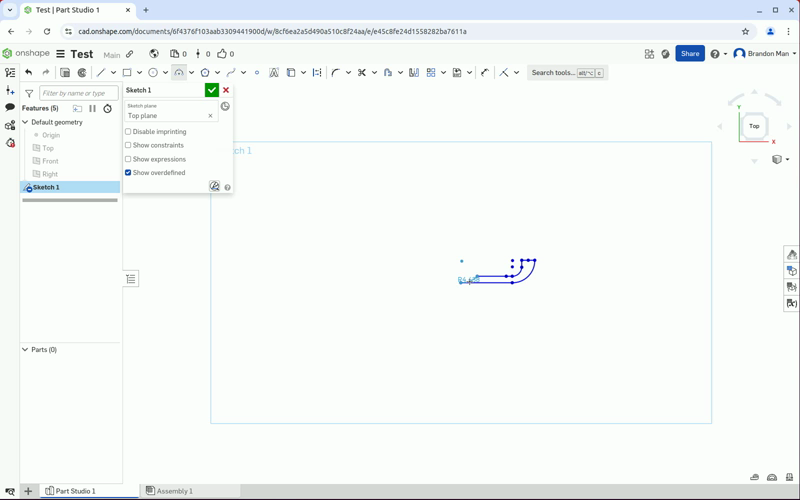
key_up(shift)
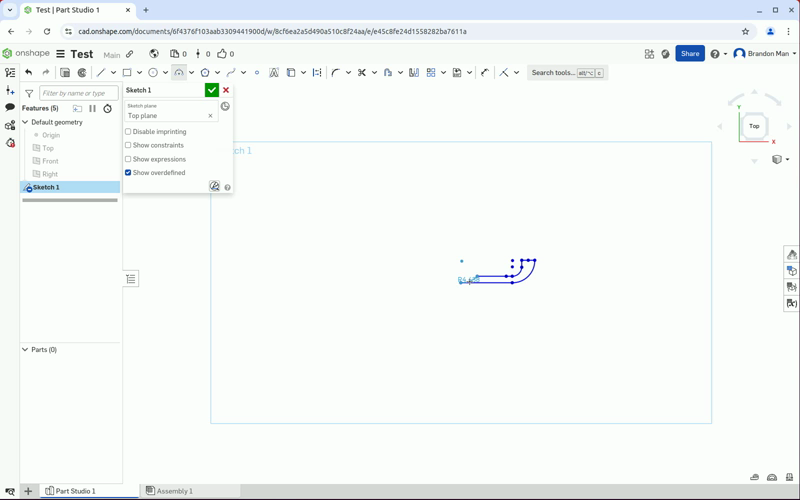
key(esc)
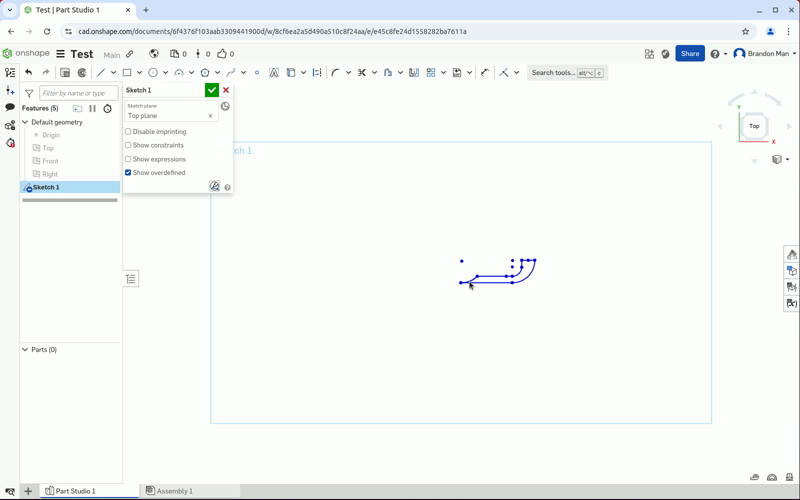
mouse_move(480, 278)
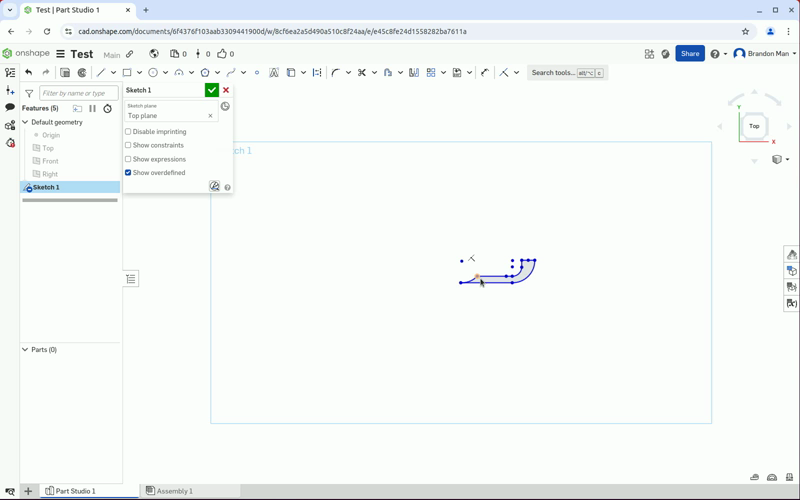
scroll(6)
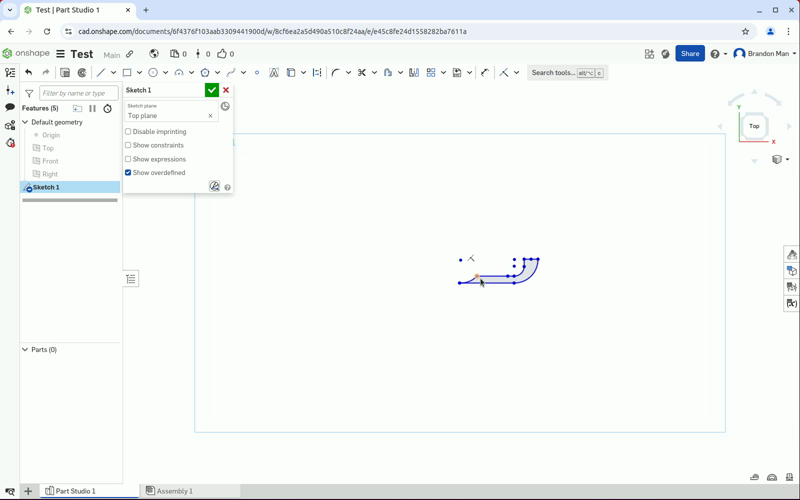
scroll(6)
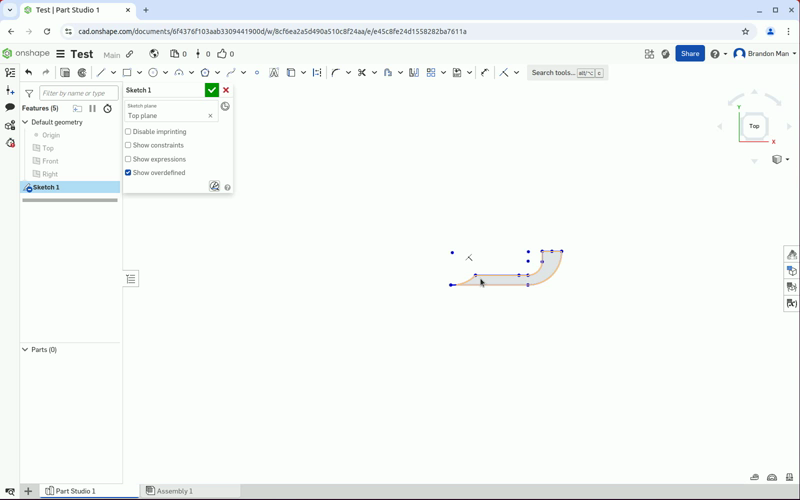
scroll(6)
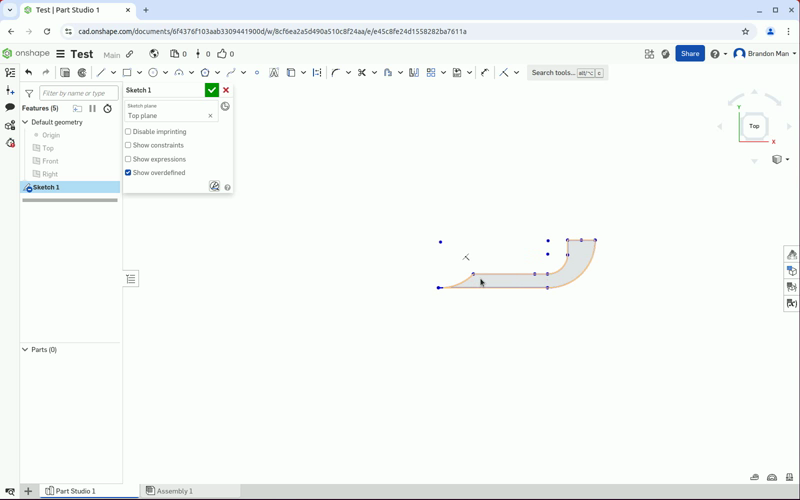
scroll(6)
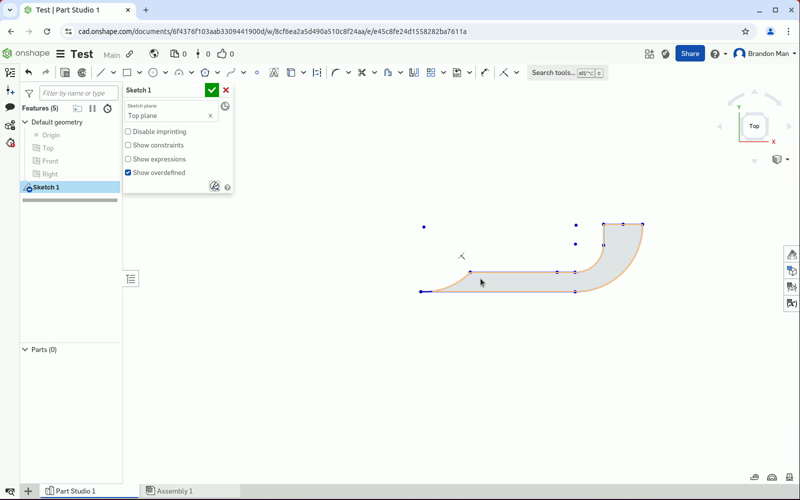
scroll(6)
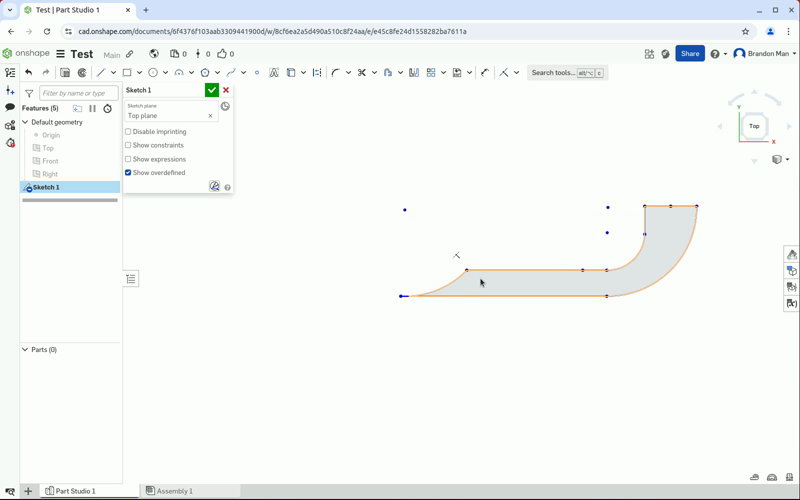
scroll(6)
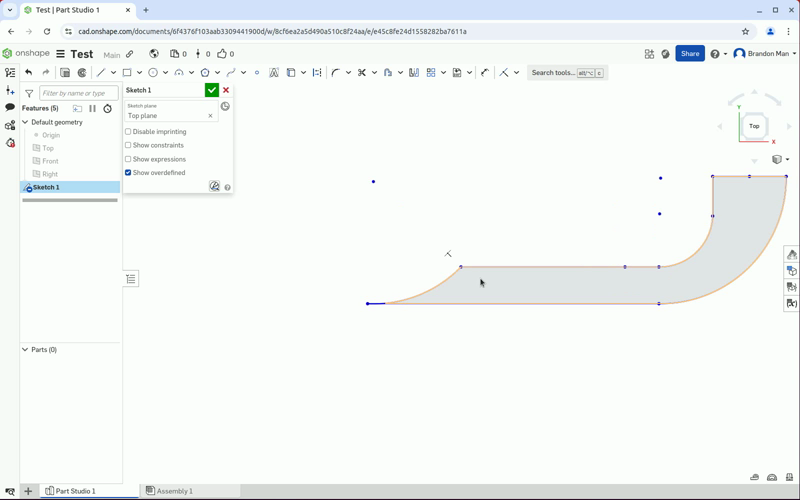
scroll(6)
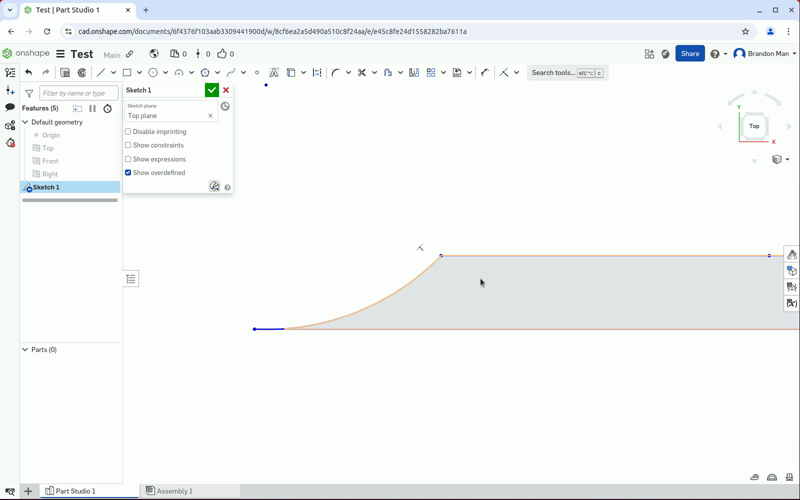
click(480, 278)
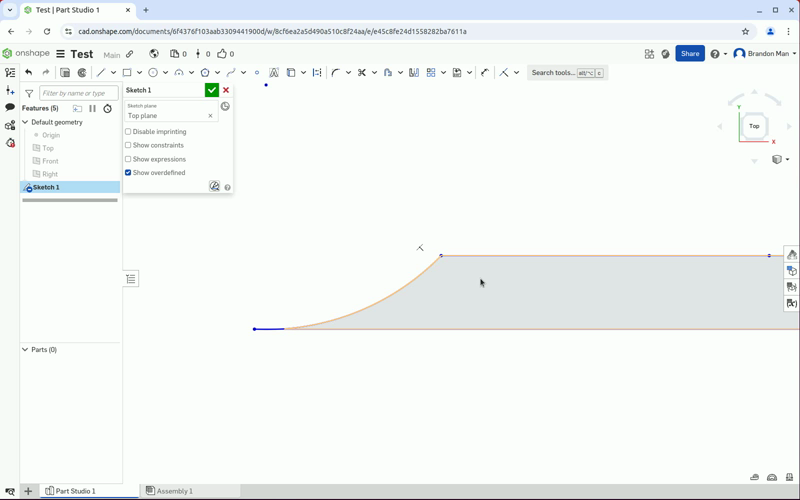
scroll(-6)
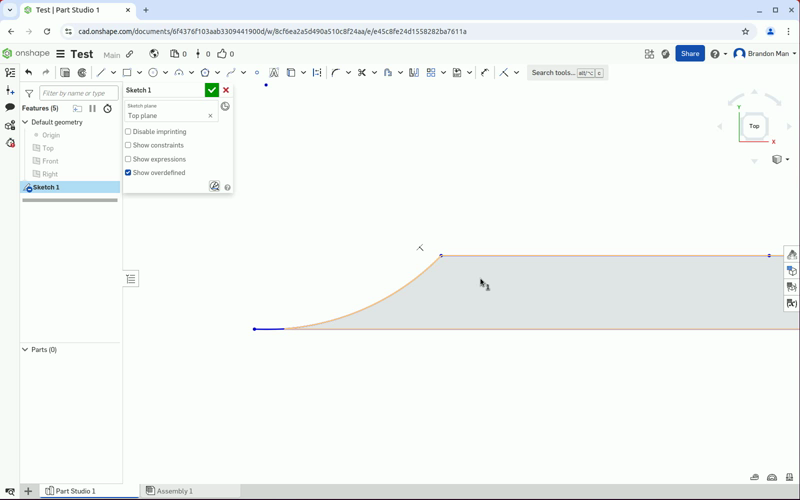
scroll(-6)
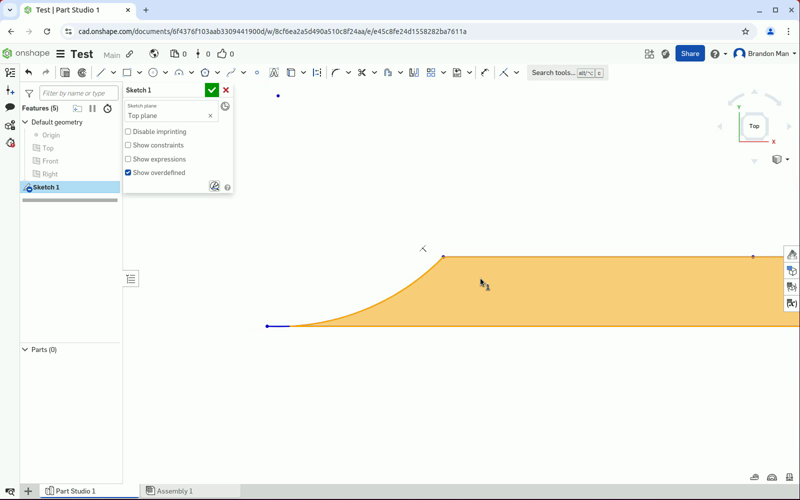
scroll(-6)
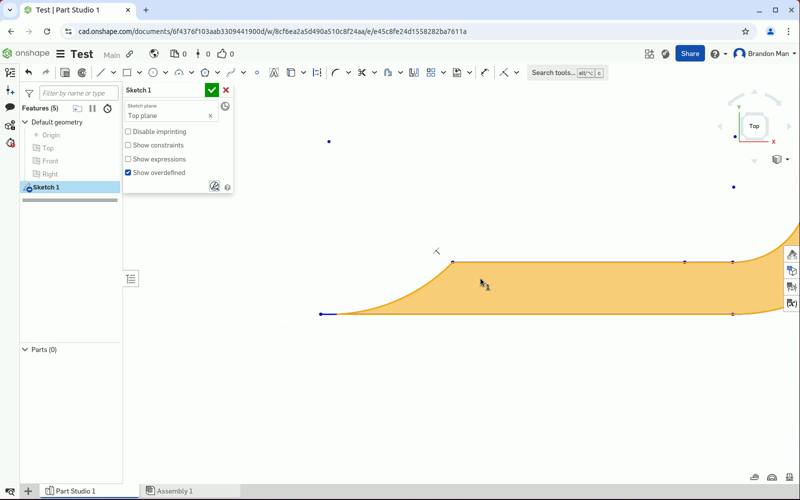
scroll(-6)
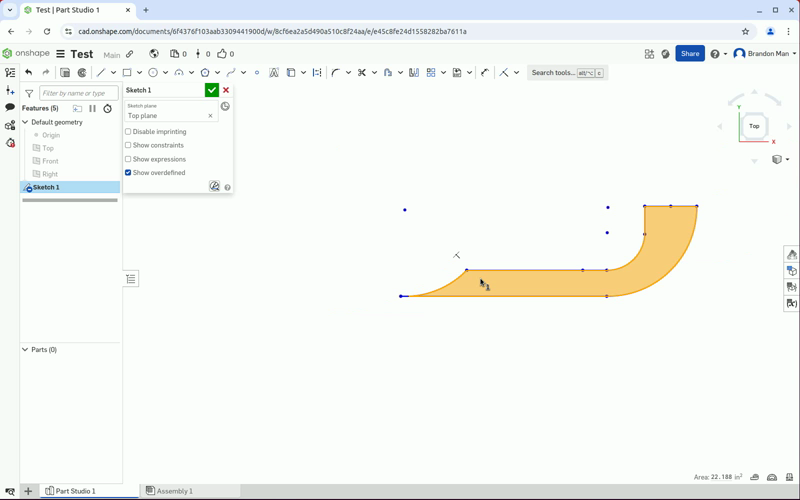
scroll(-6)
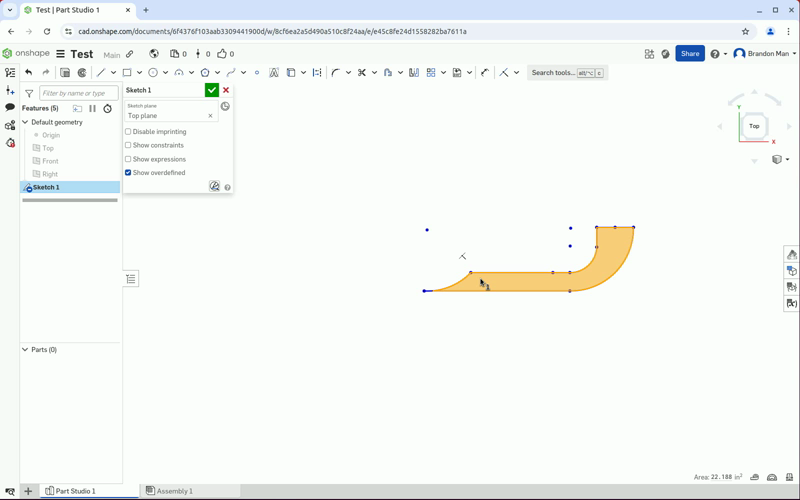
scroll(-6)
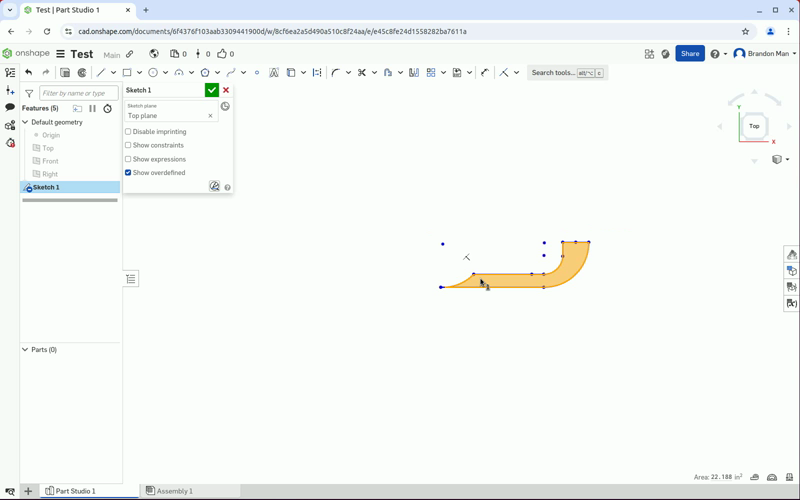
scroll(-6)
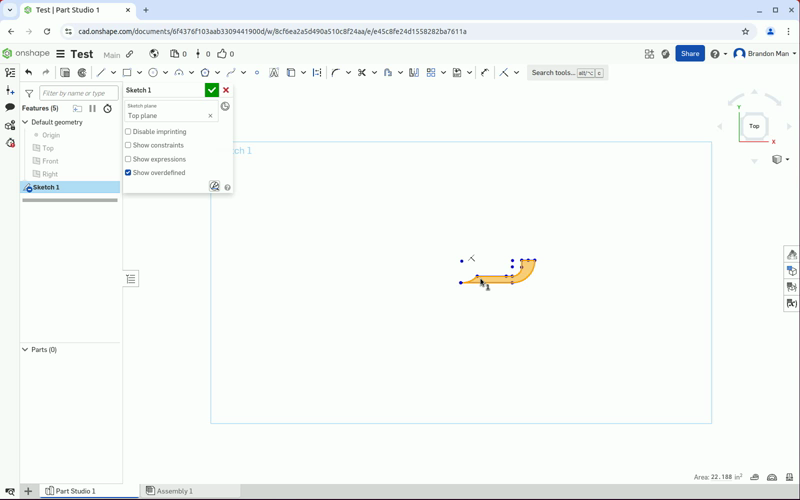
mouse_move(73, 352)
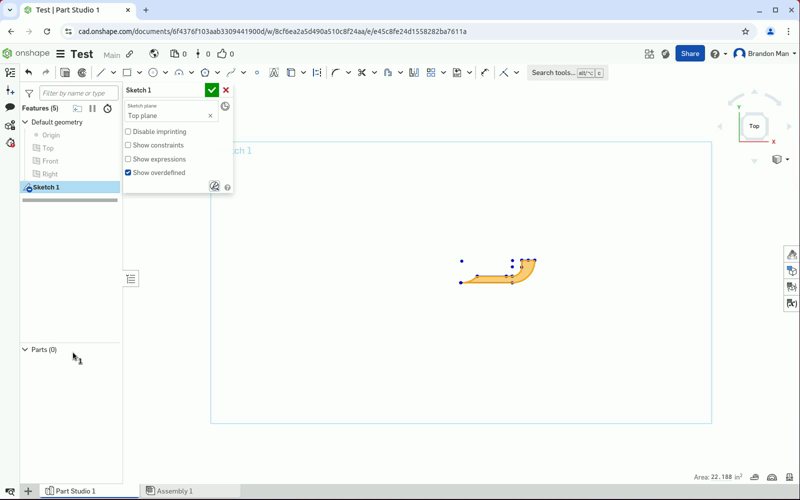
key(shift+y)
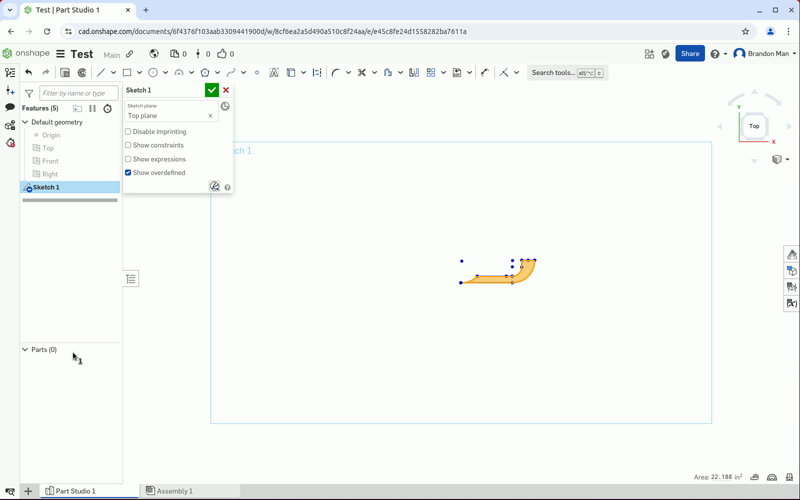
key(shift+e)
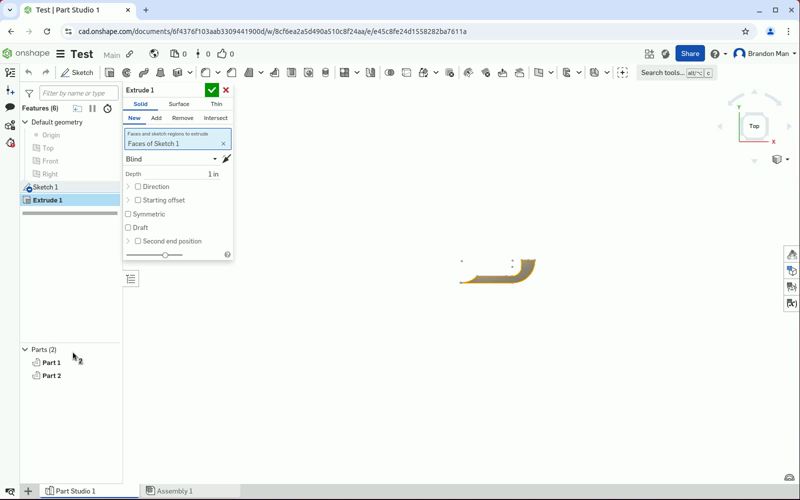
mouse_move(143, 106)
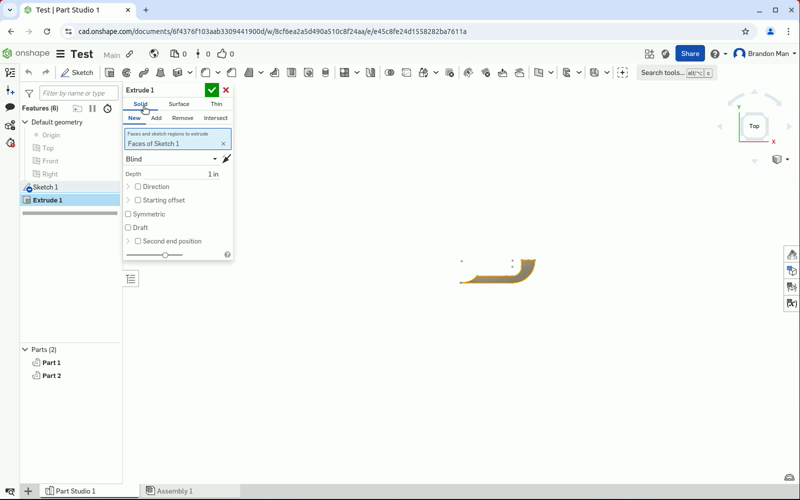
click(143, 106)
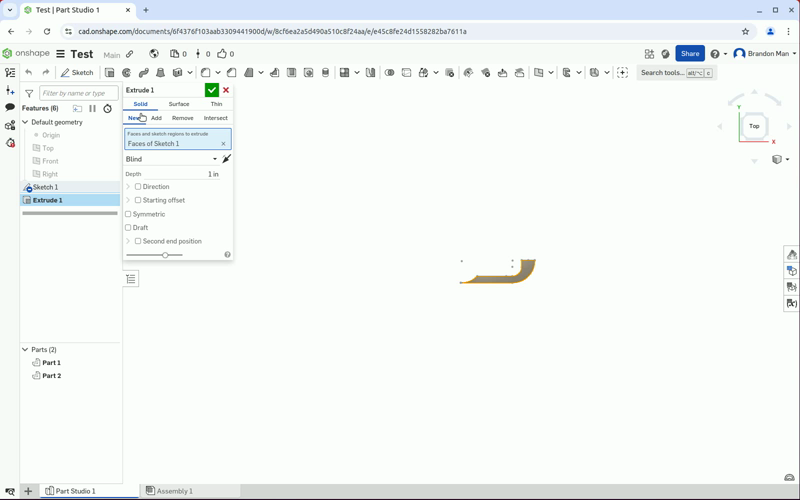
mouse_move(137, 120)
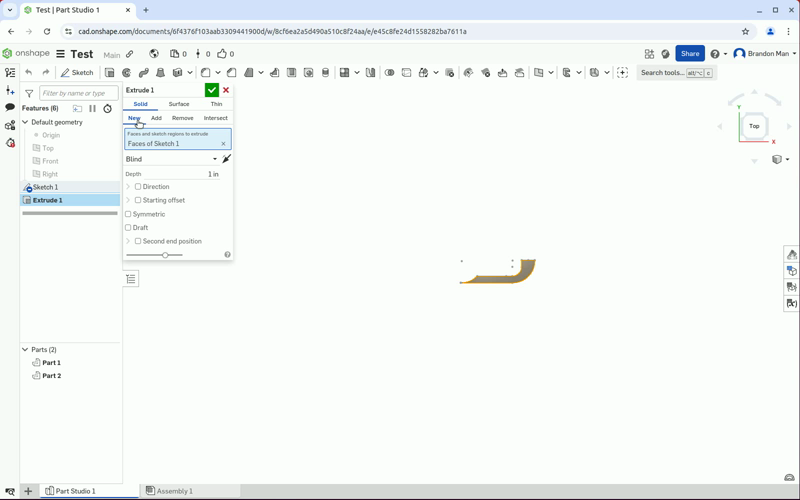
click(137, 120)
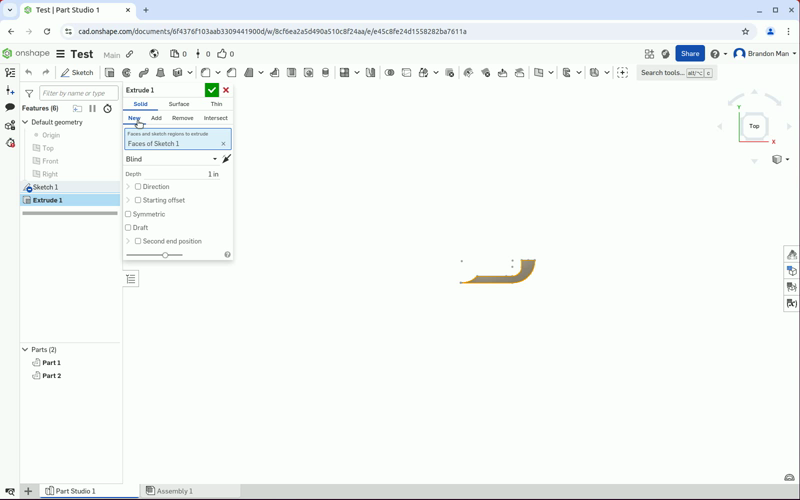
key(tab, 4)
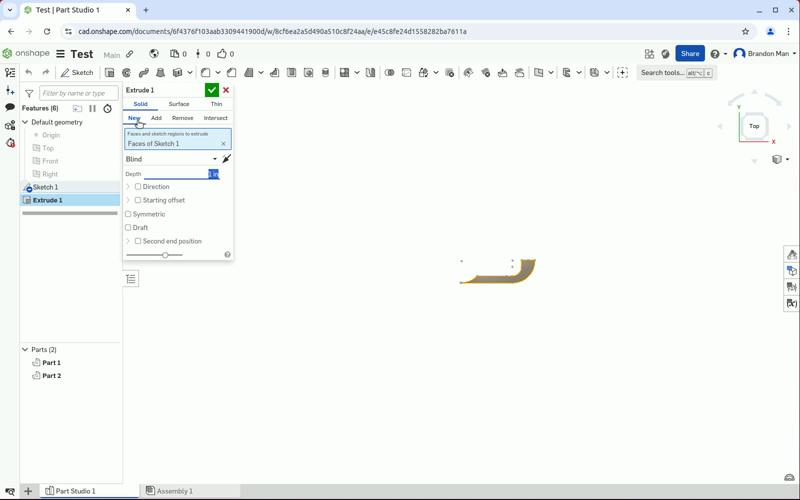
text(23.108)
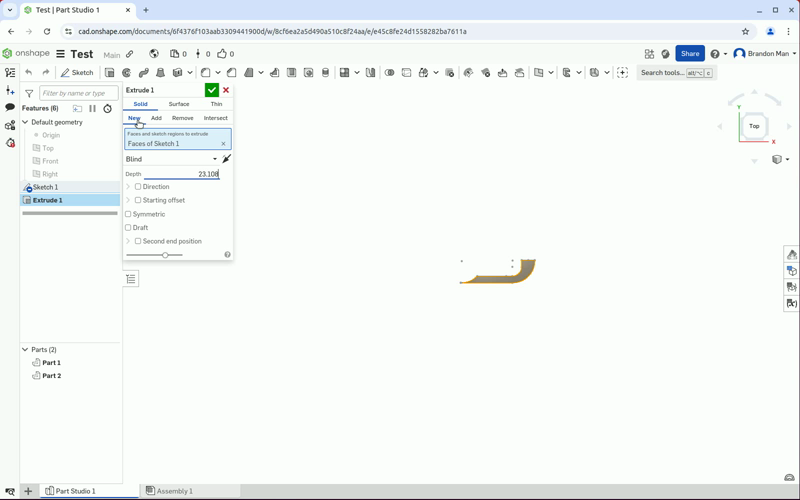
key(enter)
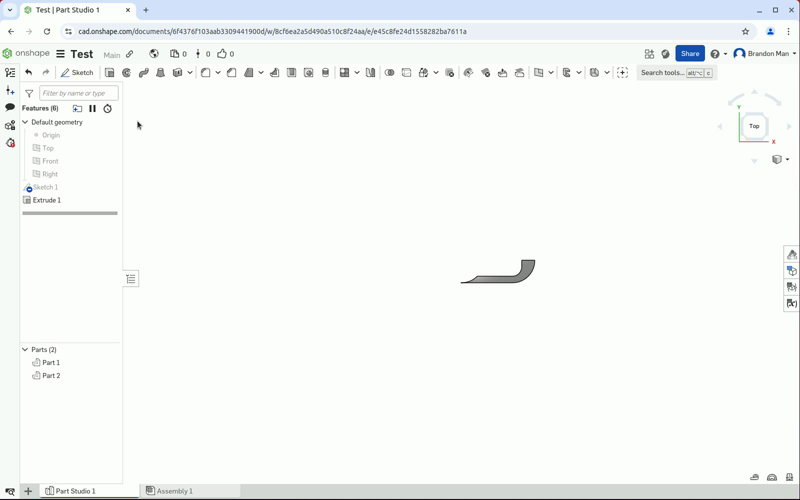
key(shift+h)
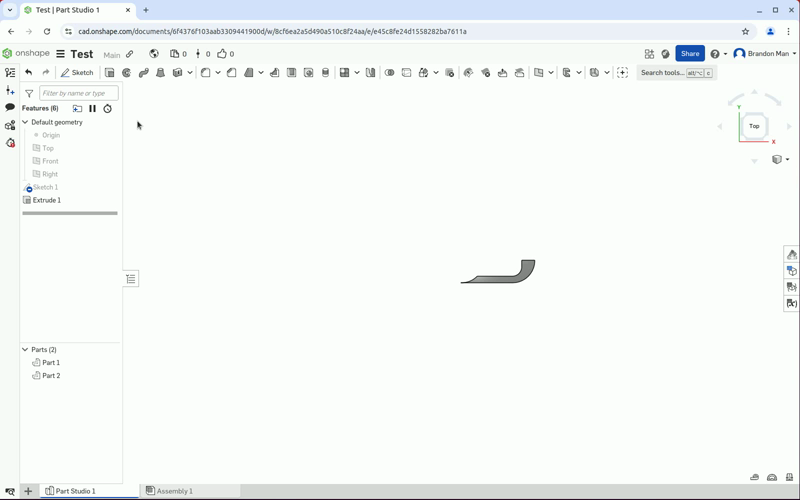
key(shift+h)
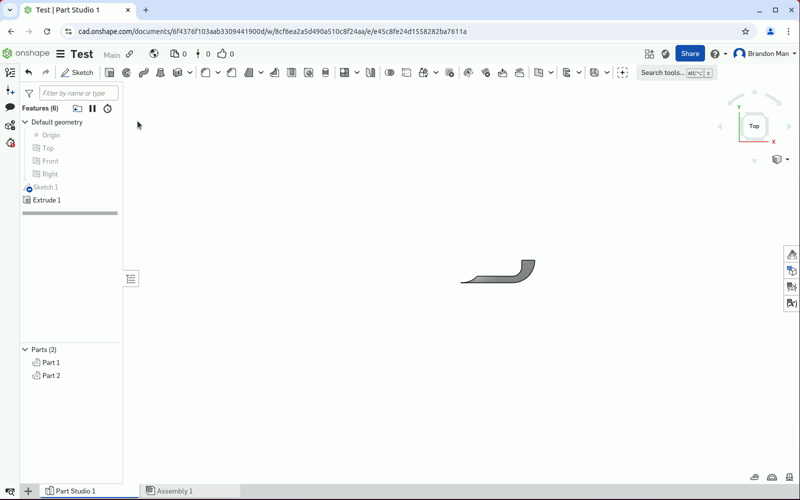
mouse_move(73, 189)
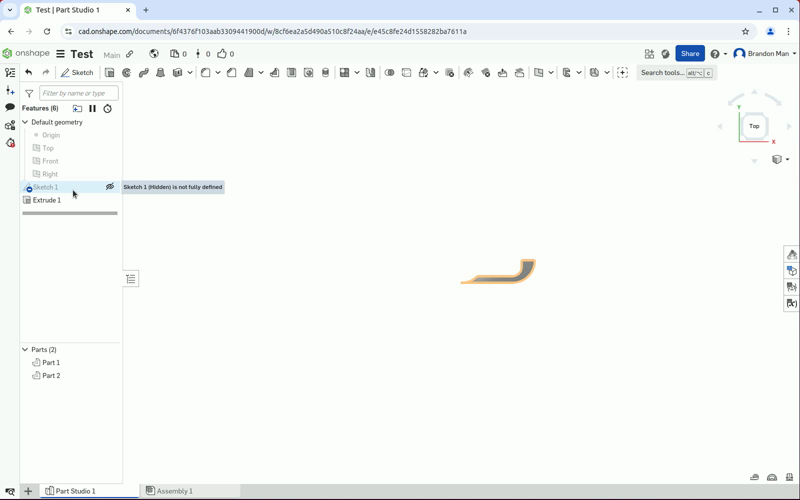
click(73, 189)
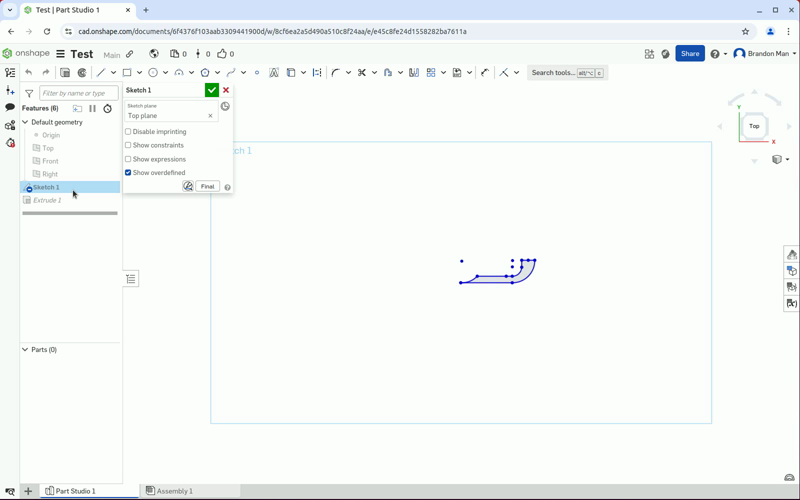
mouse_move(229, 92)
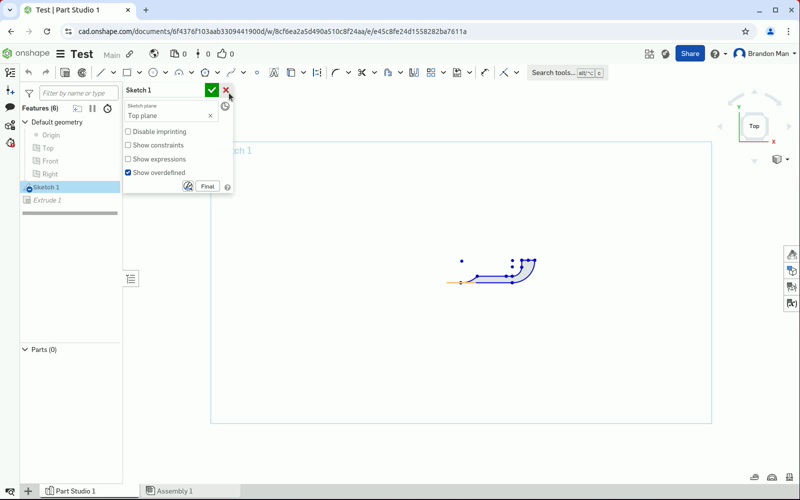
click(229, 92)
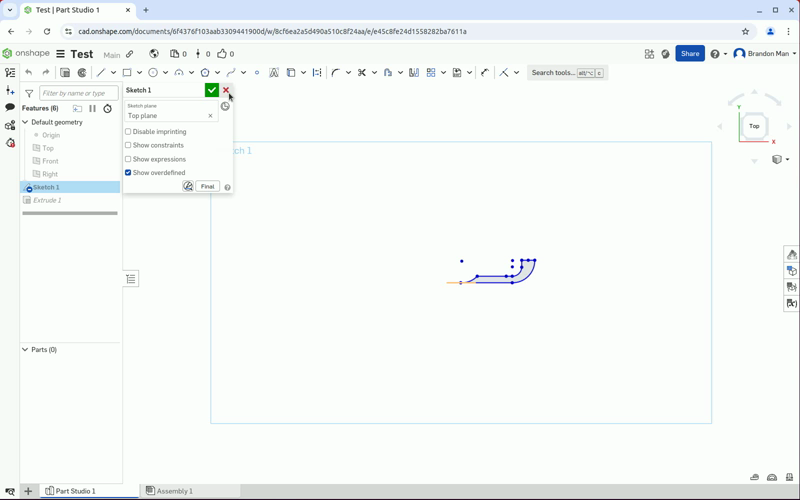
key(shift+s)
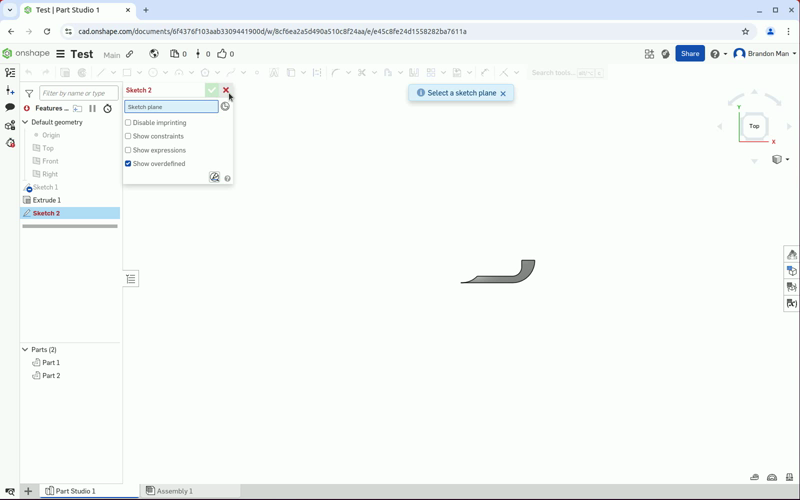
mouse_move(73, 150)
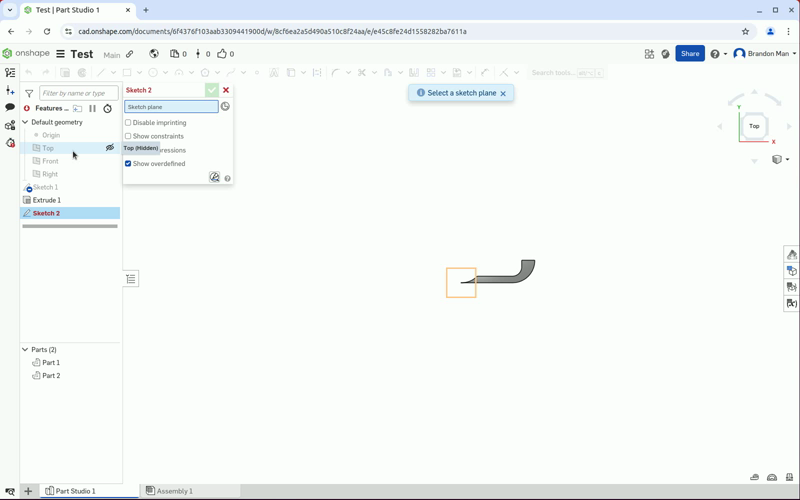
click(73, 150)
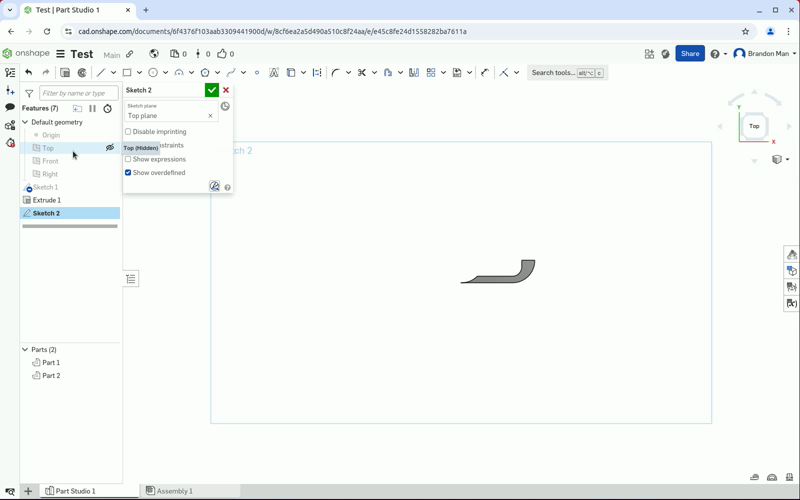
mouse_move(73, 352)
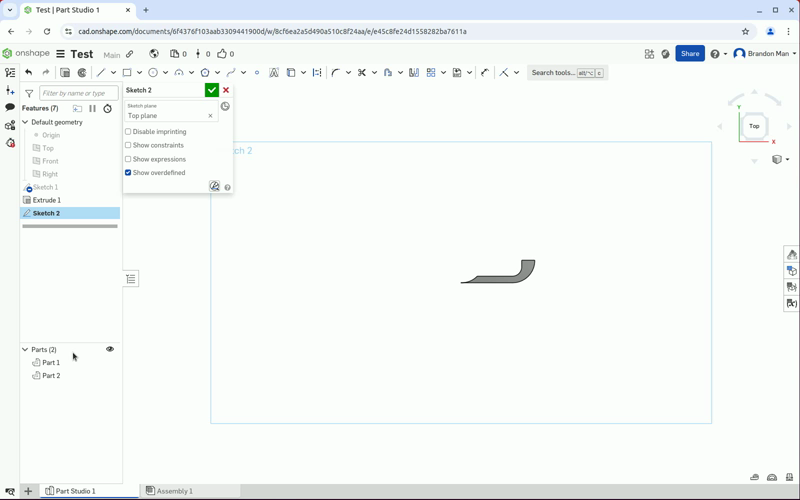
key(y)
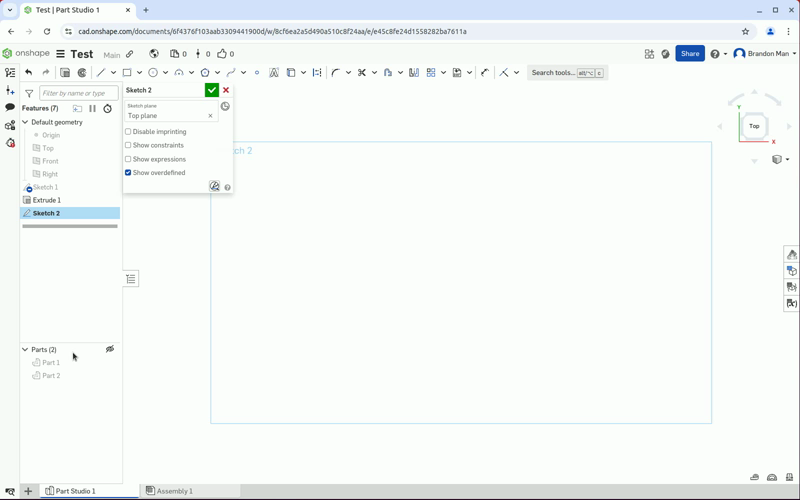
key(l)
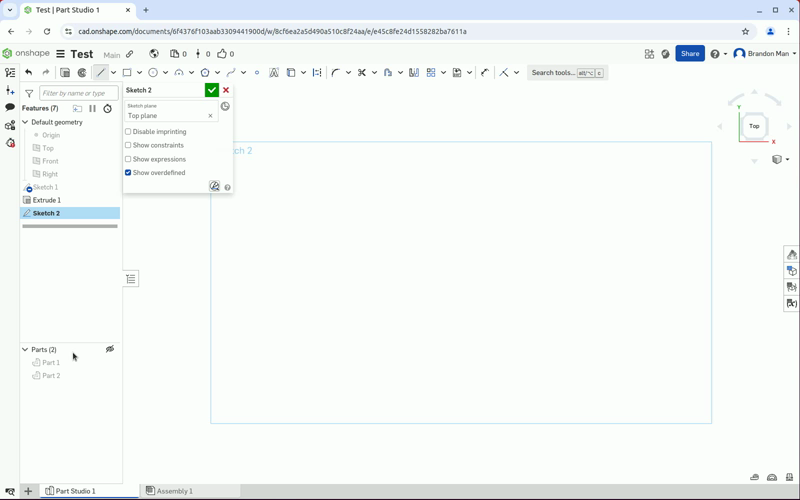
key_down(shift)
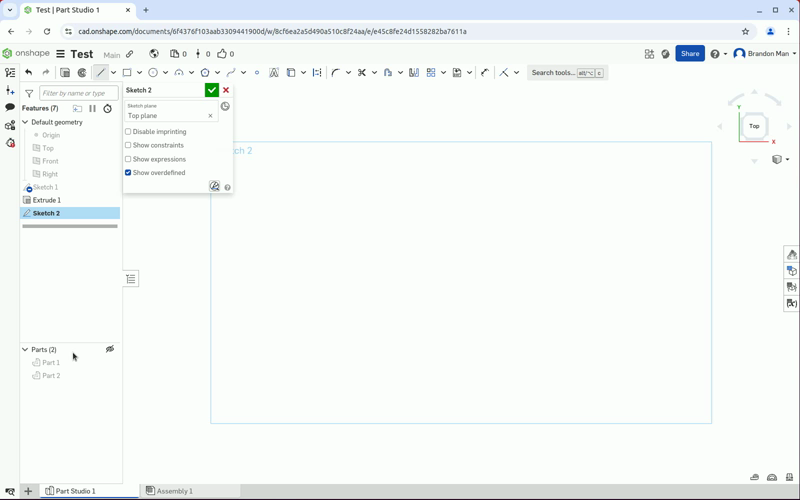
mouse_move(521, 260)
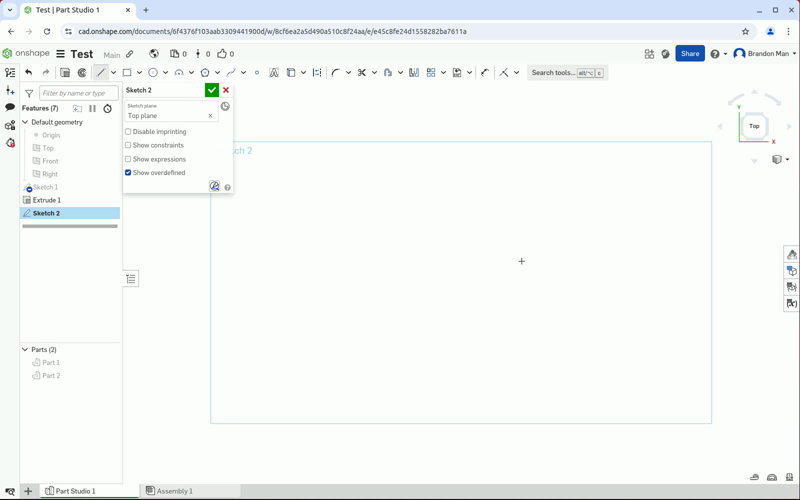
click(521, 260)
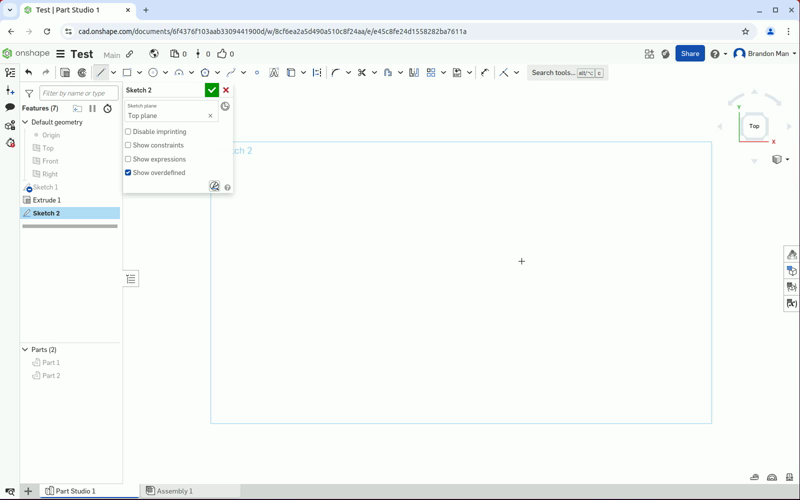
key_up(shift)
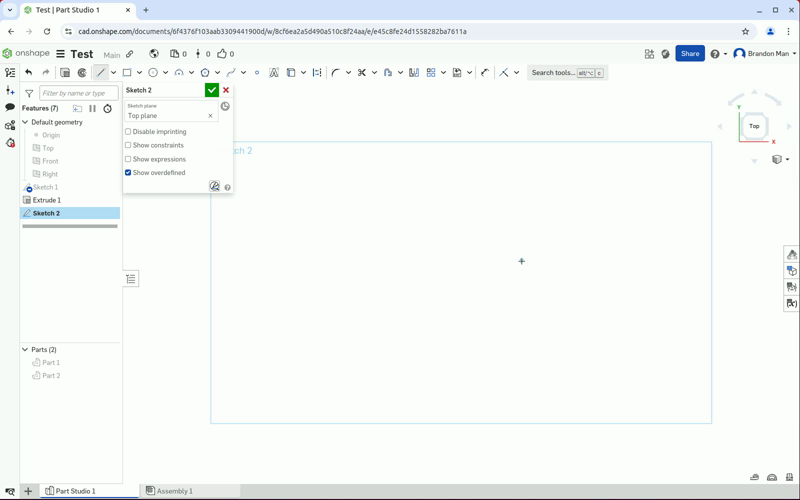
key_down(shift)
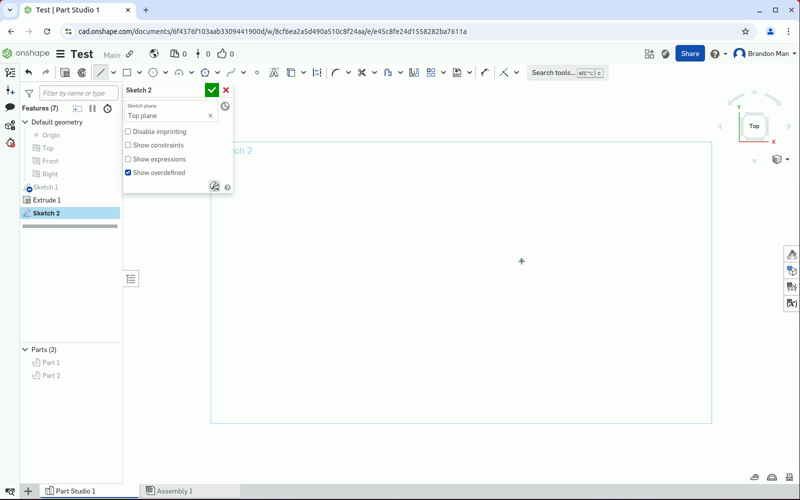
mouse_move(551, 260)
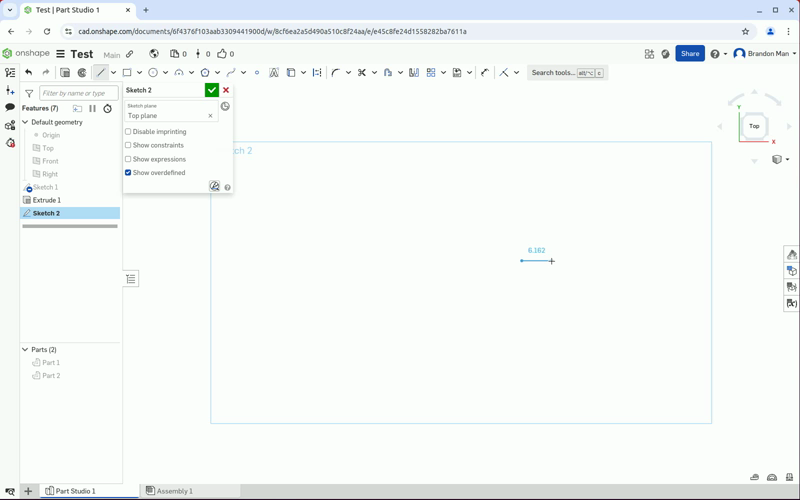
mouse_move(528, 260)
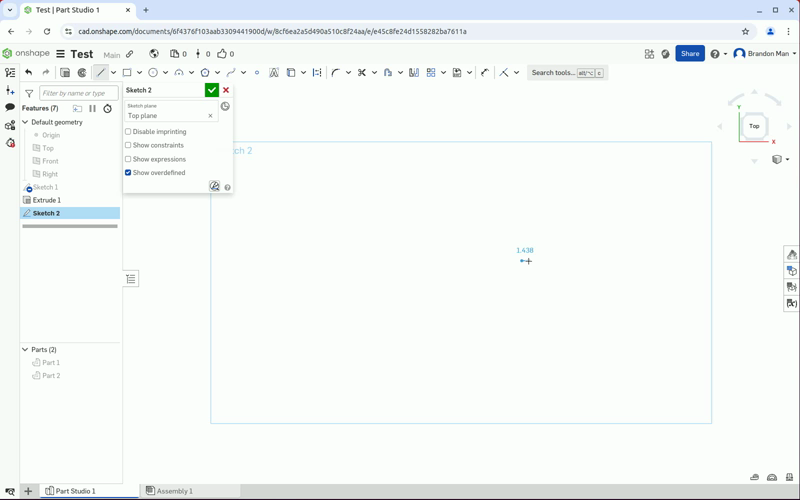
scroll(6)
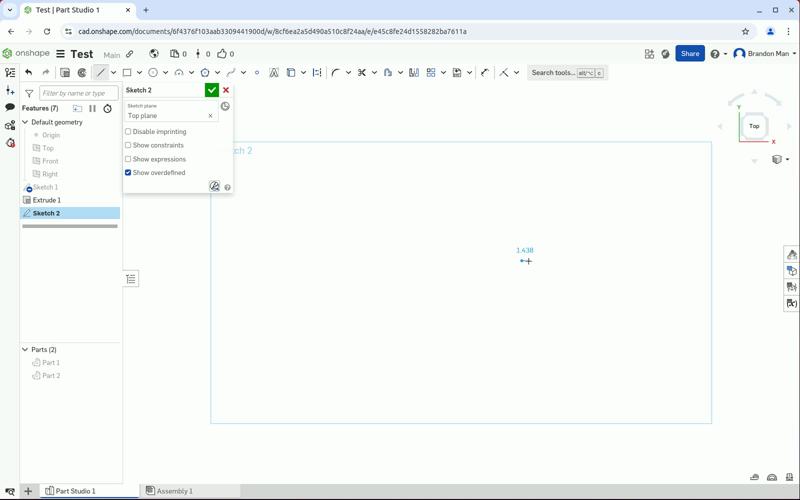
scroll(6)
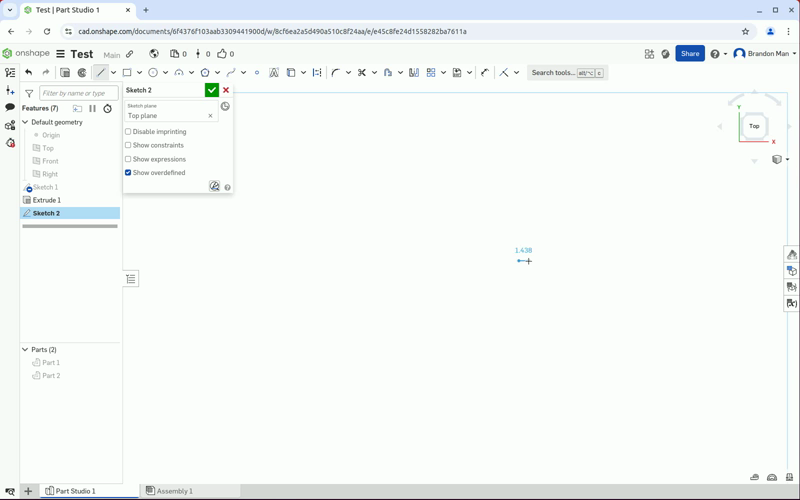
scroll(6)
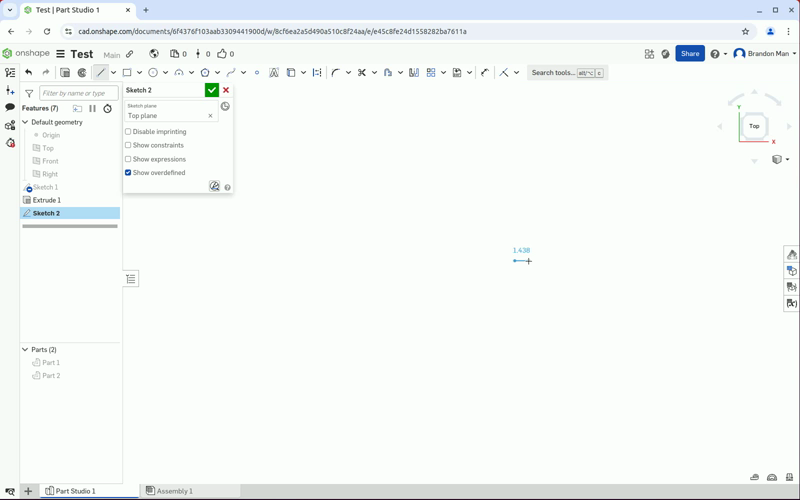
scroll(6)
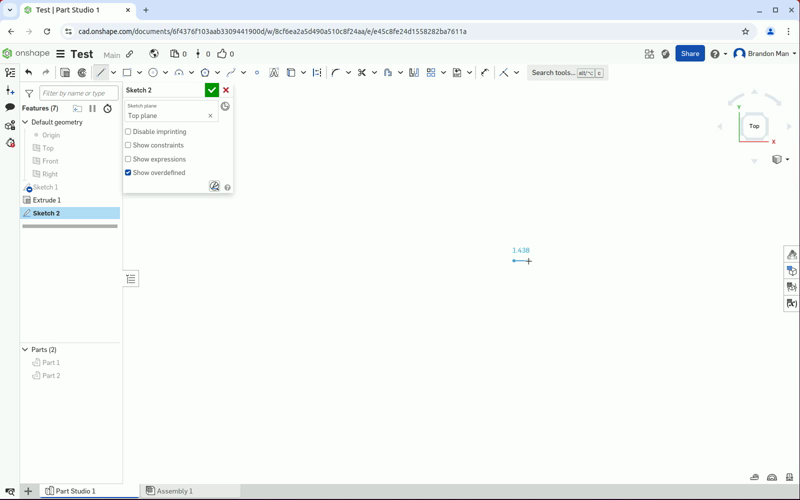
scroll(6)
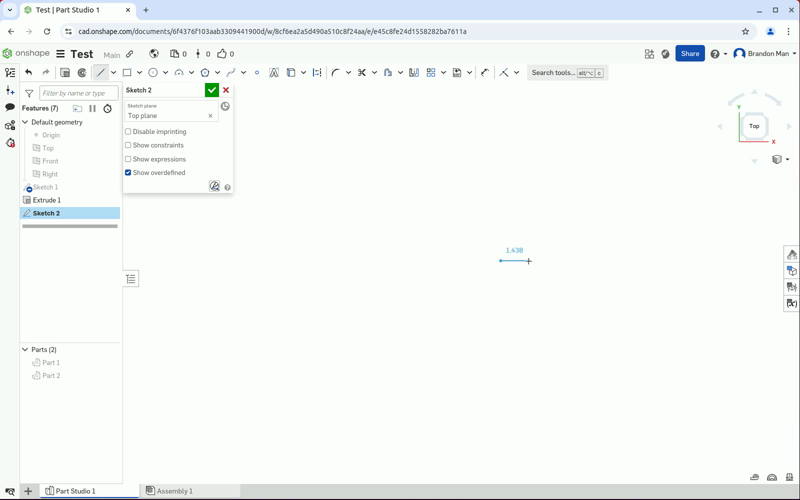
scroll(6)
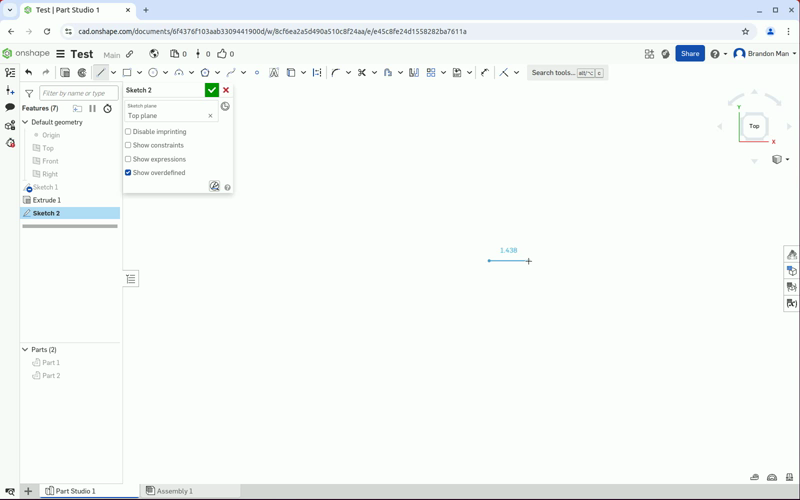
scroll(6)
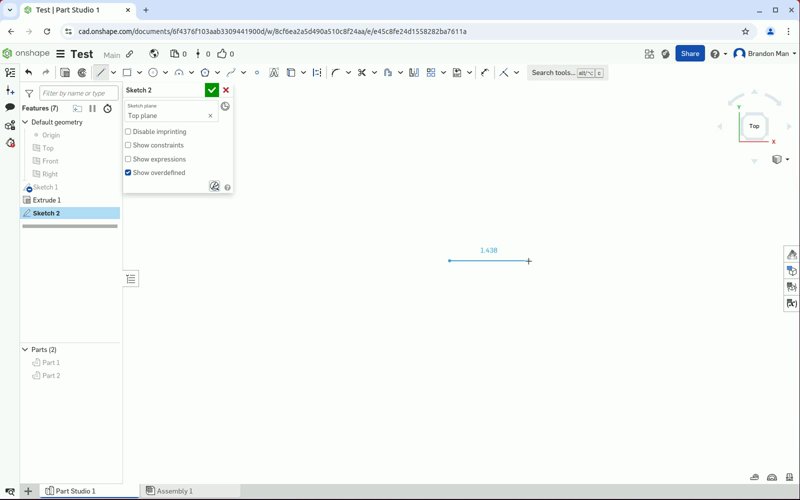
click(528, 260)
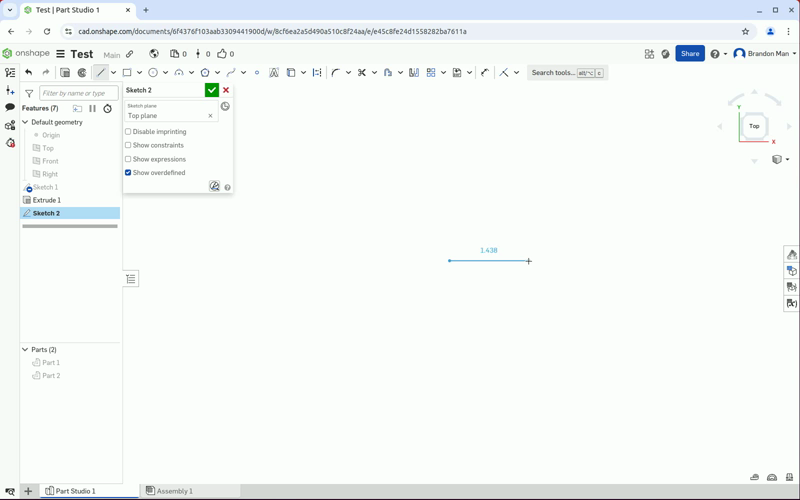
scroll(-6)
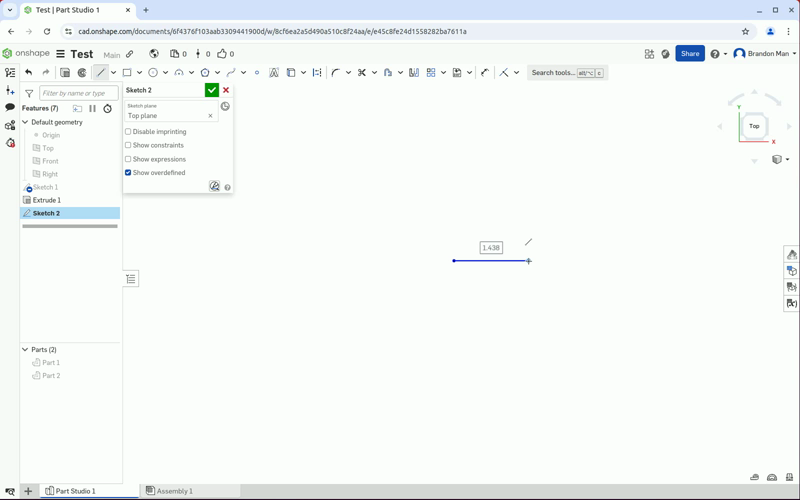
scroll(-6)
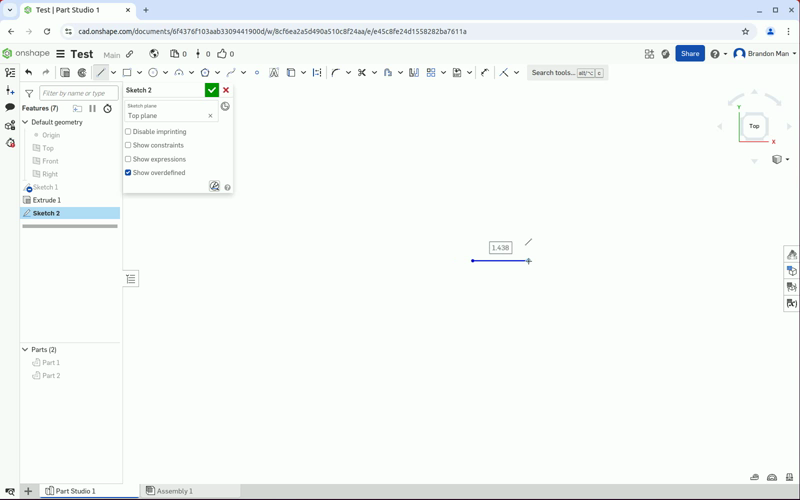
scroll(-6)
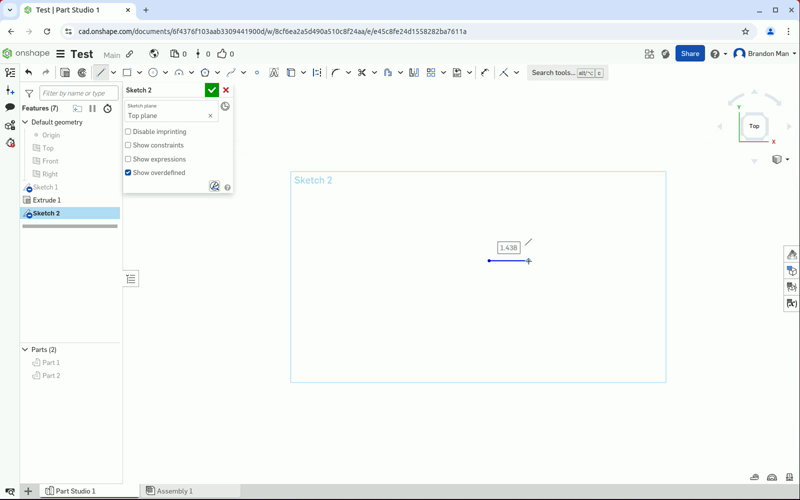
scroll(-6)
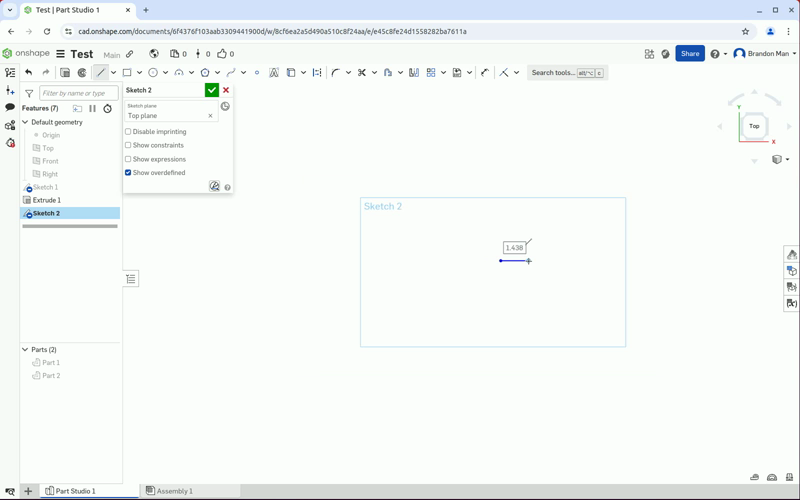
scroll(-6)
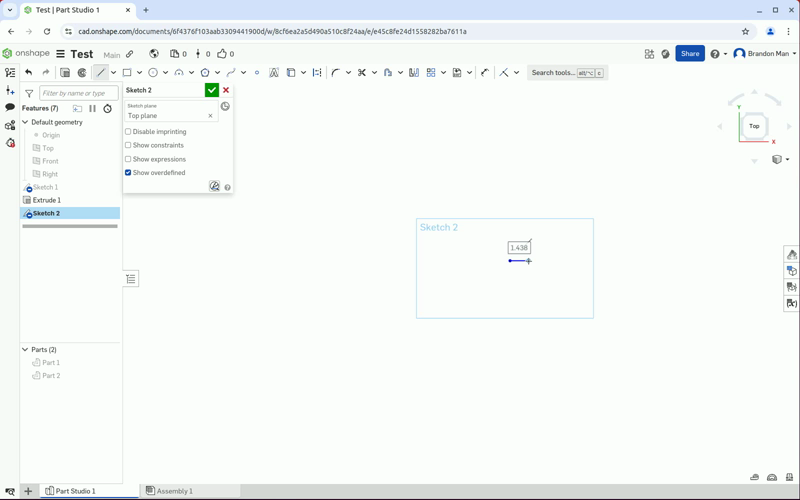
scroll(-6)
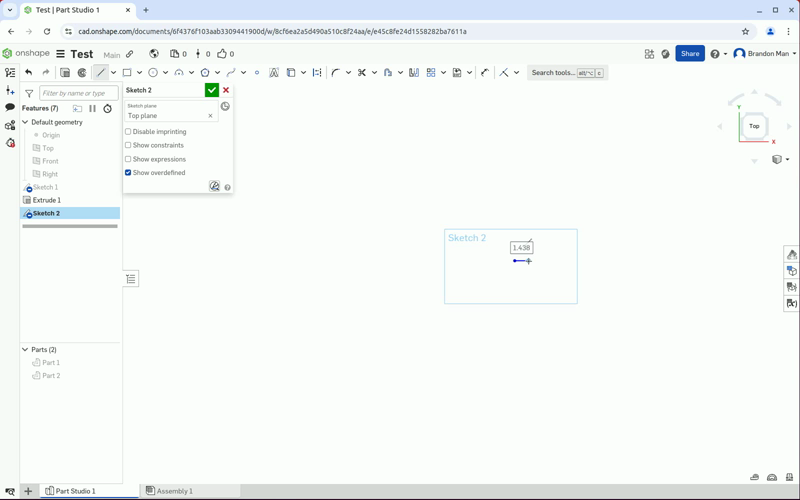
scroll(-6)
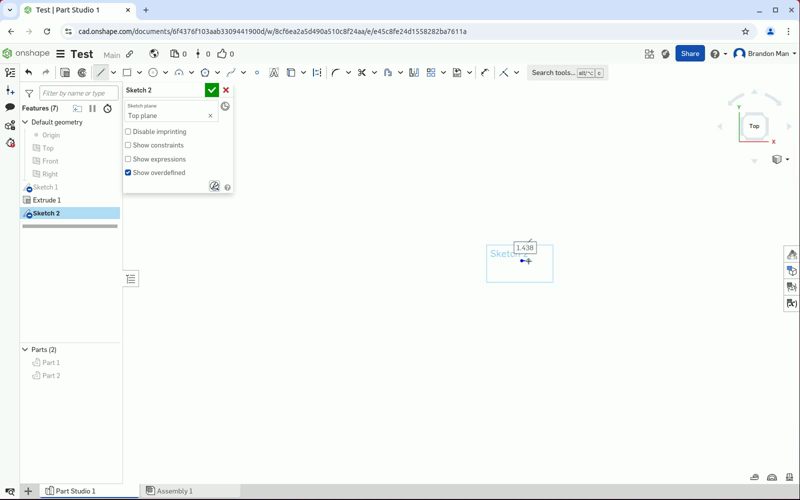
key_up(shift)
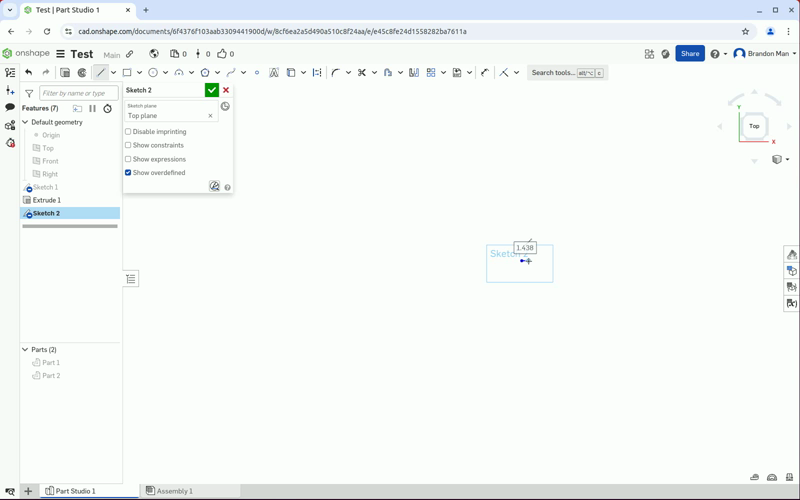
key_down(shift)
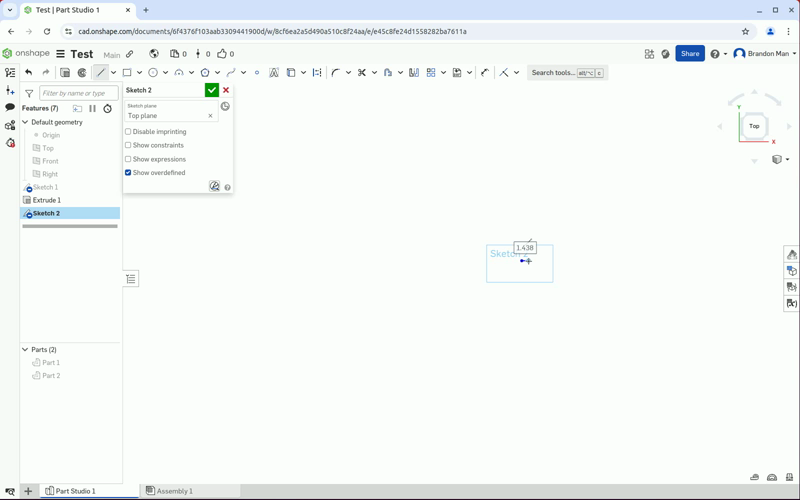
mouse_move(558, 260)
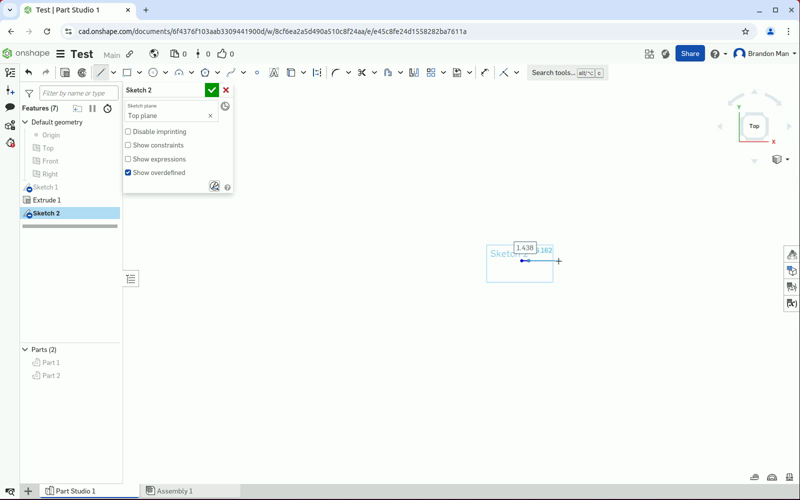
mouse_move(528, 237)
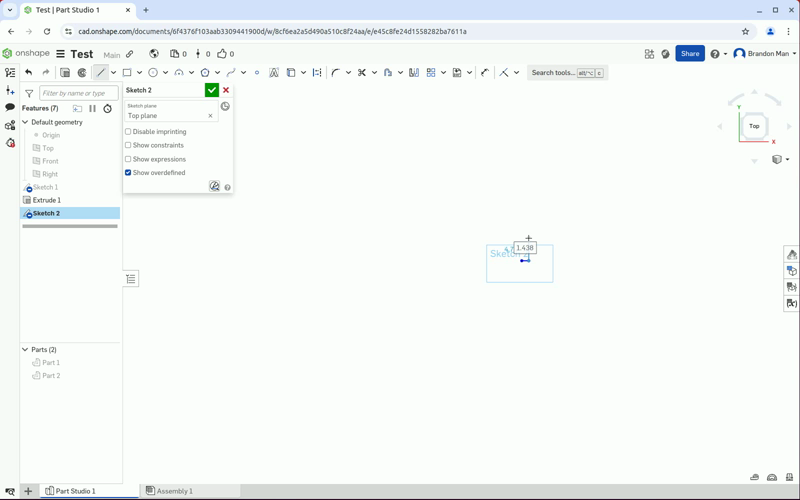
click(528, 237)
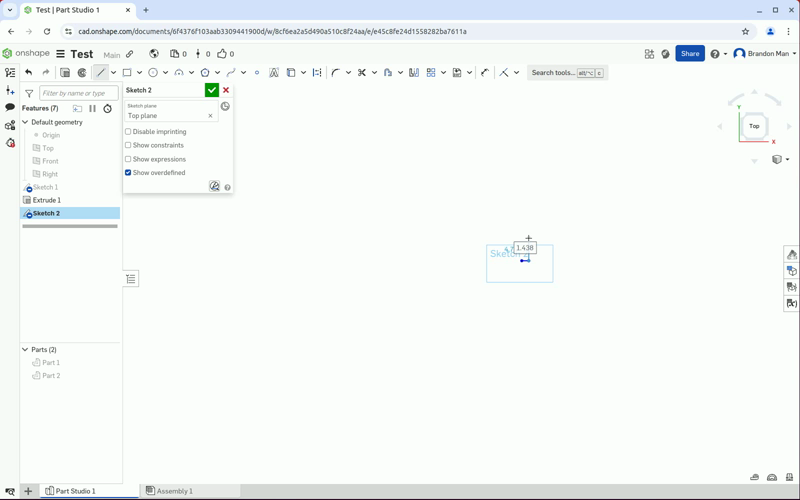
key_up(shift)
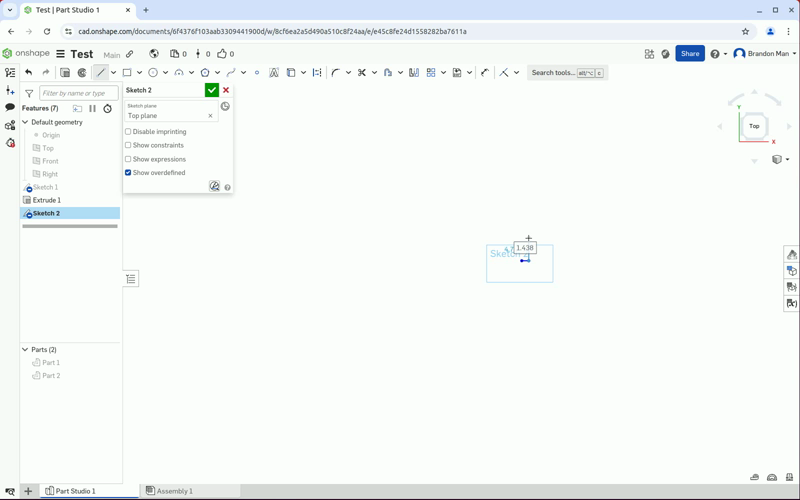
key_down(shift)
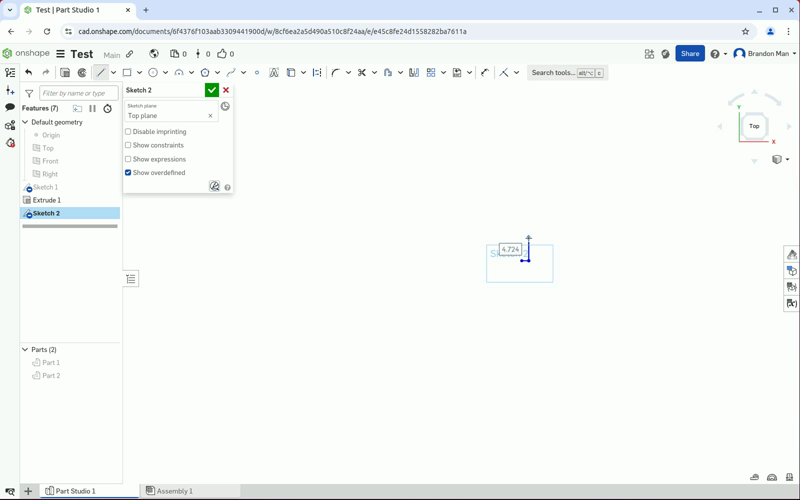
mouse_move(558, 237)
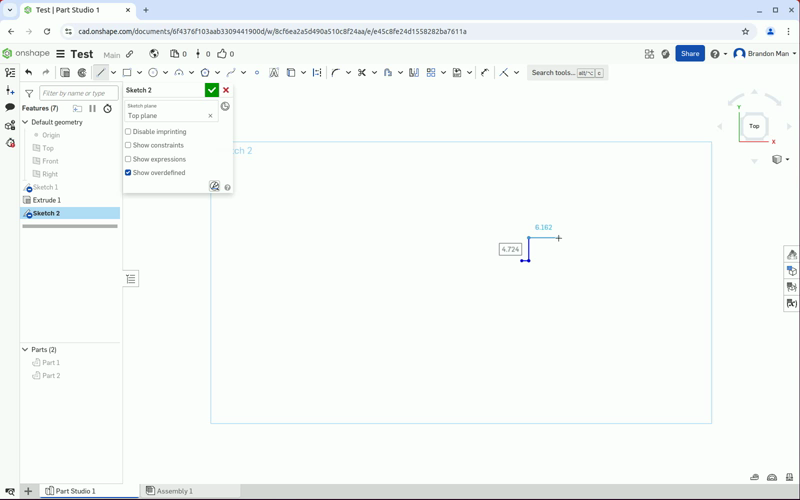
mouse_move(521, 237)
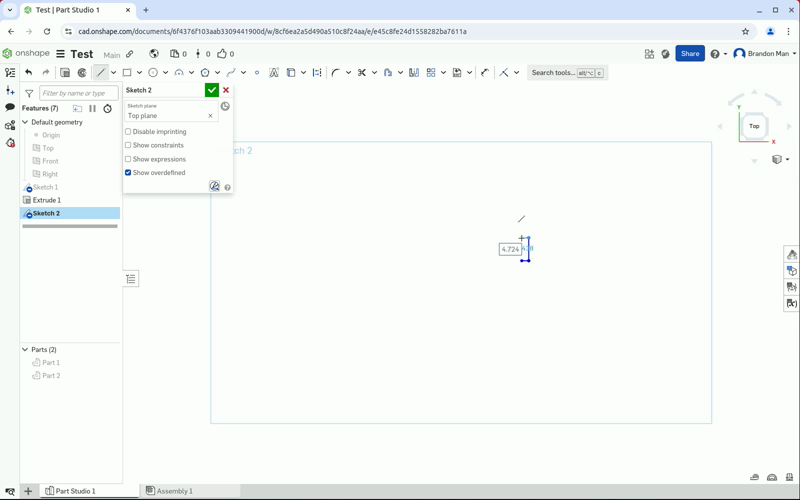
scroll(6)
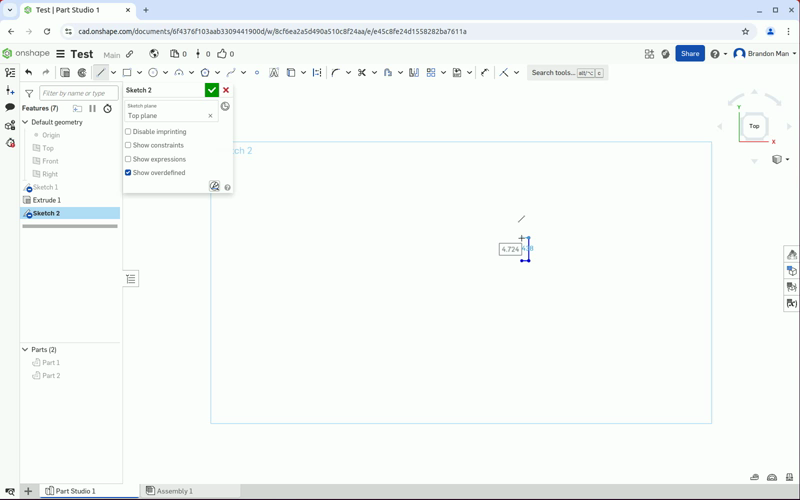
scroll(6)
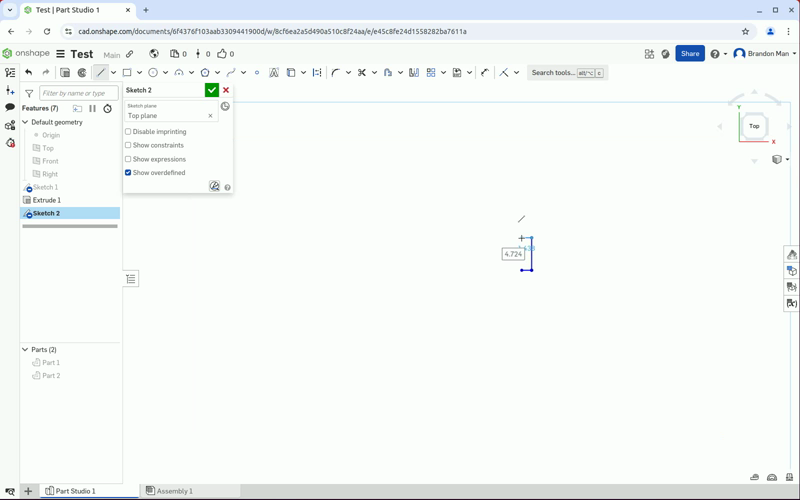
scroll(6)
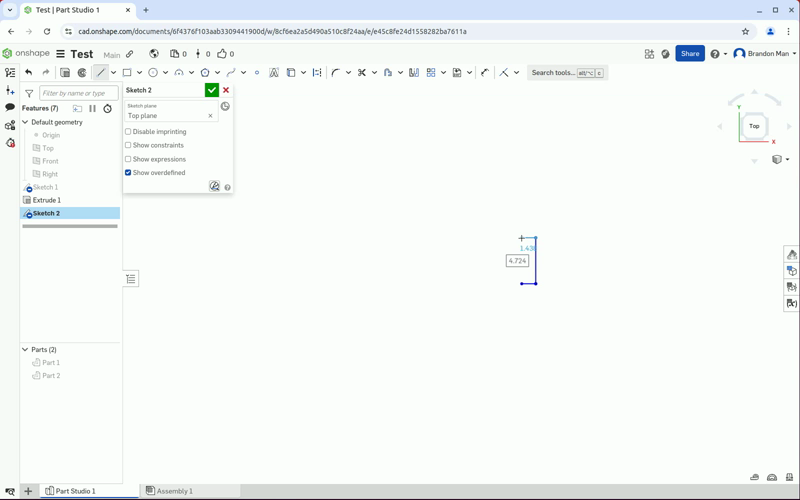
scroll(6)
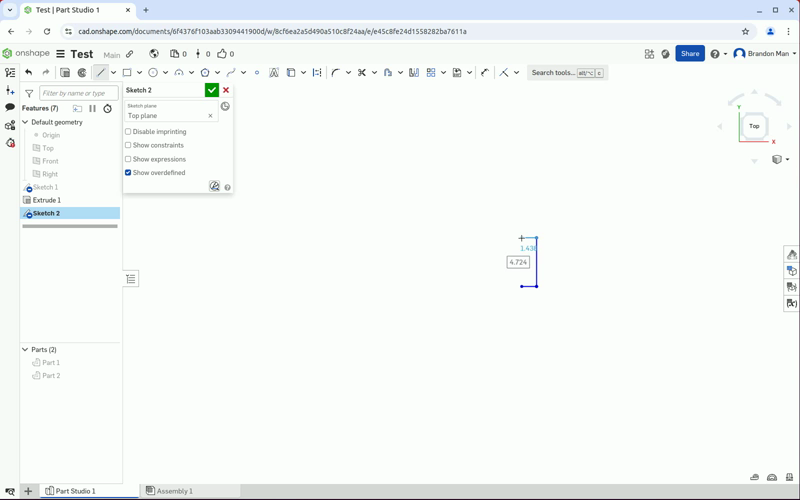
scroll(6)
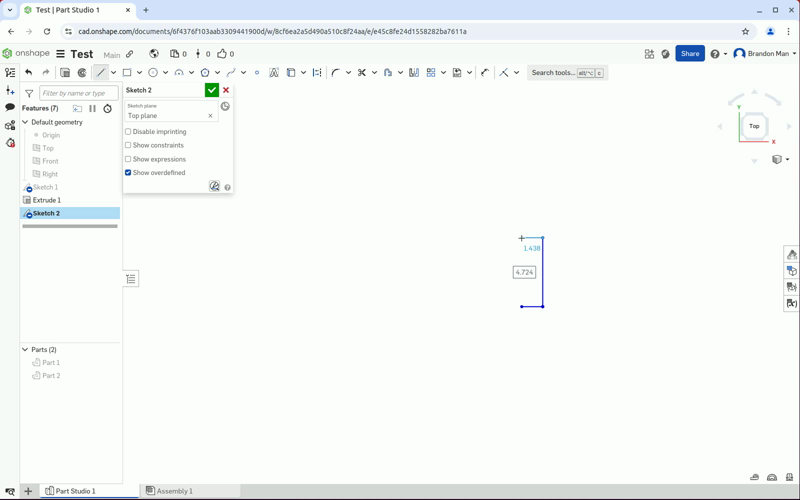
scroll(6)
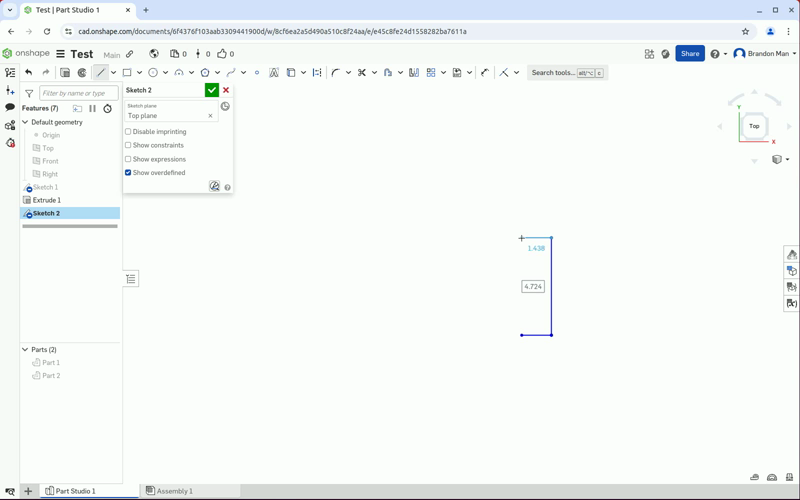
scroll(6)
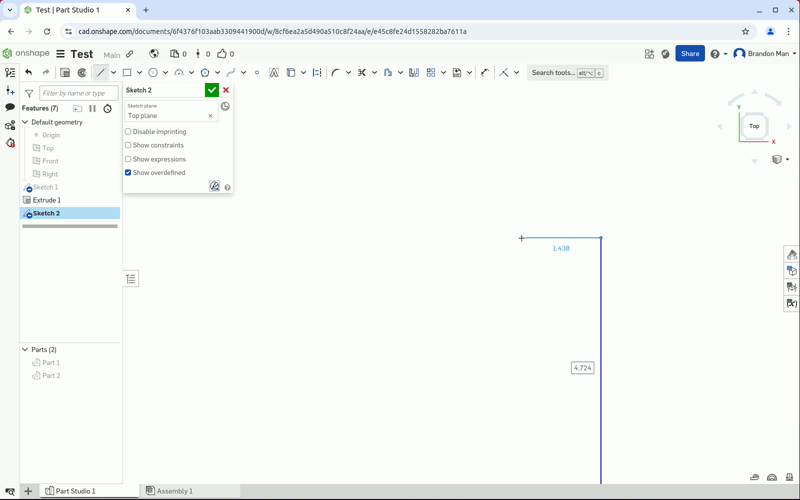
click(521, 237)
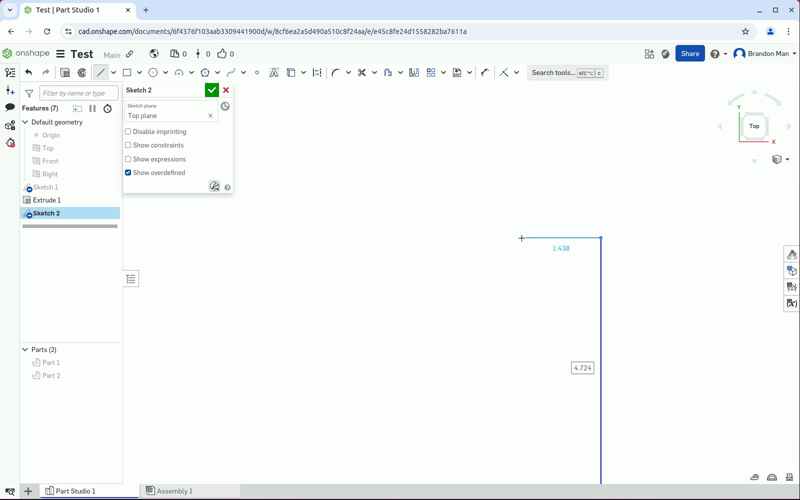
scroll(-6)
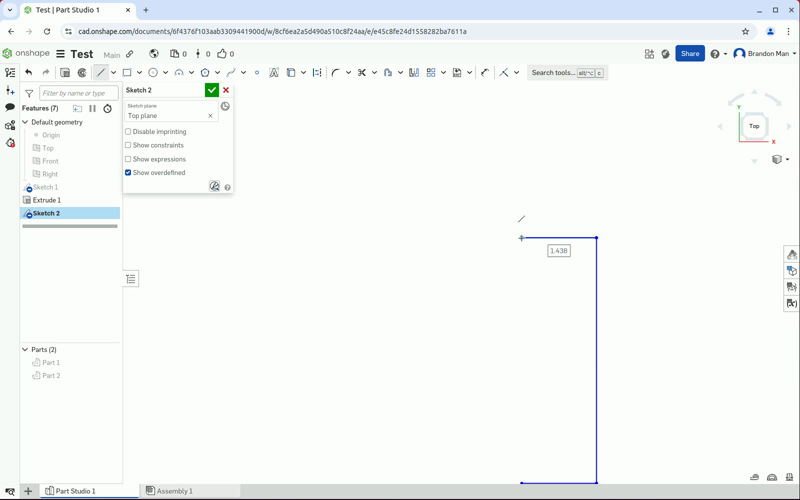
scroll(-6)
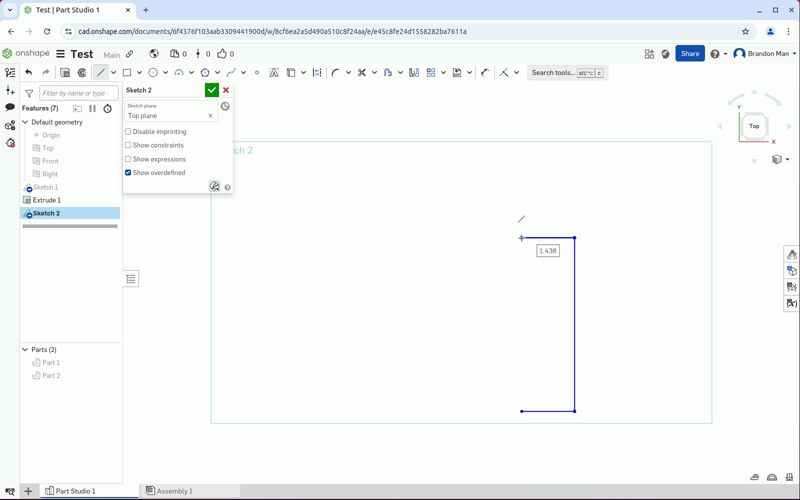
scroll(-6)
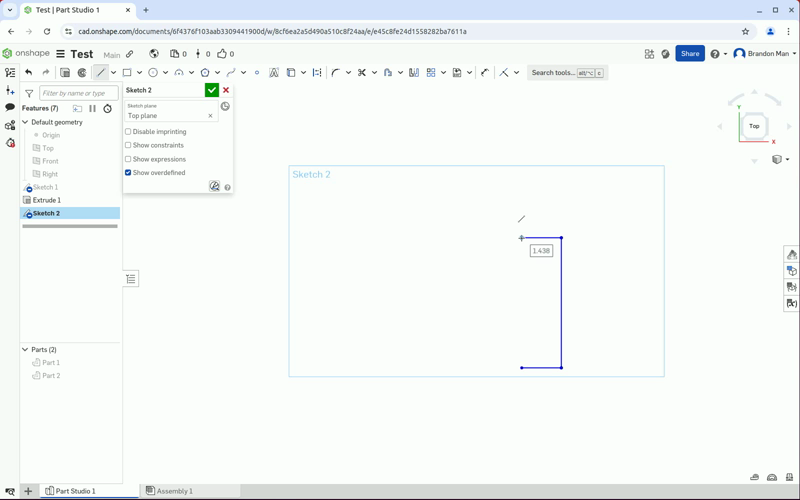
scroll(-6)
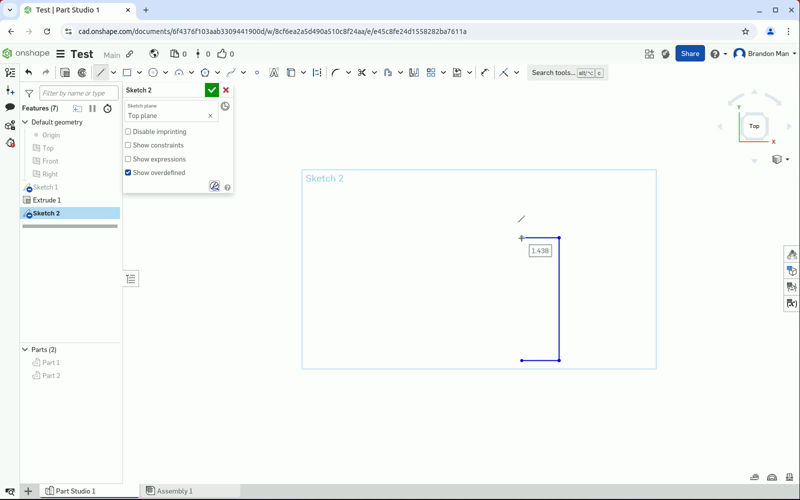
scroll(-6)
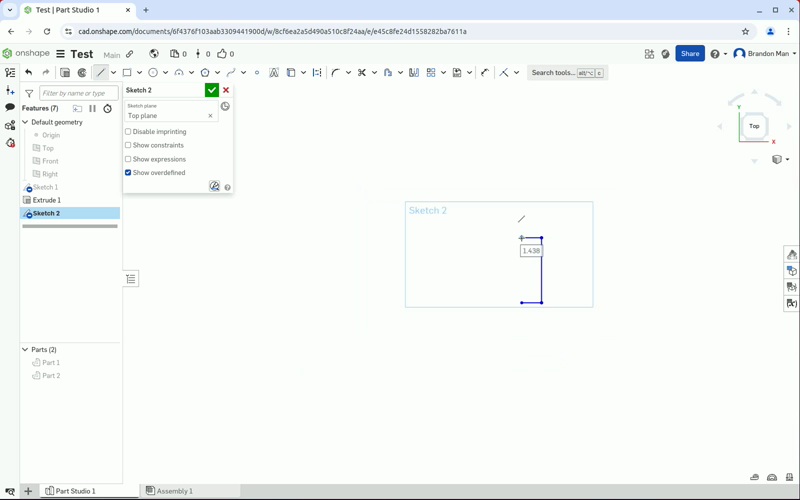
scroll(-6)
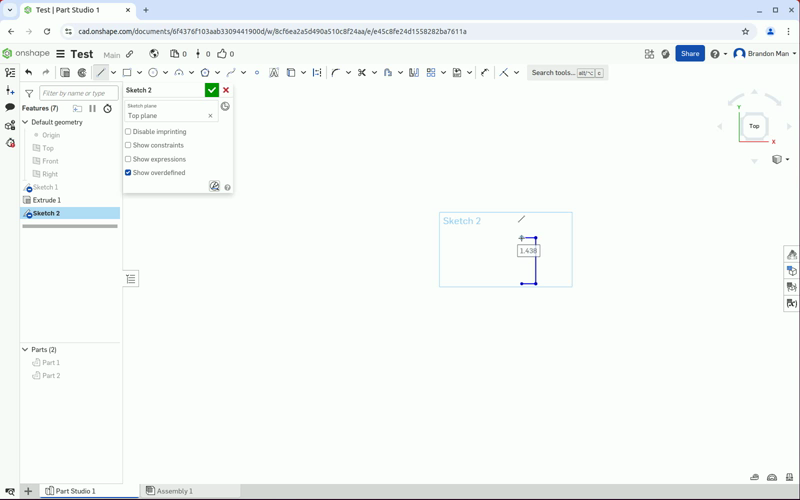
scroll(-6)
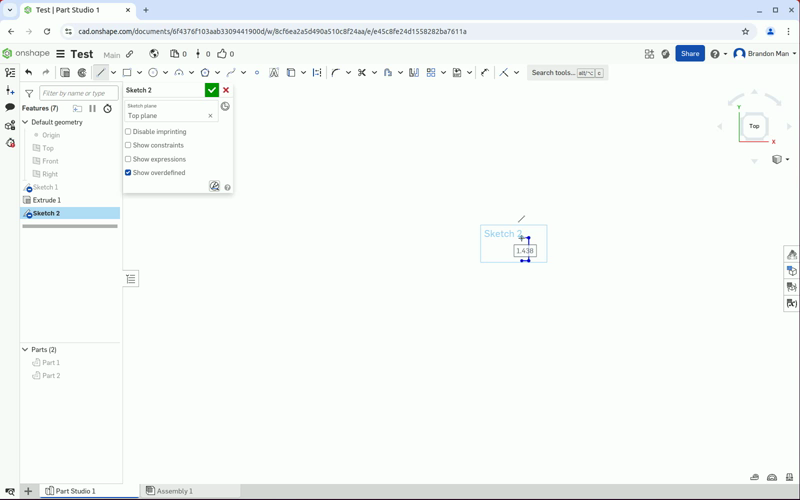
key_up(shift)
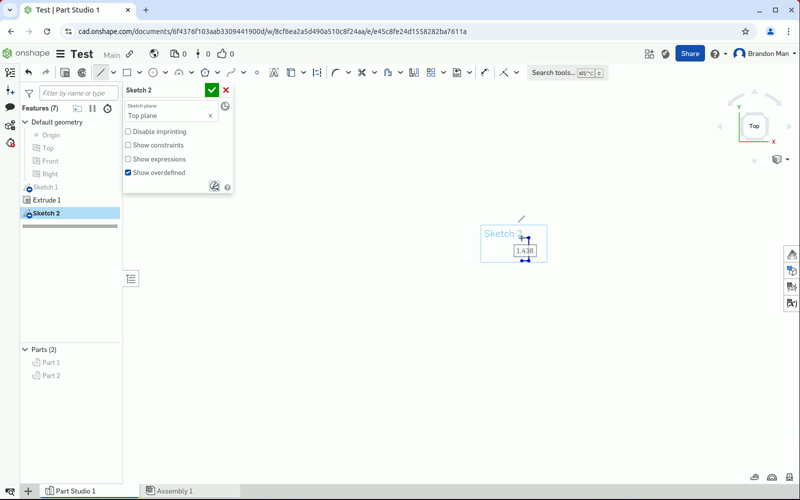
mouse_move(551, 237)
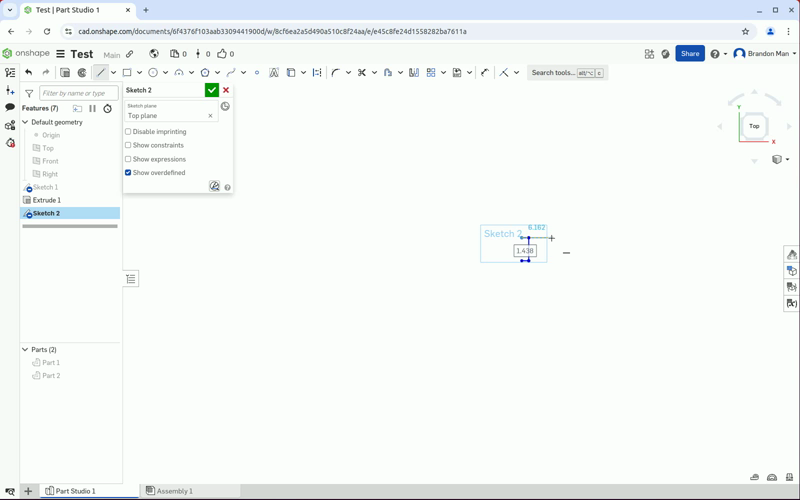
key_down(shift)
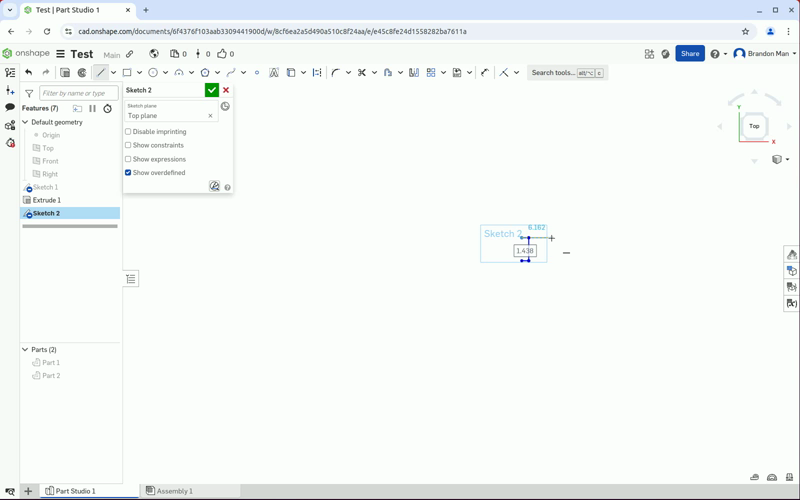
mouse_move(521, 260)
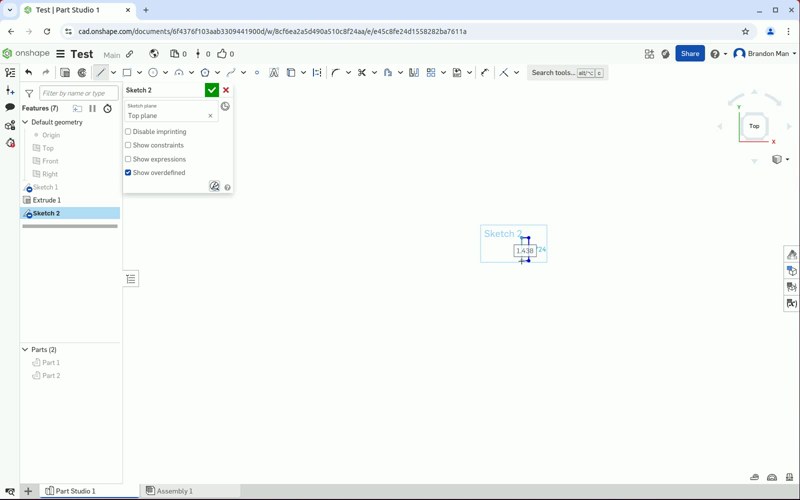
key_up(shift)
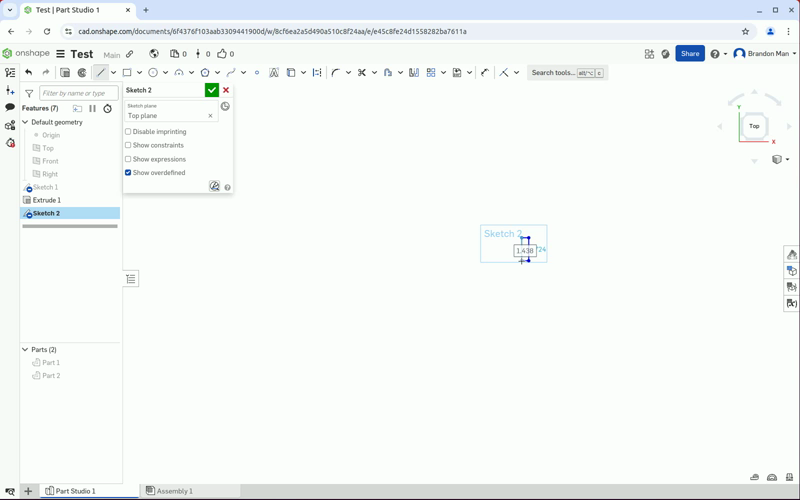
click(521, 260)
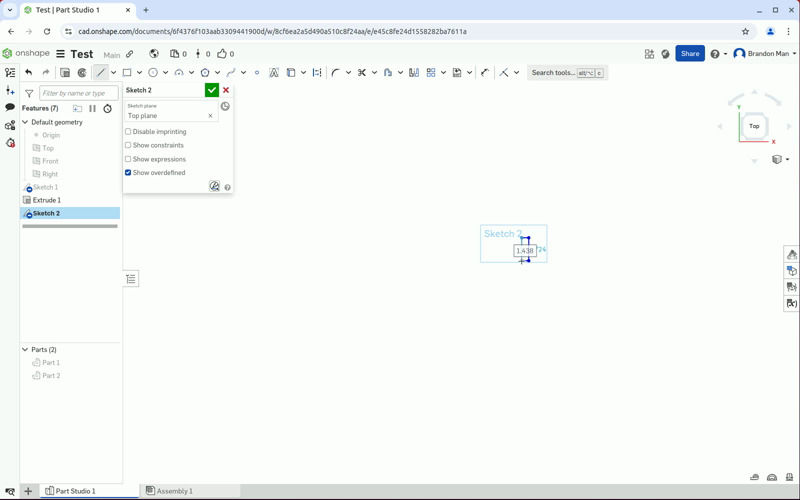
key(esc)
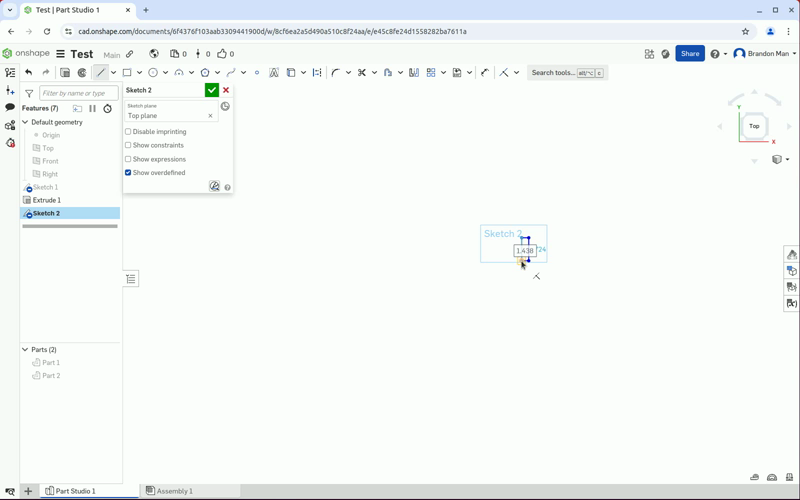
mouse_move(527, 257)
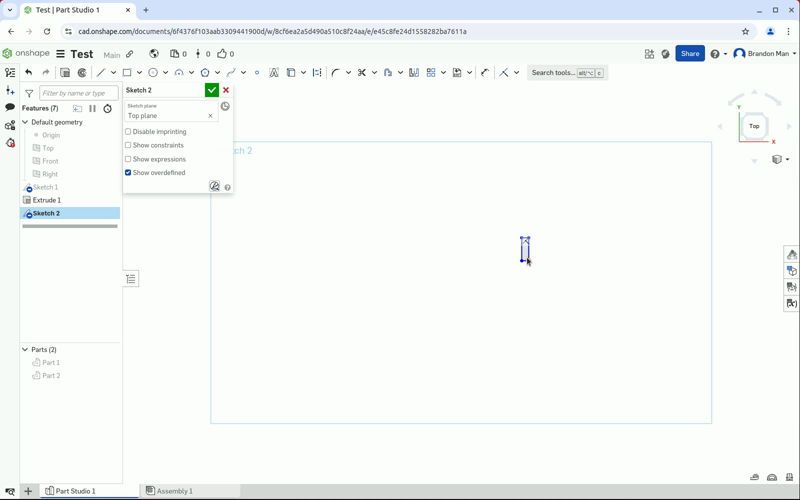
scroll(6)
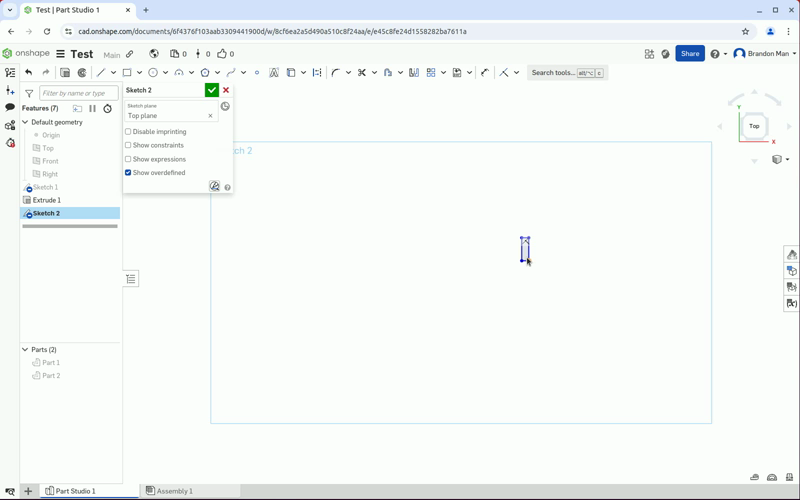
scroll(6)
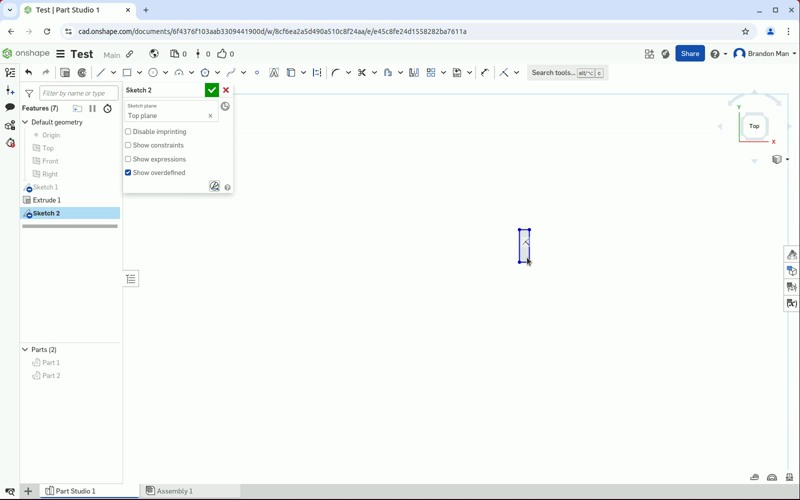
scroll(6)
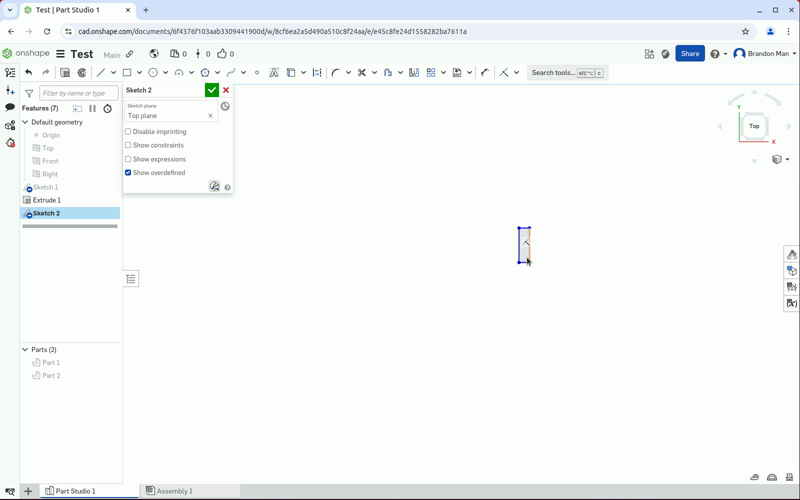
scroll(6)
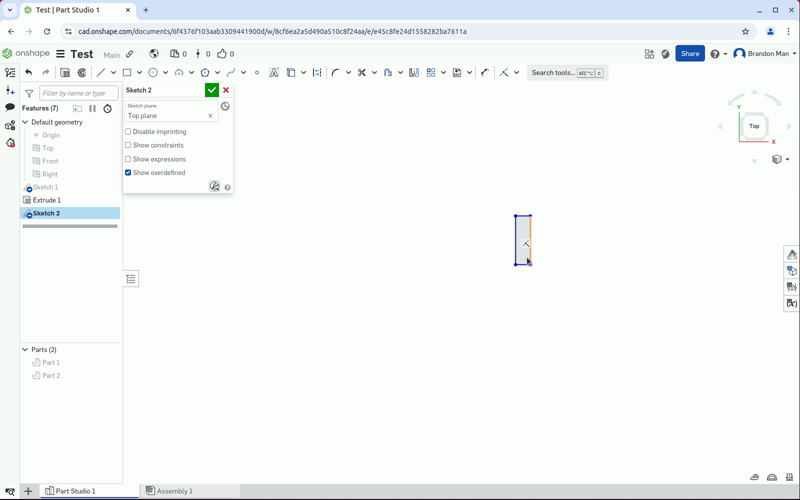
scroll(6)
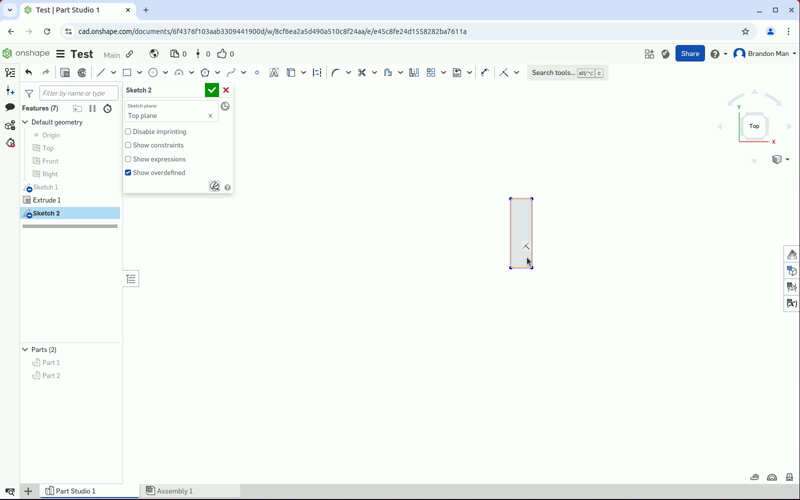
scroll(6)
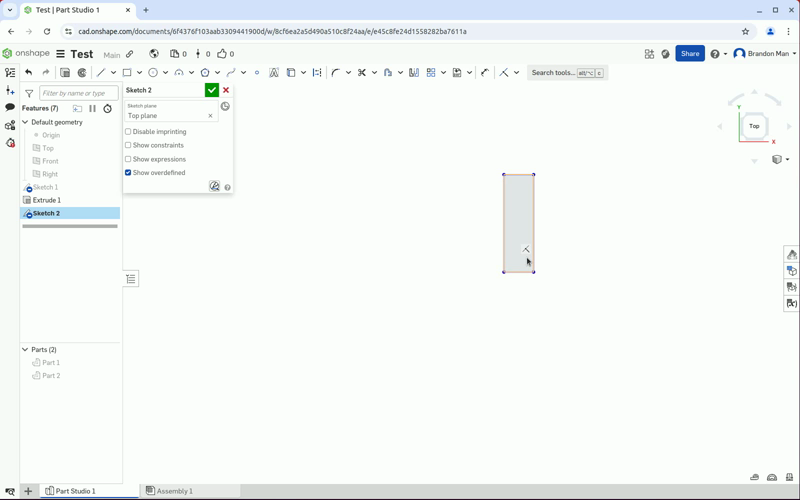
scroll(6)
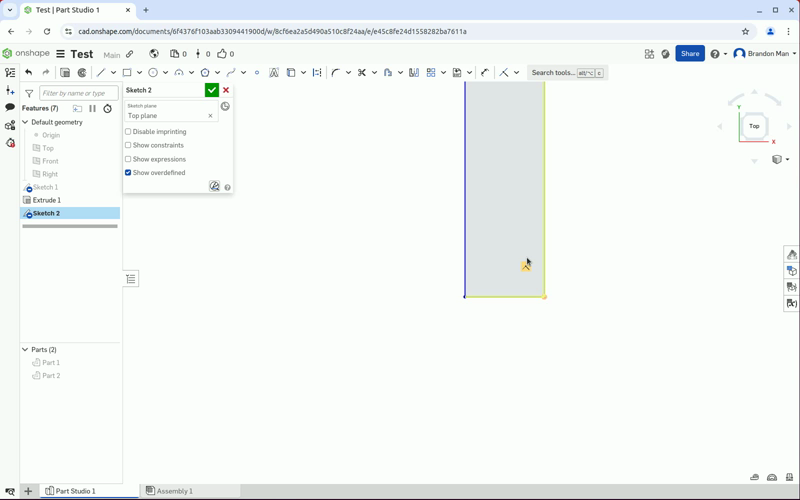
click(527, 257)
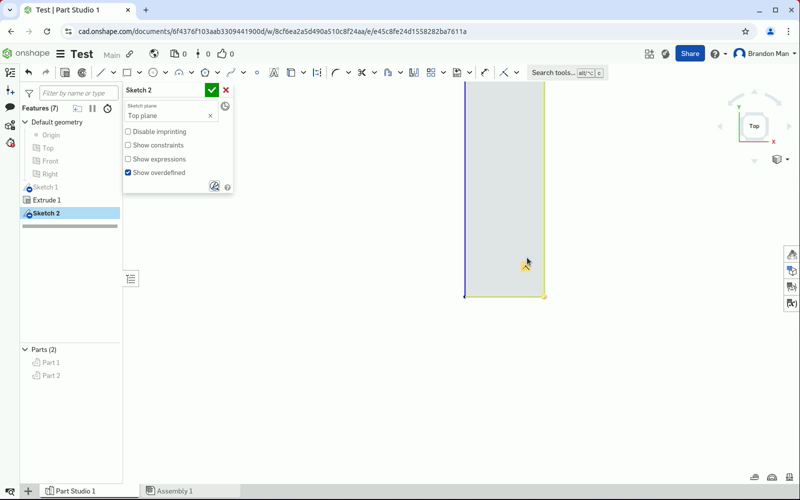
scroll(-6)
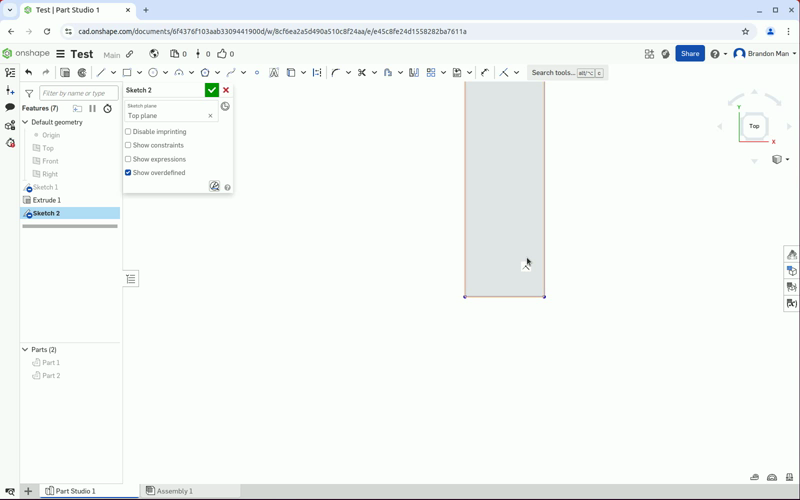
scroll(-6)
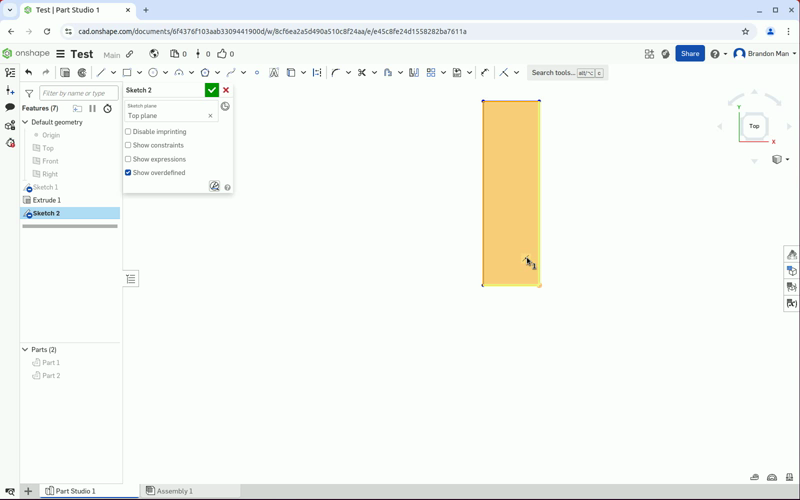
scroll(-6)
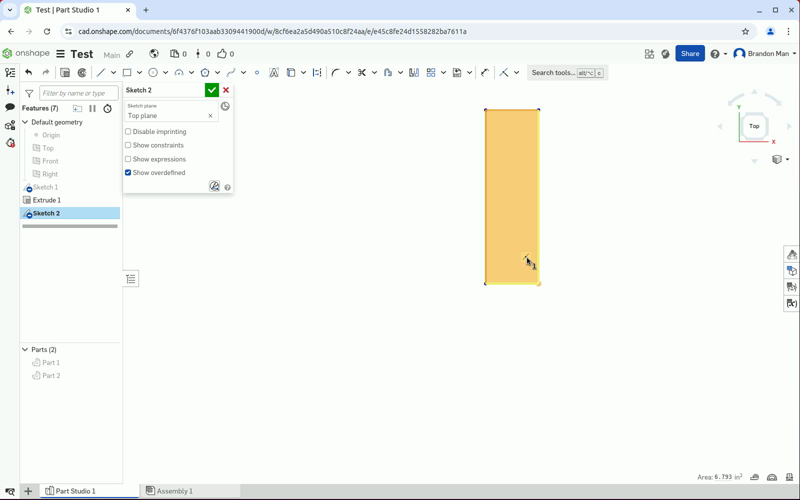
scroll(-6)
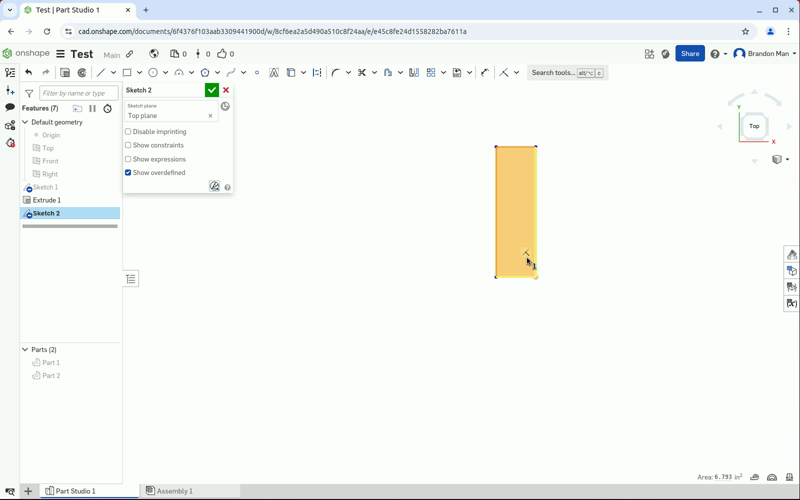
scroll(-6)
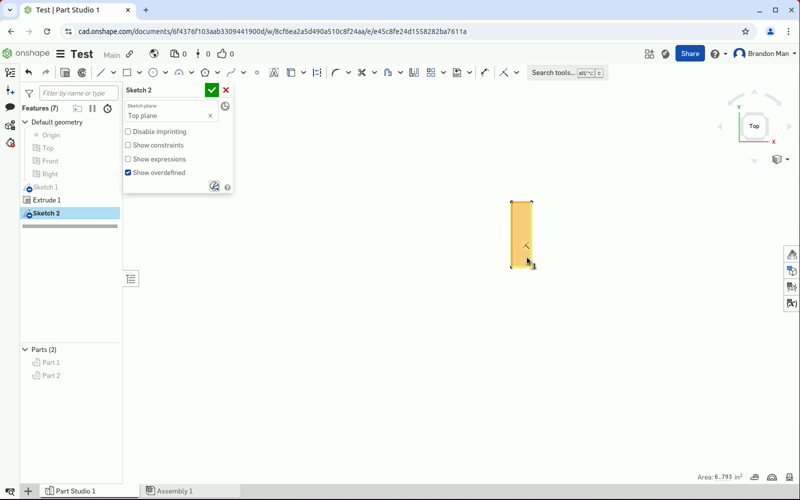
scroll(-6)
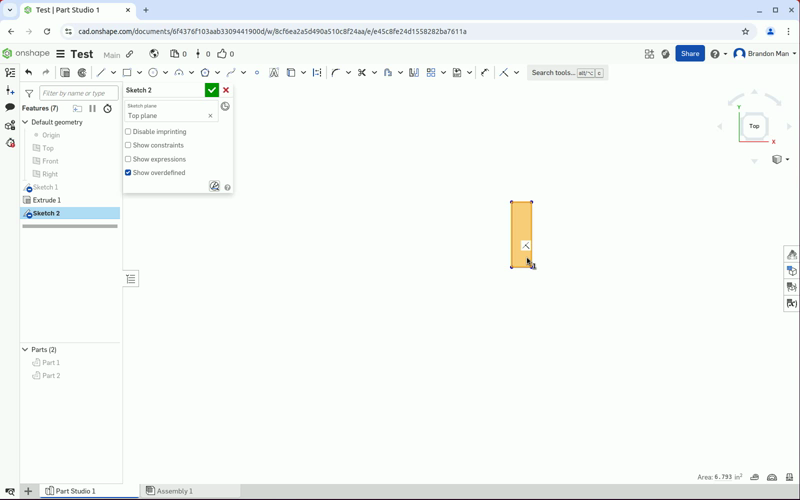
scroll(-6)
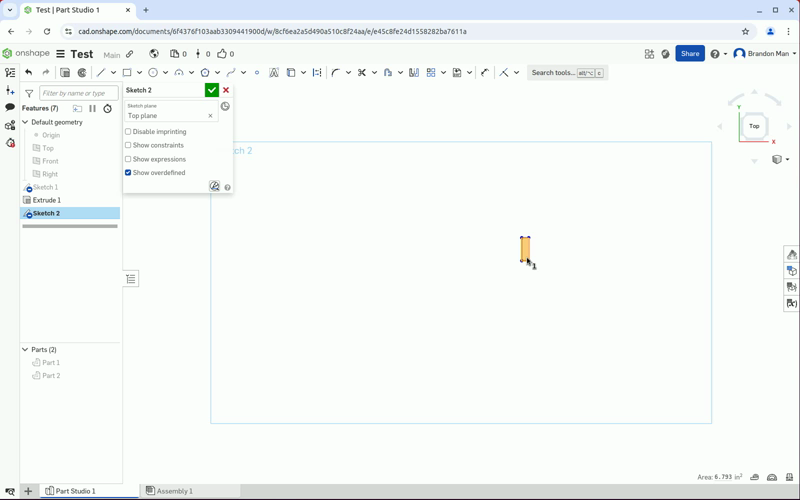
mouse_move(73, 352)
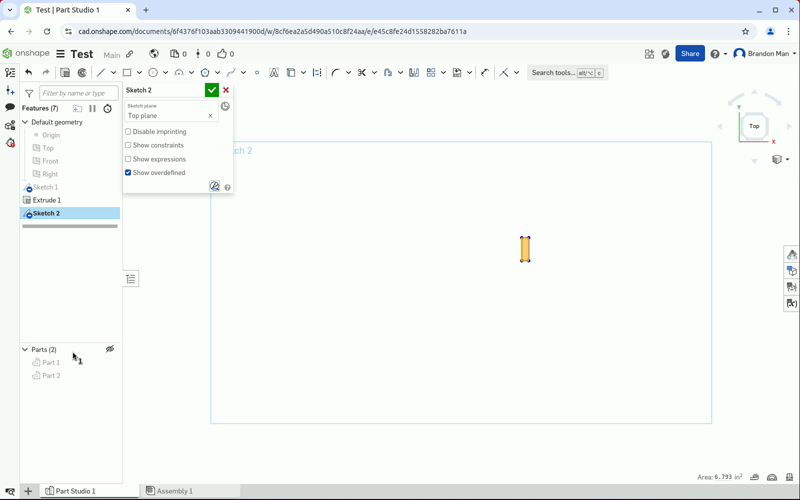
key(shift+y)
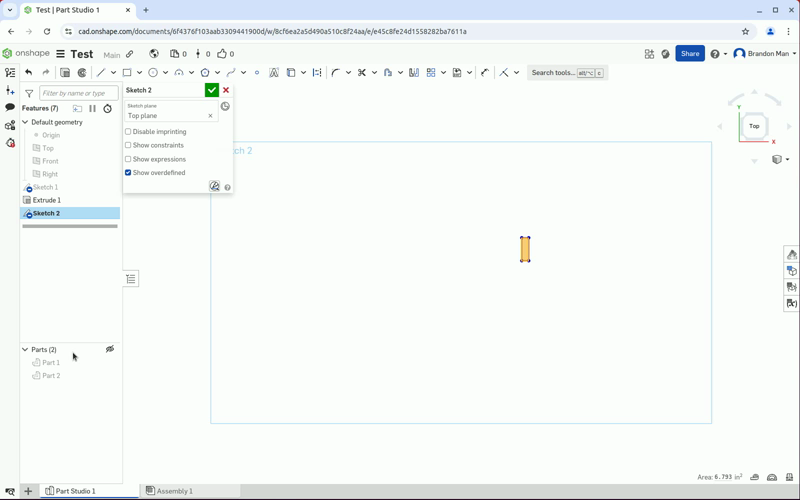
key(shift+e)
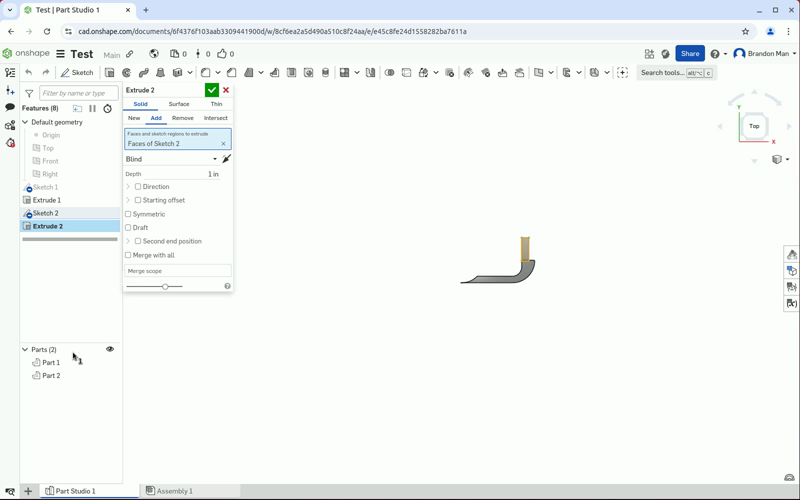
mouse_move(143, 106)
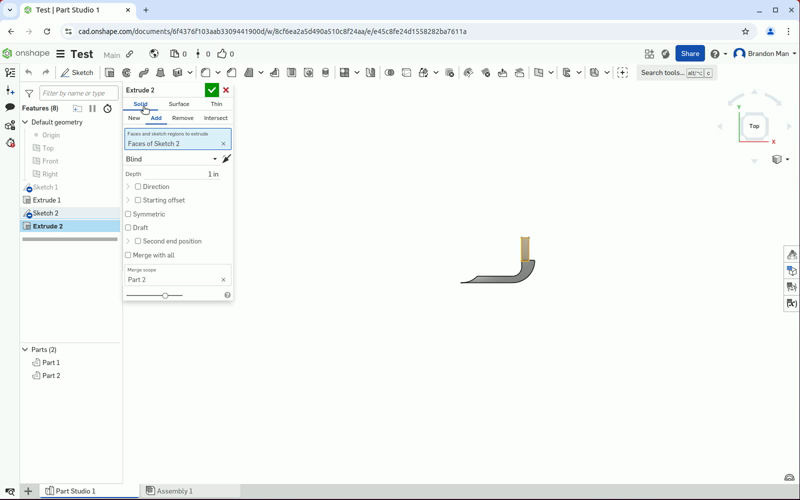
click(143, 106)
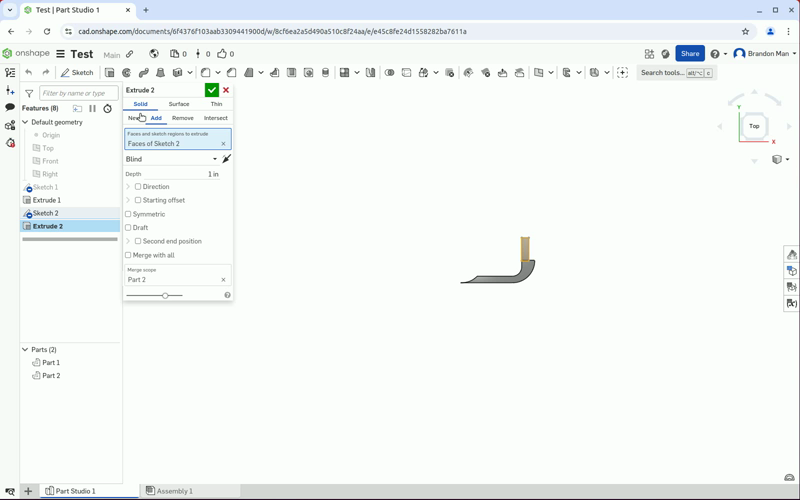
mouse_move(137, 120)
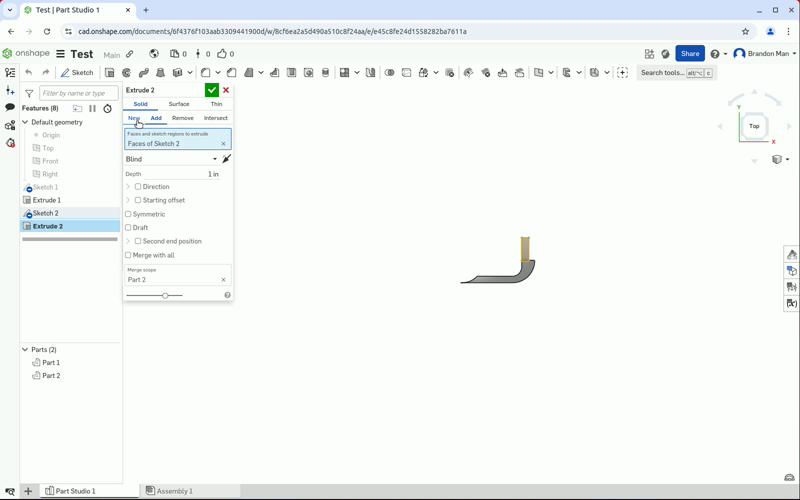
click(137, 120)
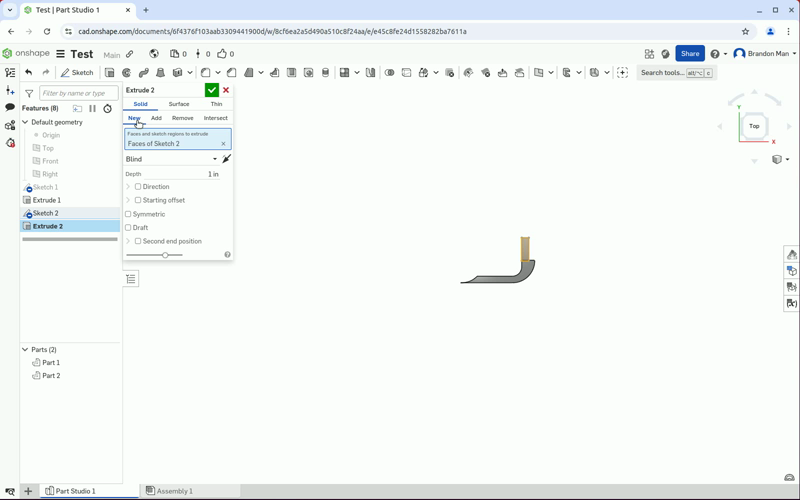
key(tab, 4)
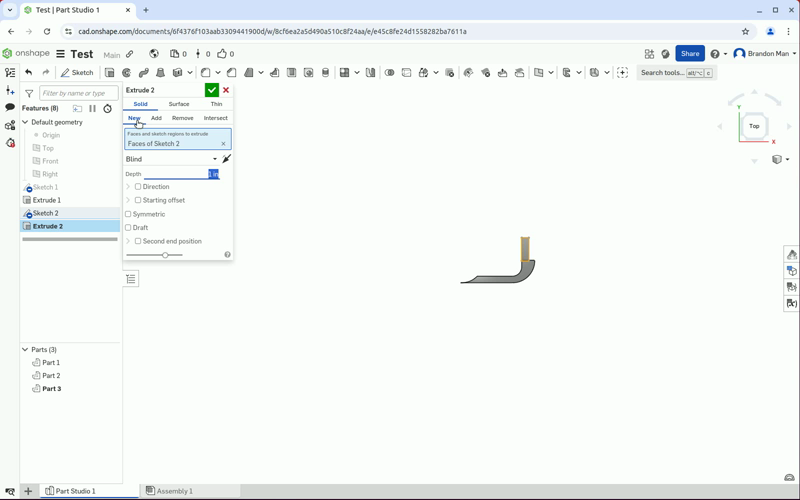
text(23.108)
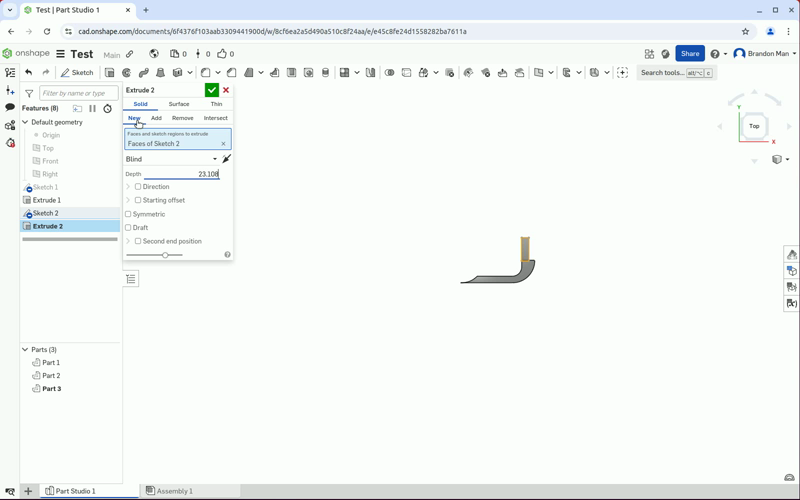
key(enter)
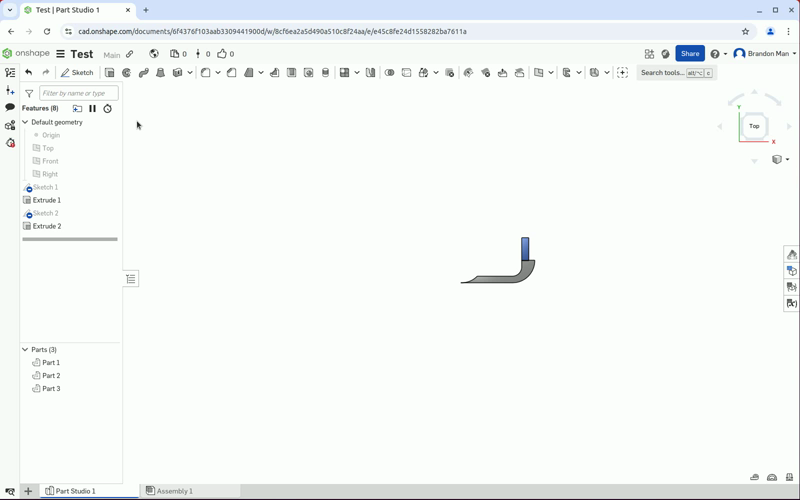
key(shift+h)
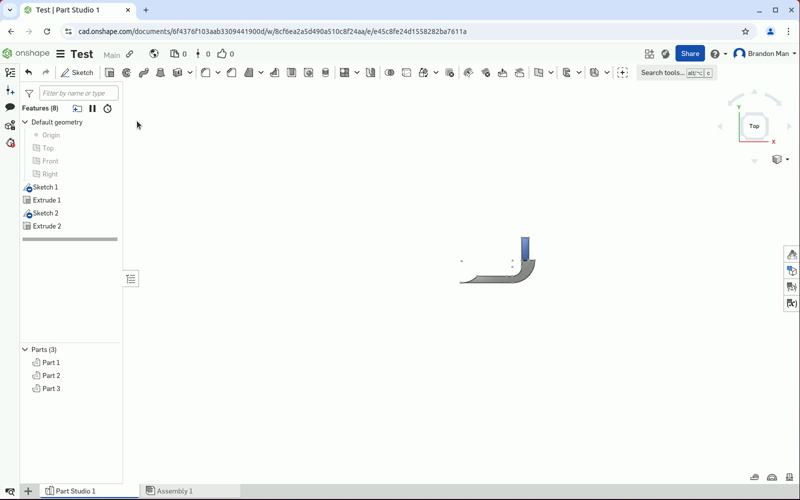
key(shift+h)
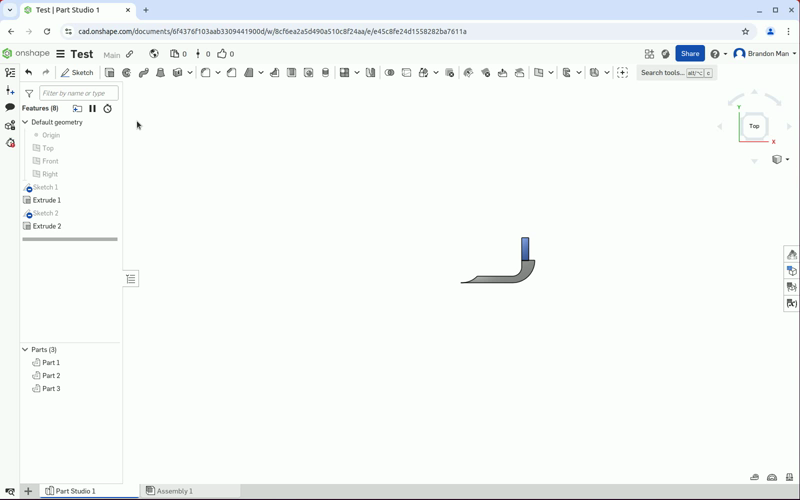
mouse_move(73, 189)
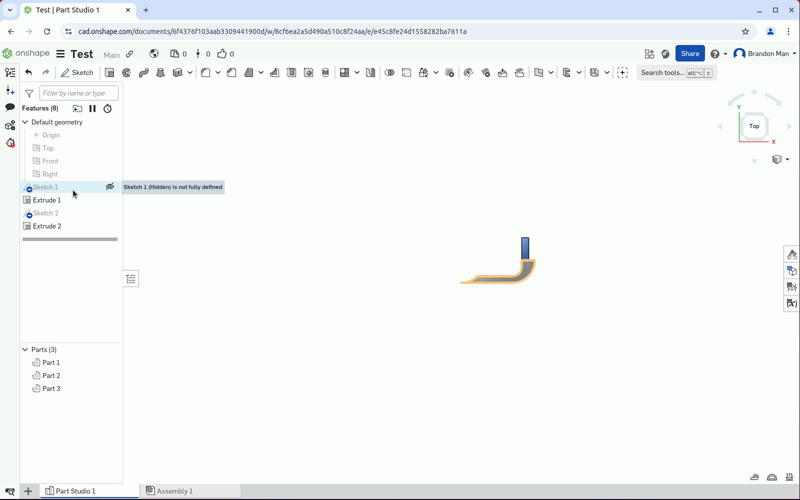
click(73, 189)
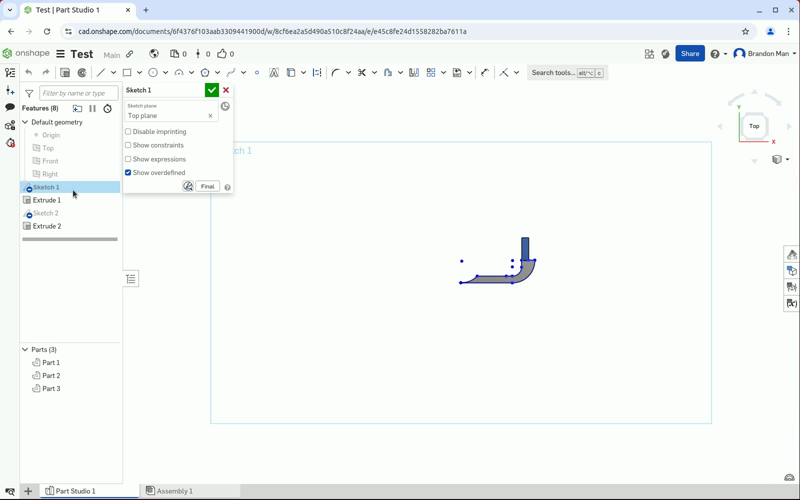
mouse_move(229, 92)
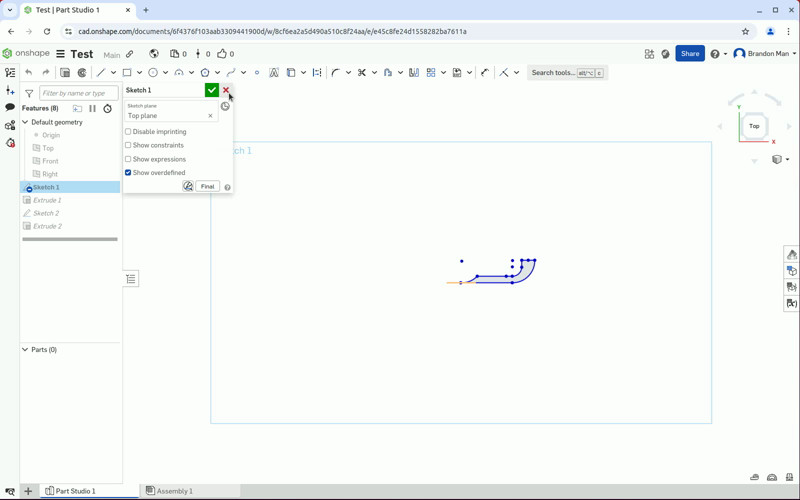
click(229, 92)
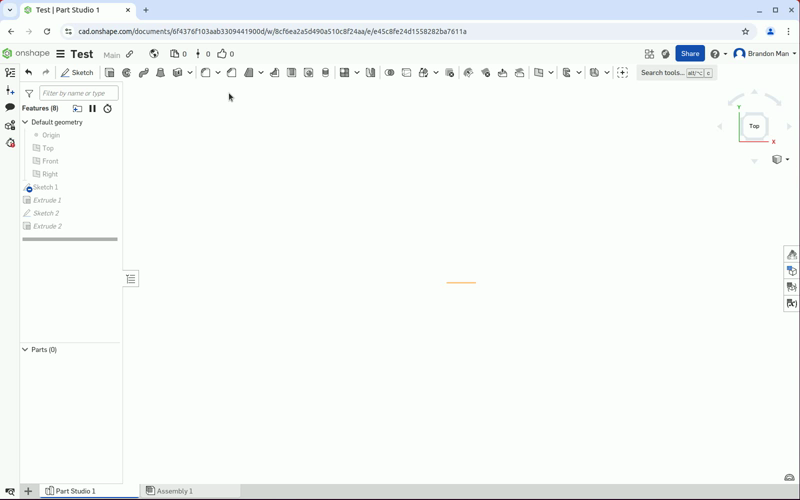
mouse_move(73, 352)
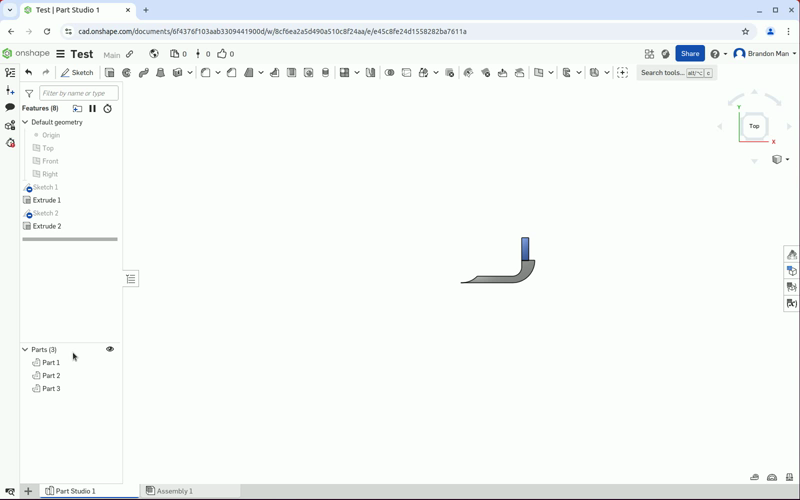
key(y)
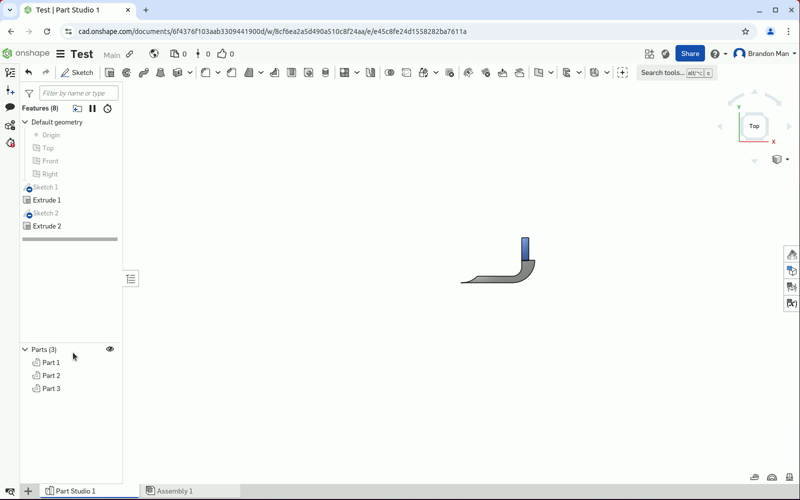
key(shift+p)
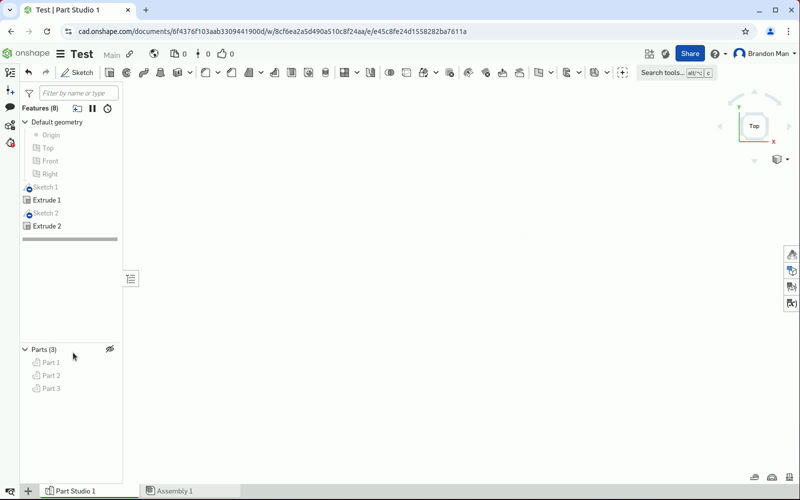
key(space)
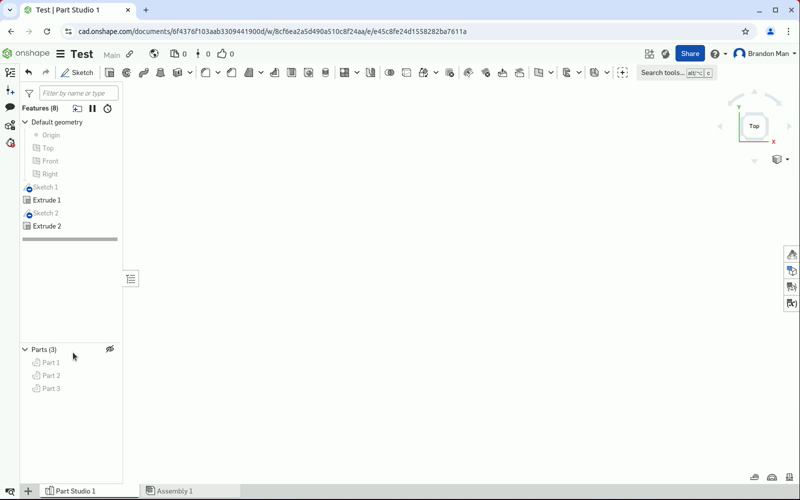
key_down(shift)
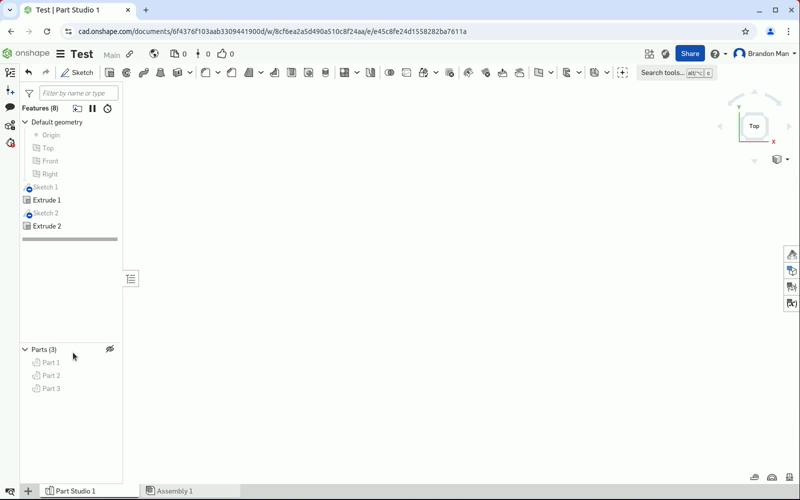
key(up)
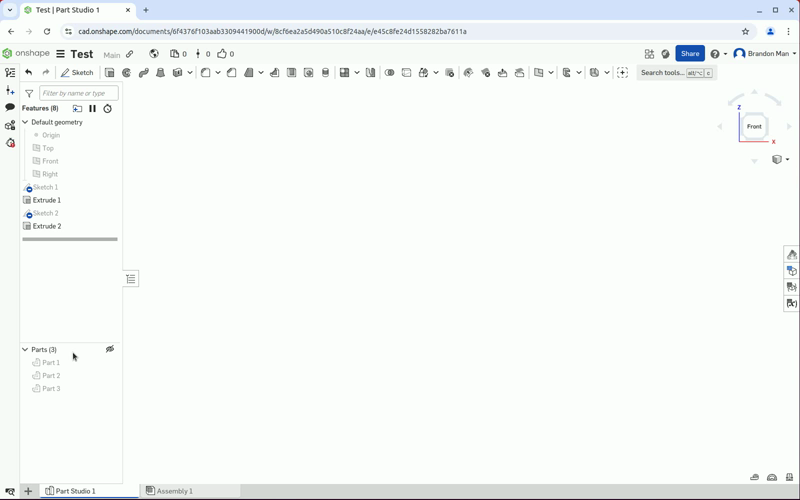
key_up(shift)
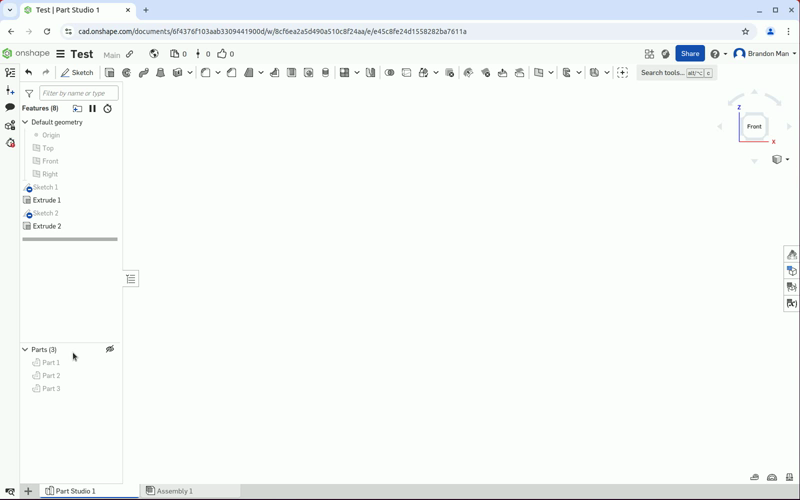
key(space)
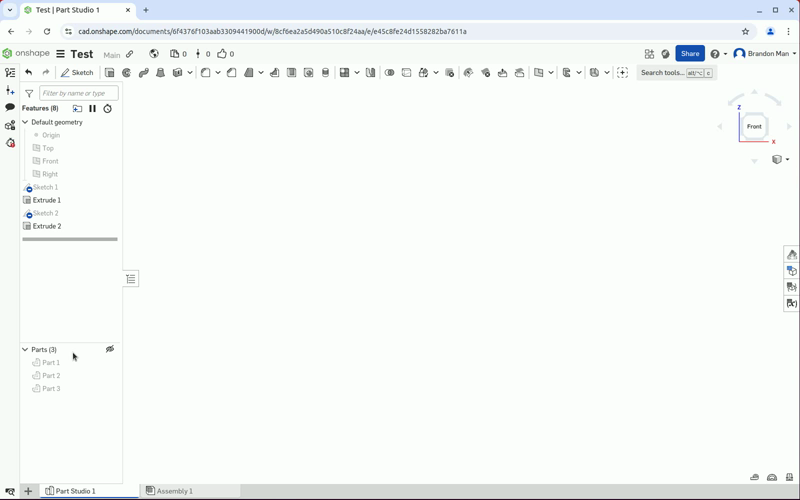
key_down(shift)
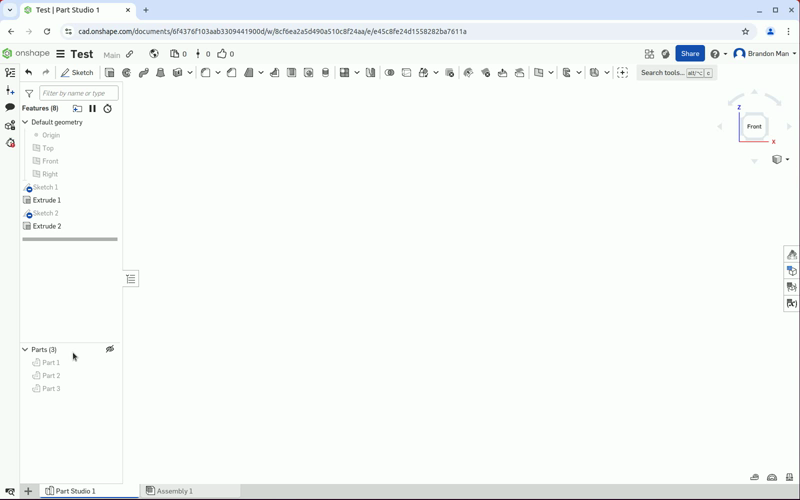
key(left)
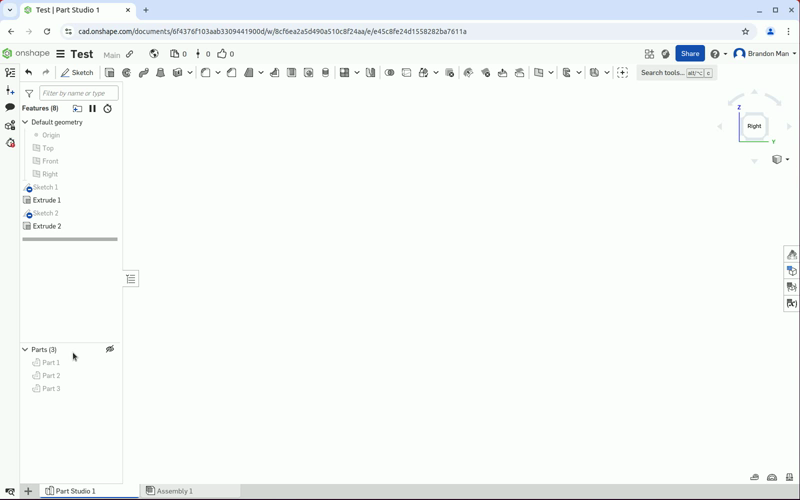
key_up(shift)
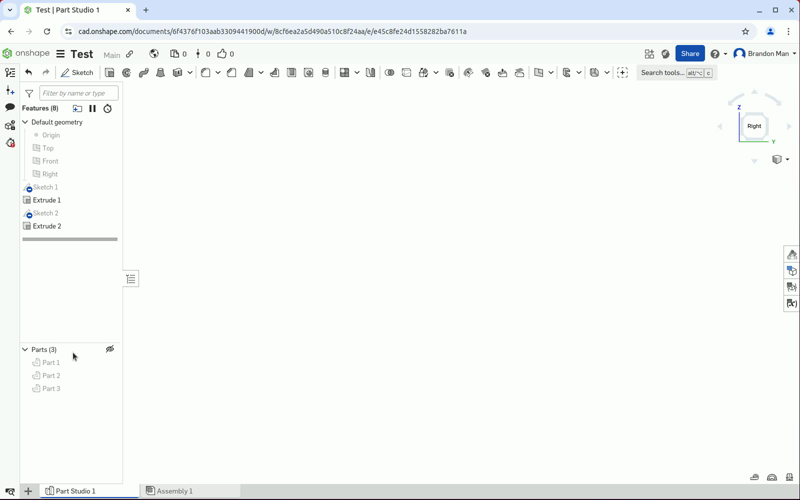
mouse_move(73, 352)
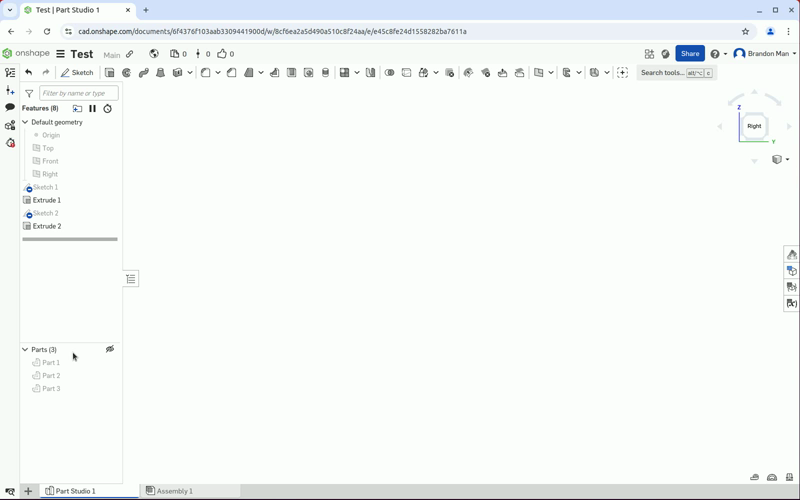
key(shift+y)
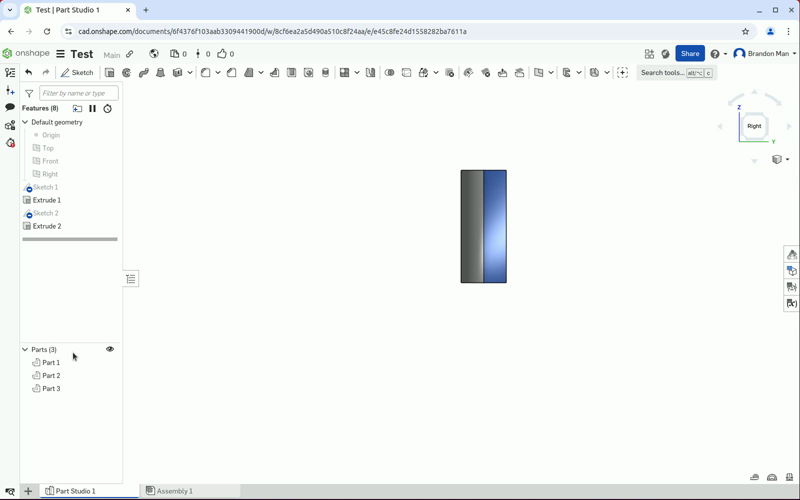
mouse_move(541, 75)
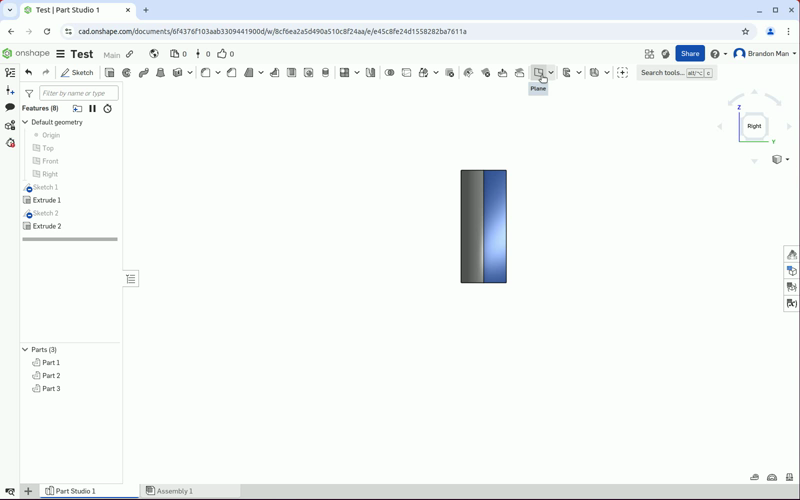
click(541, 75)
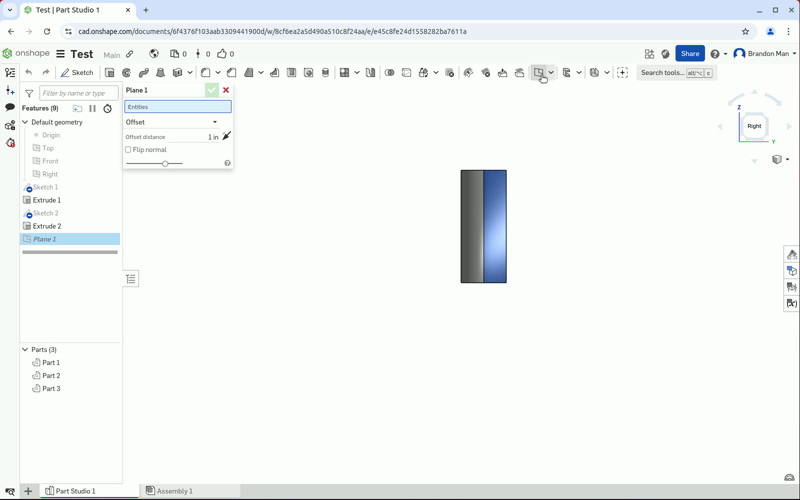
mouse_move(73, 176)
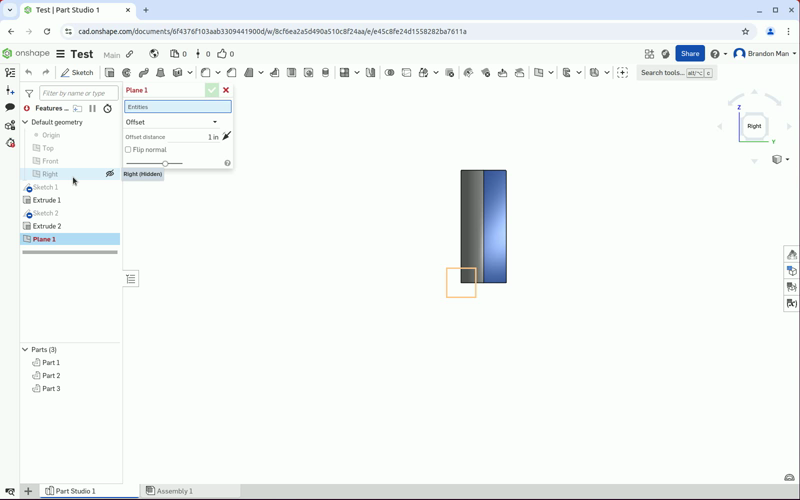
click(73, 176)
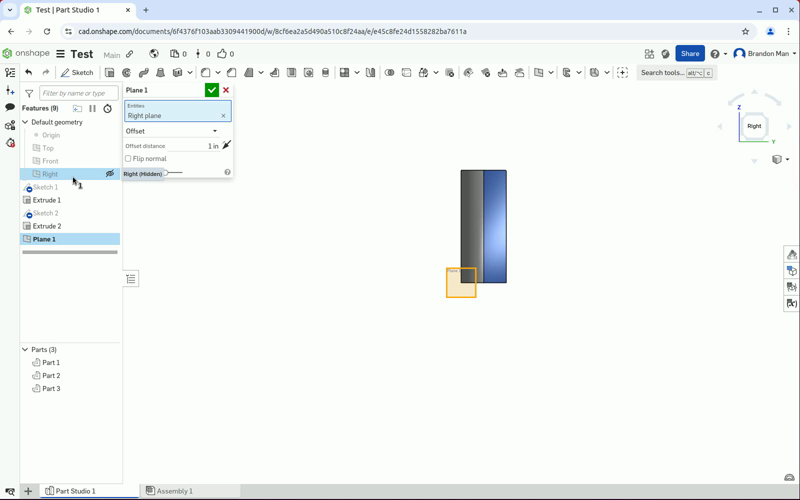
key(tab, 2)
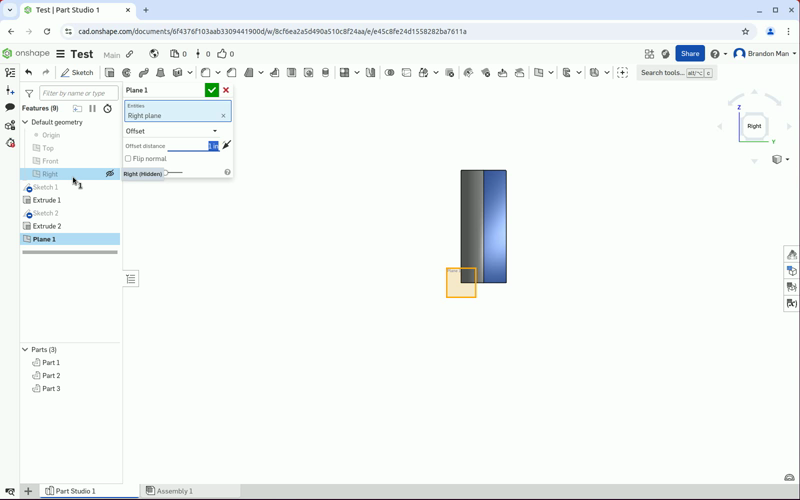
text(13.957)
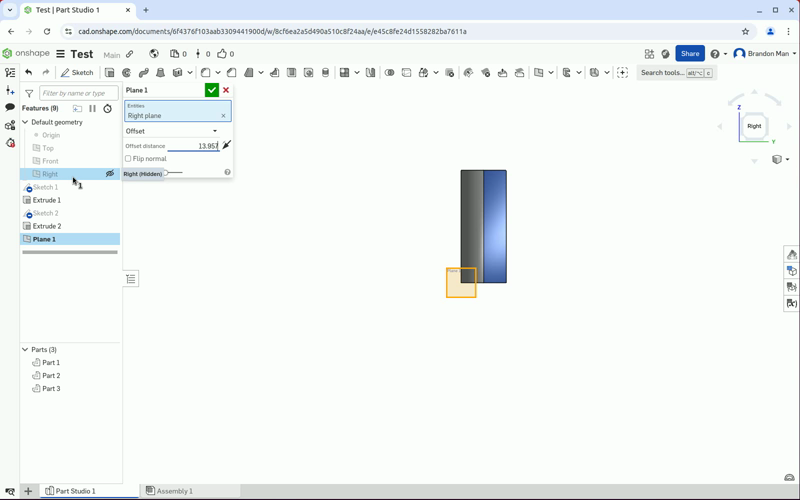
key(enter, 2)
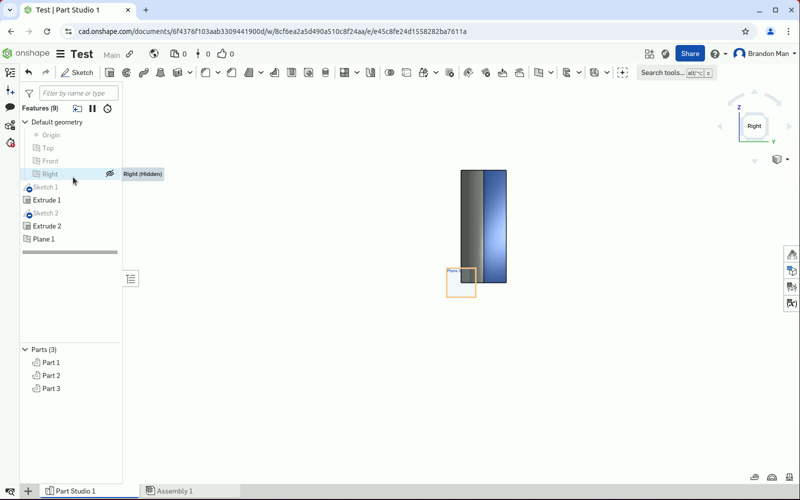
key(shift+s)
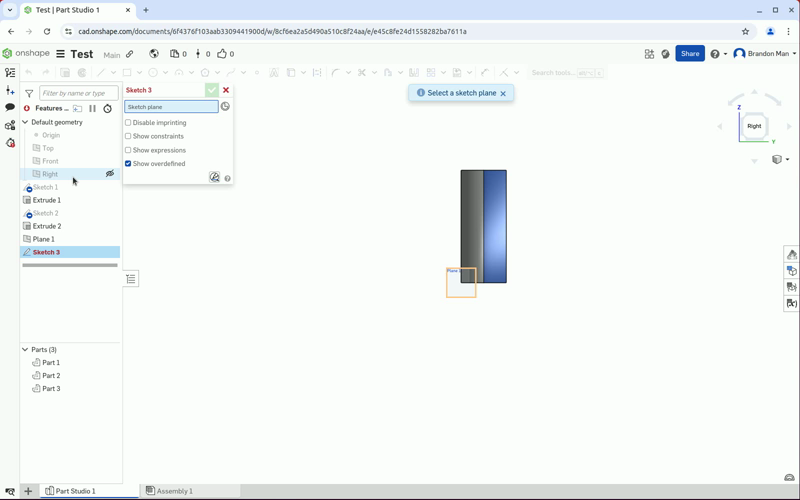
mouse_move(73, 241)
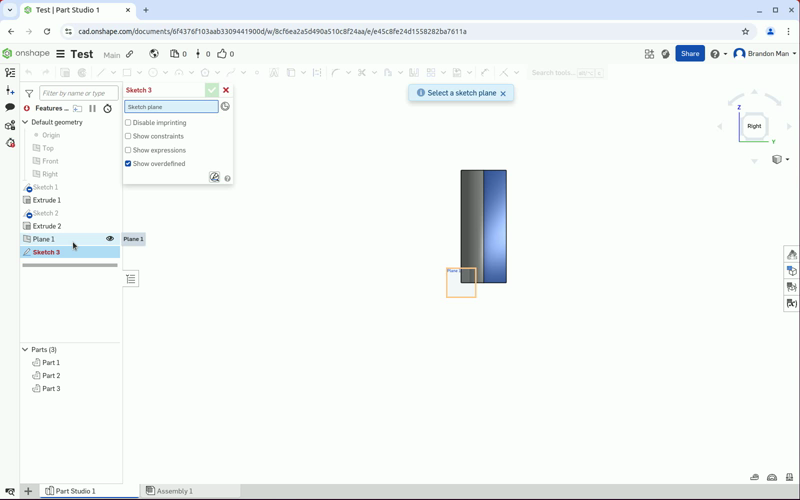
click(73, 241)
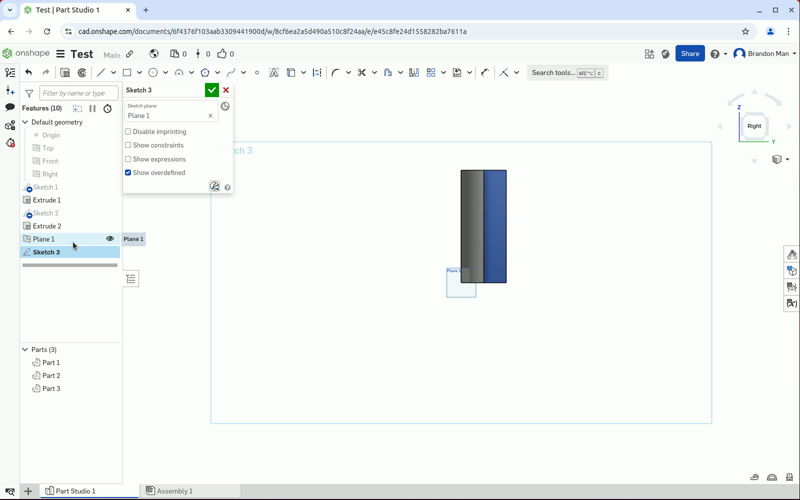
mouse_move(73, 352)
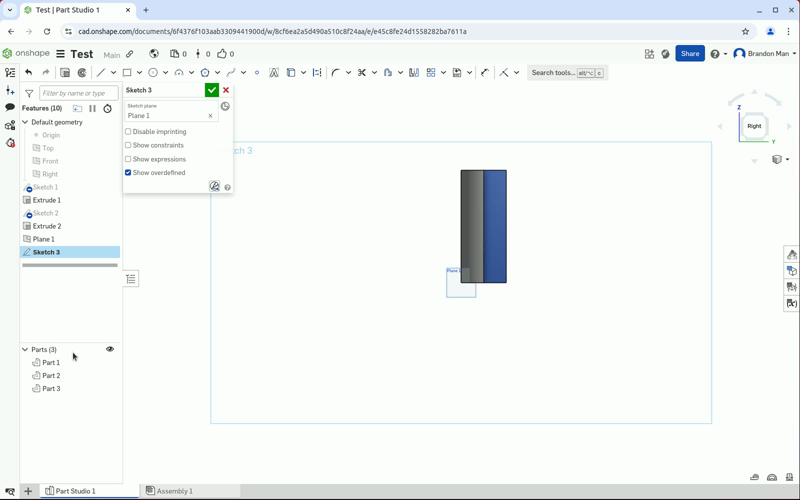
key(y)
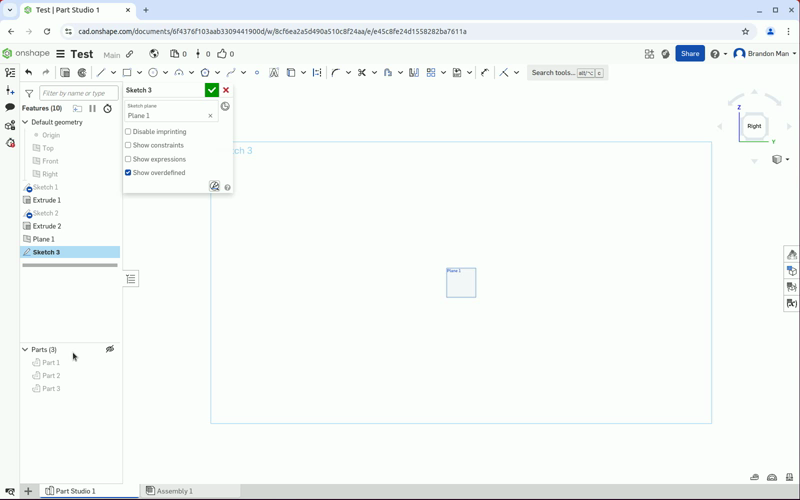
key(c)
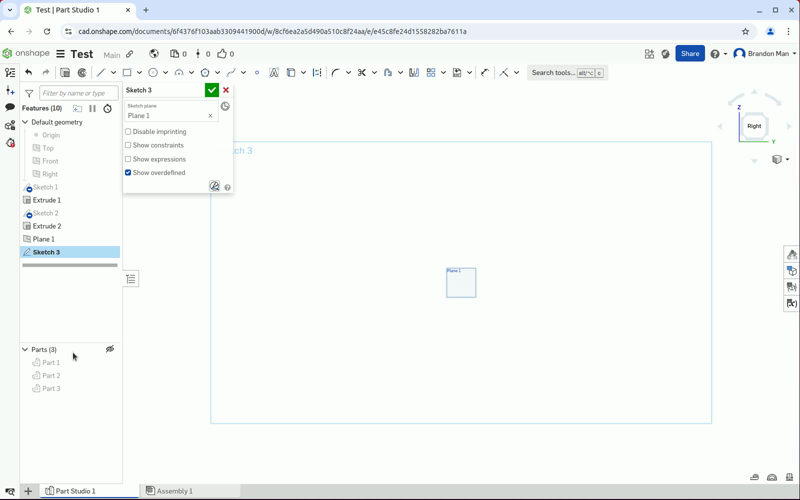
key_down(shift)
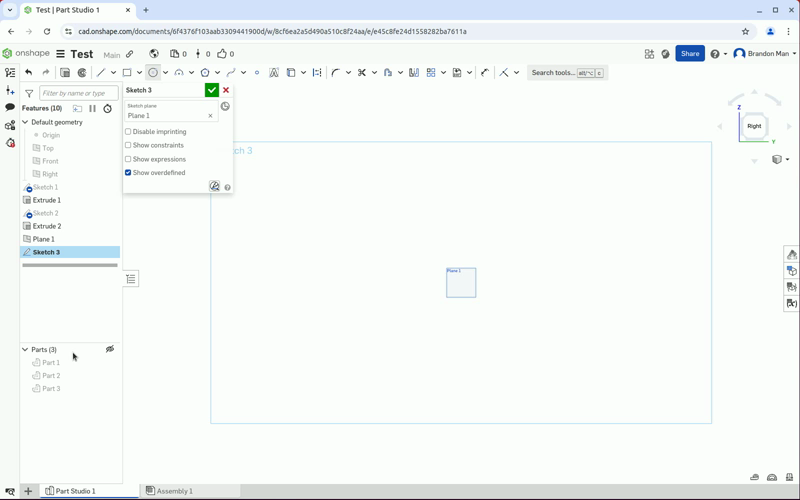
mouse_move(495, 226)
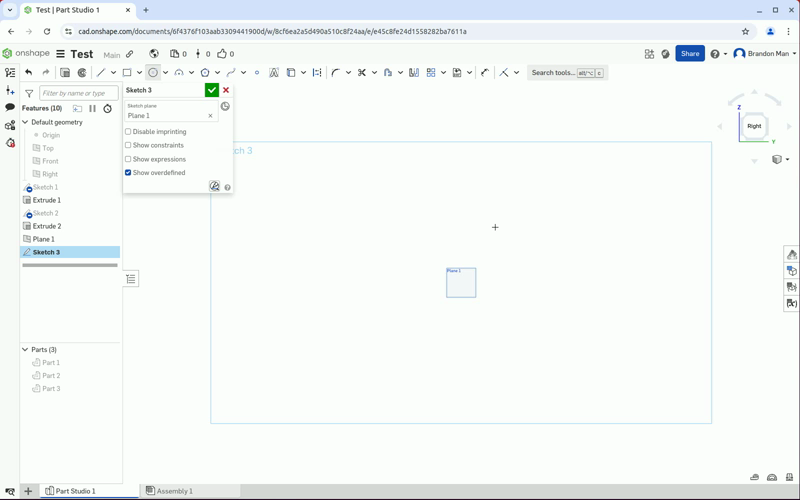
click(495, 226)
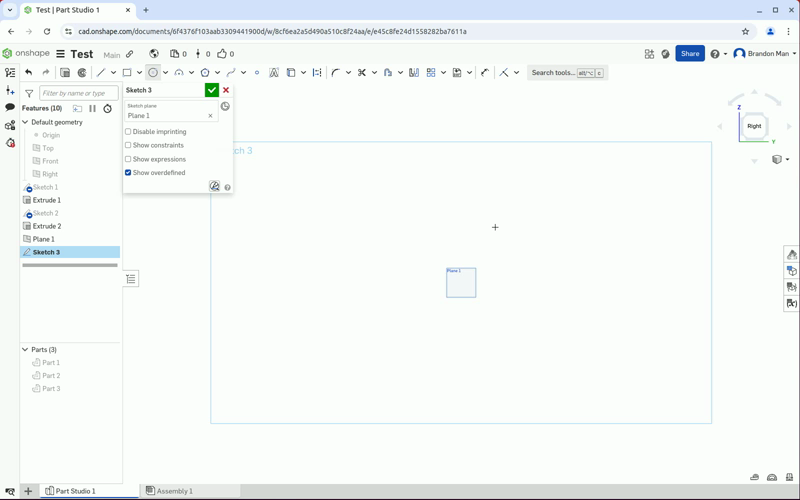
key_up(shift)
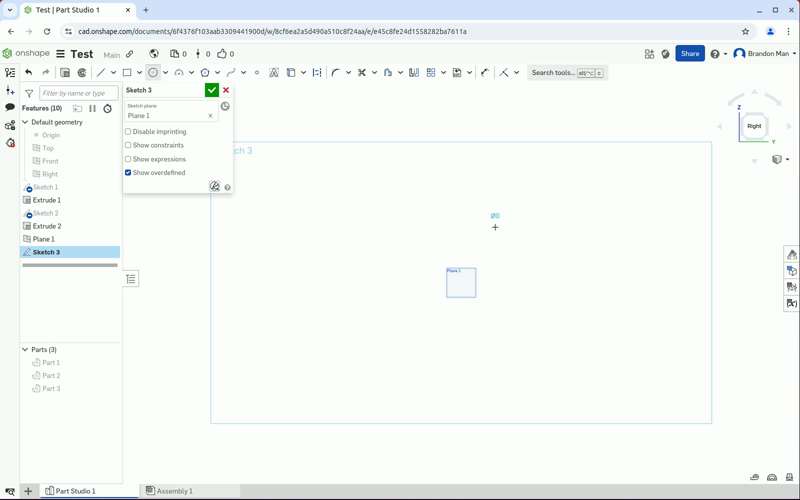
mouse_move(502, 226)
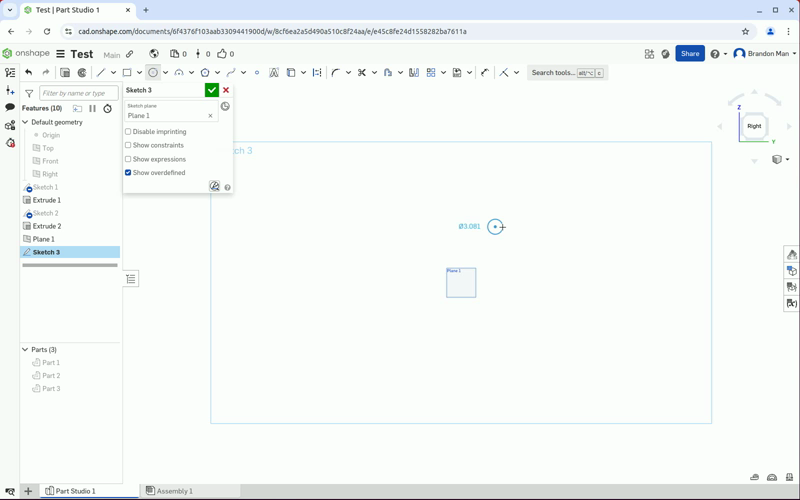
click(502, 226)
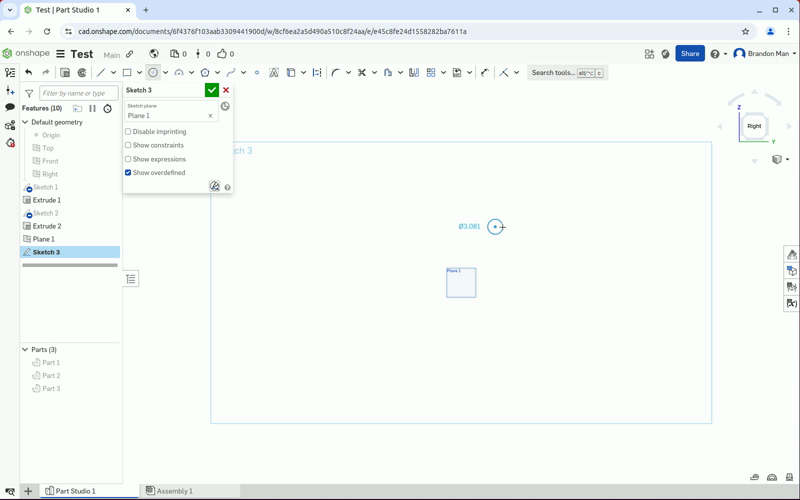
key(esc)
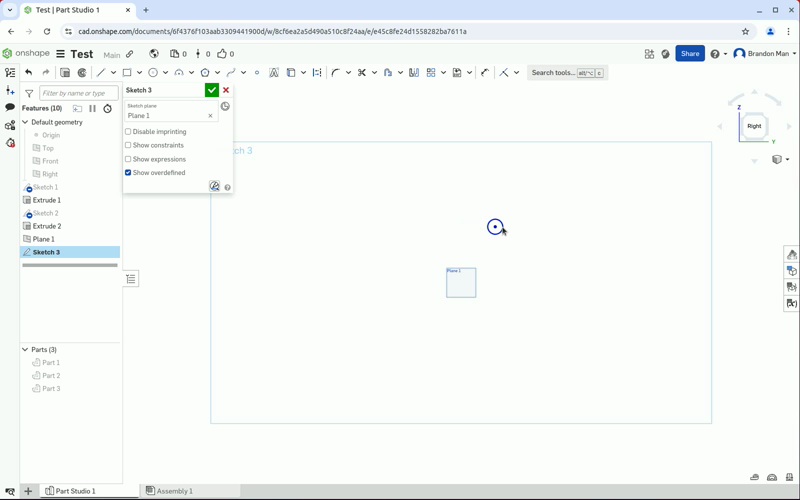
mouse_move(498, 225)
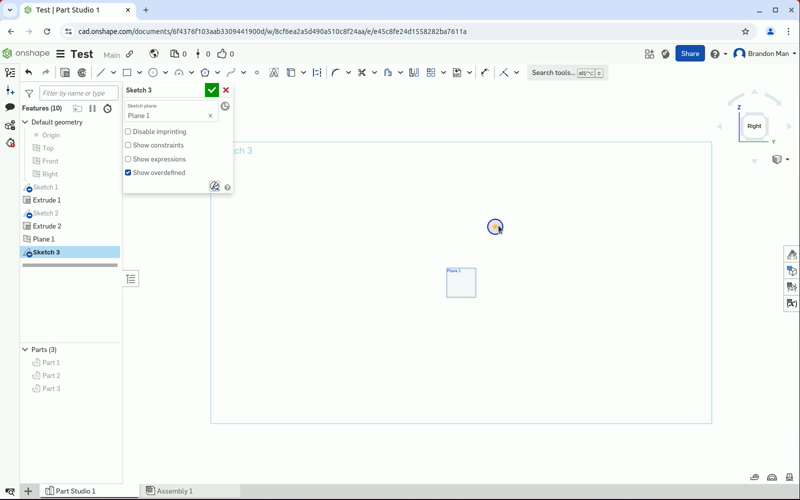
scroll(6)
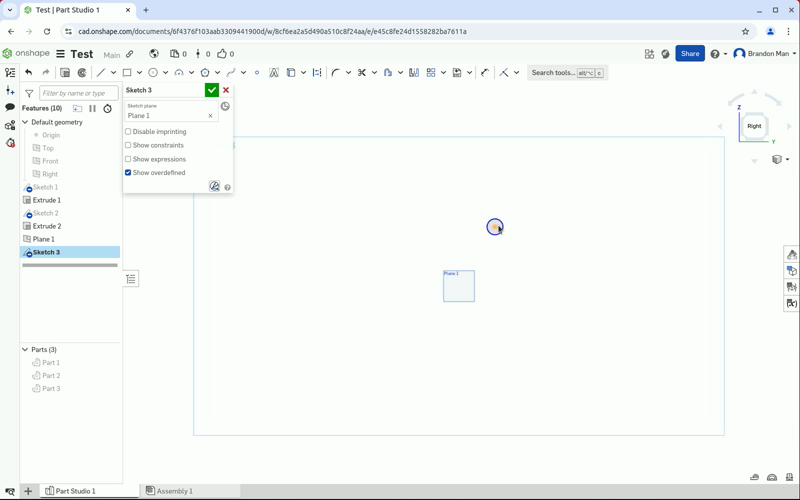
scroll(6)
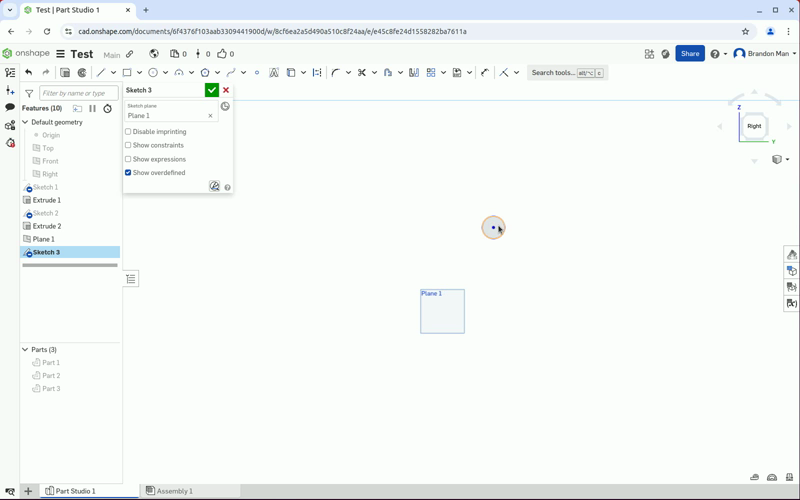
scroll(6)
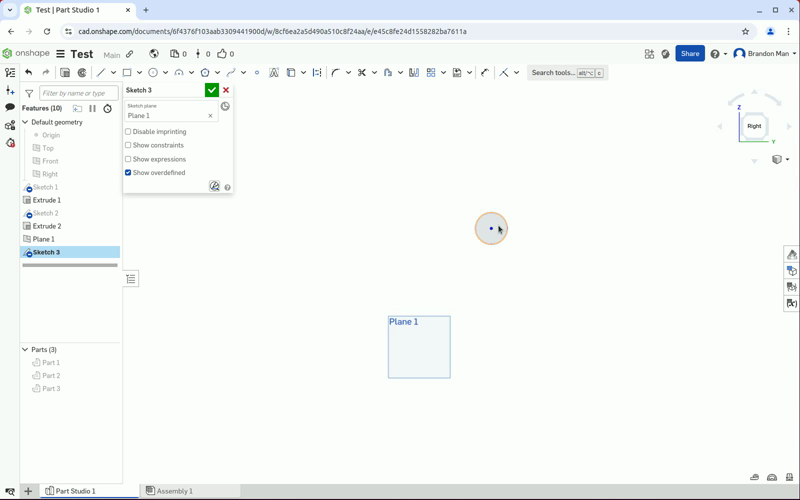
scroll(6)
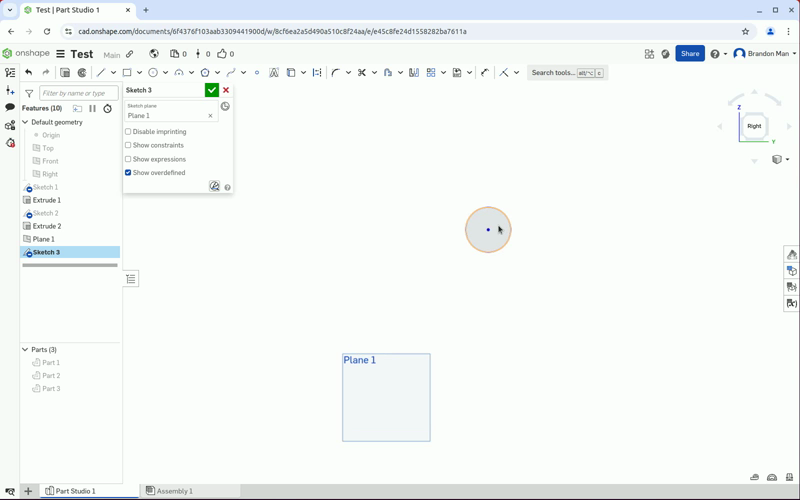
scroll(6)
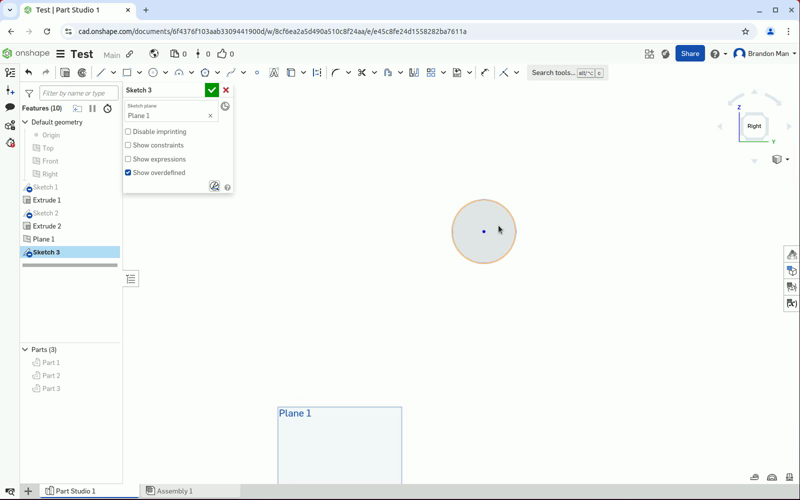
scroll(6)
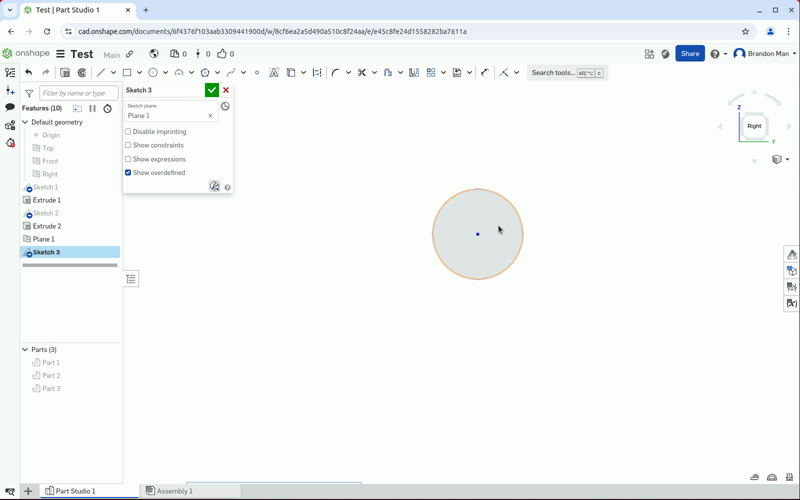
scroll(6)
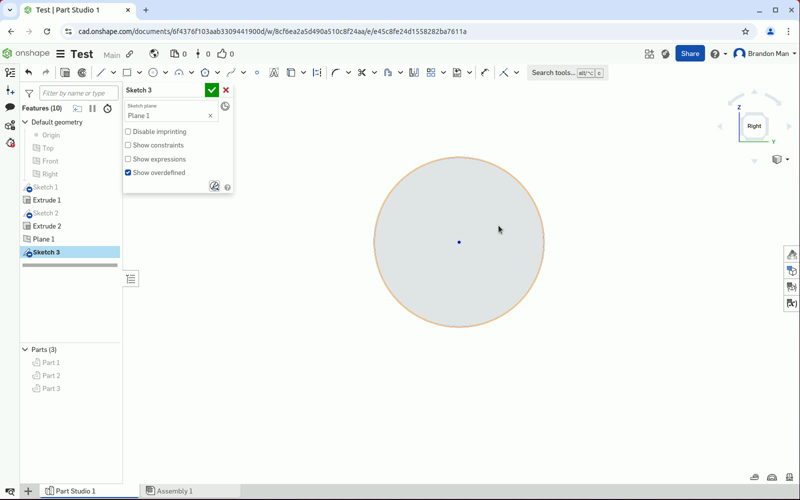
click(498, 225)
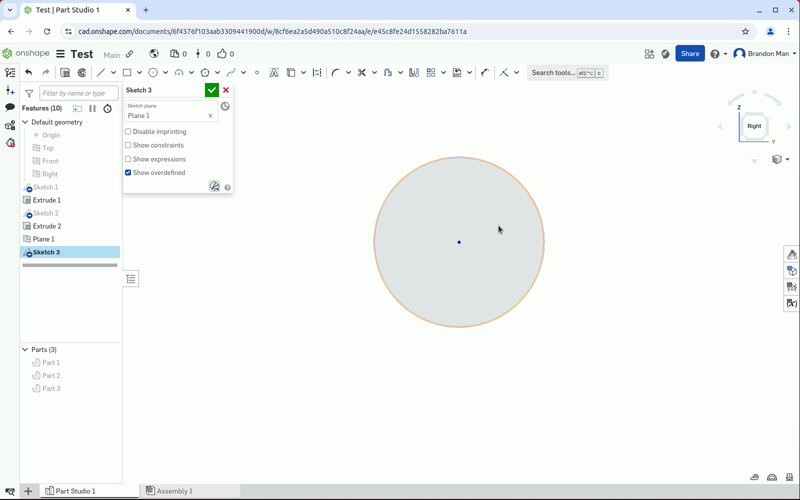
scroll(-6)
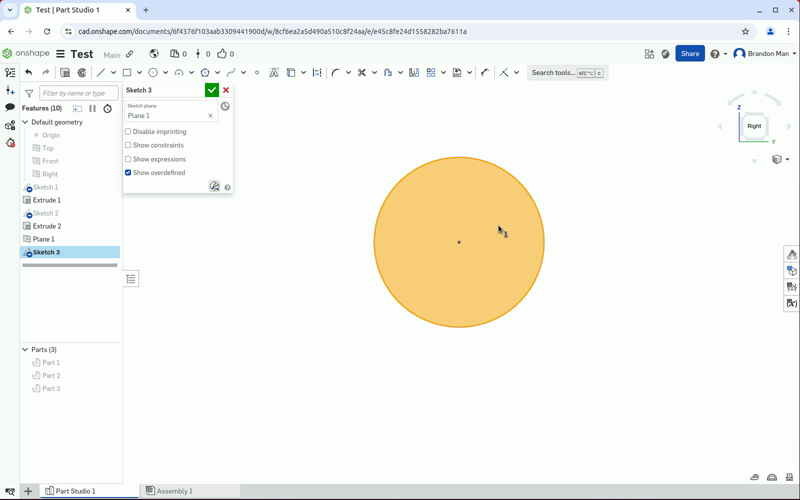
scroll(-6)
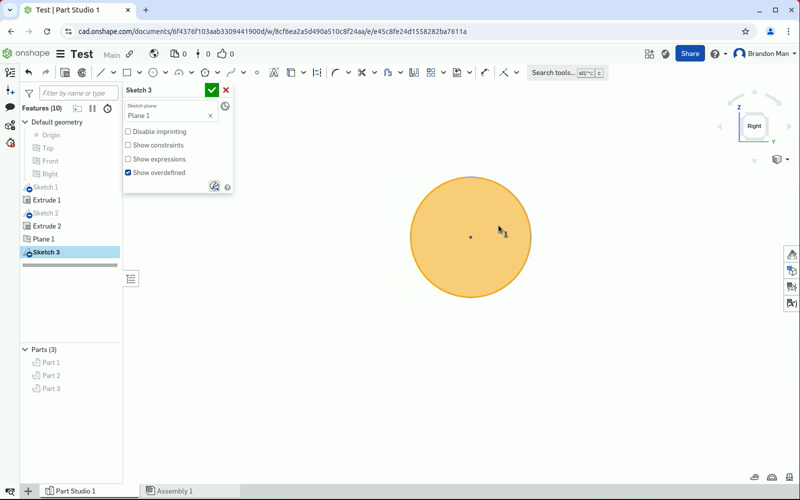
scroll(-6)
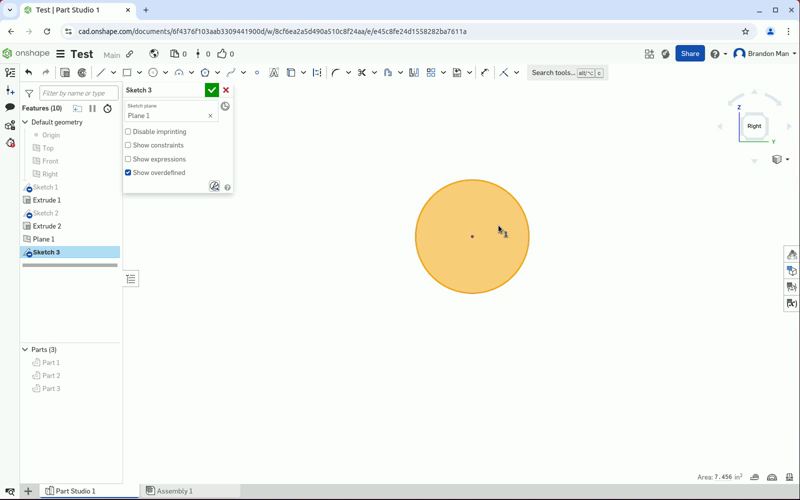
scroll(-6)
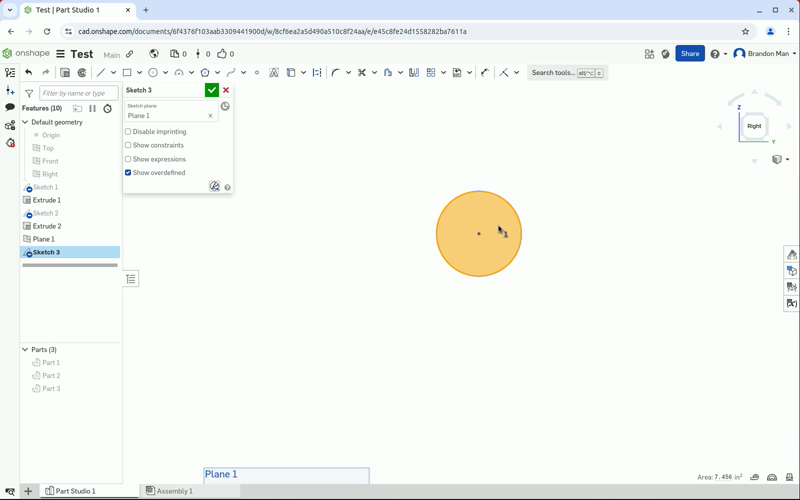
scroll(-6)
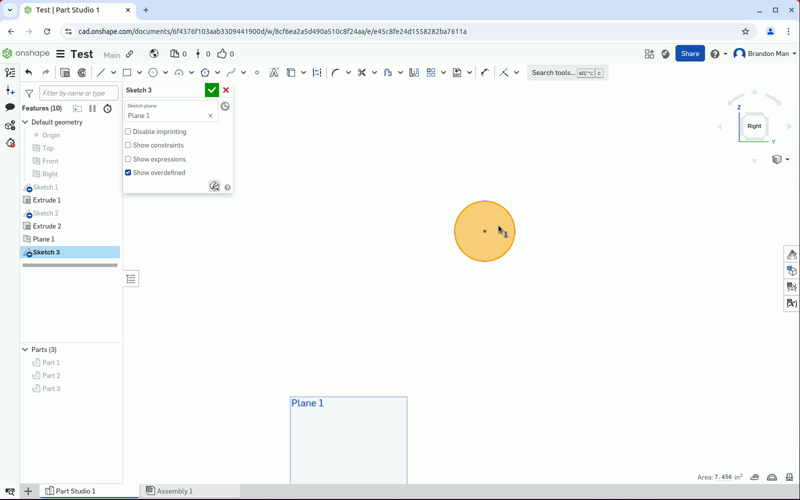
scroll(-6)
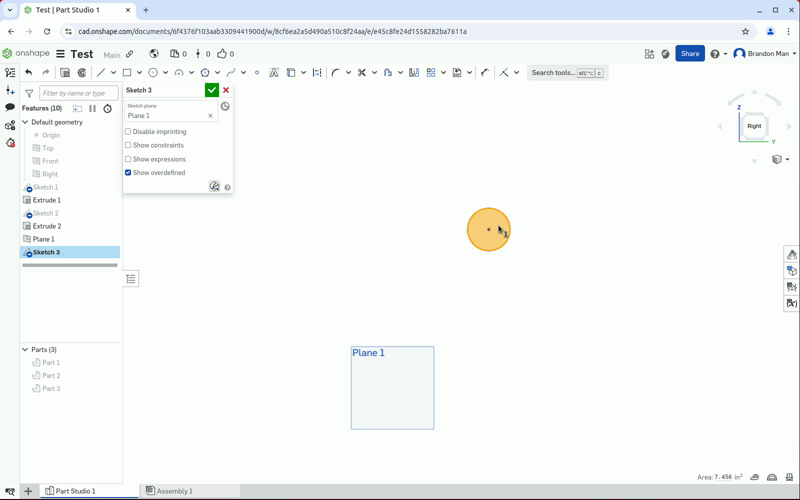
scroll(-6)
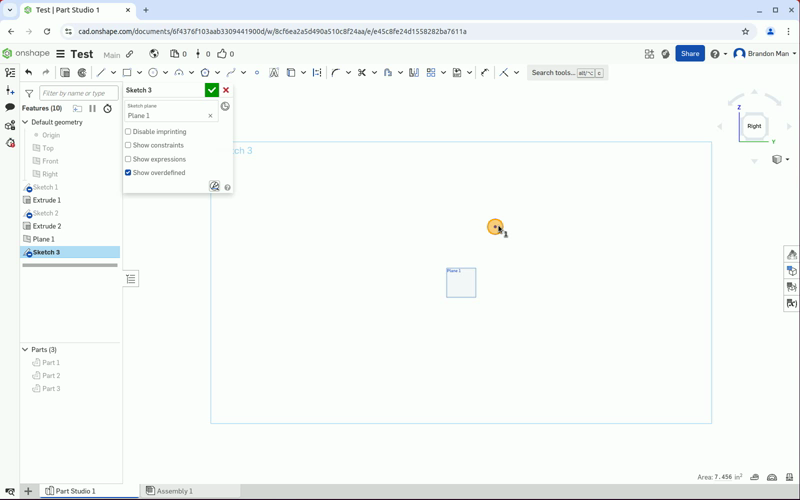
mouse_move(73, 352)
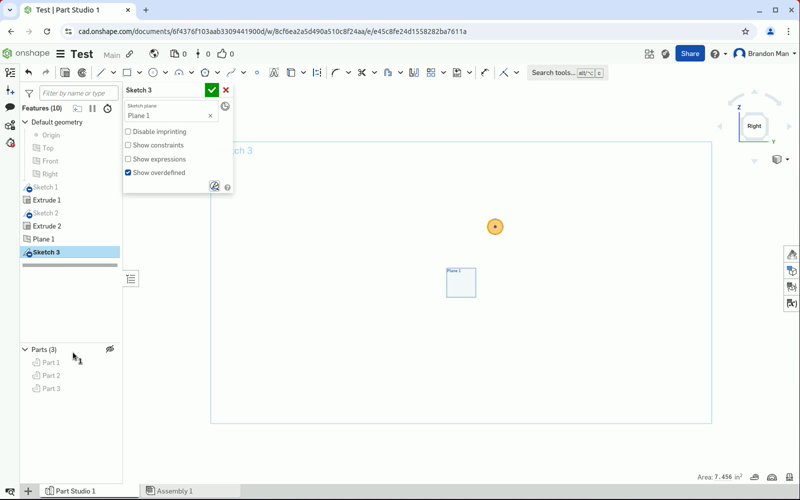
key(shift+y)
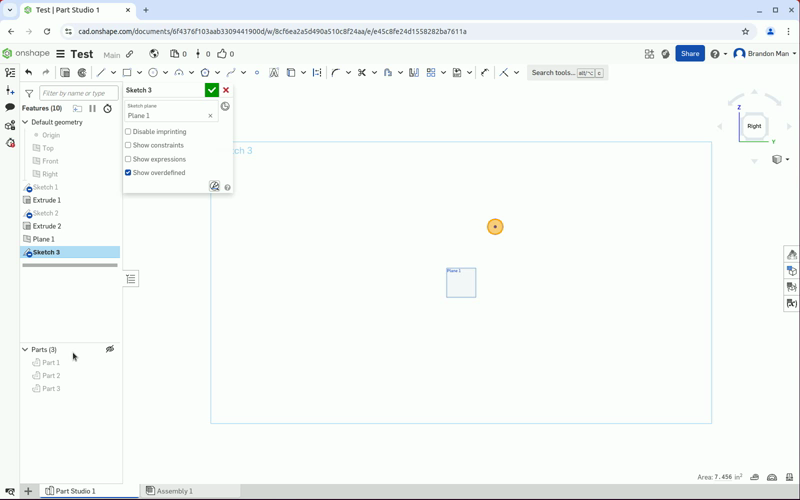
key(shift+e)
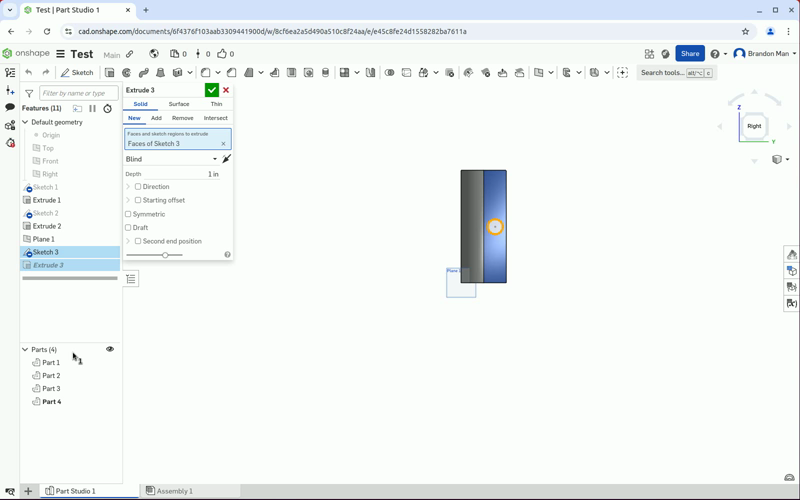
mouse_move(143, 106)
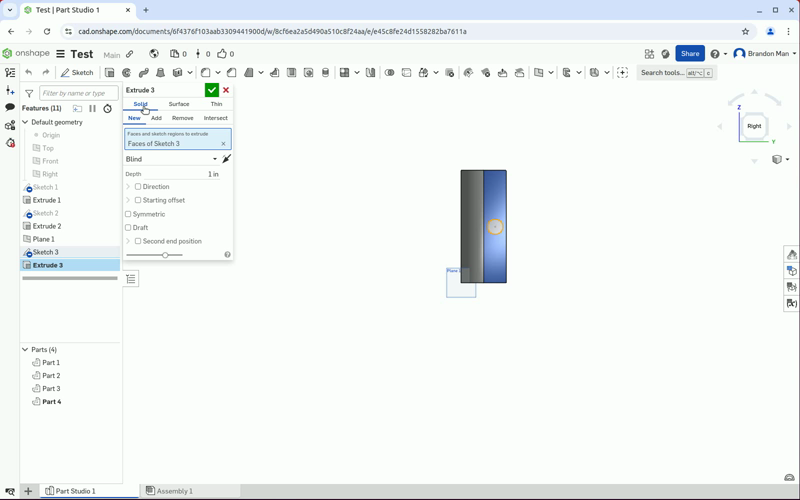
click(143, 106)
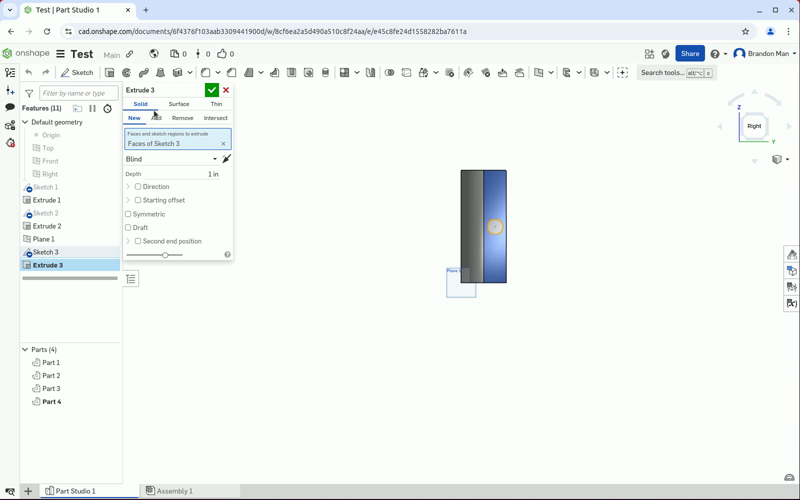
mouse_move(186, 120)
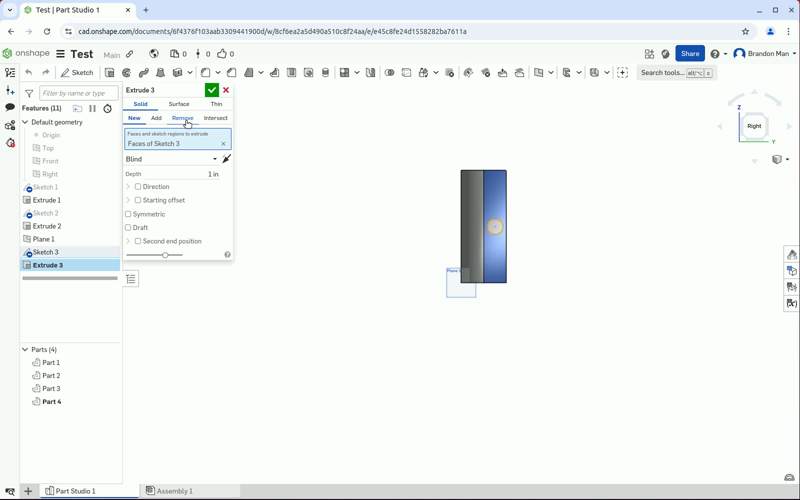
click(186, 120)
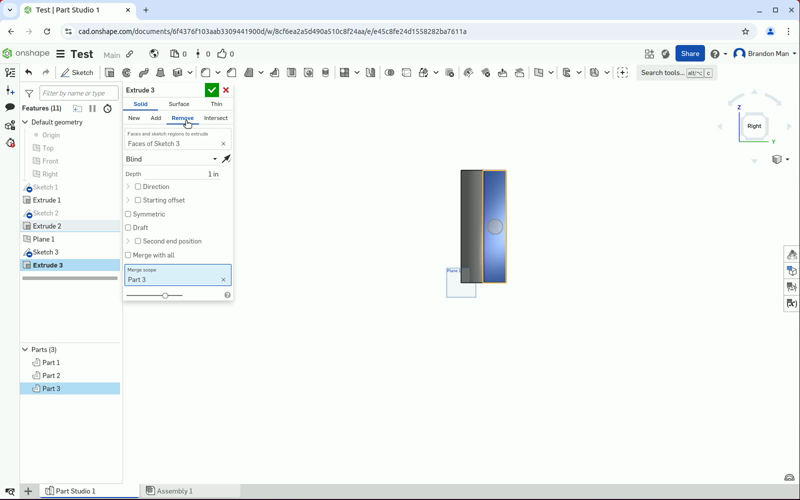
key(tab, 4)
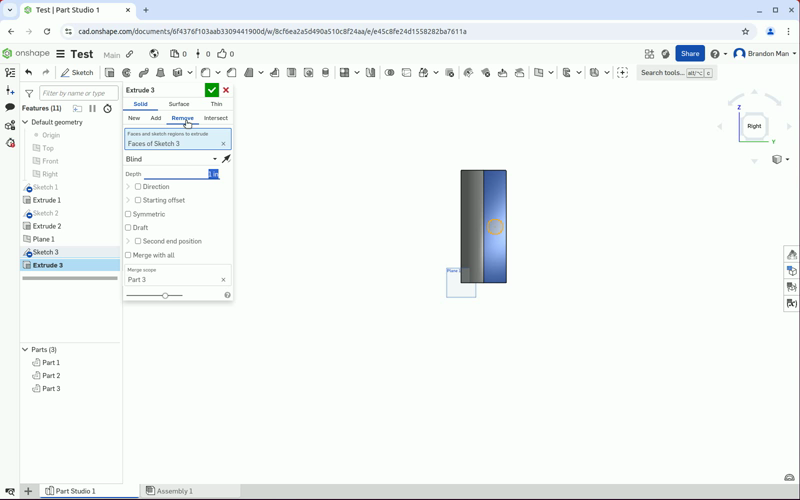
text(23.108)
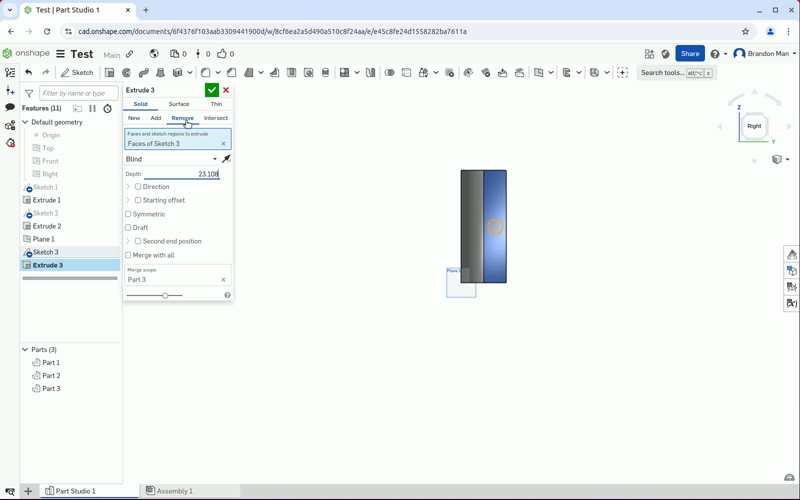
key(tab, 6)
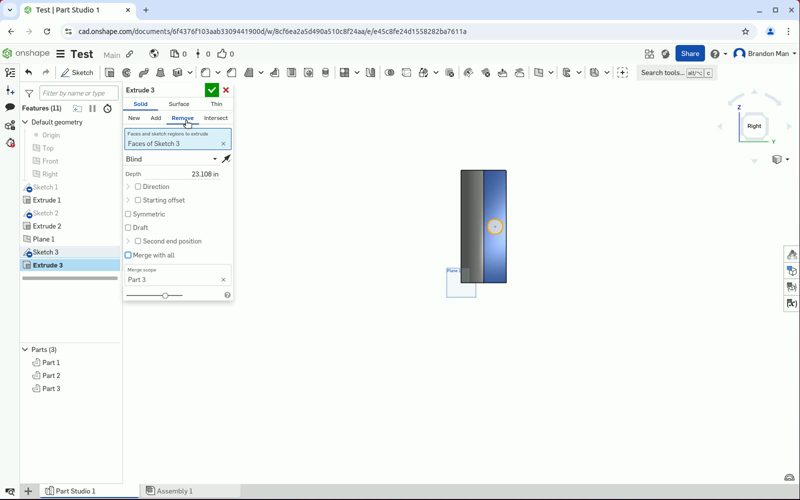
key(space)
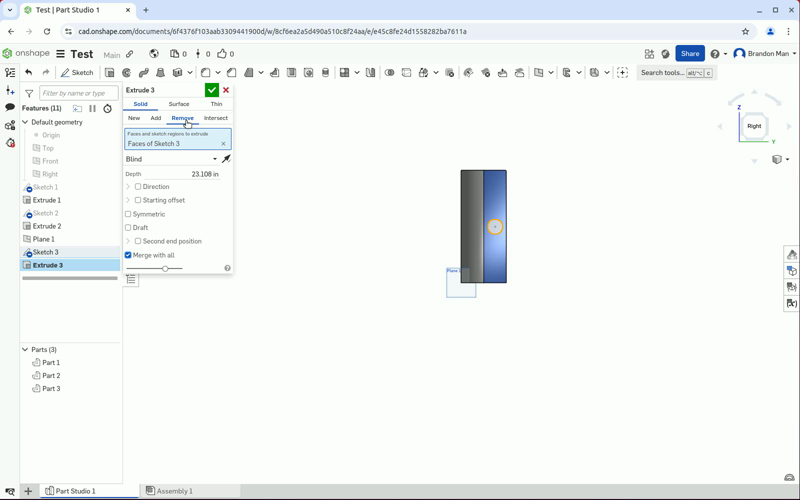
key(enter)
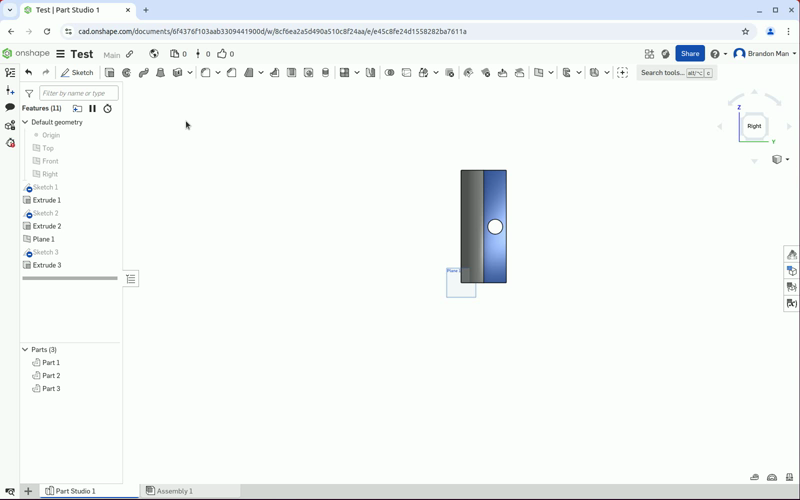
key(shift+h)
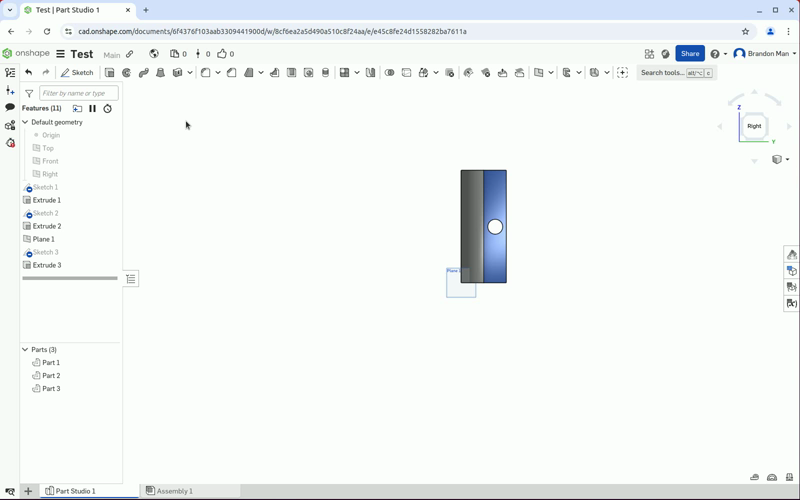
key(shift+h)
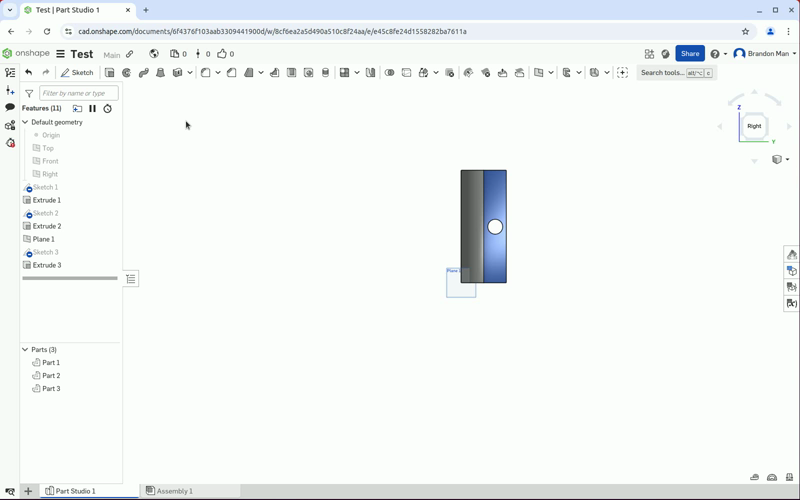
mouse_move(73, 189)
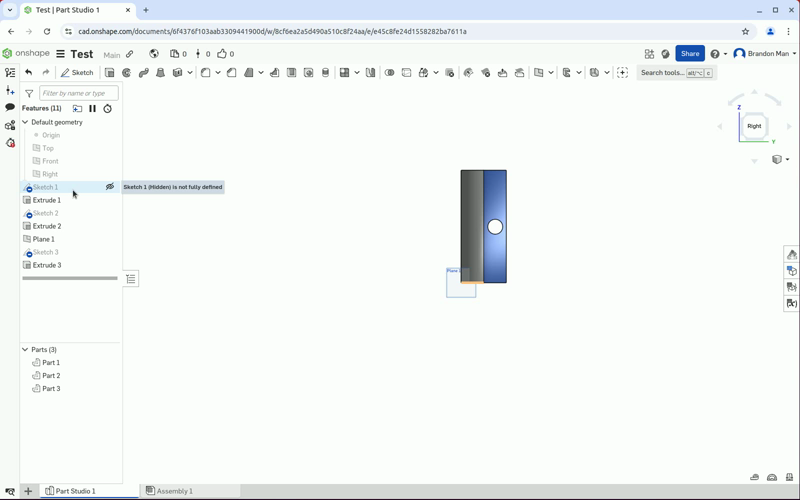
click(73, 189)
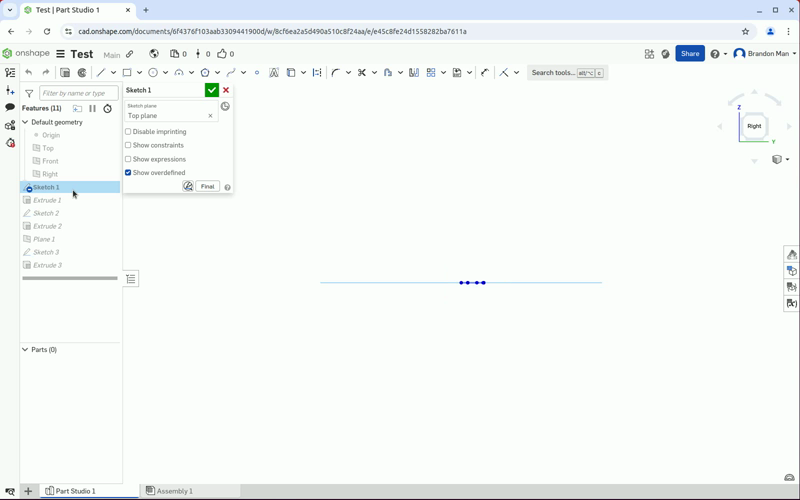
mouse_move(229, 92)
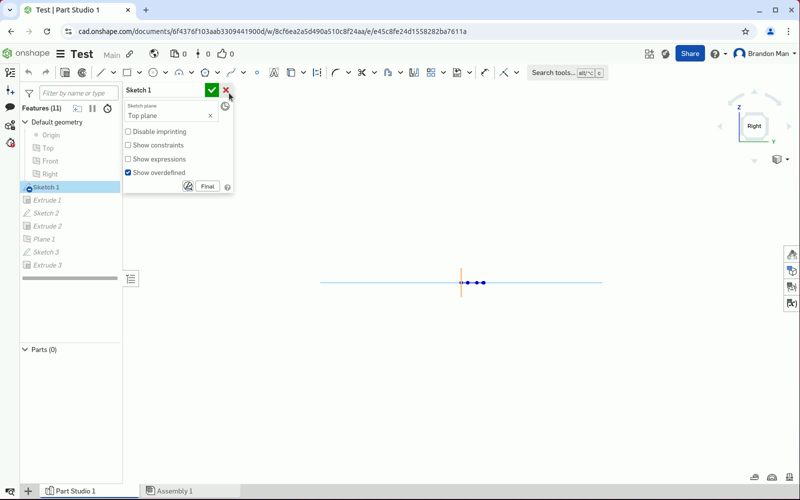
click(229, 92)
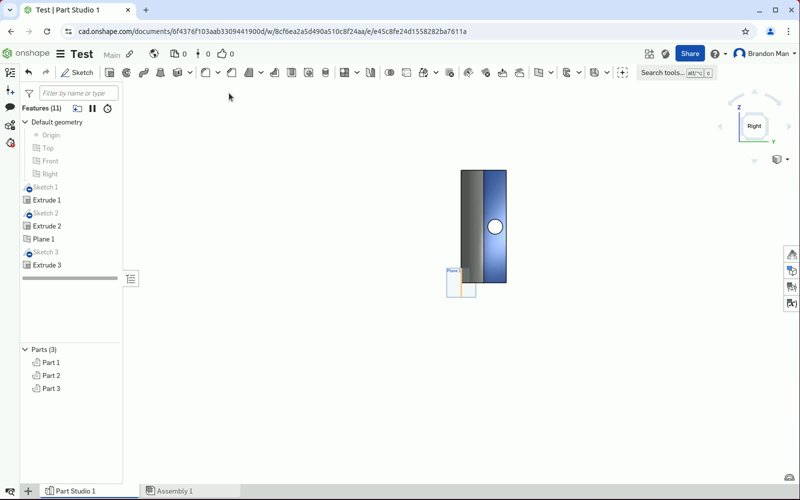
mouse_move(73, 352)
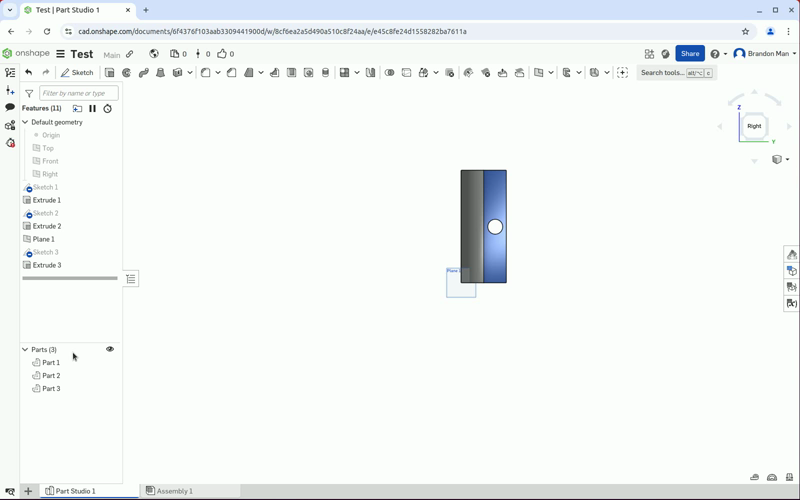
key(y)
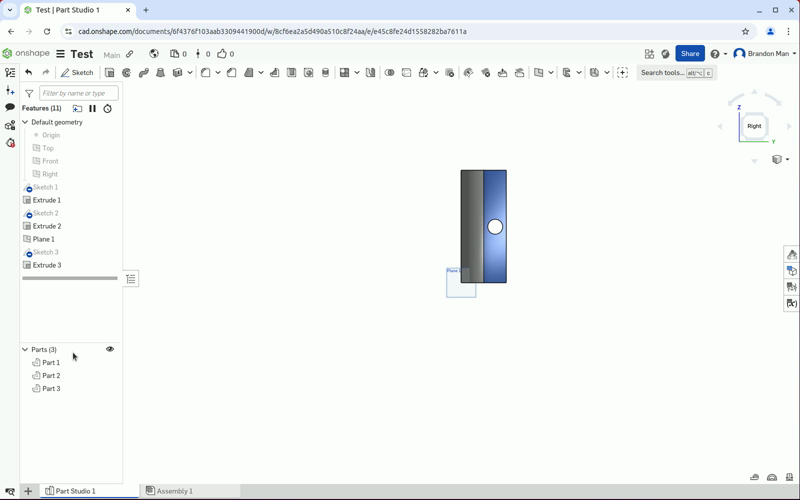
key(shift+p)
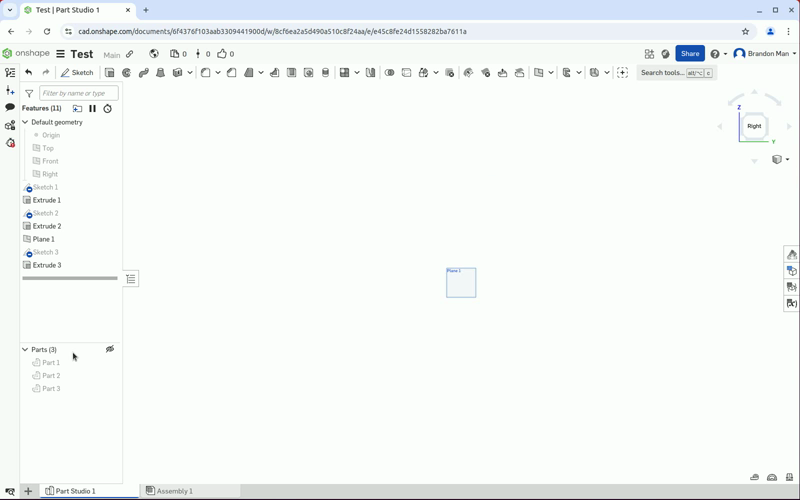
key(space)
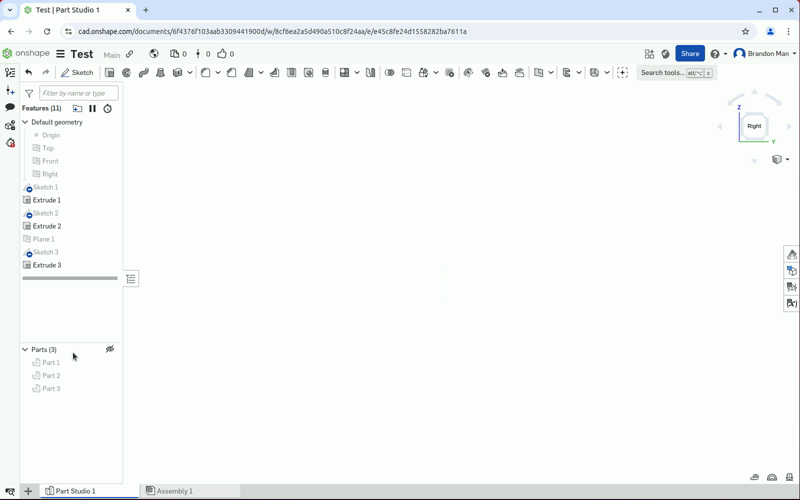
key_down(shift)
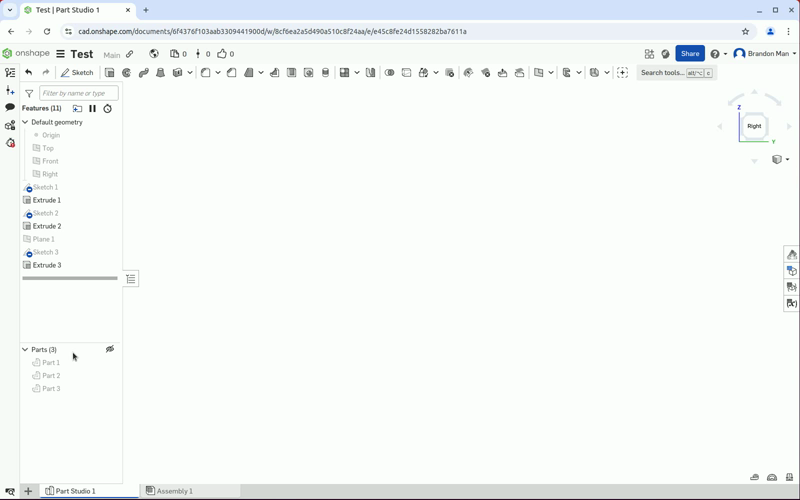
key(right)
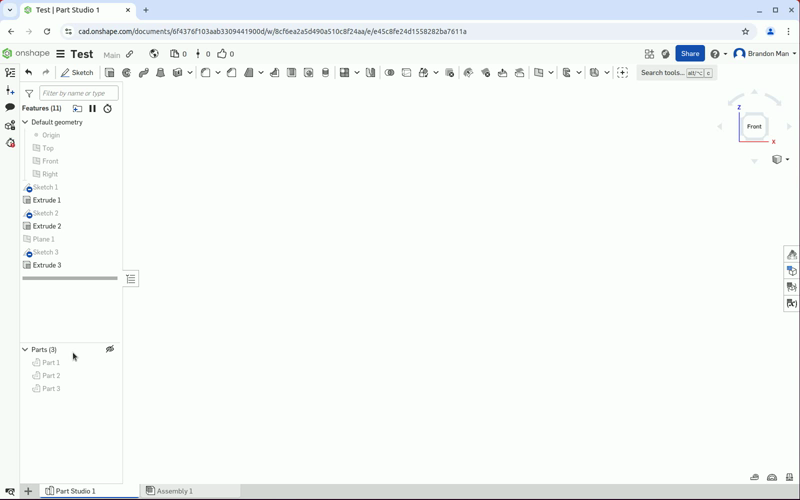
key_up(shift)
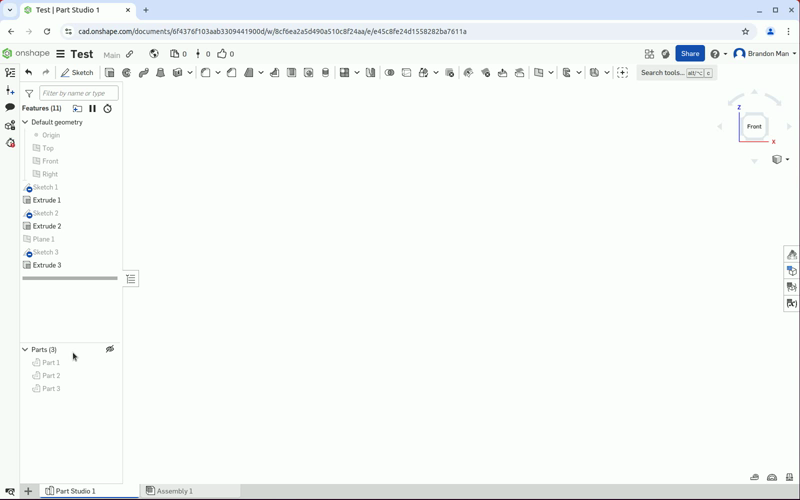
mouse_move(73, 352)
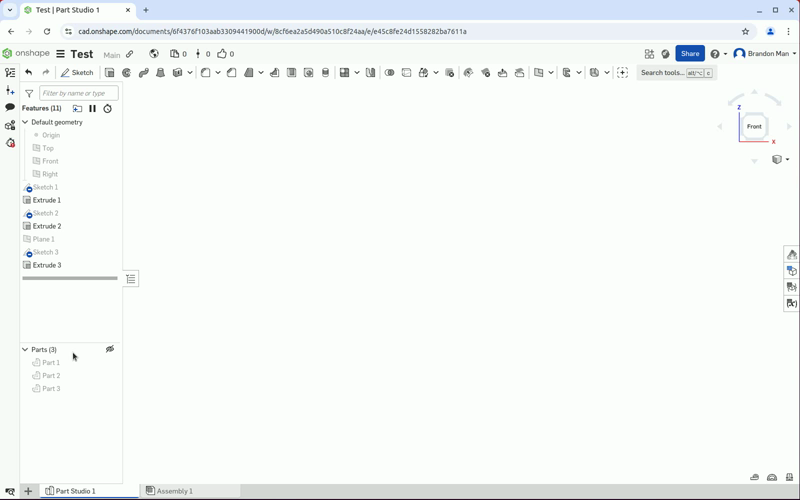
key(shift+y)
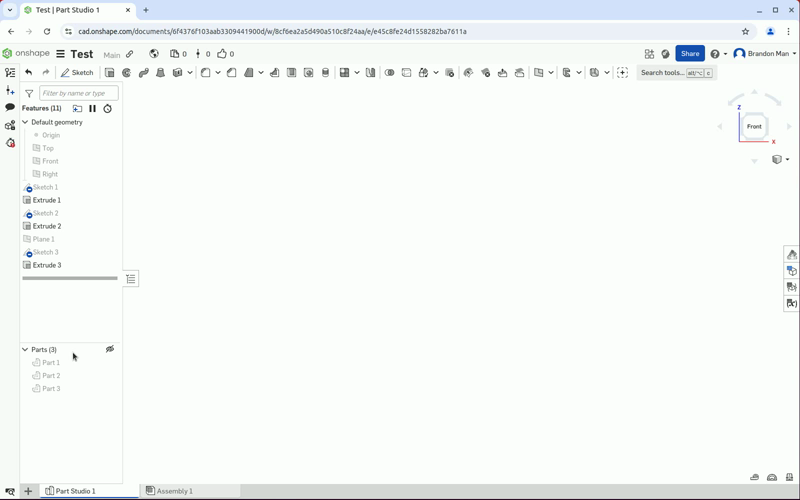
key(shift+s)
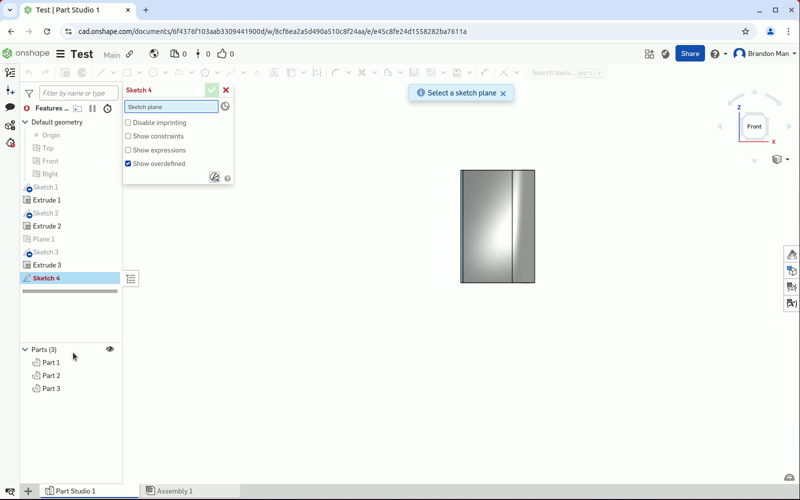
mouse_move(73, 163)
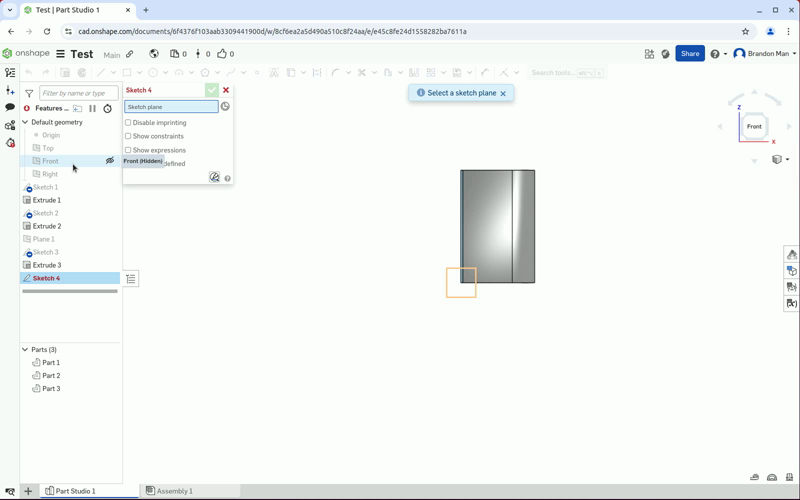
click(73, 163)
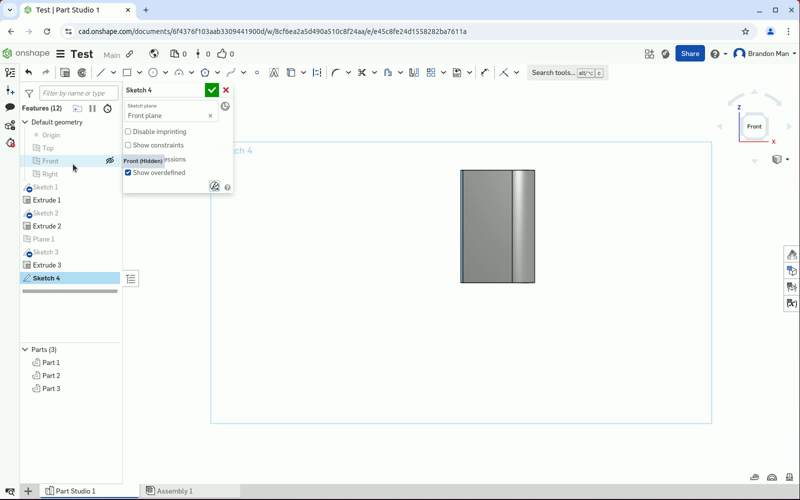
mouse_move(73, 352)
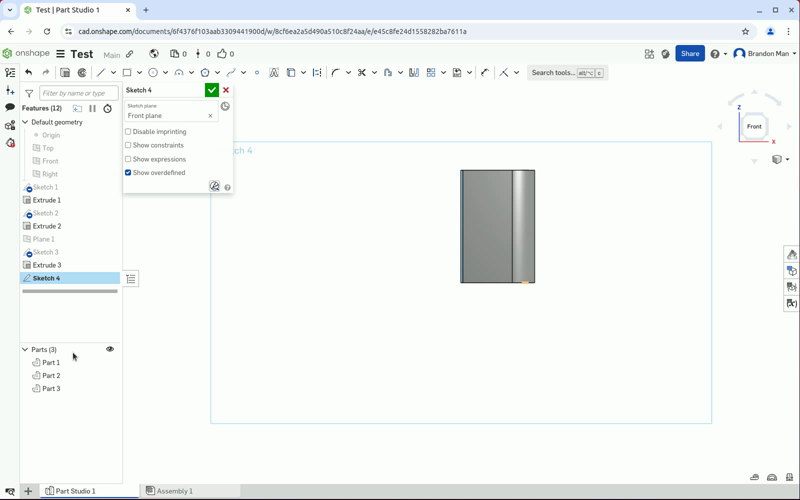
key(y)
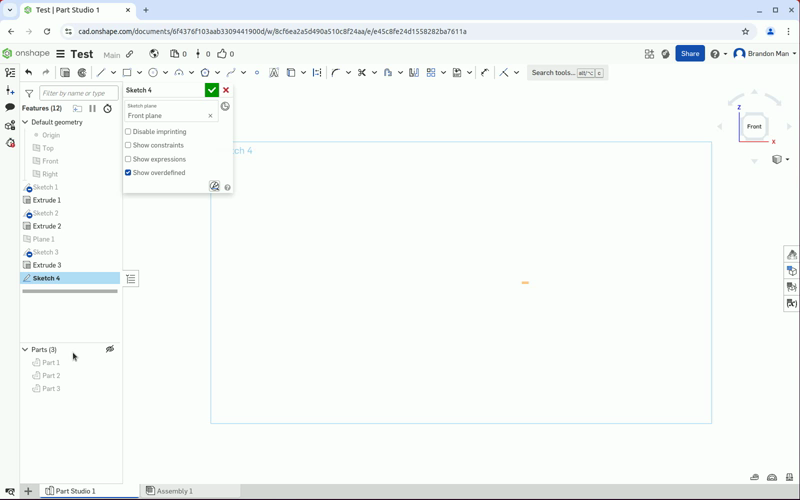
key(l)
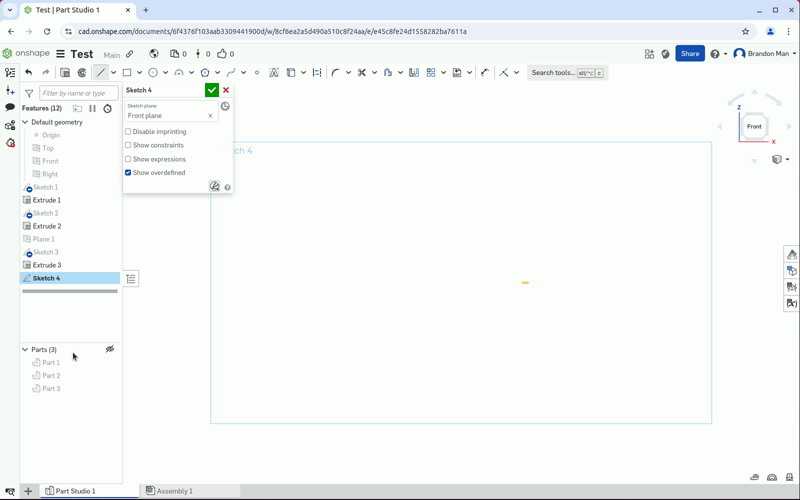
key_down(shift)
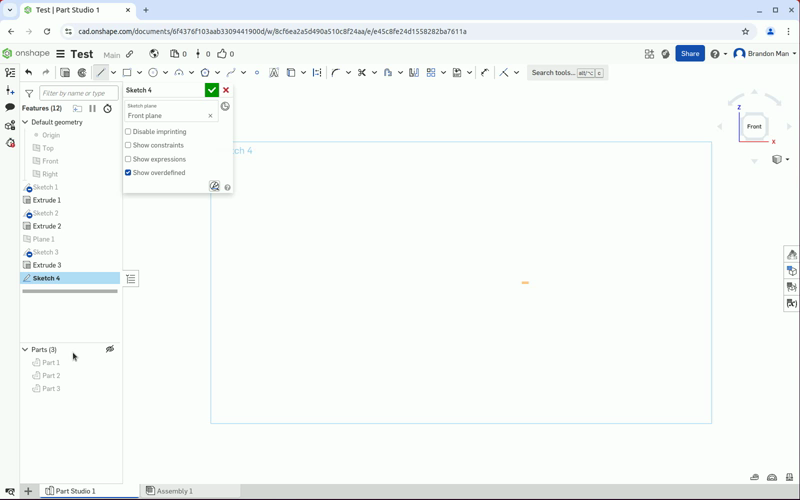
mouse_move(474, 246)
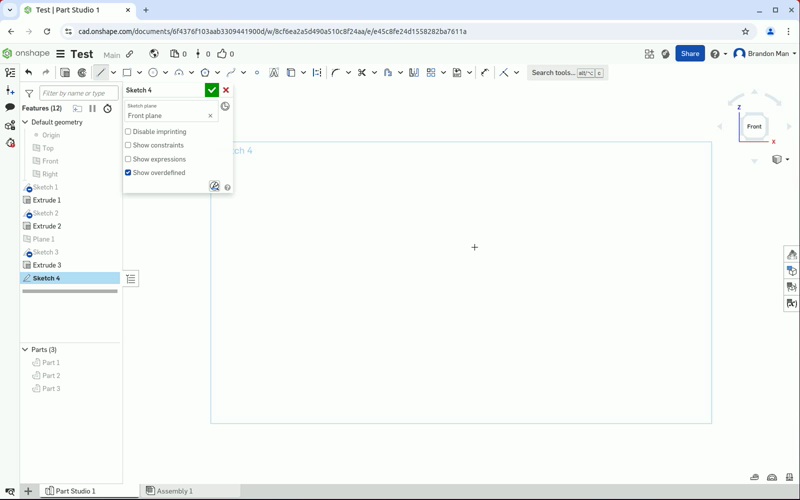
click(474, 246)
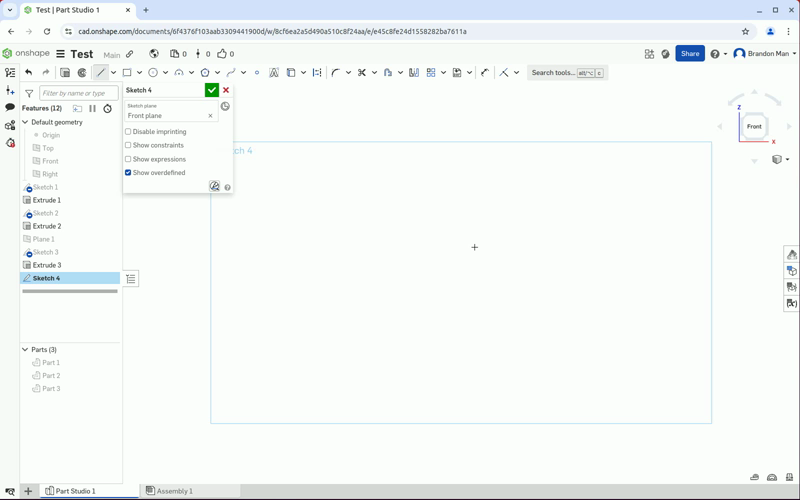
key_up(shift)
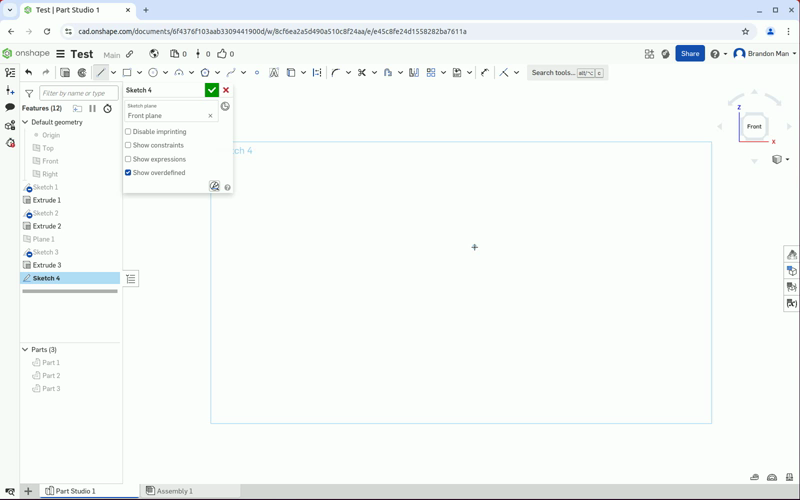
key_down(shift)
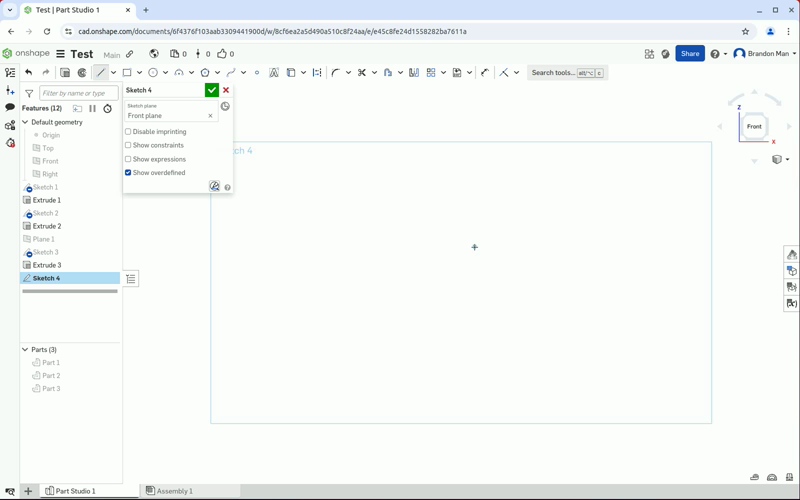
mouse_move(504, 246)
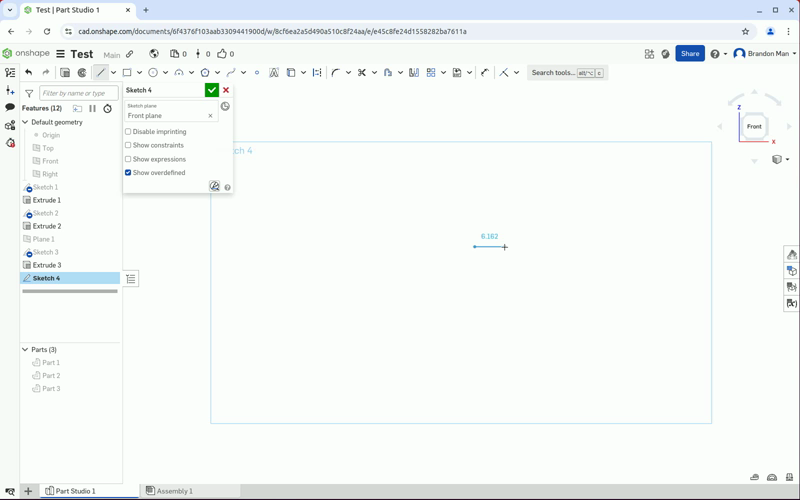
mouse_move(492, 246)
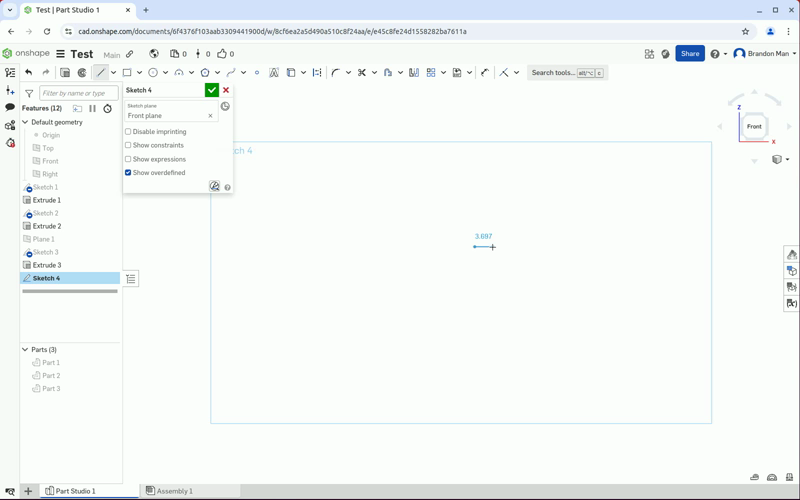
click(492, 246)
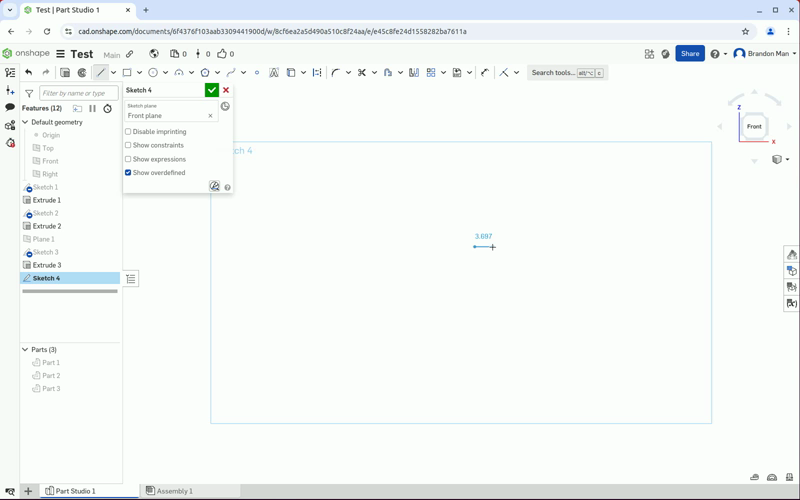
key_up(shift)
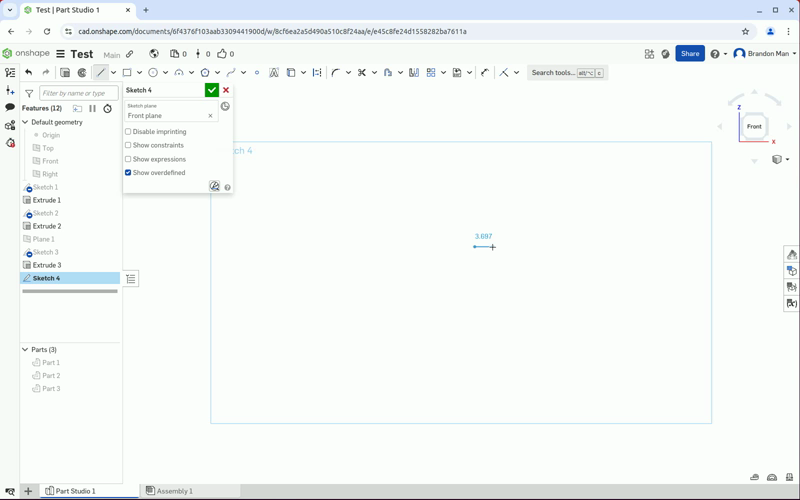
key_down(shift)
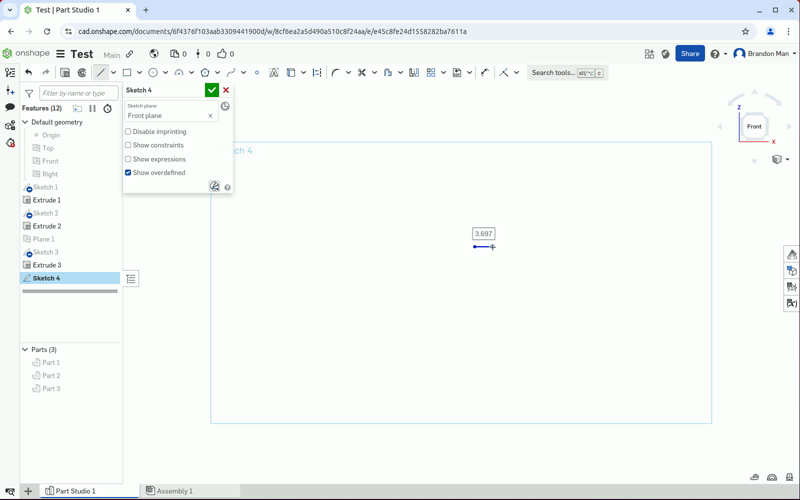
mouse_move(522, 246)
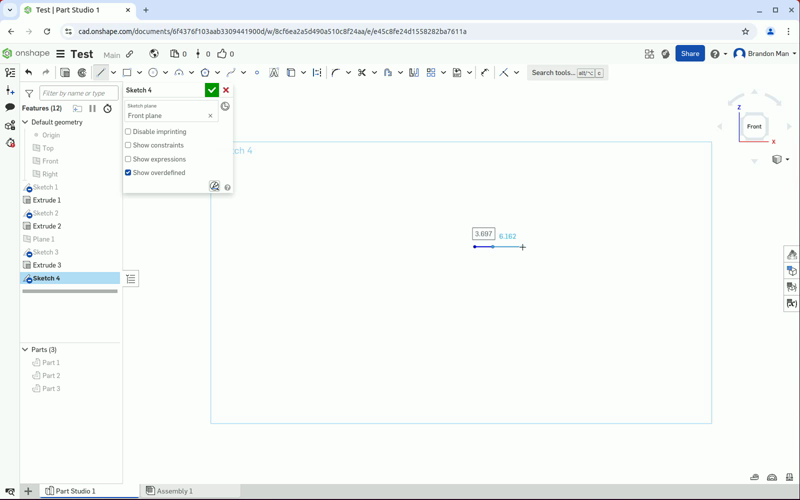
mouse_move(492, 201)
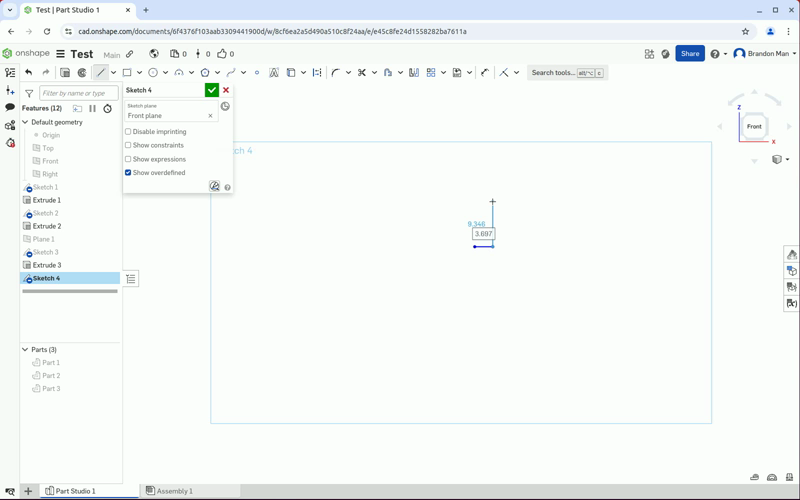
click(492, 201)
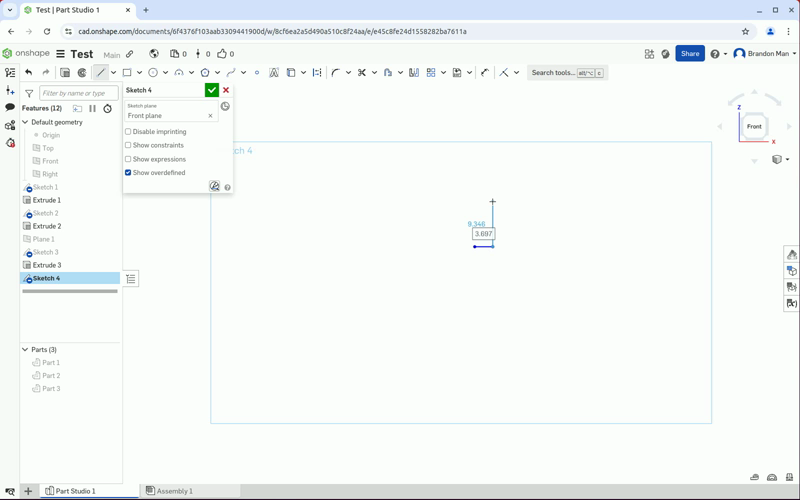
key_up(shift)
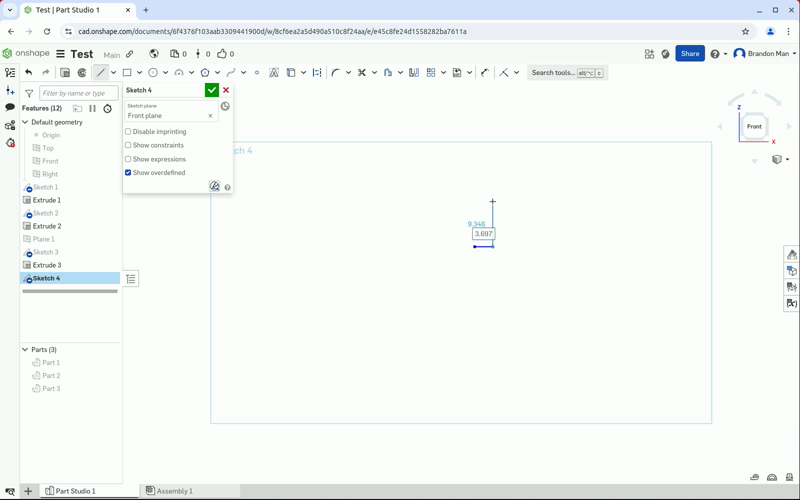
key_down(shift)
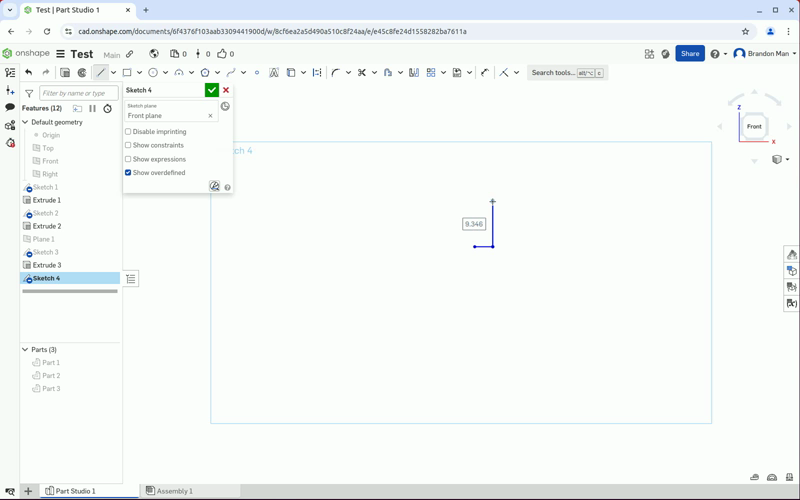
mouse_move(522, 201)
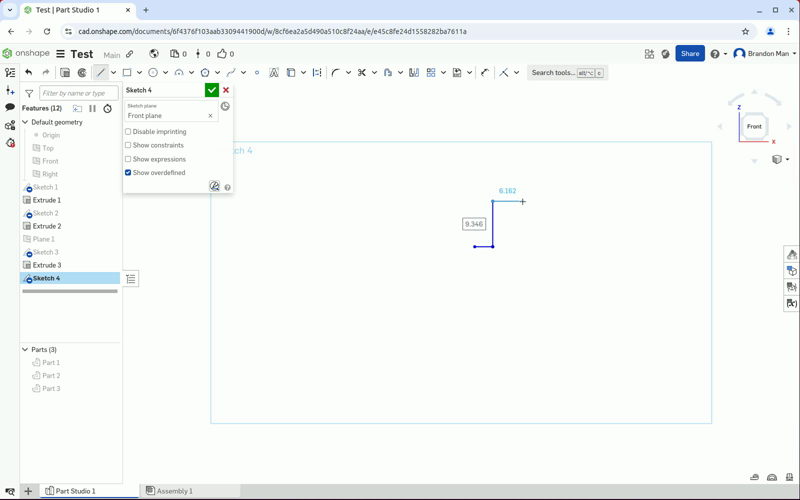
mouse_move(474, 201)
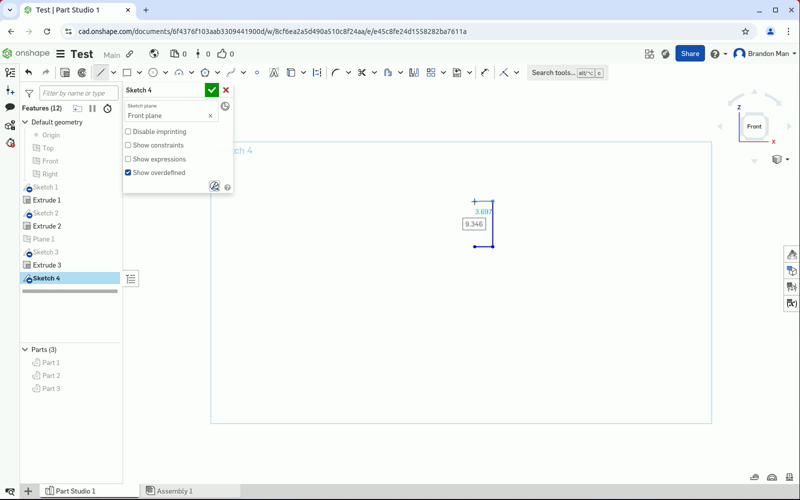
click(474, 201)
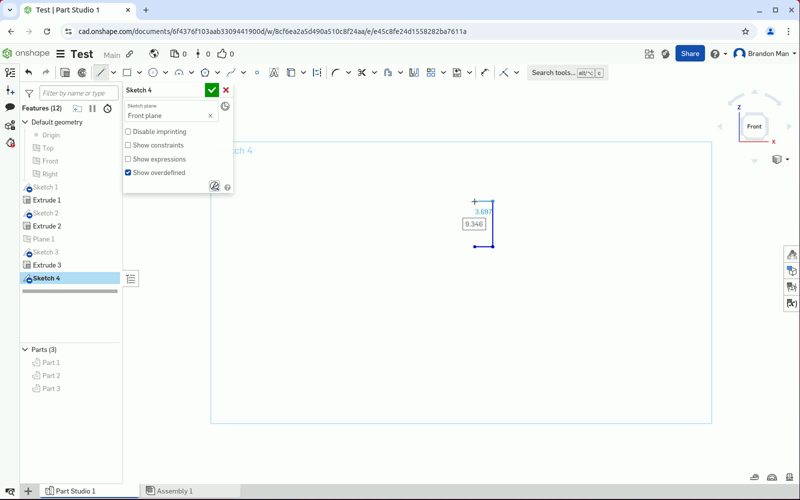
key_up(shift)
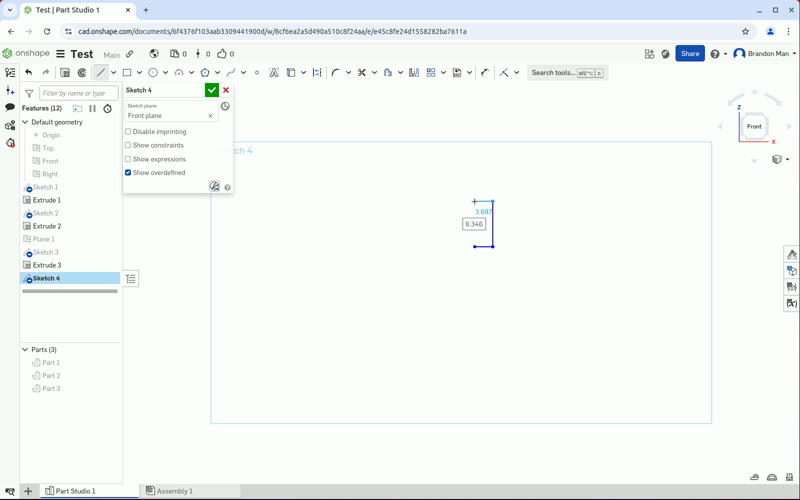
mouse_move(504, 201)
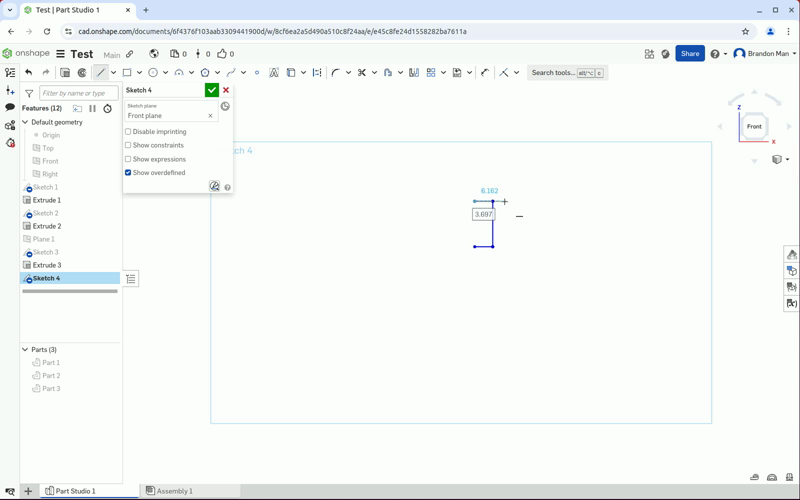
key_down(shift)
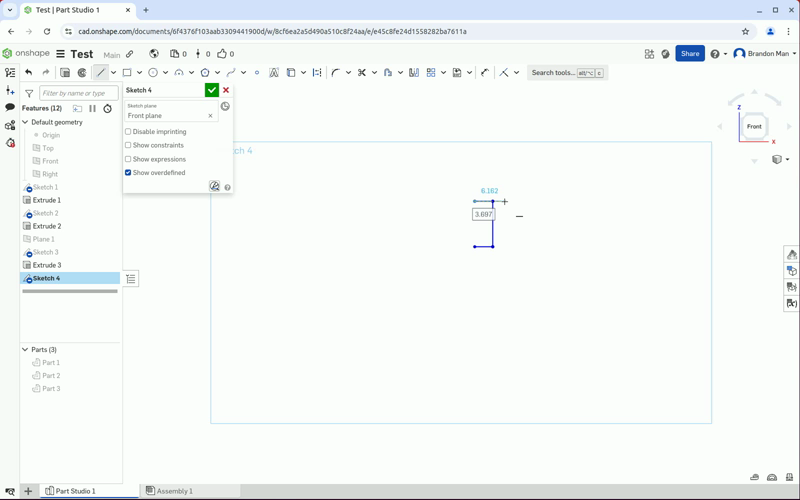
mouse_move(474, 246)
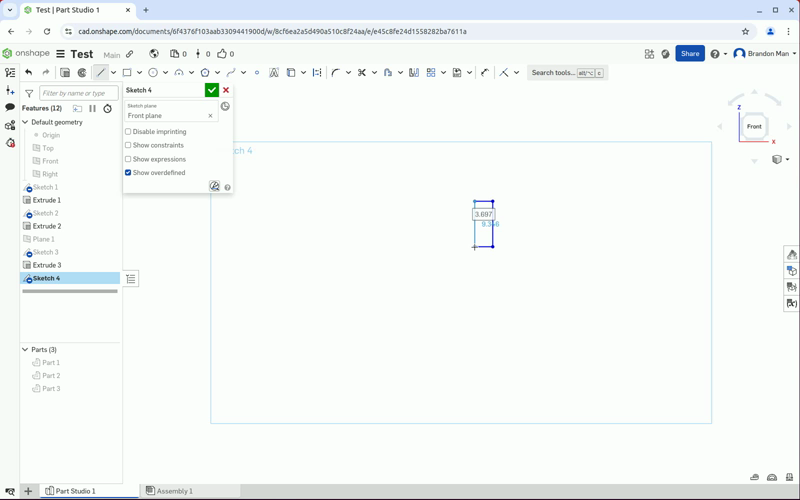
key_up(shift)
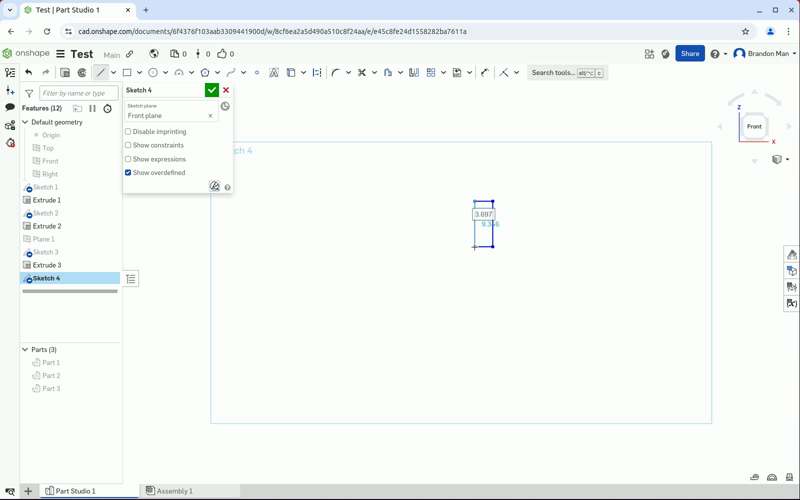
click(474, 246)
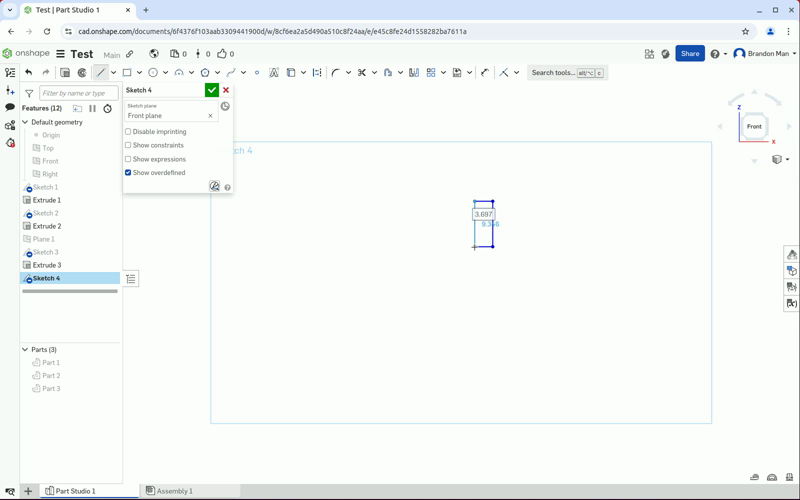
key(esc)
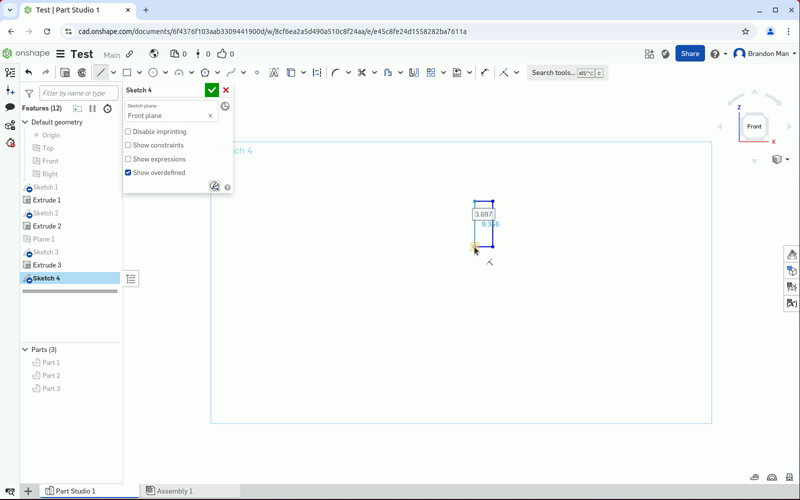
mouse_move(478, 239)
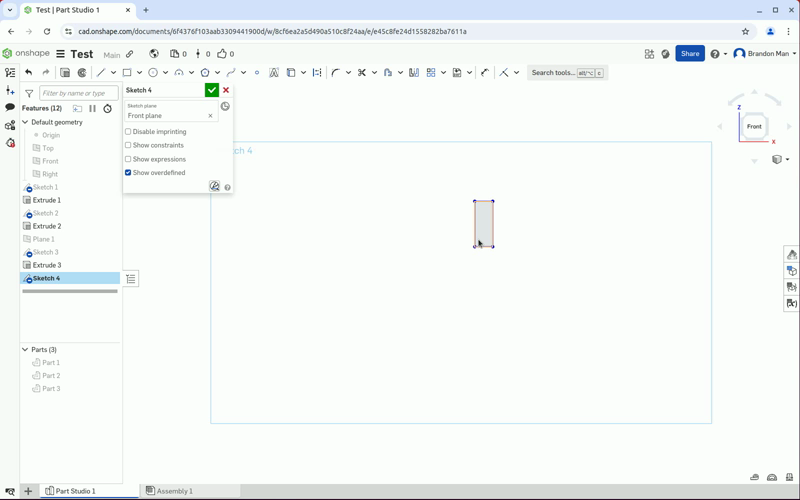
scroll(6)
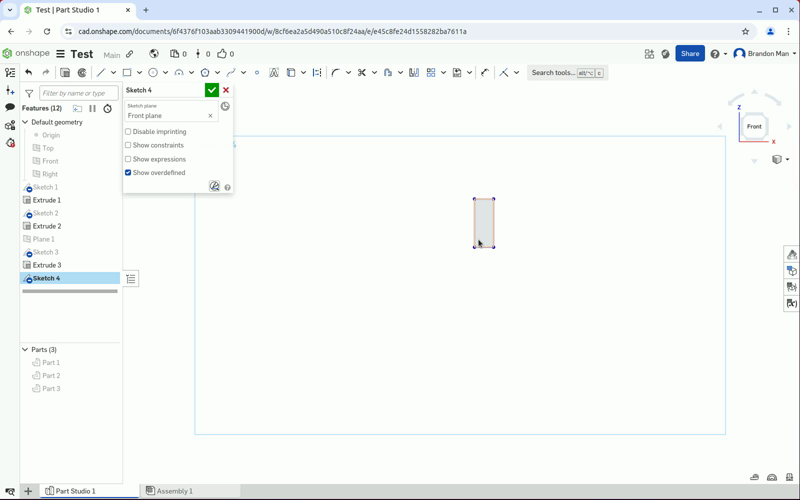
scroll(6)
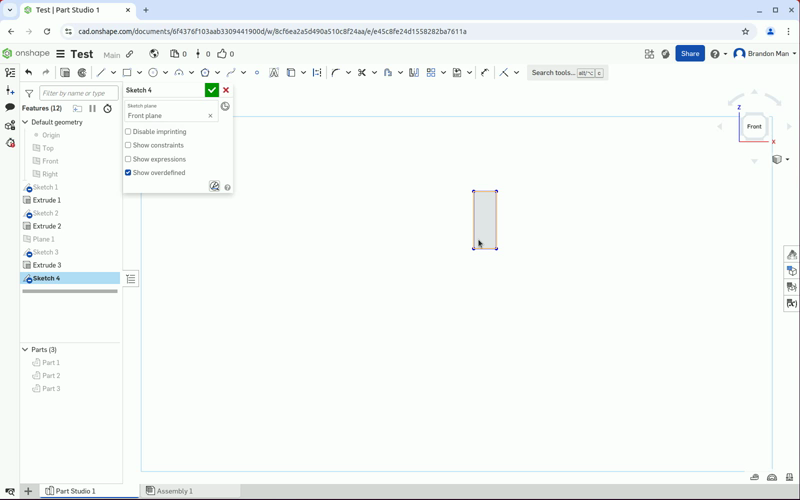
scroll(6)
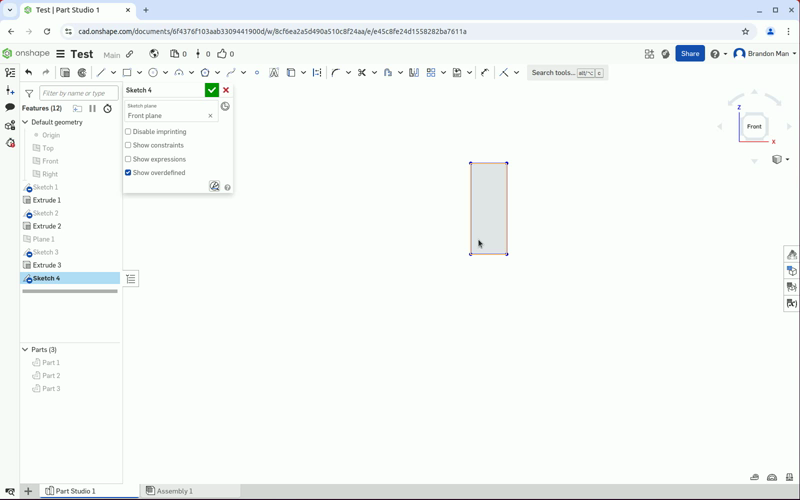
scroll(6)
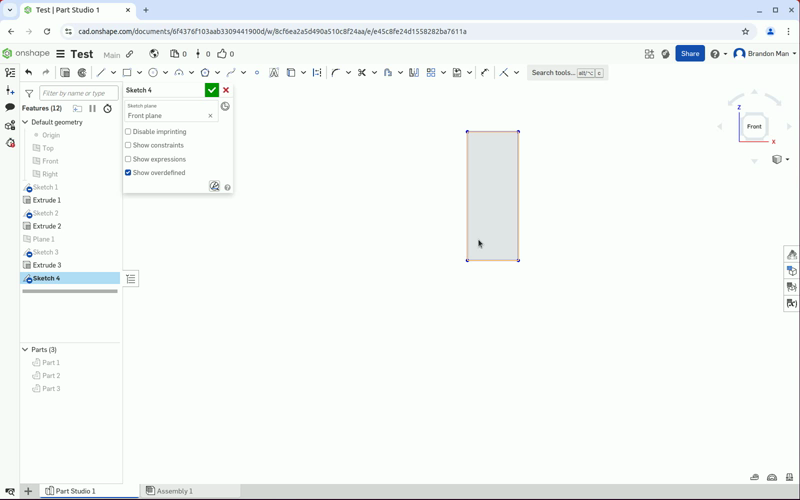
scroll(6)
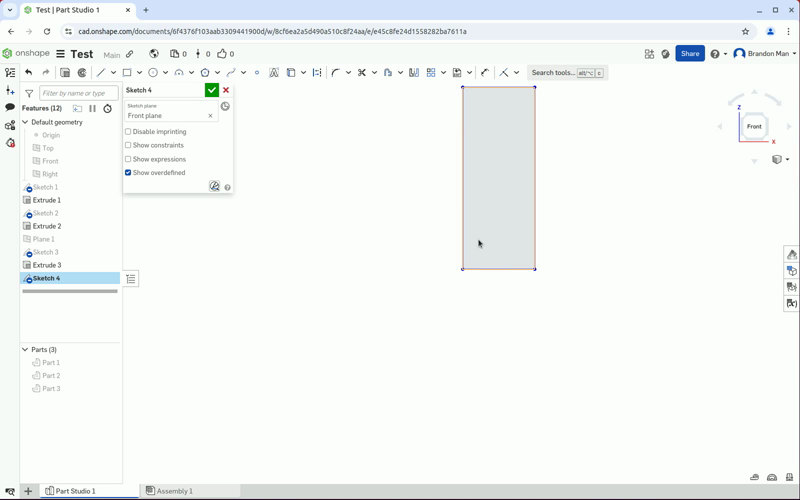
scroll(6)
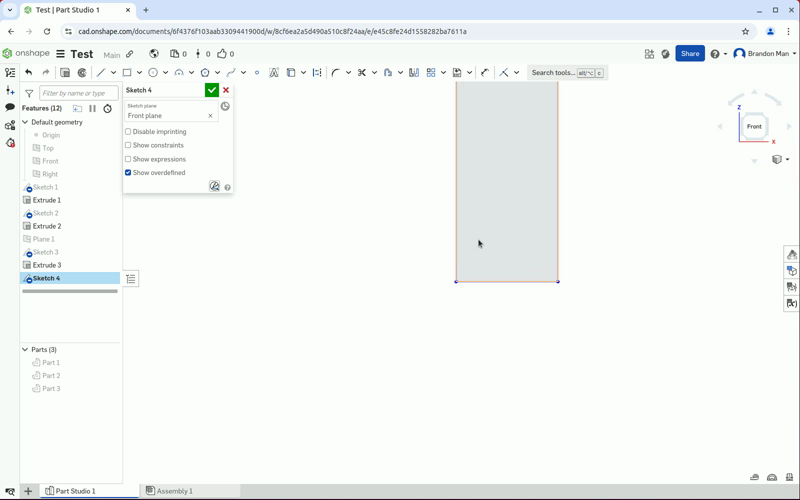
scroll(6)
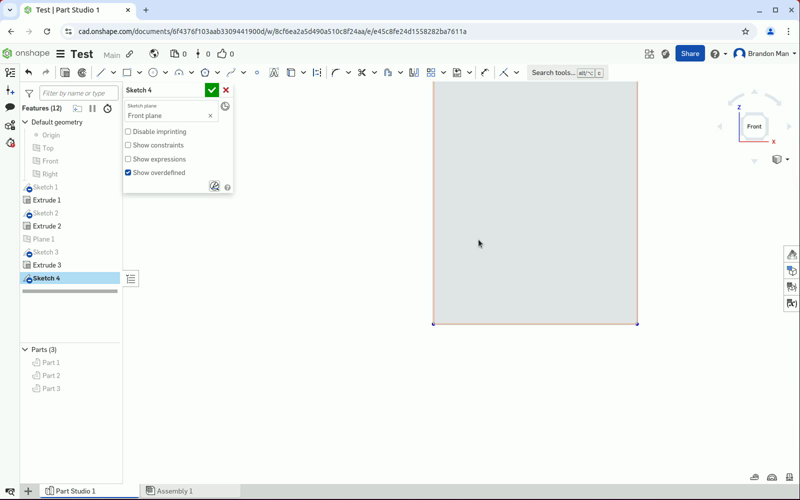
click(478, 239)
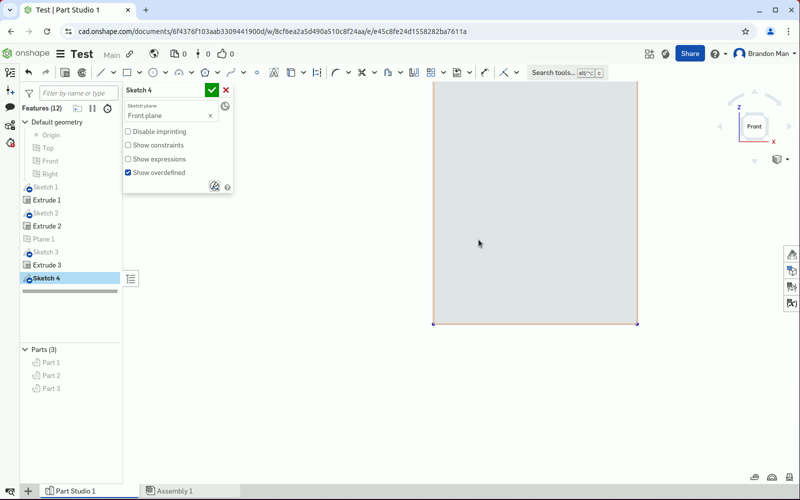
scroll(-6)
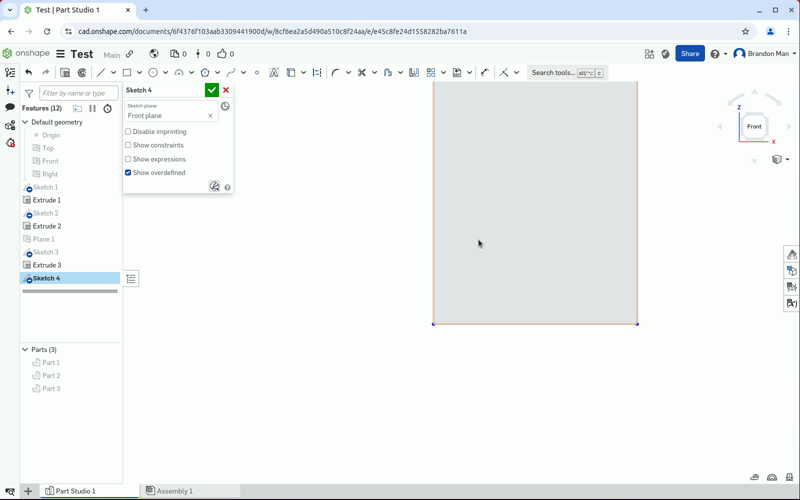
scroll(-6)
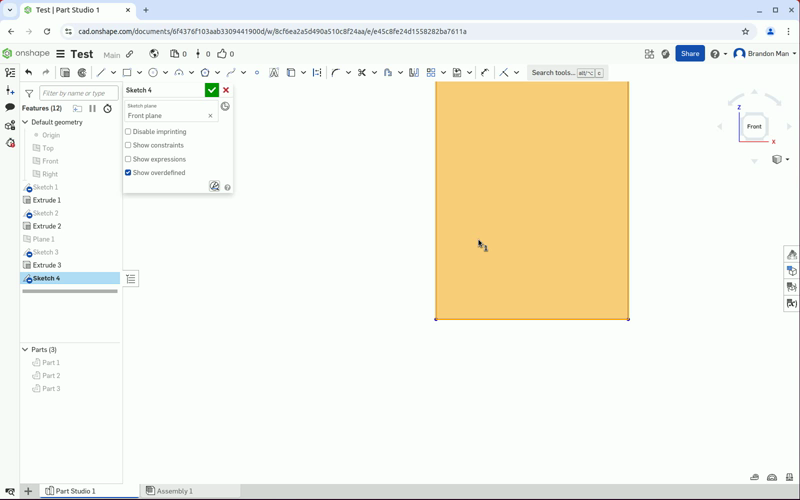
scroll(-6)
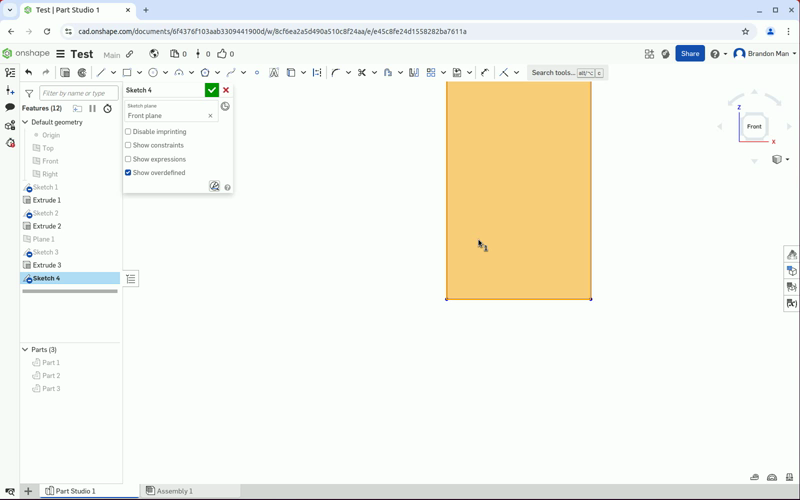
scroll(-6)
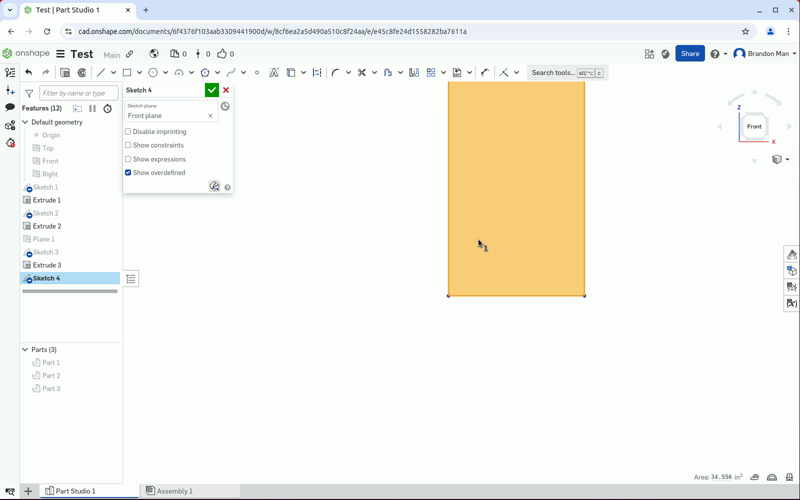
scroll(-6)
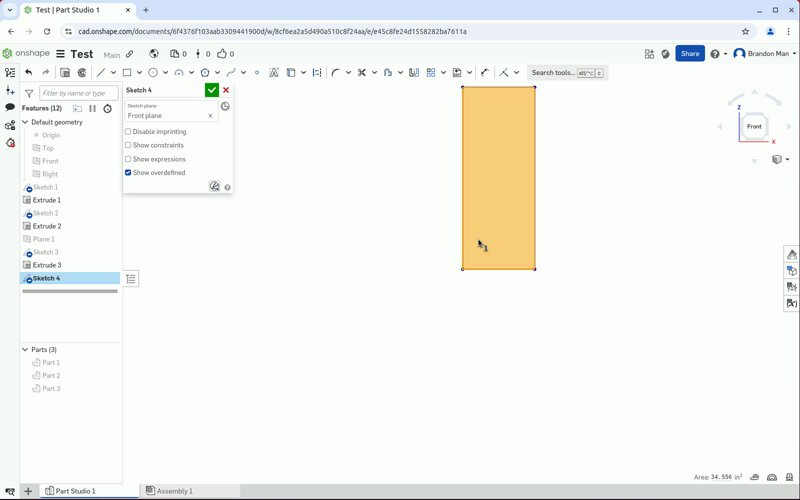
scroll(-6)
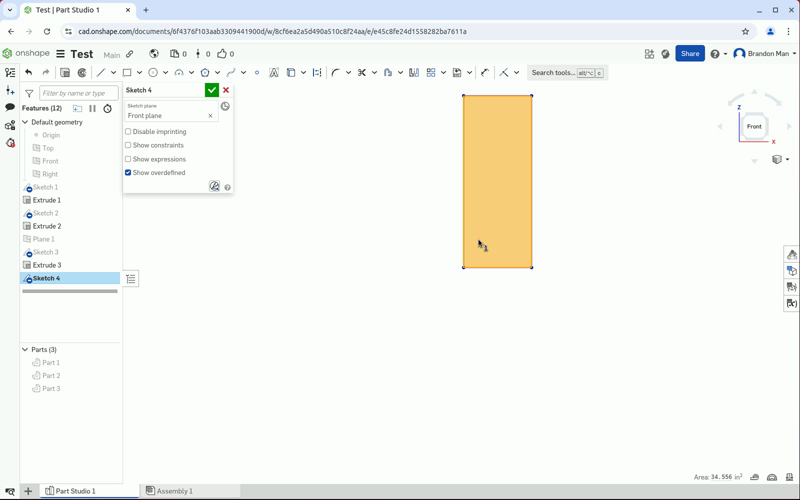
scroll(-6)
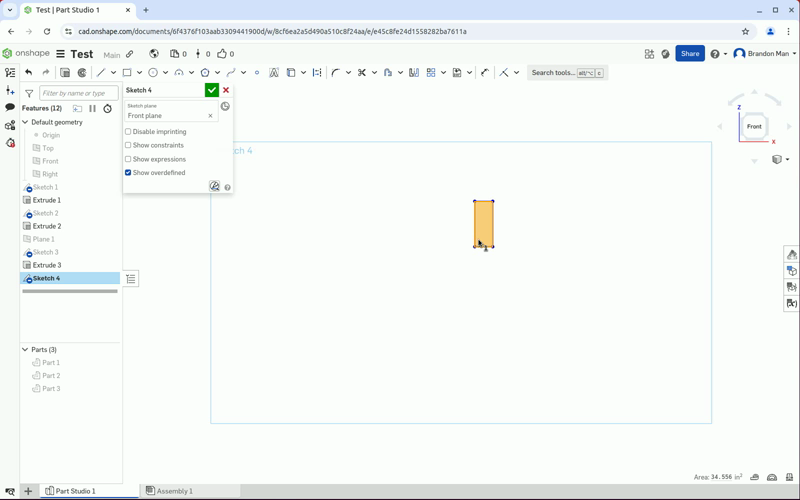
mouse_move(73, 352)
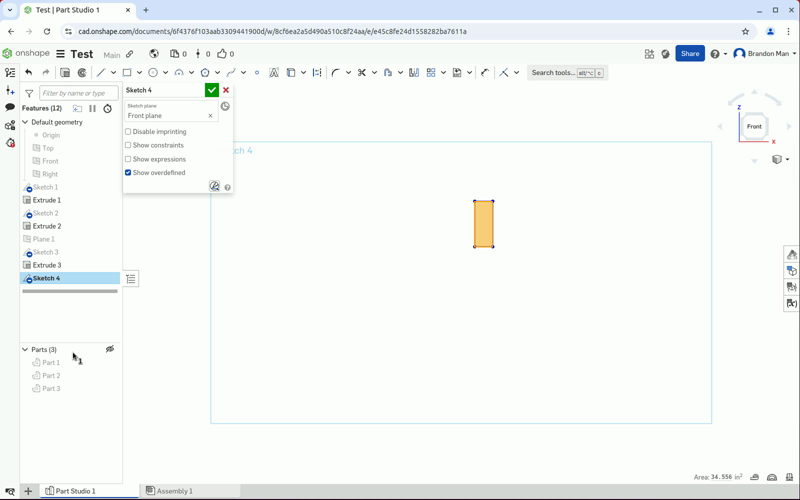
key(shift+y)
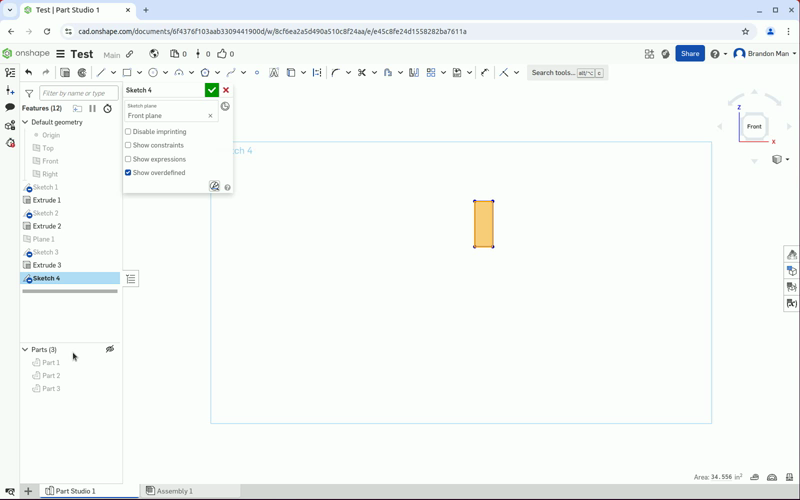
key(shift+e)
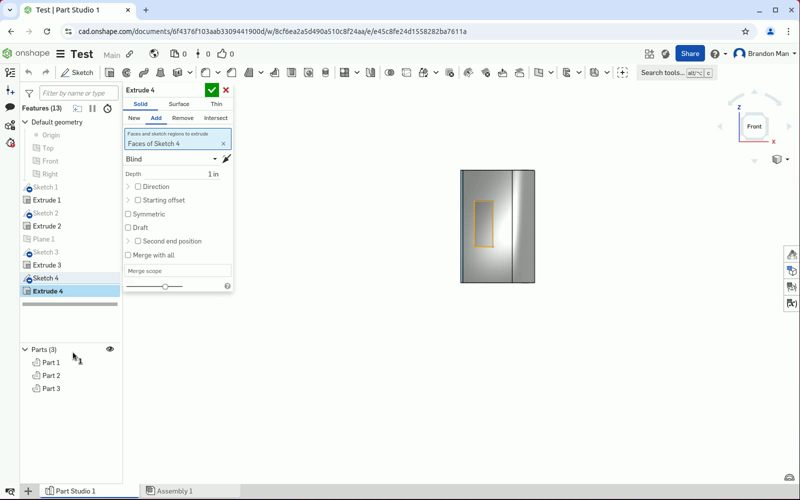
mouse_move(143, 106)
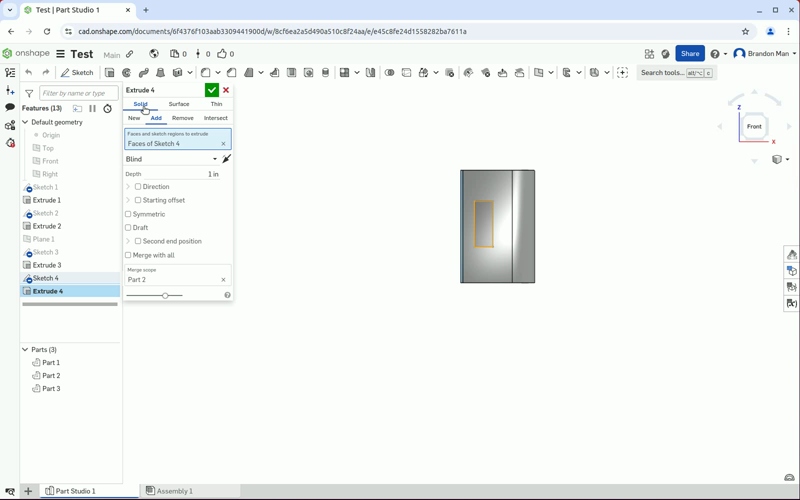
click(143, 106)
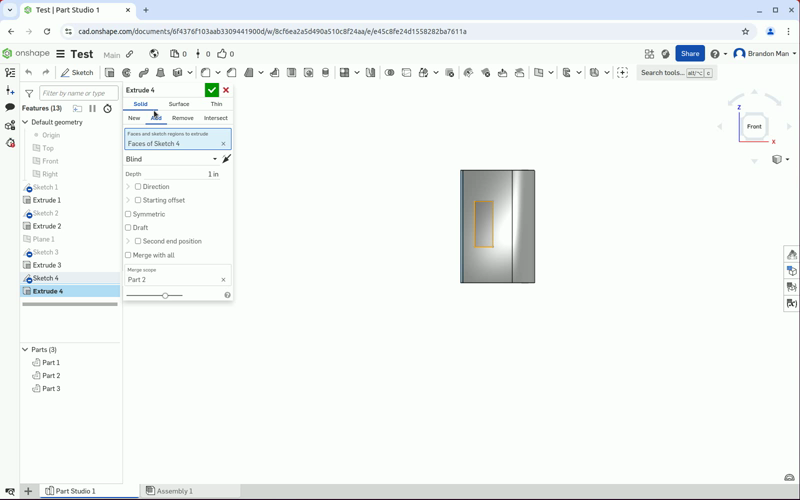
mouse_move(186, 120)
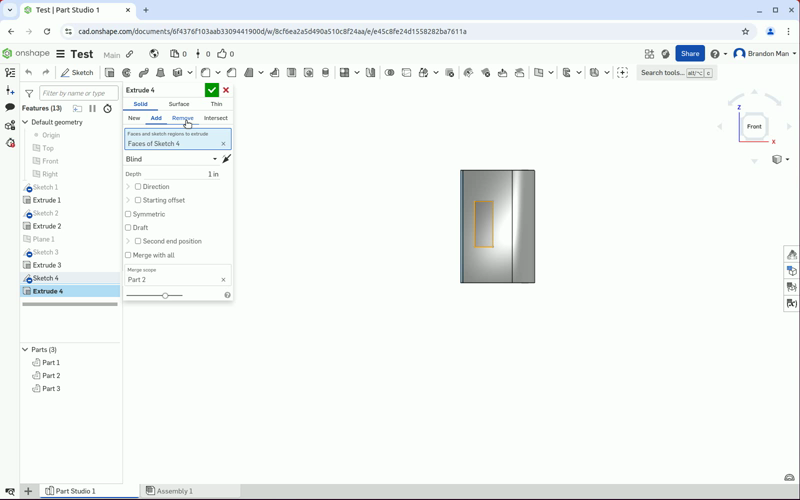
click(186, 120)
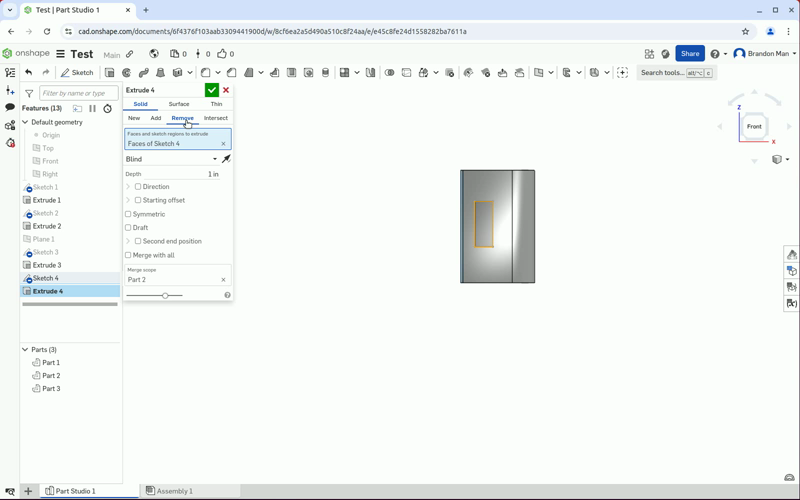
key(tab, 4)
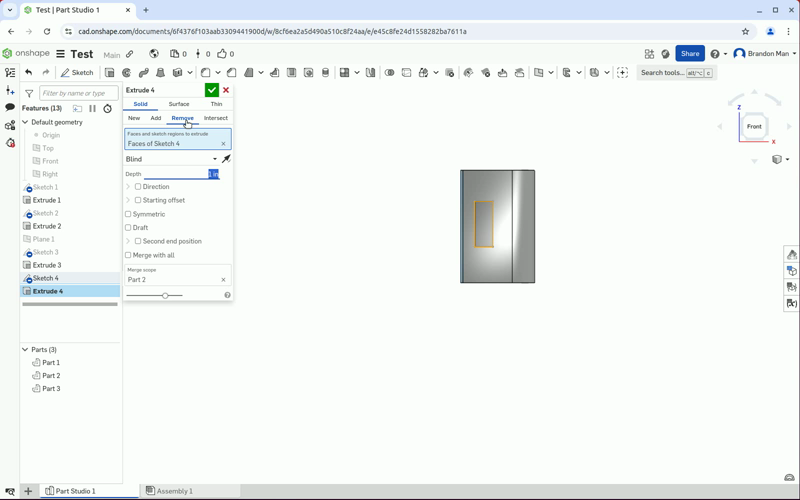
text(23.108)
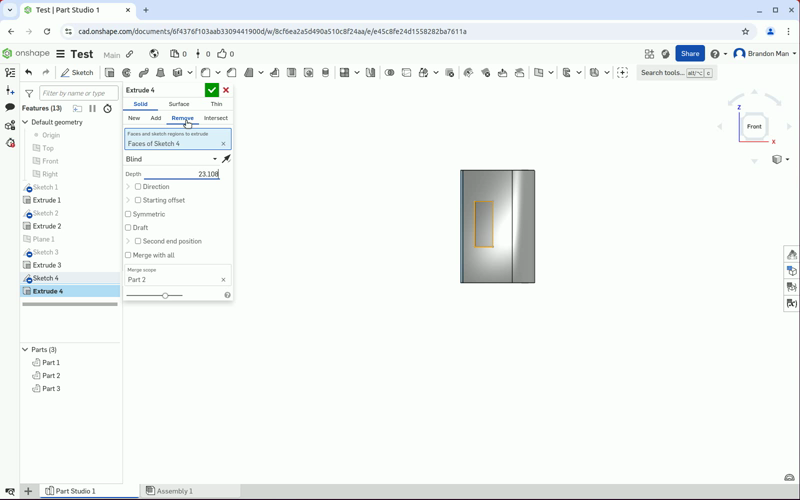
key(tab, 6)
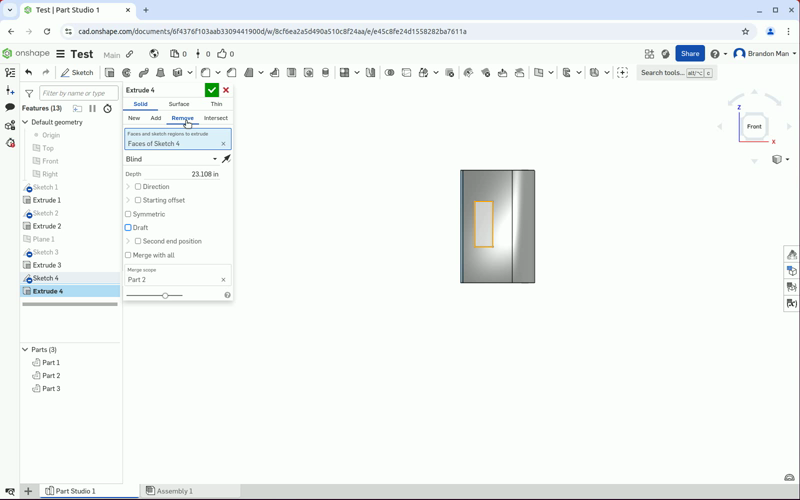
key(space)
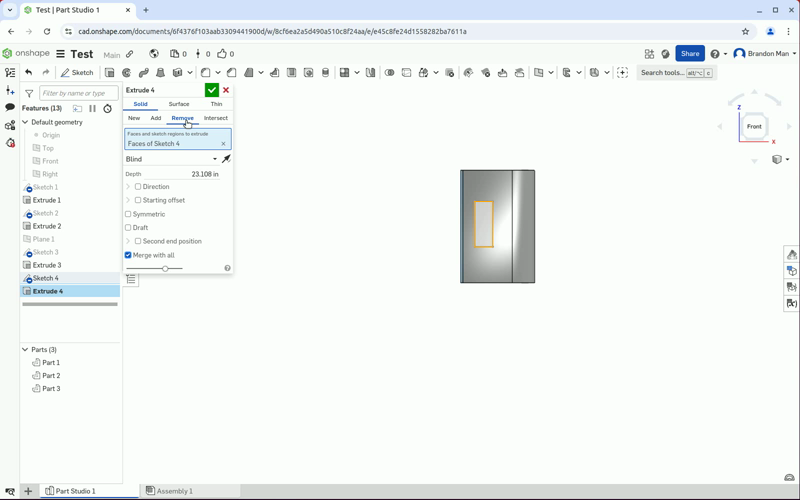
key(enter)
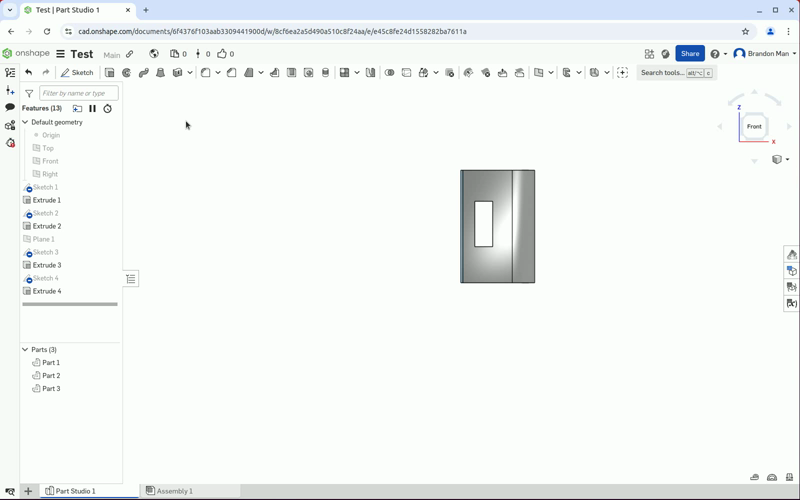
key(shift+h)
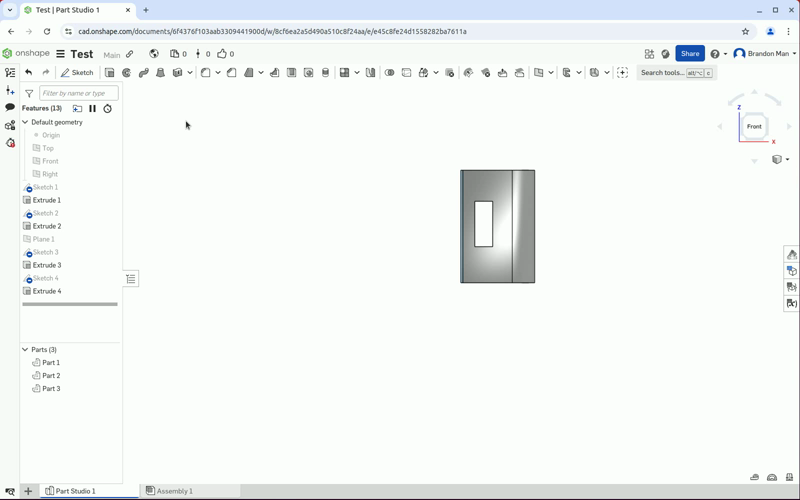
key(shift+h)
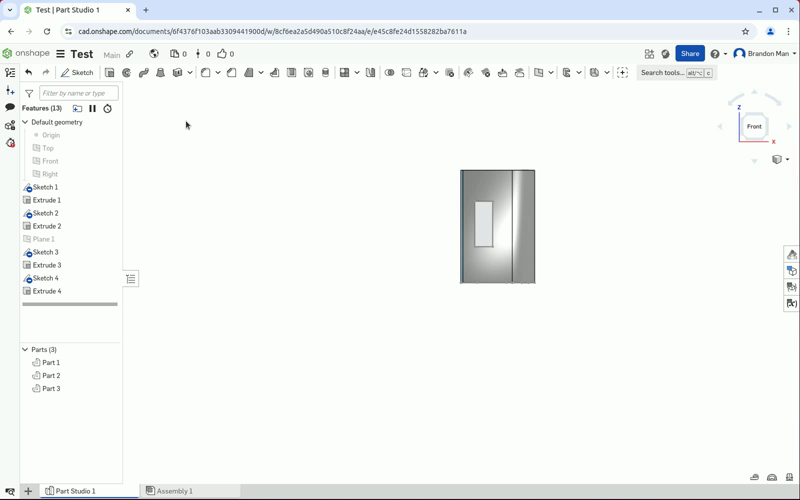
key(shift+7)
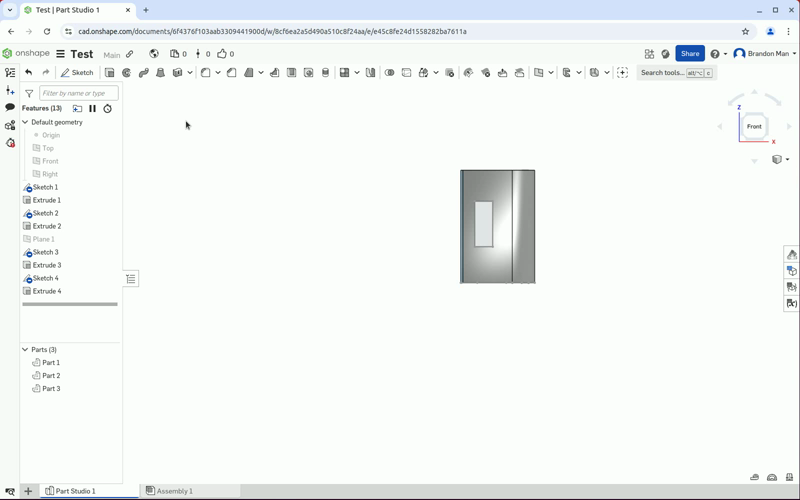
key(left, 2)
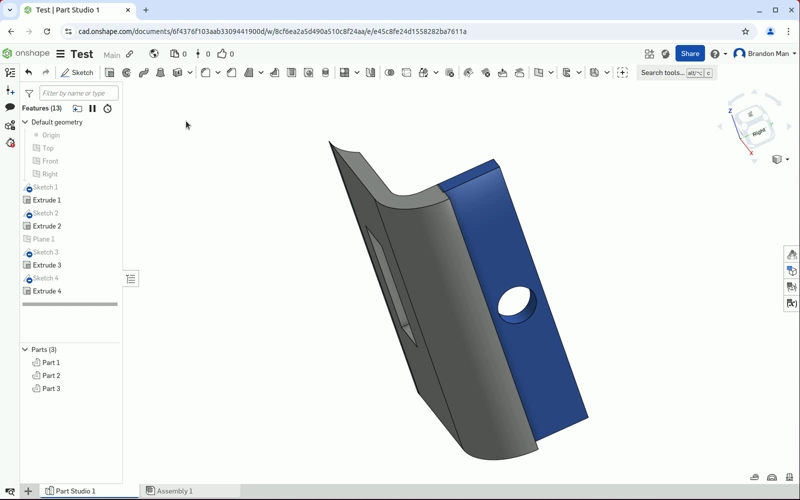
key(down, 2)
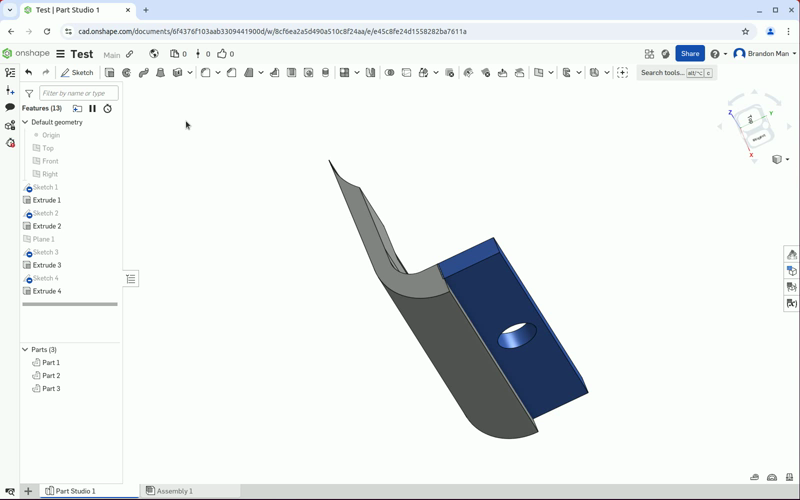
key(up, 2)
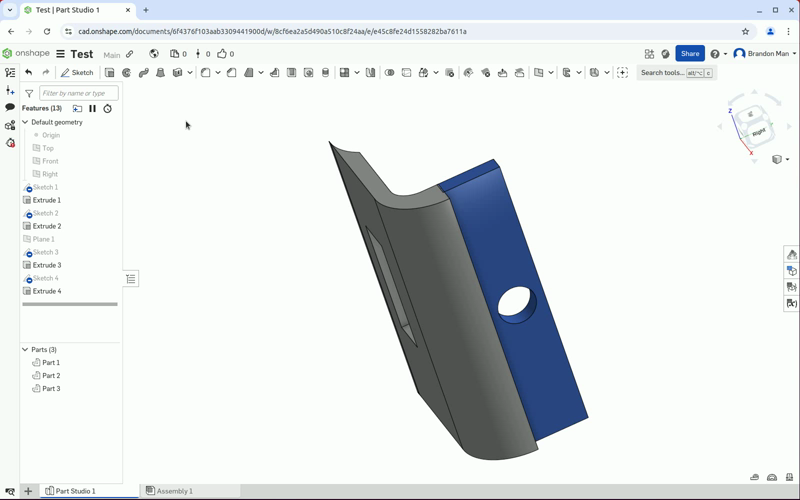
key(right, 2)
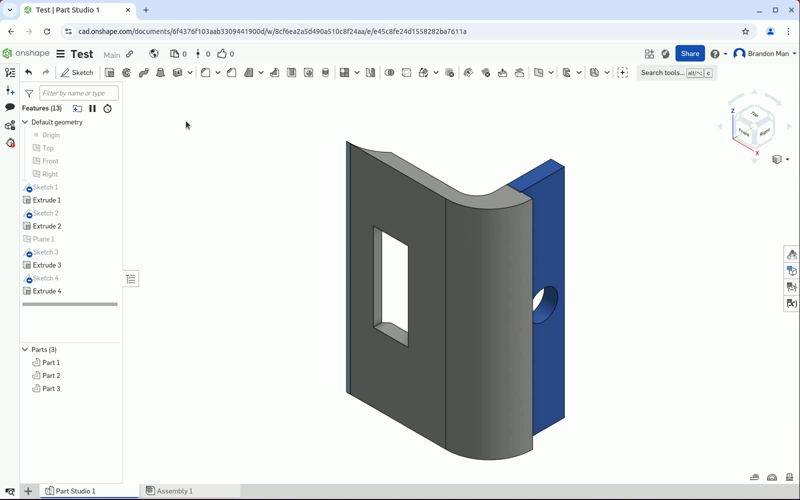
mouse_move(73, 189)
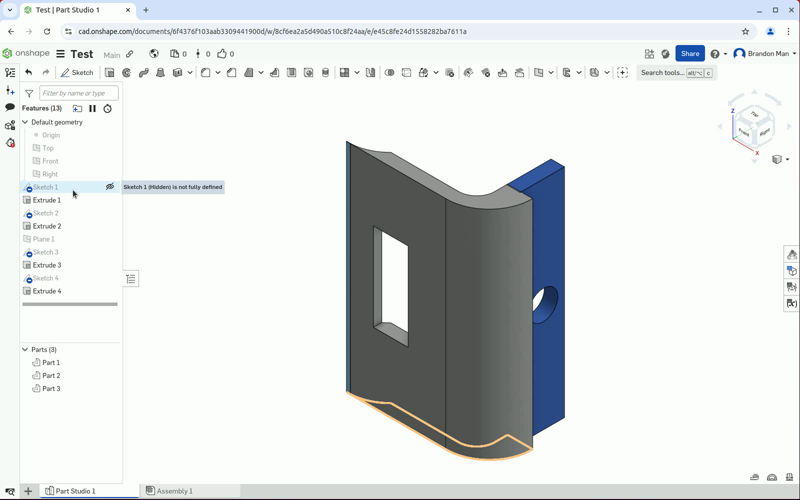
click(73, 189)